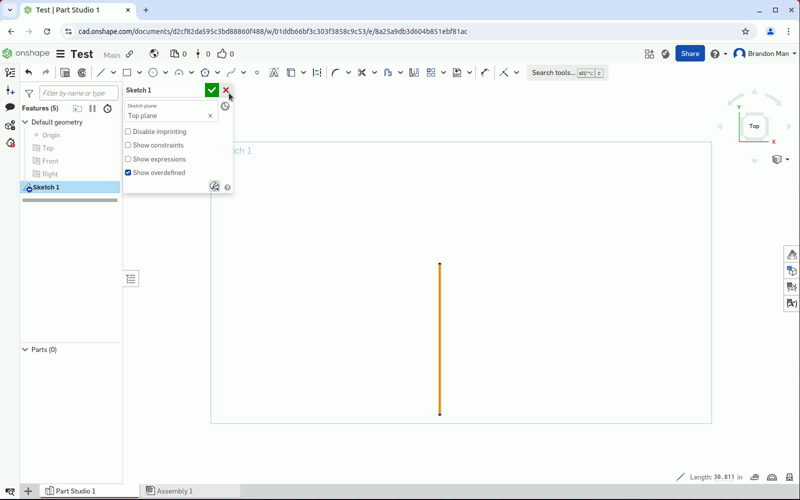
key(shift+h)
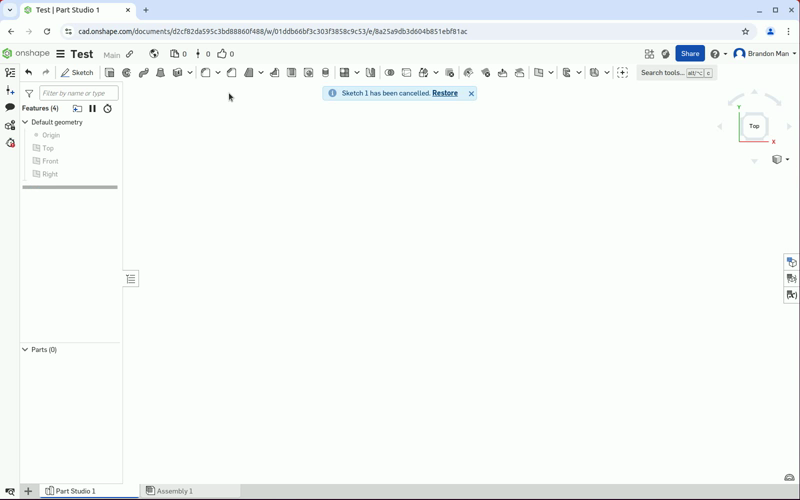
mouse_move(73, 352)
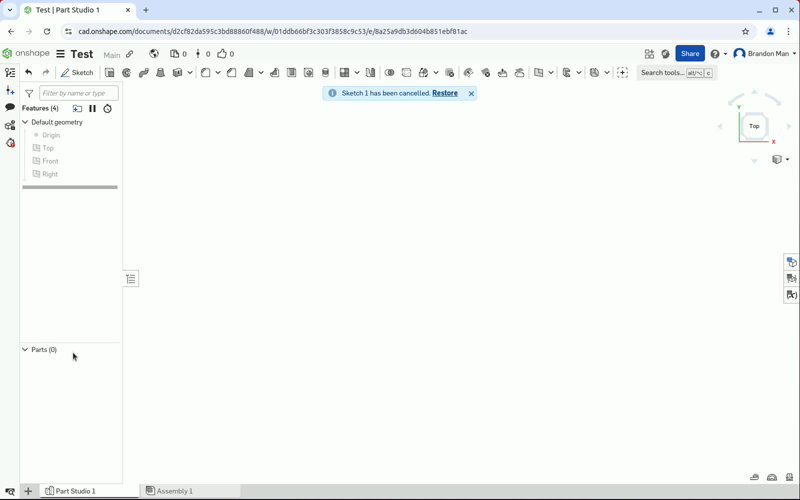
key(y)
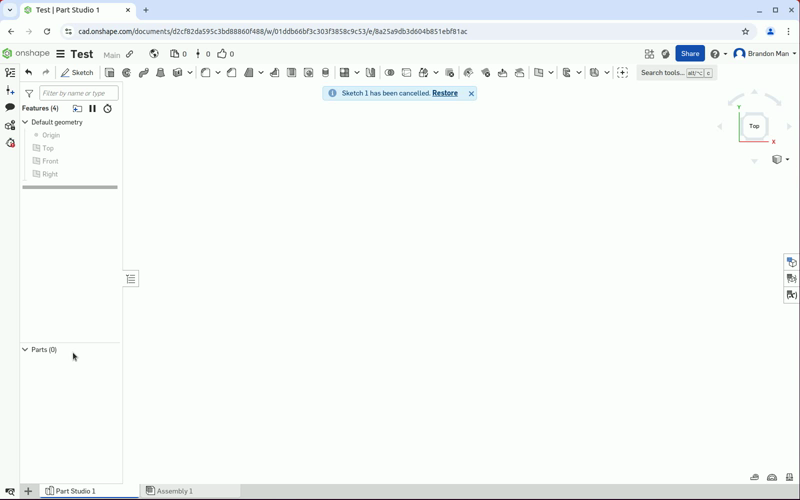
key(shift+p)
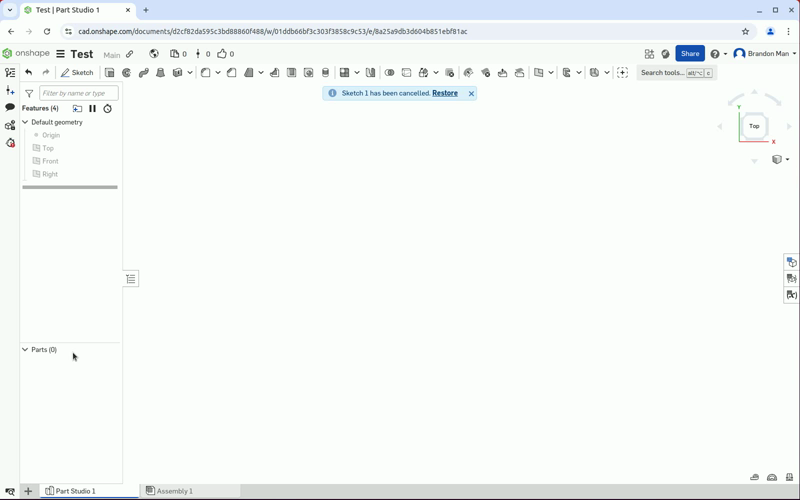
key(space)
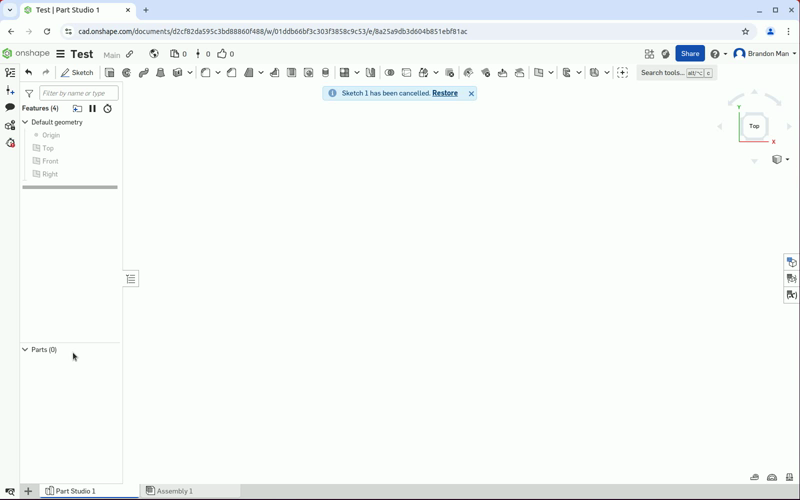
key_down(shift)
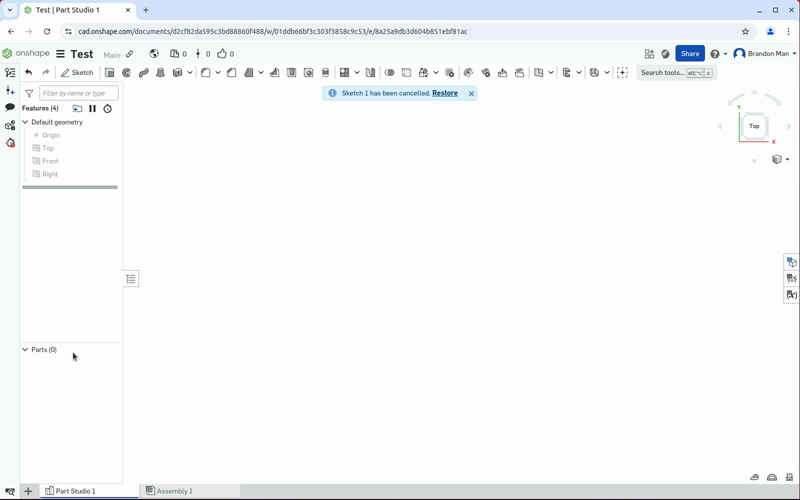
key(up)
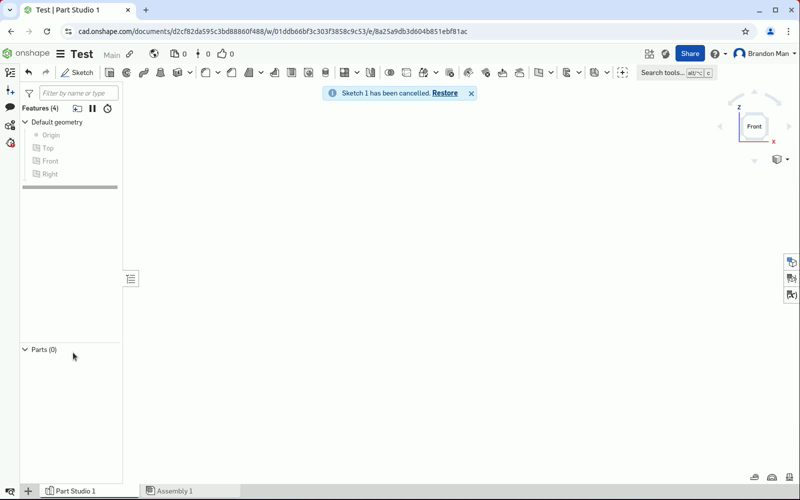
key_up(shift)
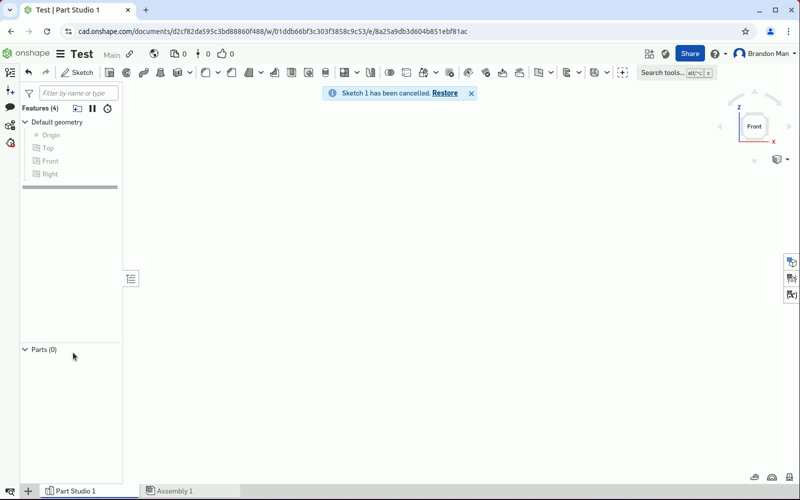
mouse_move(73, 352)
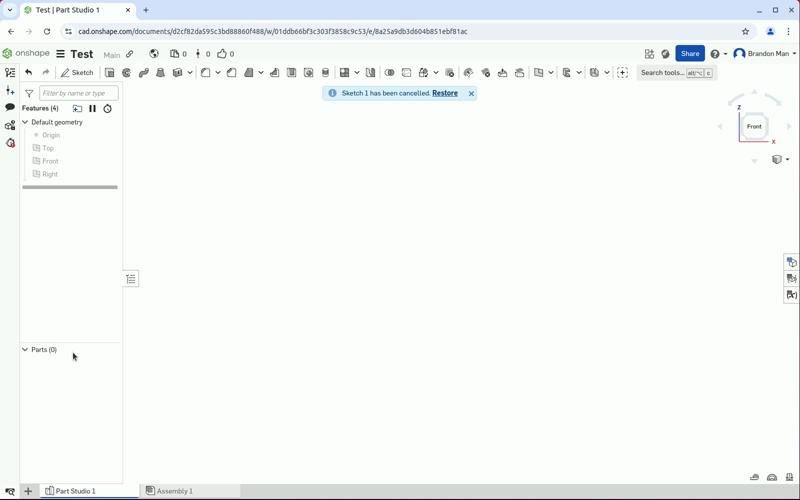
key(shift+y)
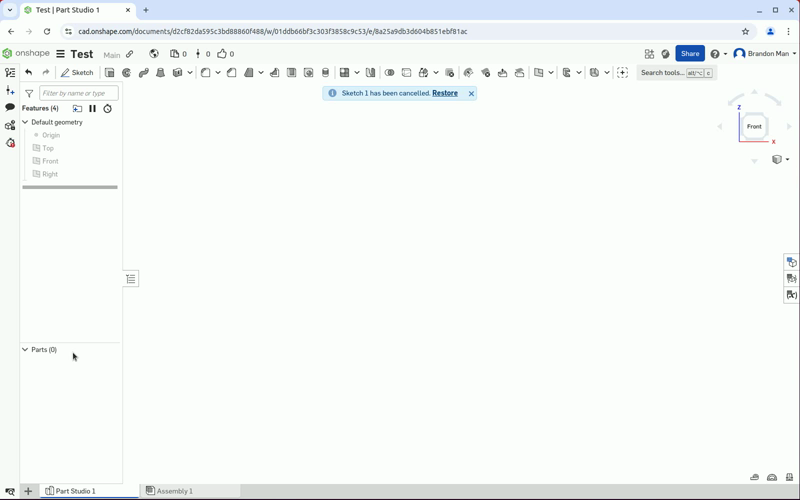
key(shift+s)
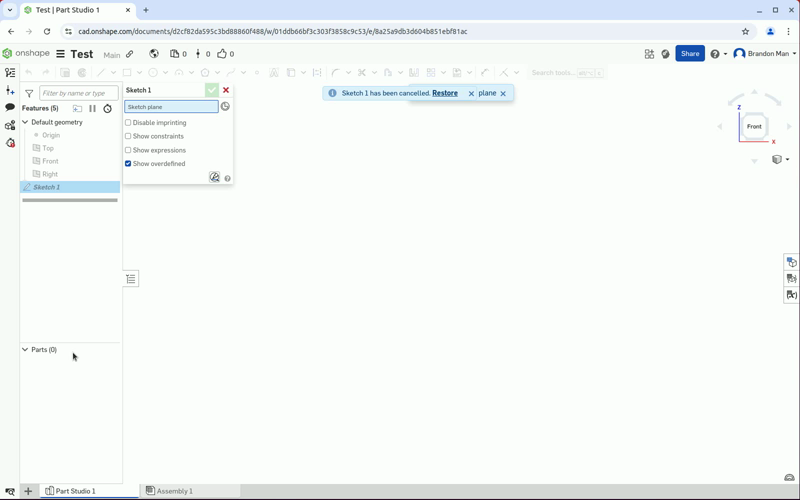
mouse_move(73, 163)
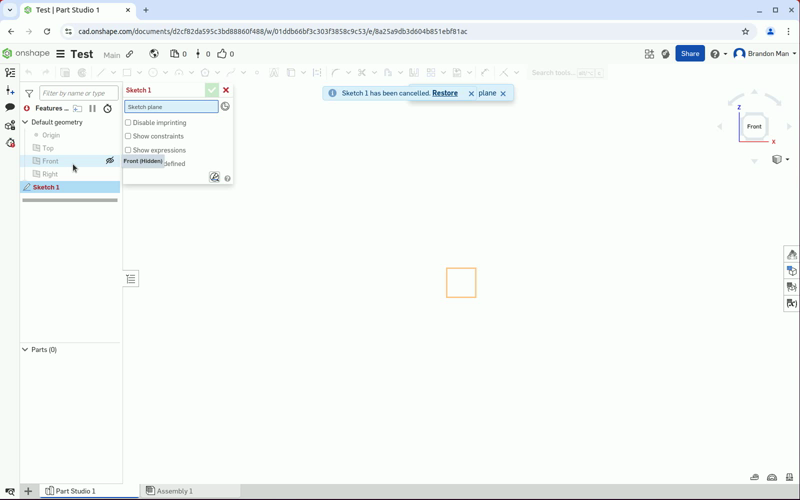
click(73, 163)
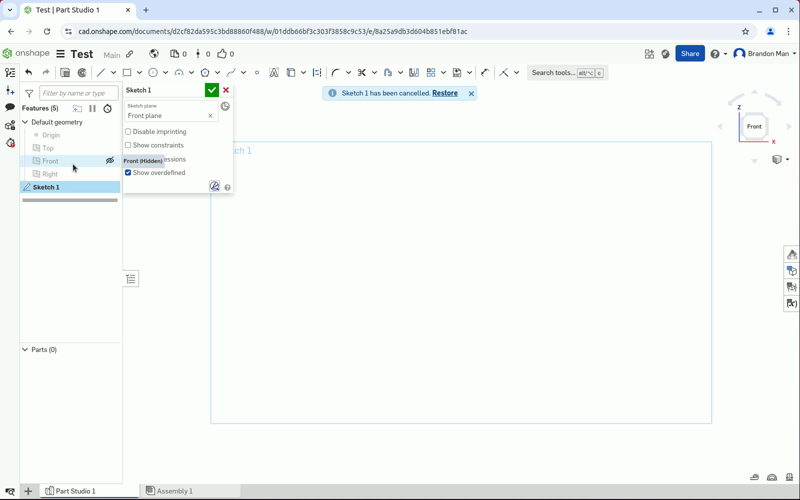
mouse_move(73, 352)
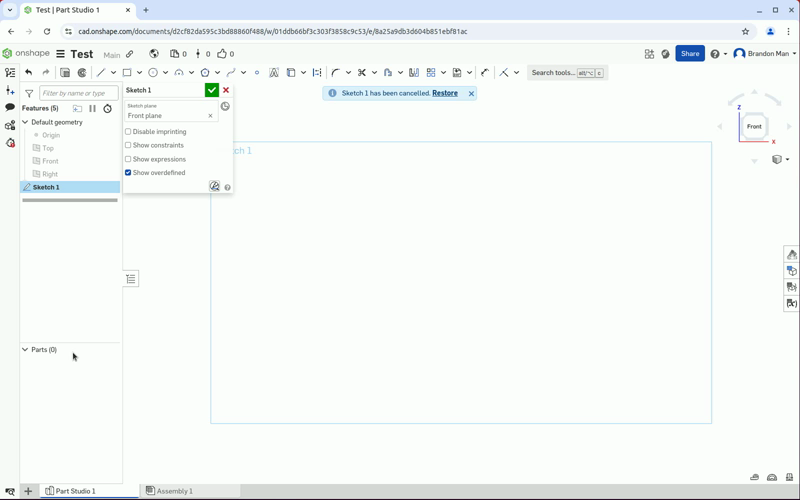
key(y)
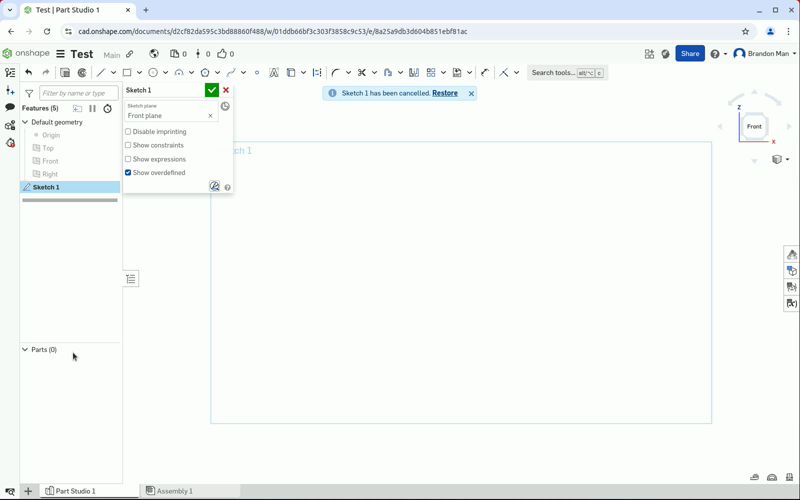
key(l)
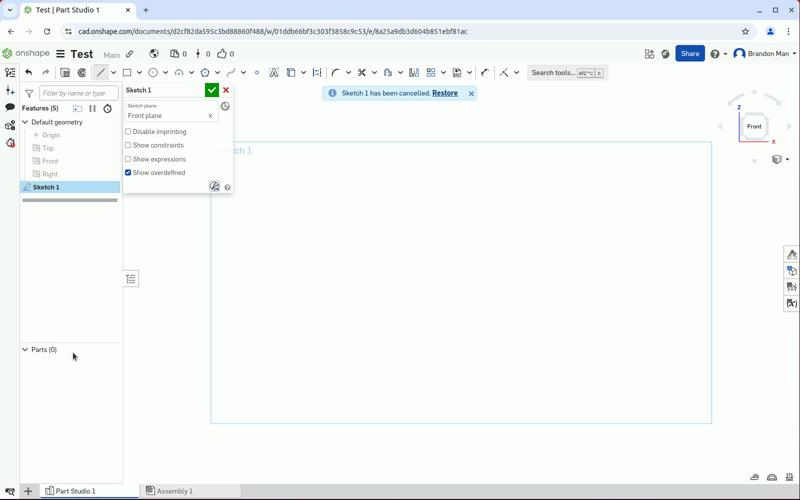
key_down(shift)
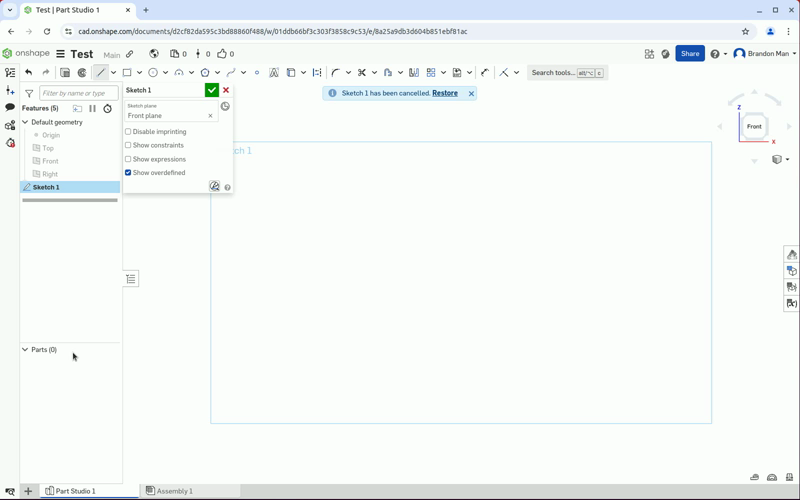
mouse_move(446, 320)
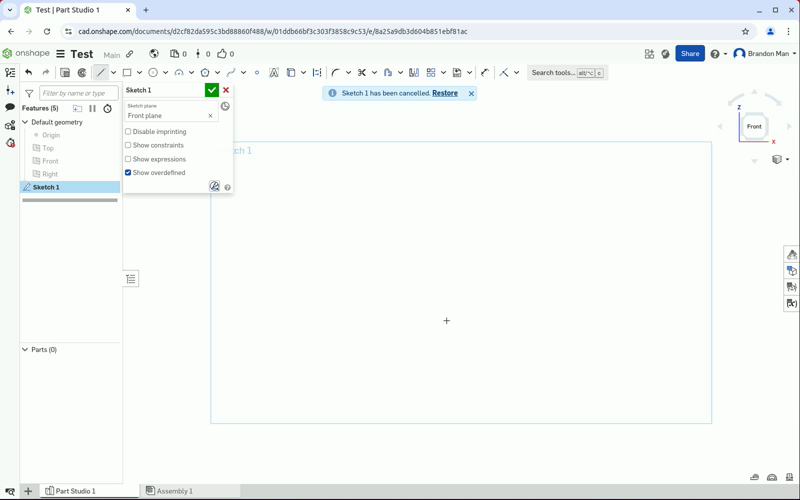
click(446, 320)
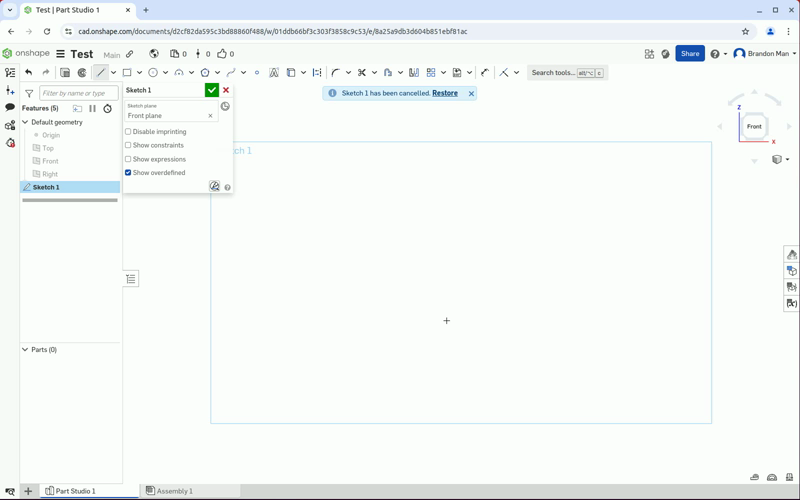
key_up(shift)
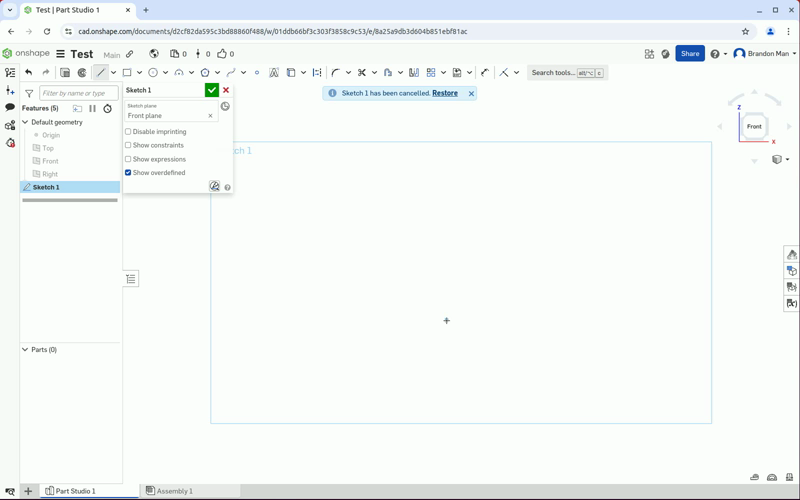
key_down(shift)
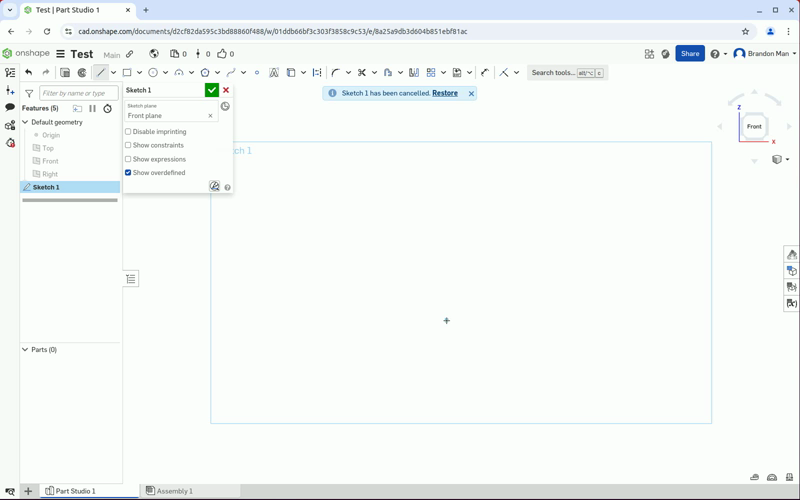
mouse_move(476, 320)
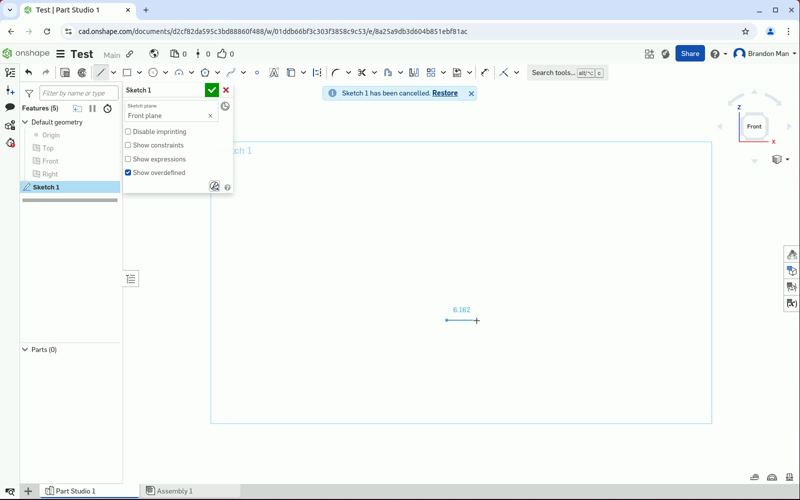
mouse_move(461, 320)
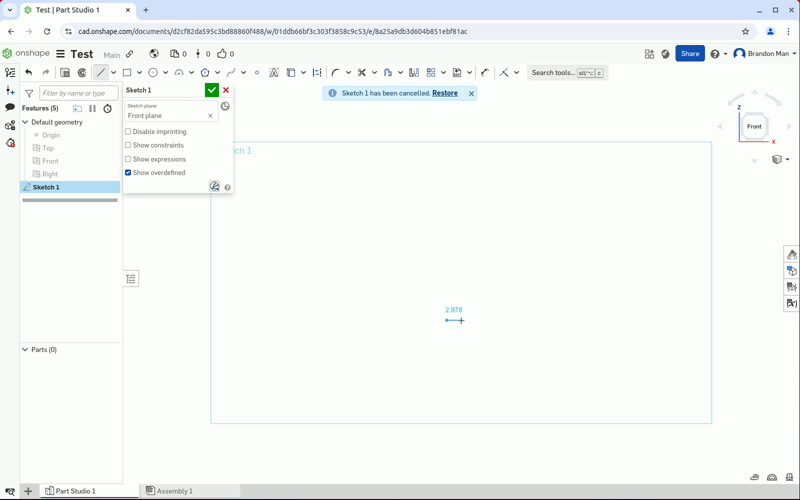
click(461, 320)
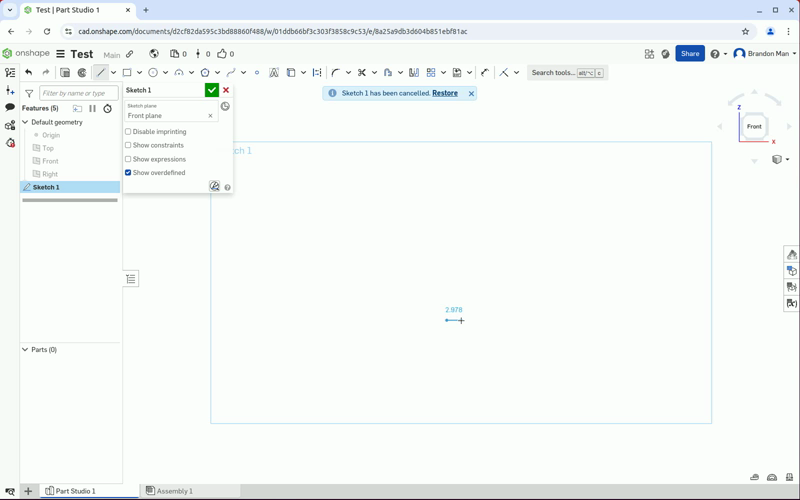
key_up(shift)
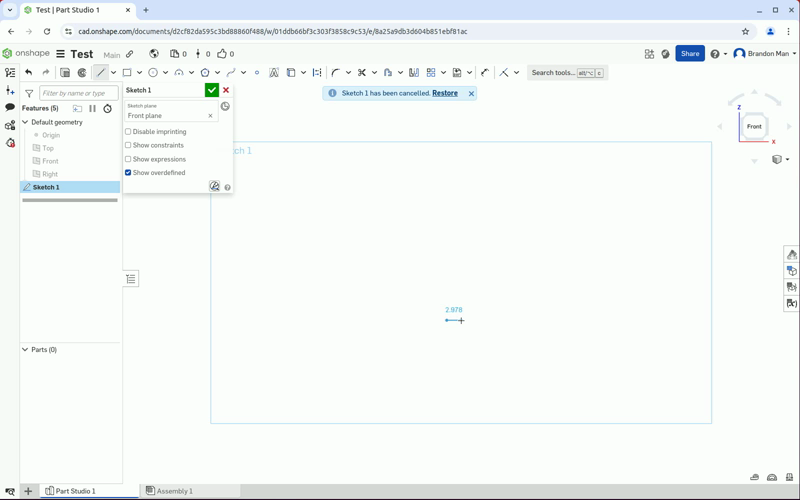
key_down(shift)
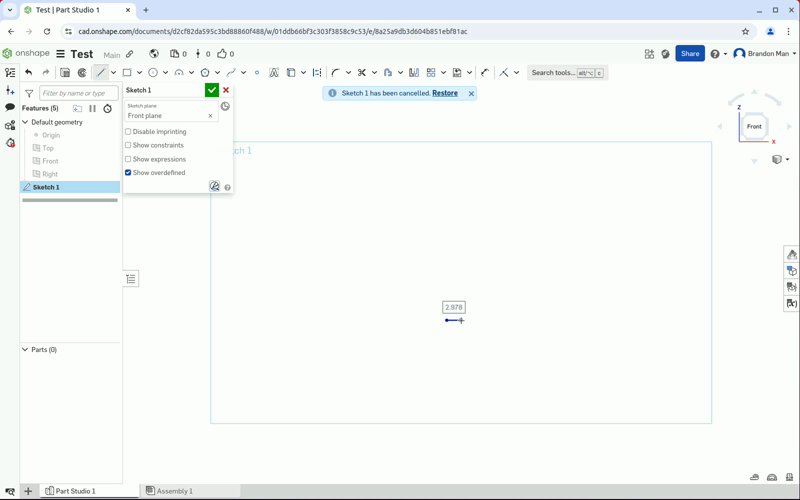
mouse_move(491, 320)
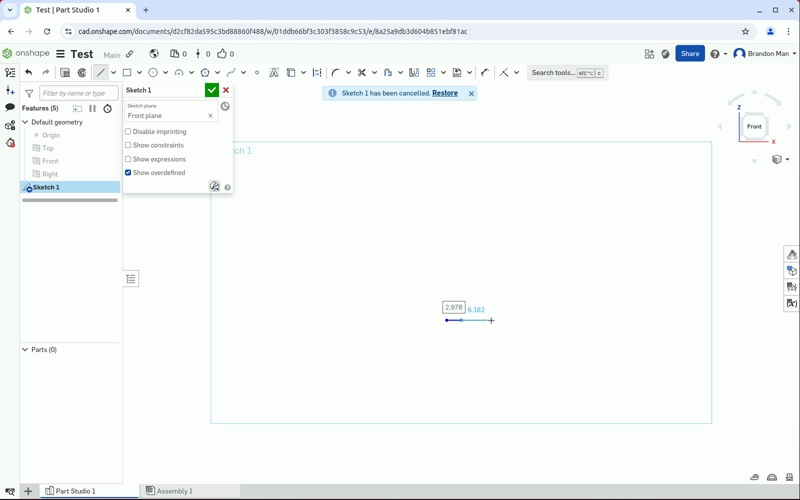
mouse_move(461, 300)
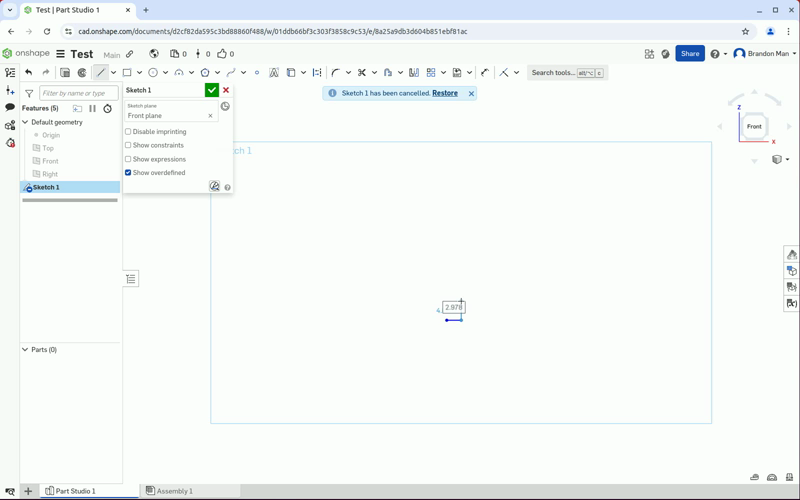
click(461, 300)
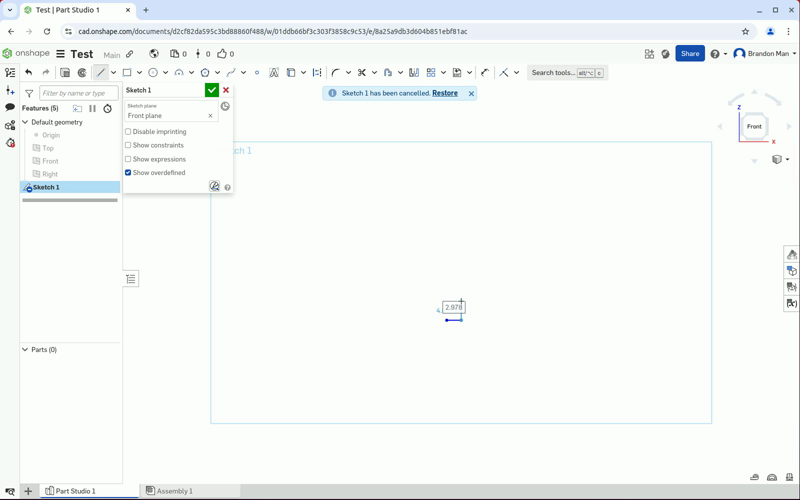
key_up(shift)
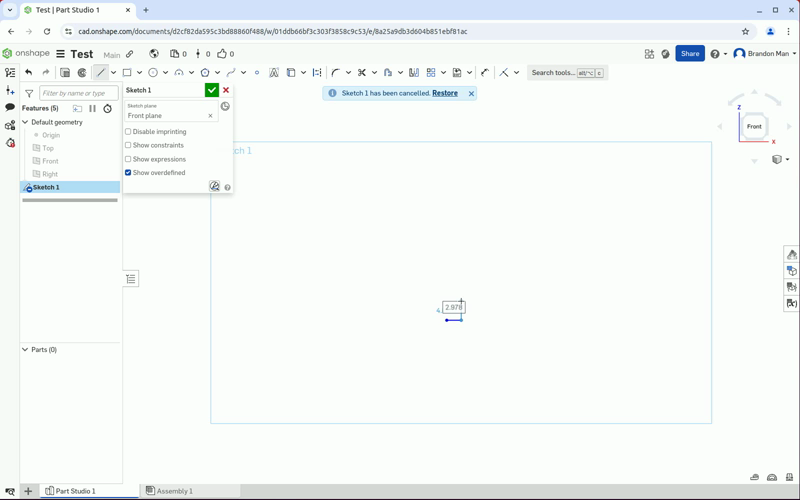
key_down(shift)
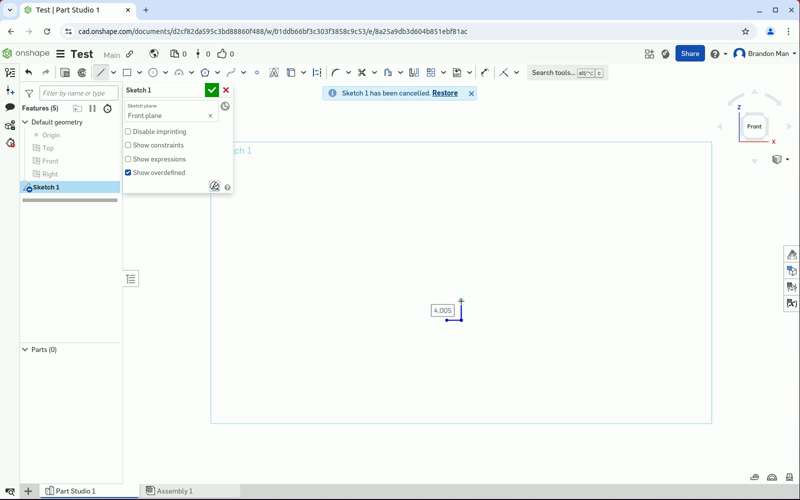
mouse_move(491, 300)
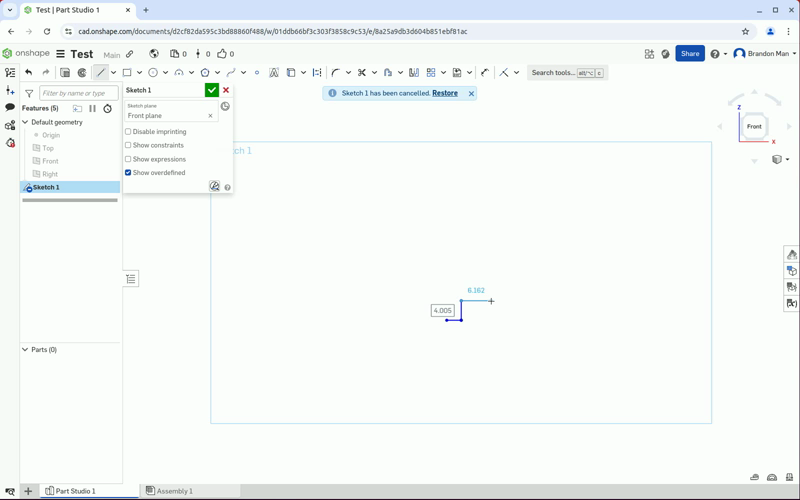
mouse_move(454, 300)
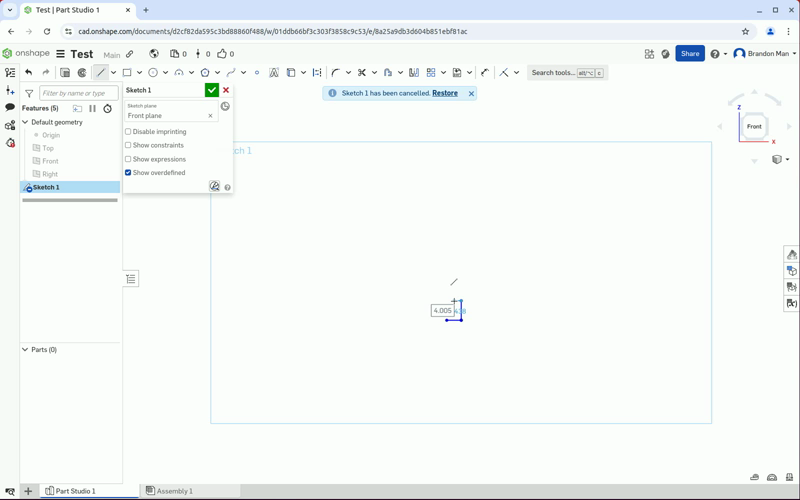
scroll(6)
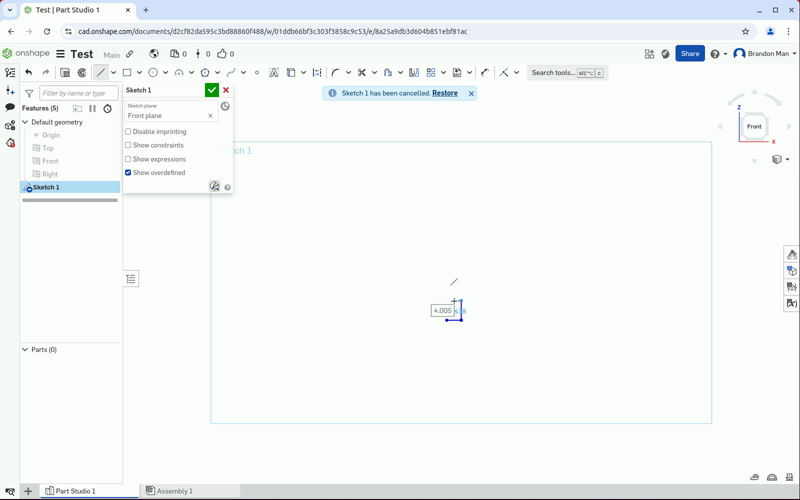
scroll(6)
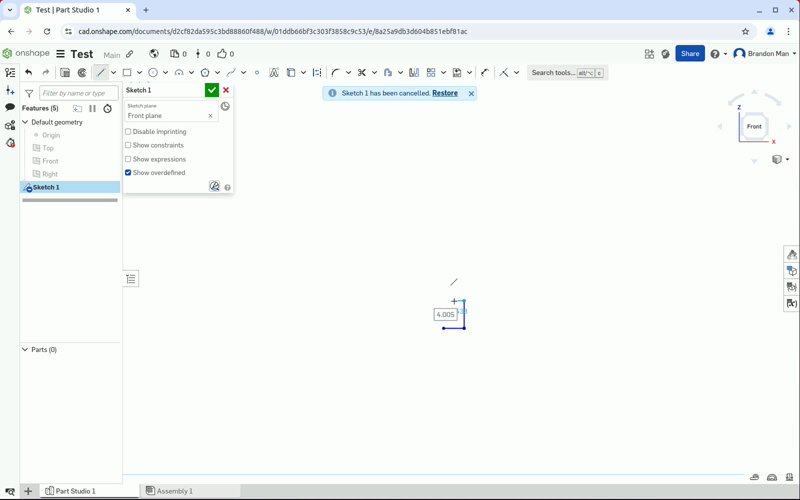
scroll(6)
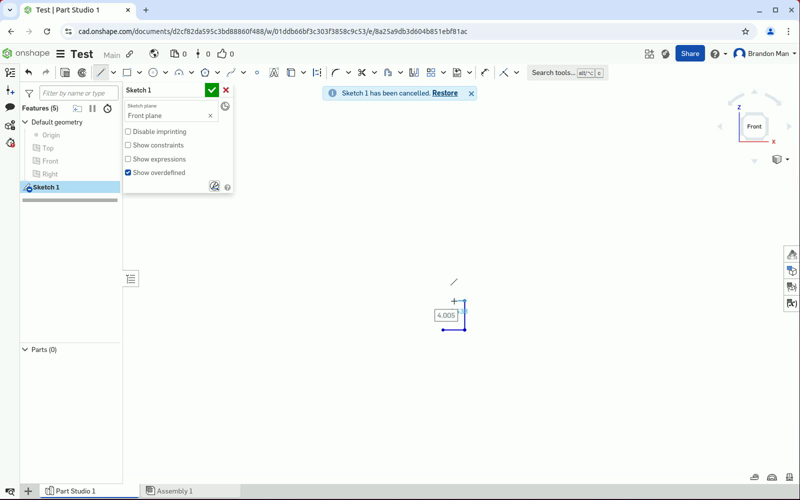
scroll(6)
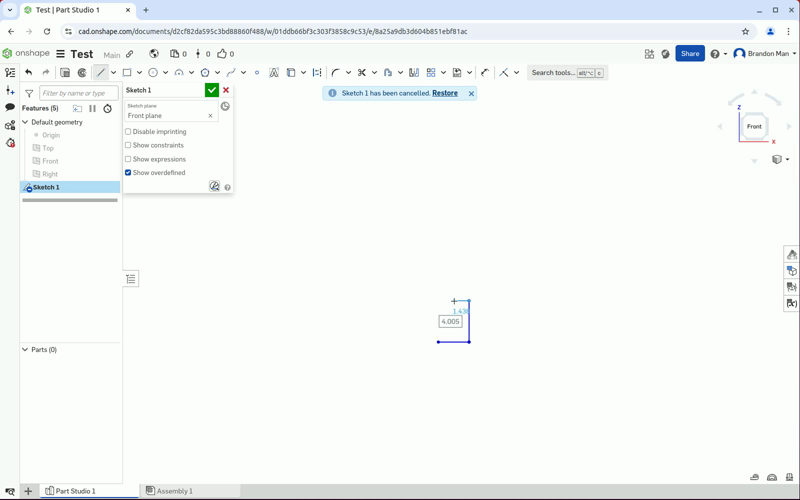
scroll(6)
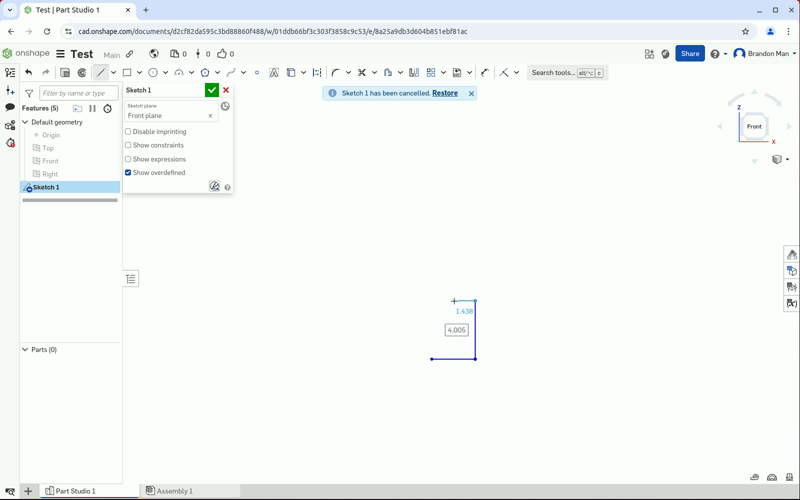
scroll(6)
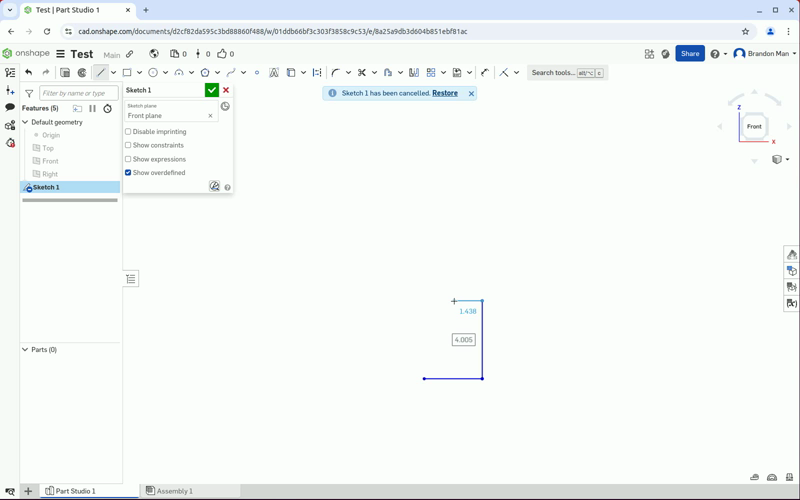
scroll(6)
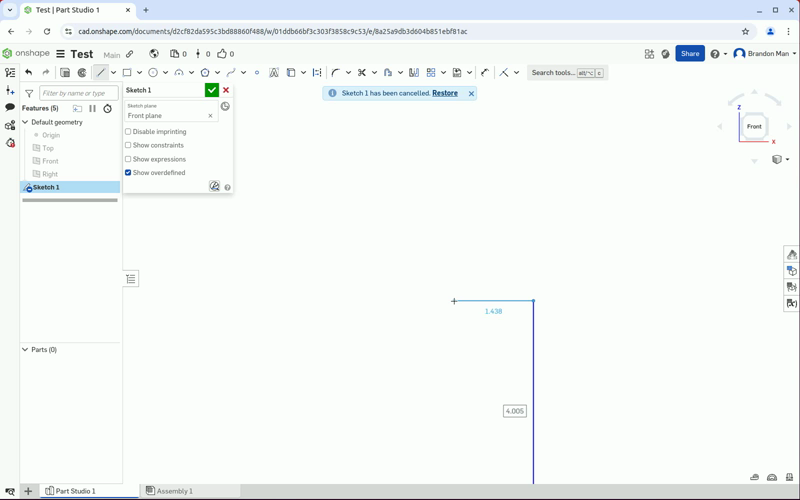
click(454, 300)
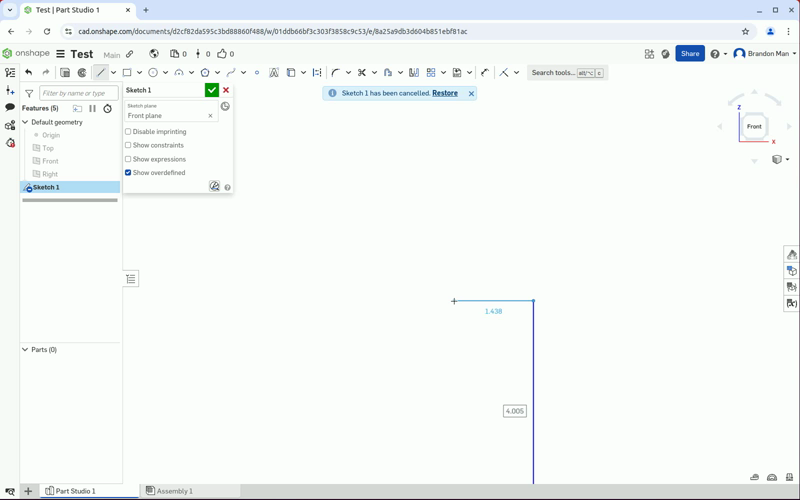
scroll(-6)
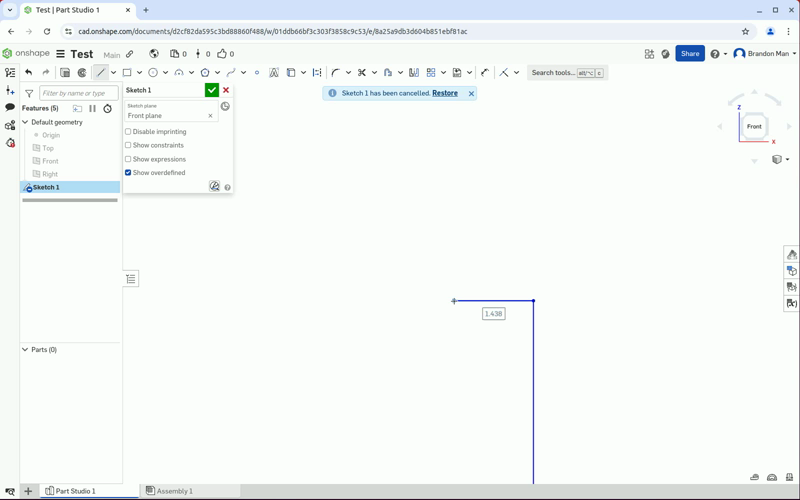
scroll(-6)
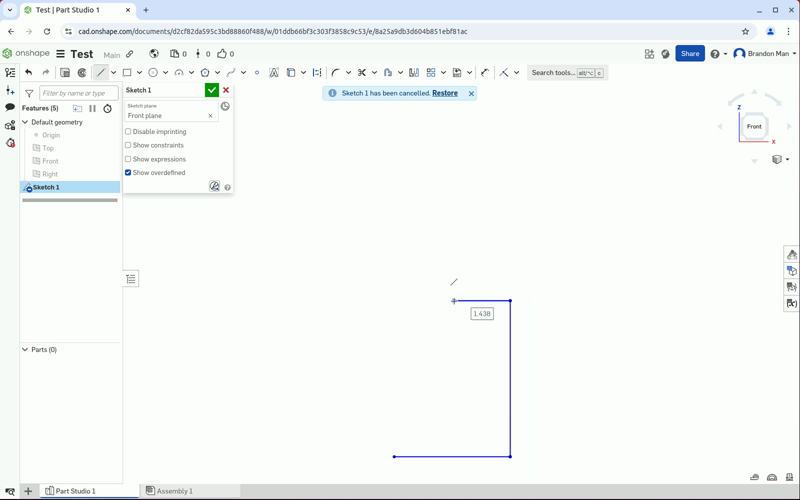
scroll(-6)
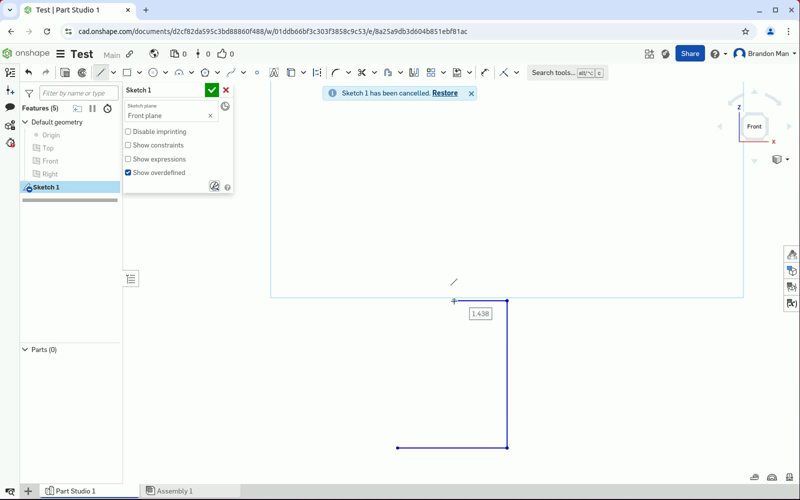
scroll(-6)
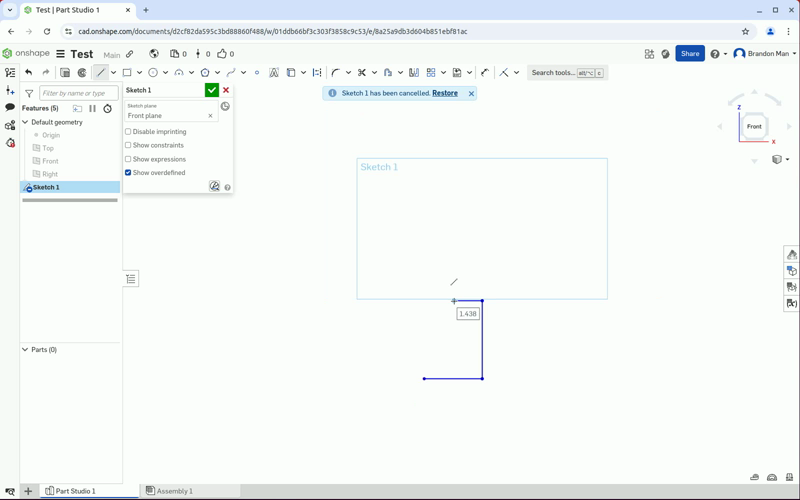
scroll(-6)
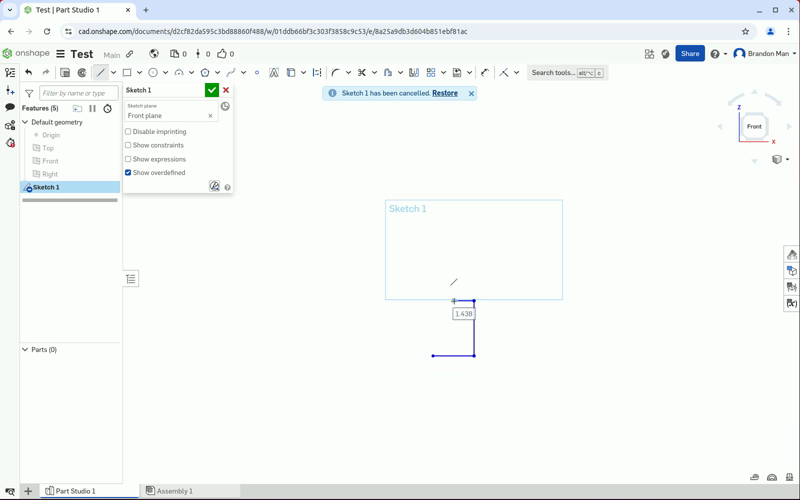
scroll(-6)
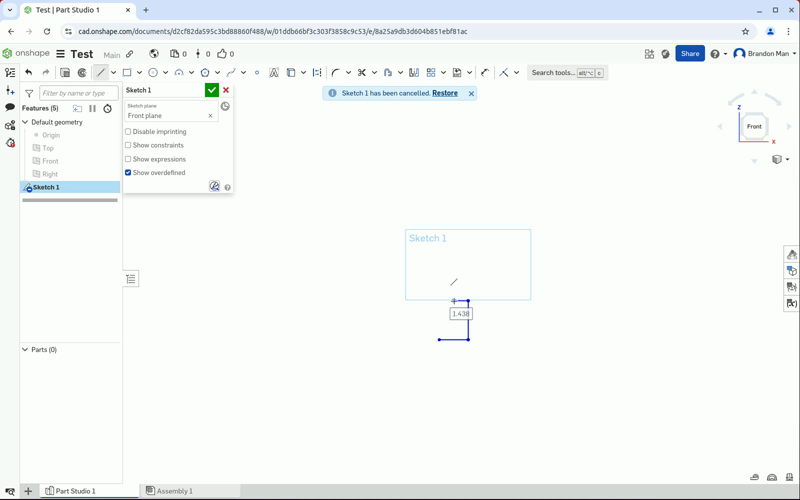
scroll(-6)
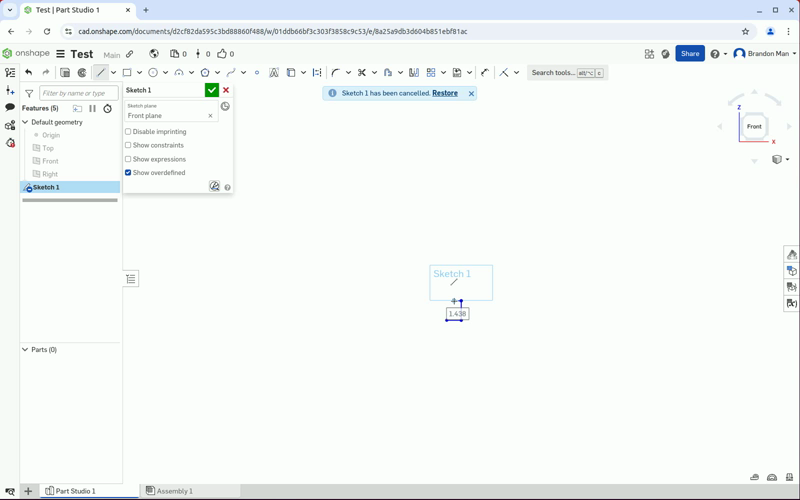
key_up(shift)
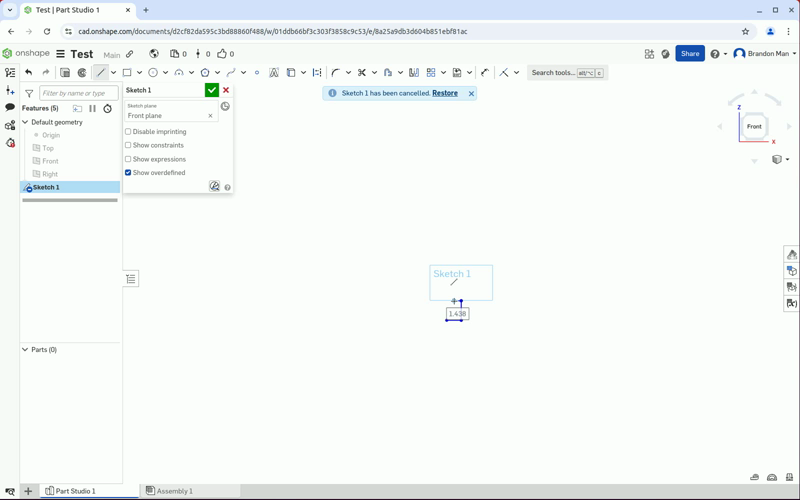
mouse_move(484, 300)
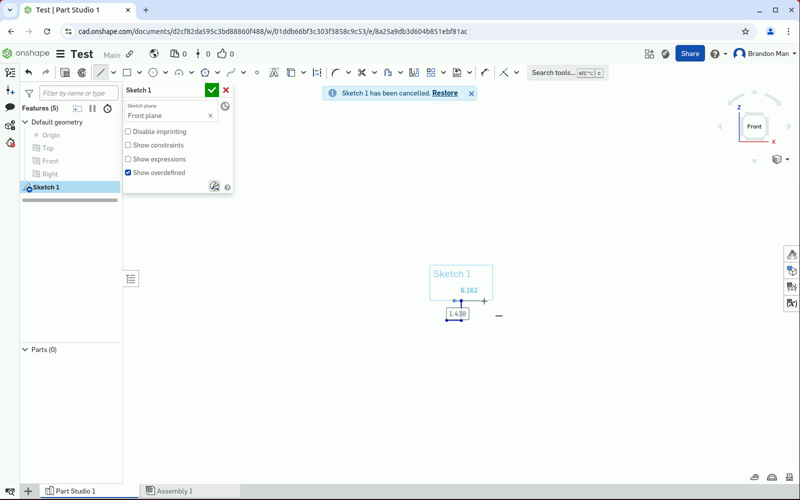
key_down(shift)
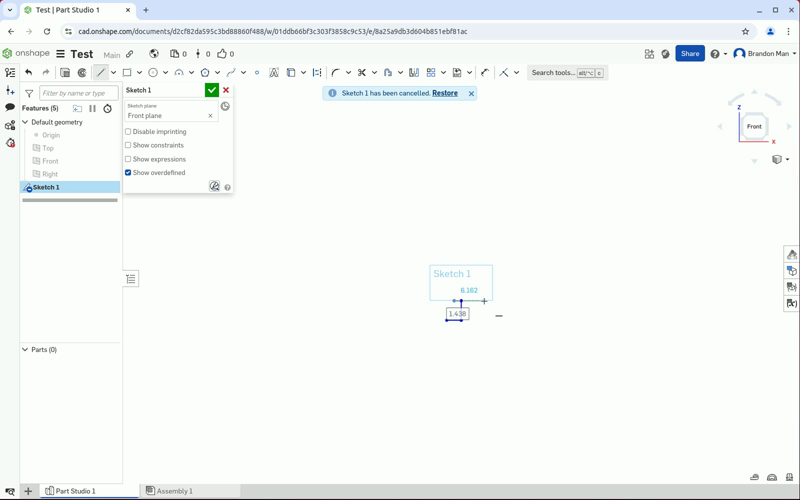
mouse_move(446, 320)
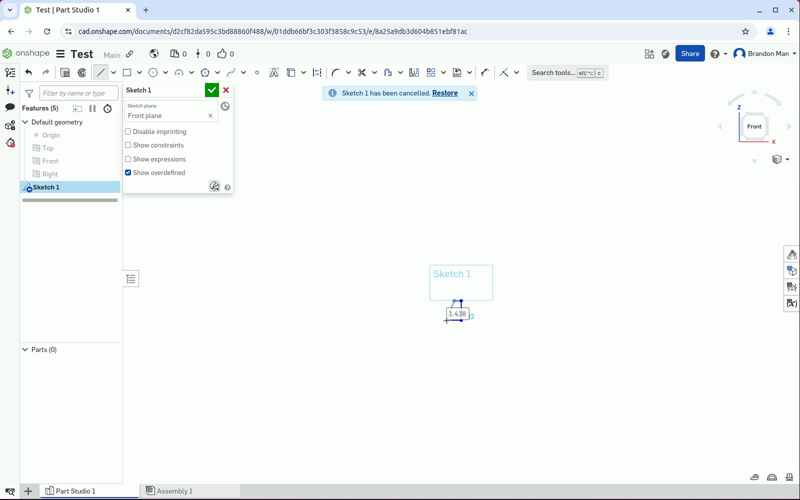
key_up(shift)
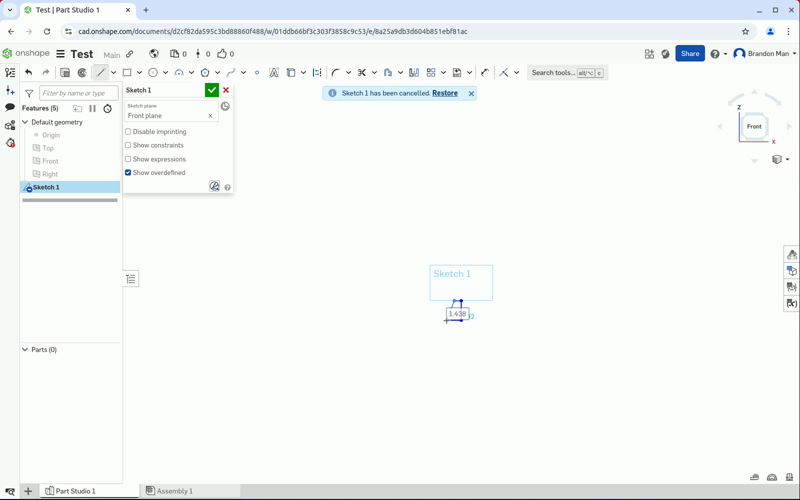
click(446, 320)
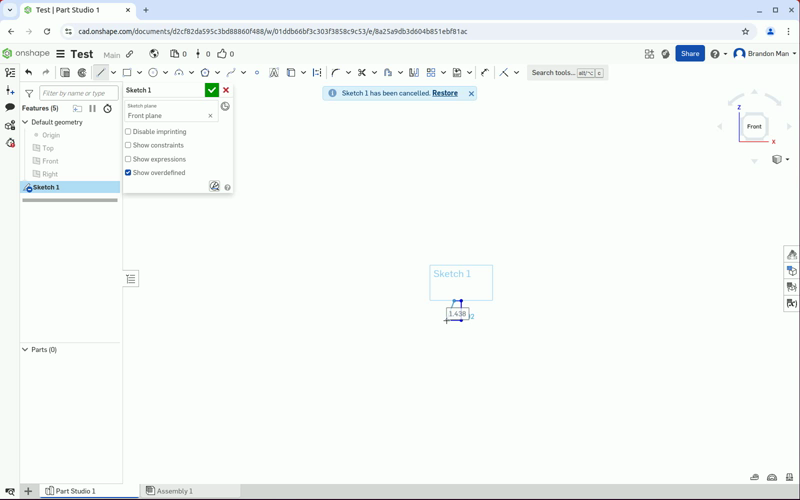
key(esc)
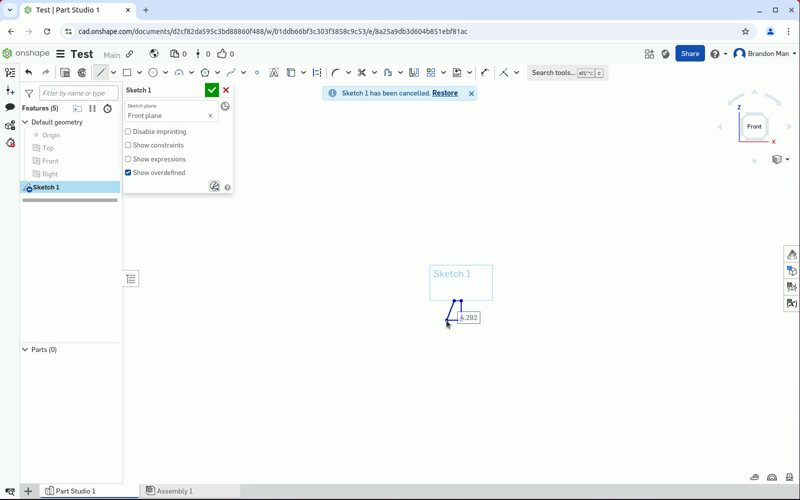
mouse_move(451, 314)
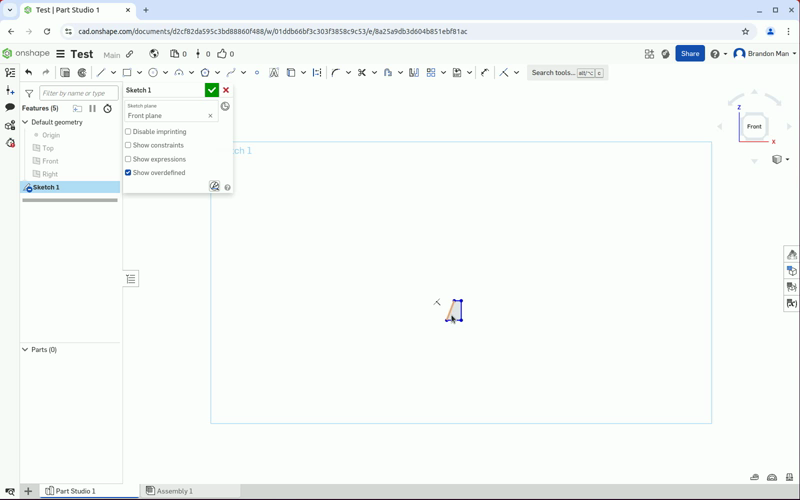
scroll(6)
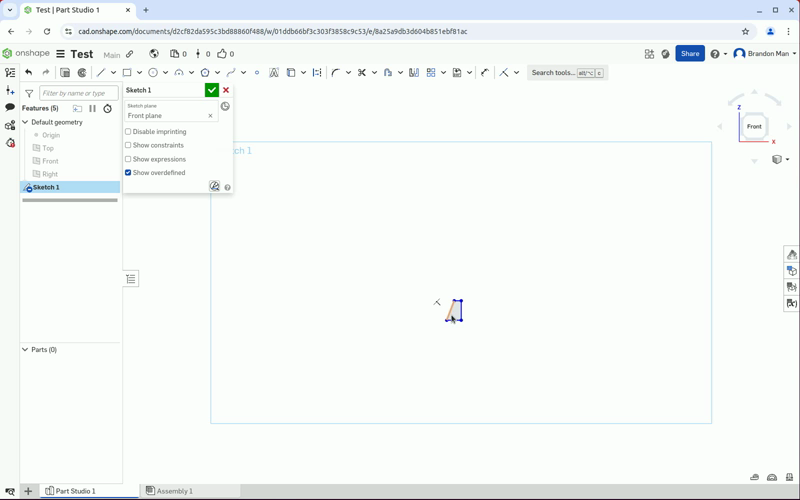
scroll(6)
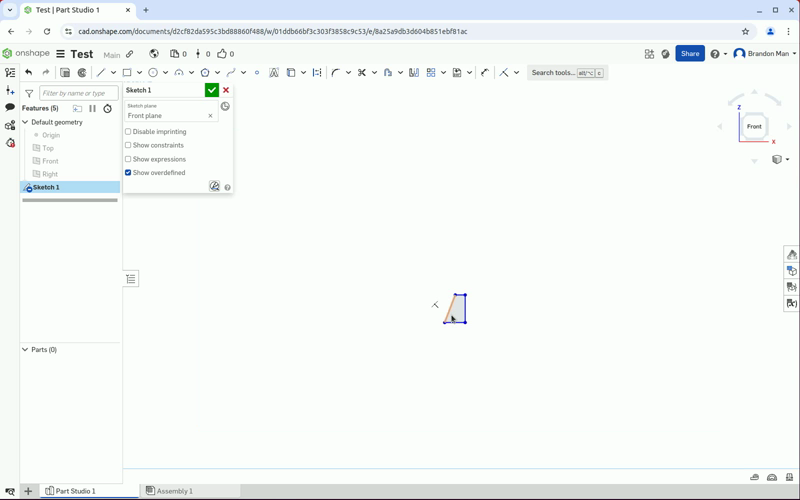
scroll(6)
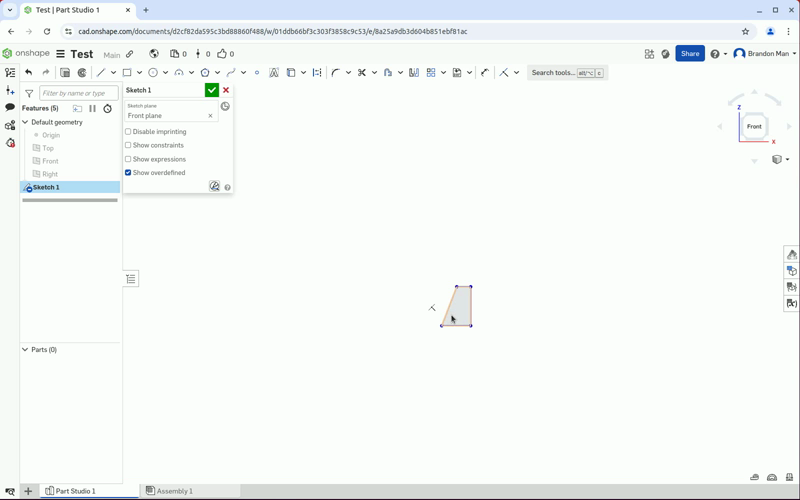
scroll(6)
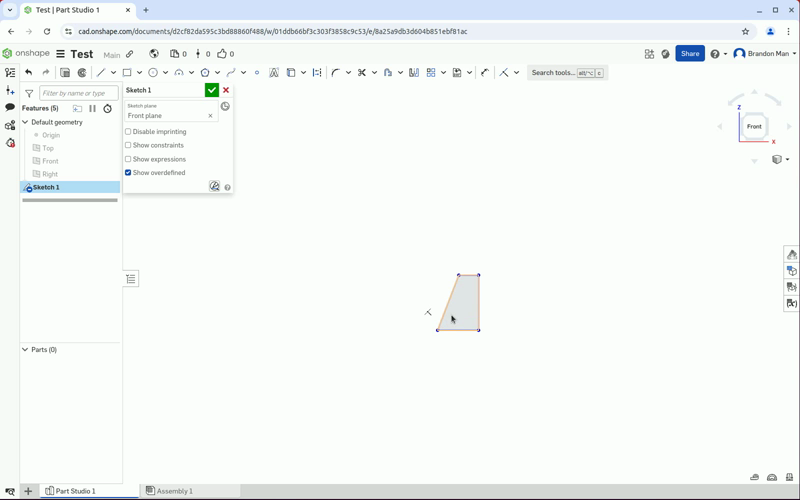
scroll(6)
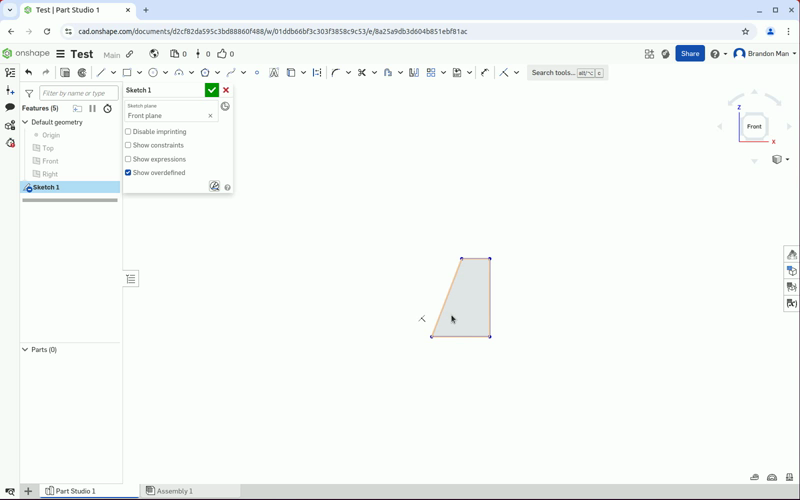
scroll(6)
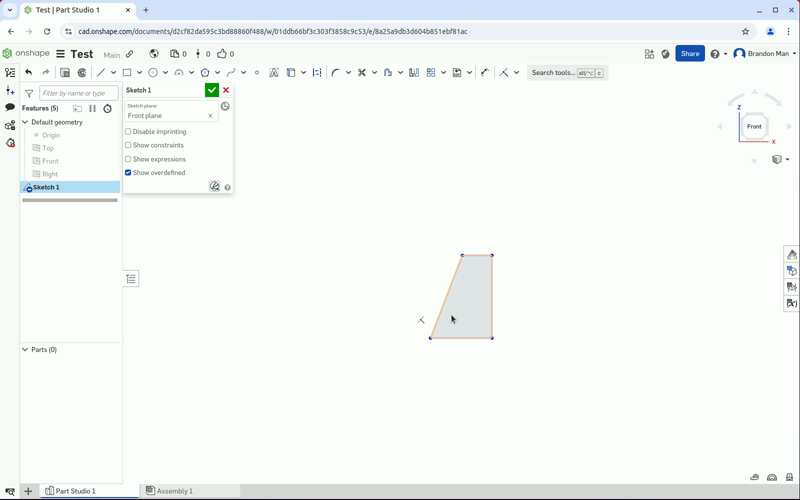
scroll(6)
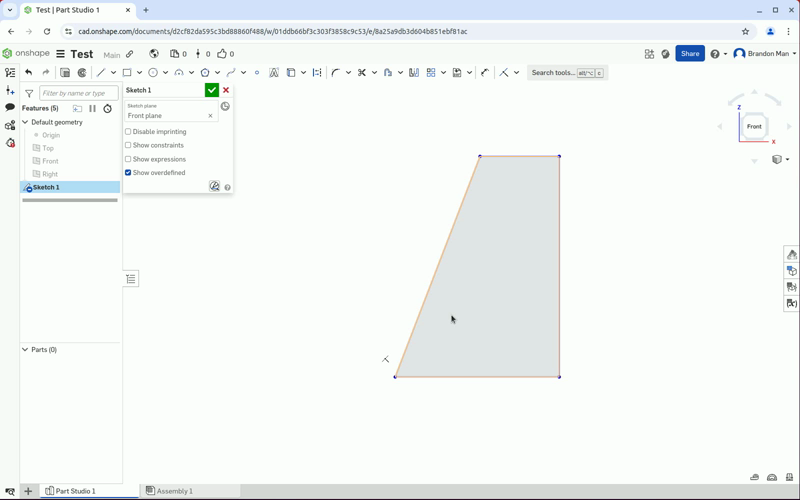
click(451, 314)
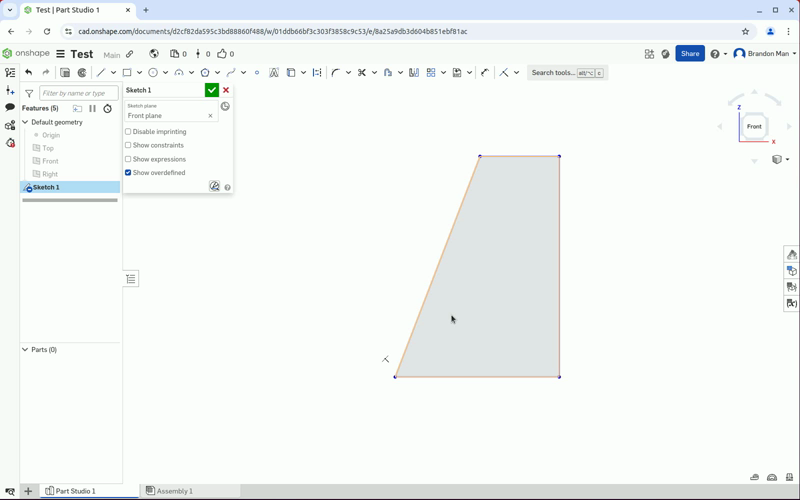
scroll(-6)
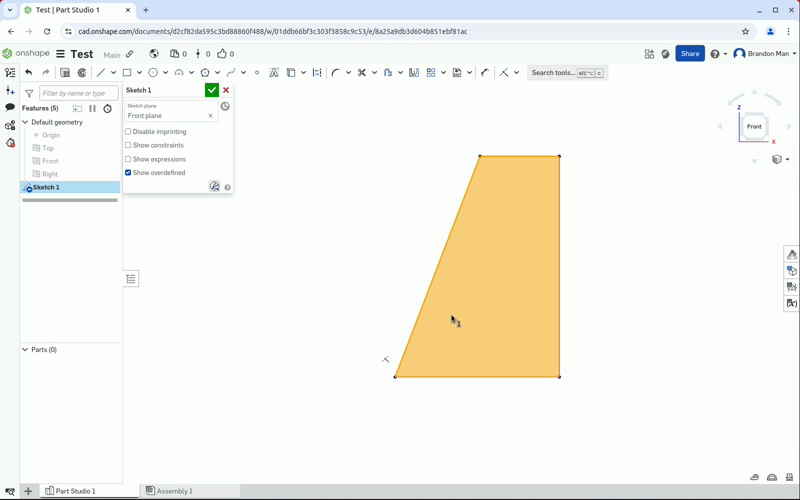
scroll(-6)
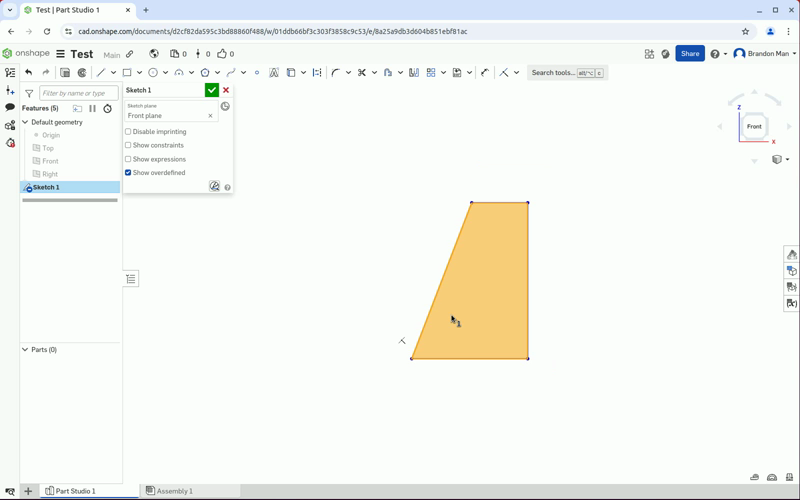
scroll(-6)
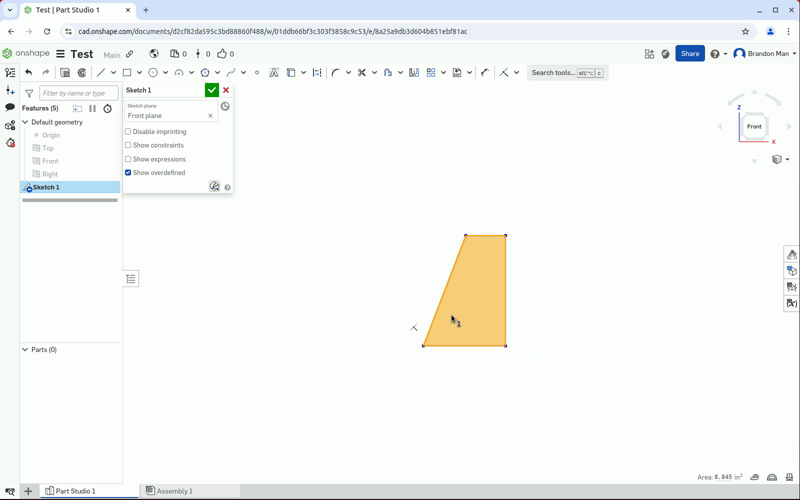
scroll(-6)
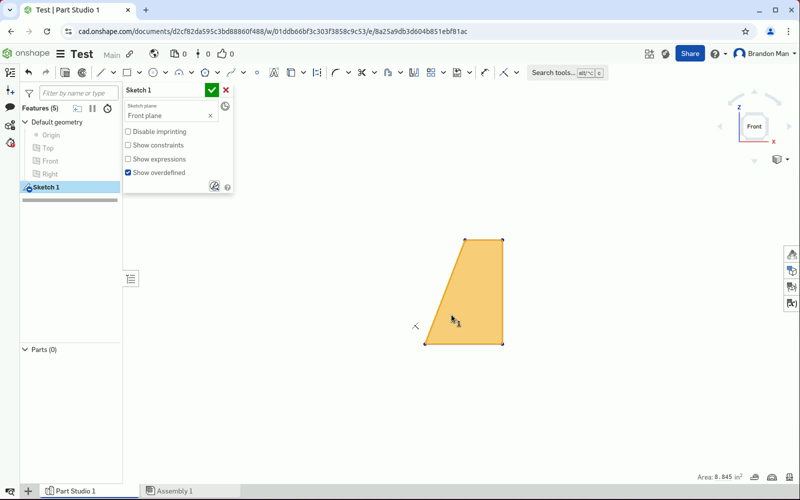
scroll(-6)
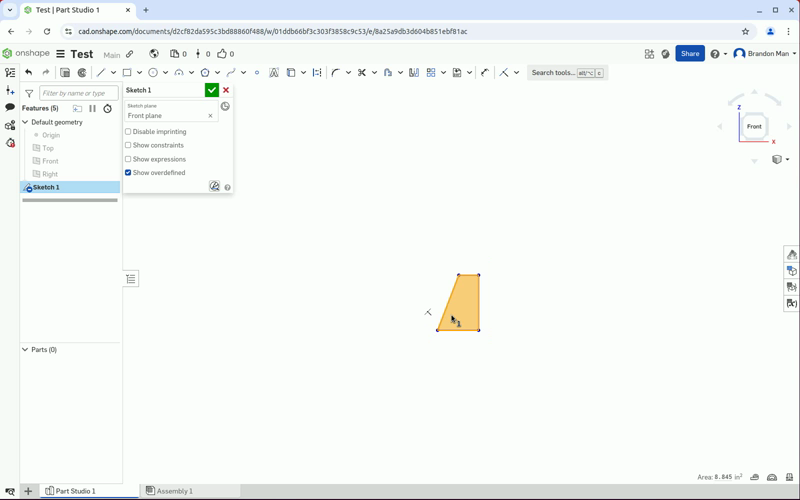
scroll(-6)
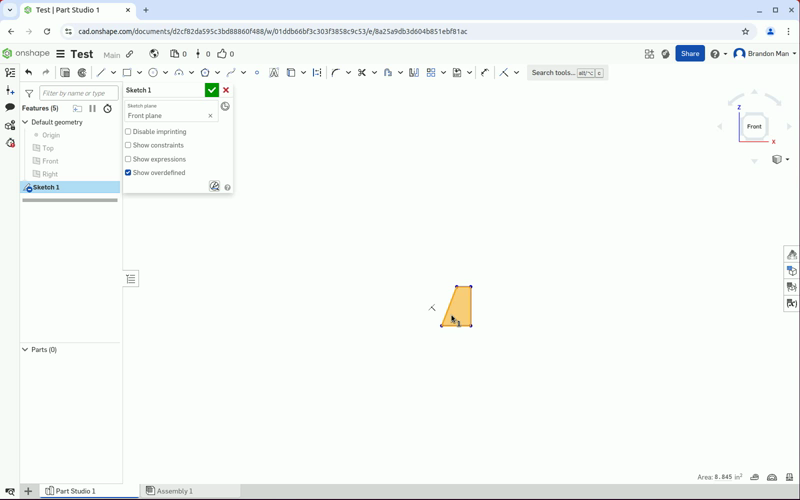
scroll(-6)
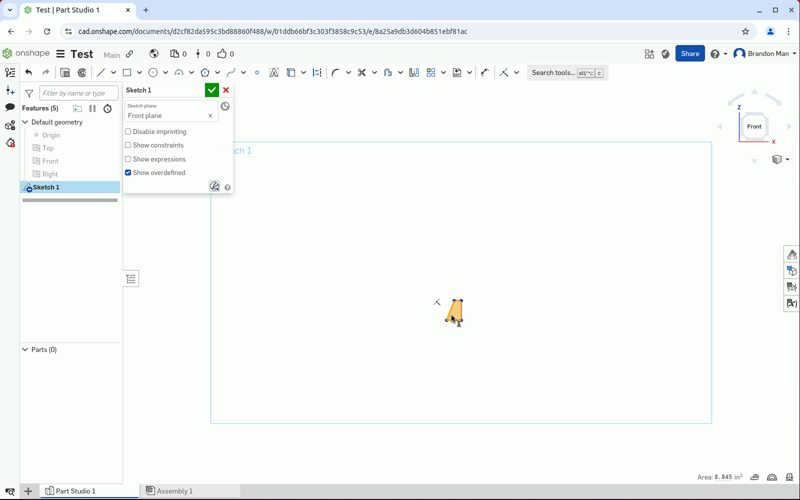
mouse_move(73, 352)
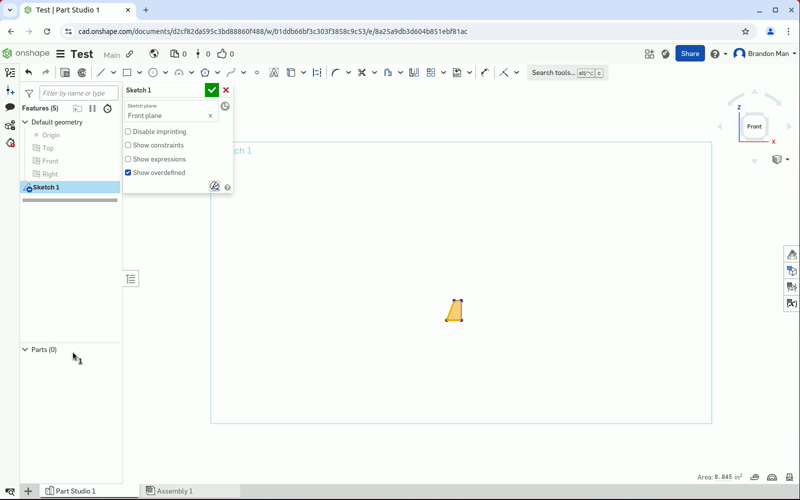
key(shift+y)
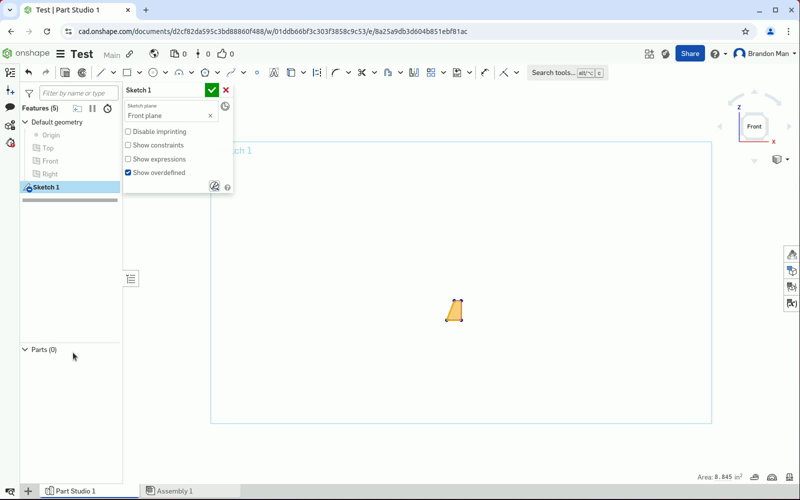
key(shift+e)
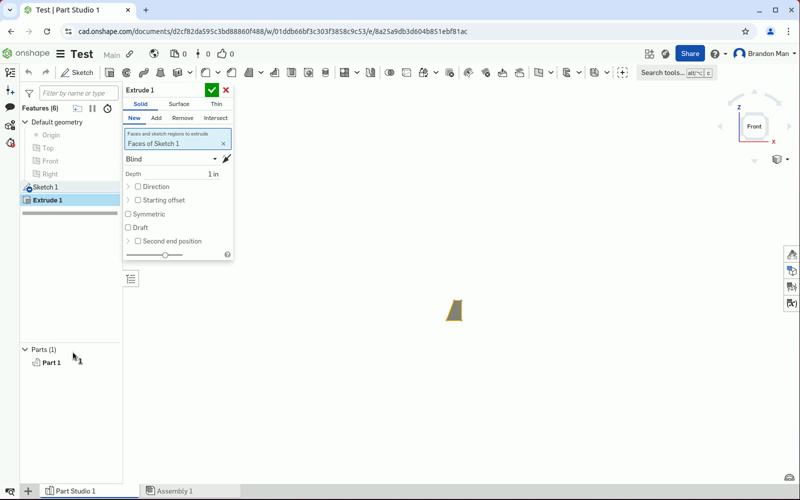
mouse_move(143, 106)
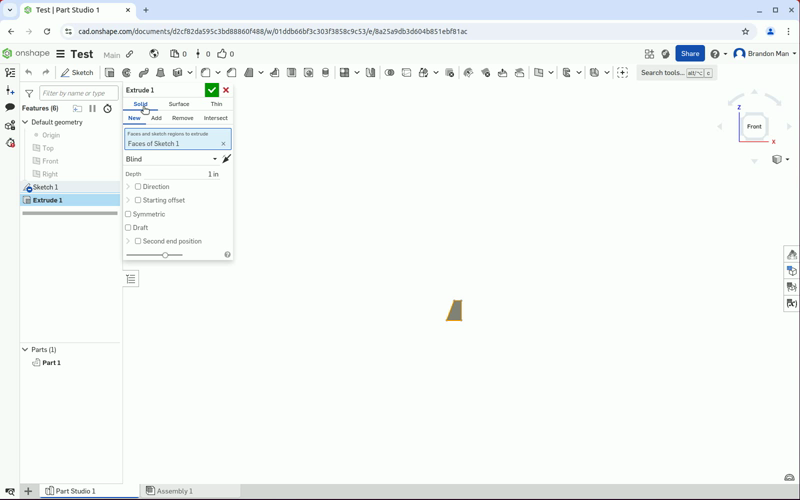
click(143, 106)
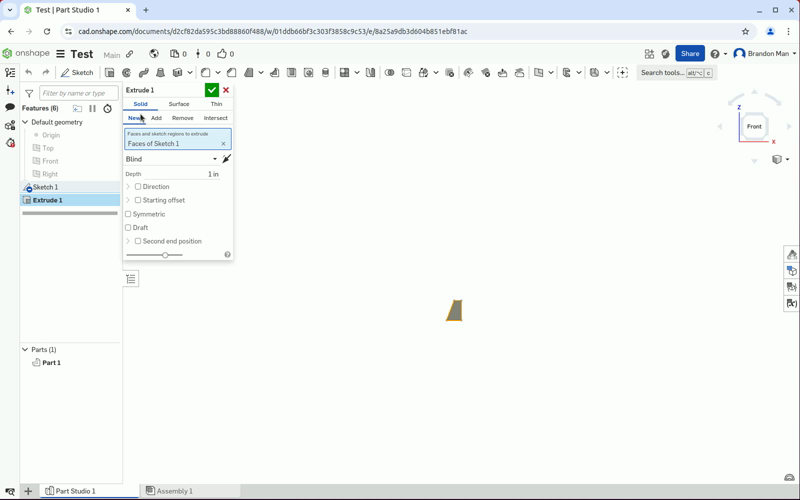
mouse_move(137, 120)
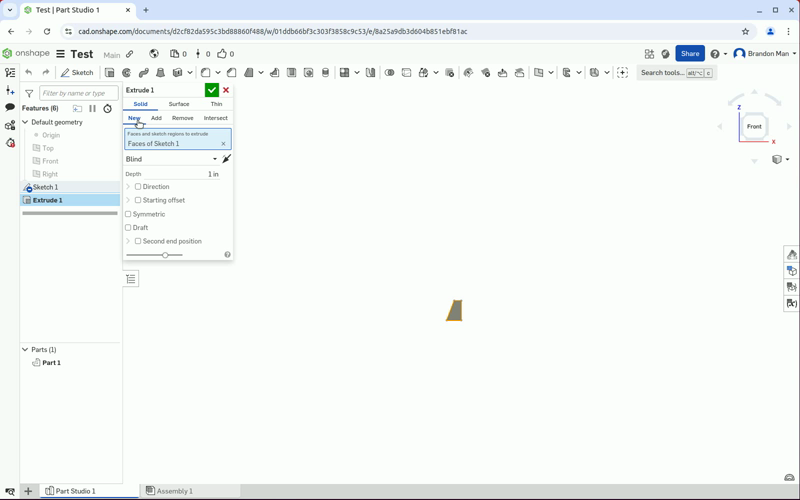
click(137, 120)
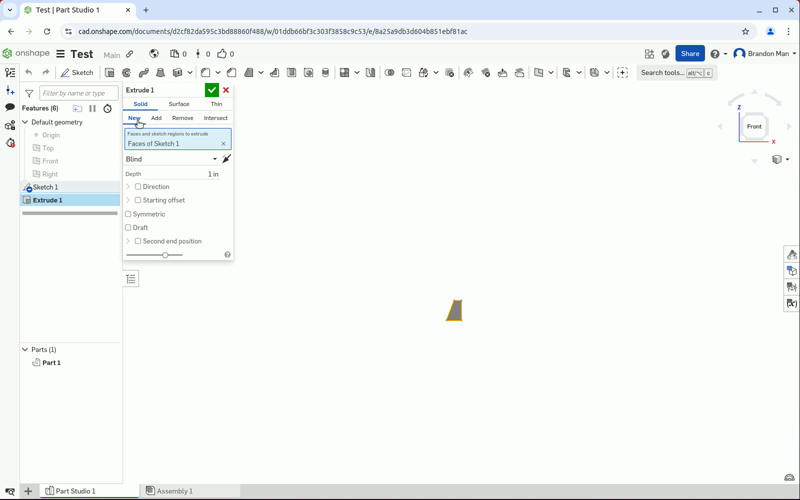
key(tab, 4)
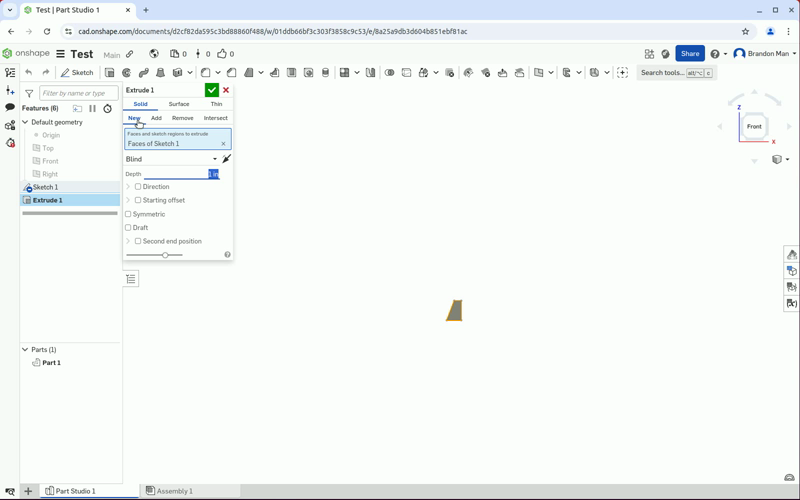
text(23.108)
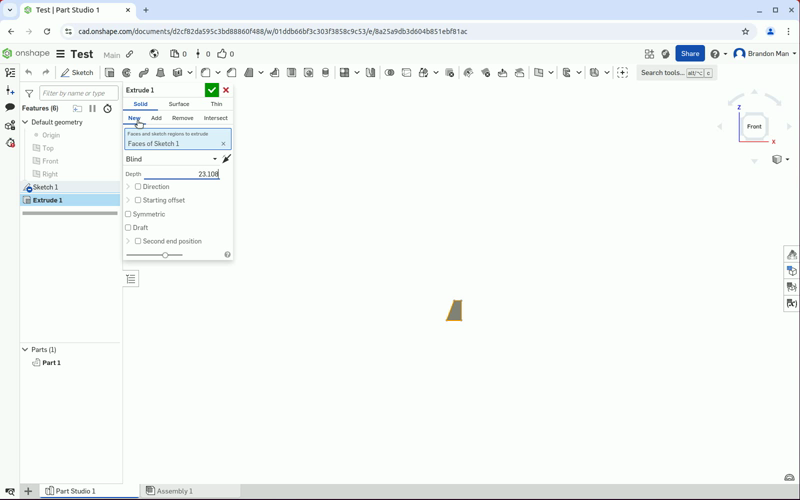
key(enter)
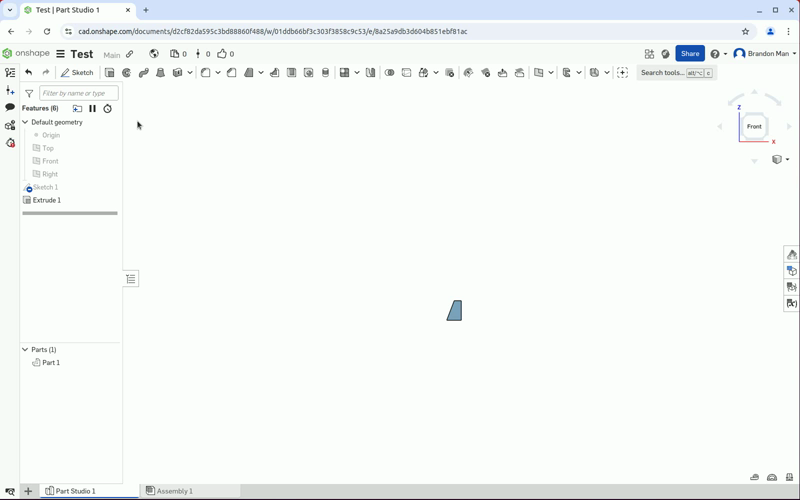
key(shift+h)
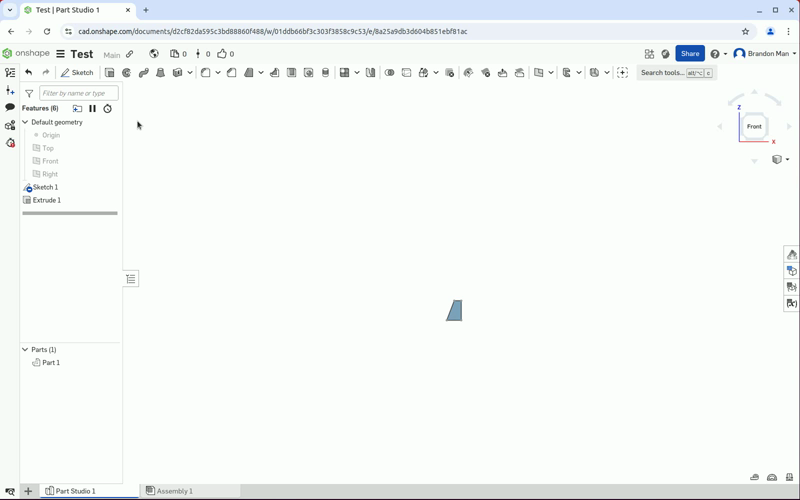
key(shift+h)
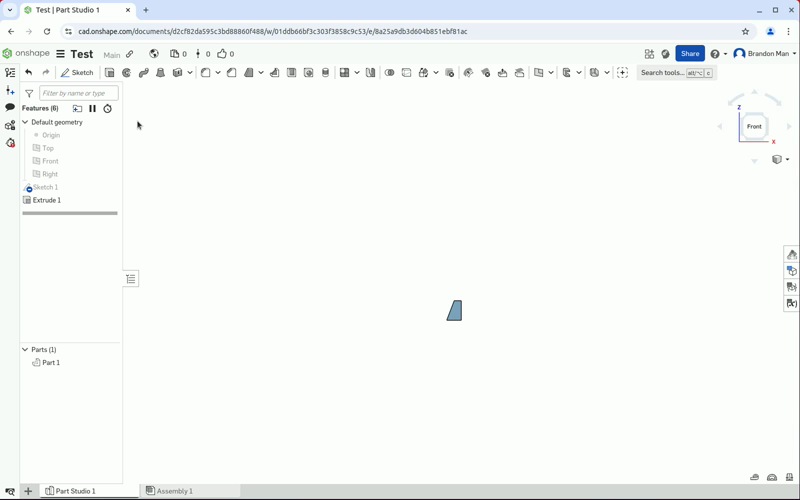
mouse_move(73, 189)
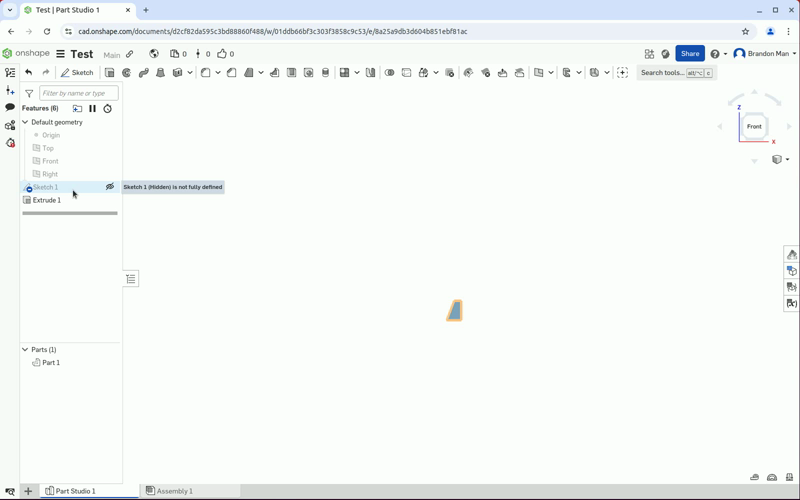
click(73, 189)
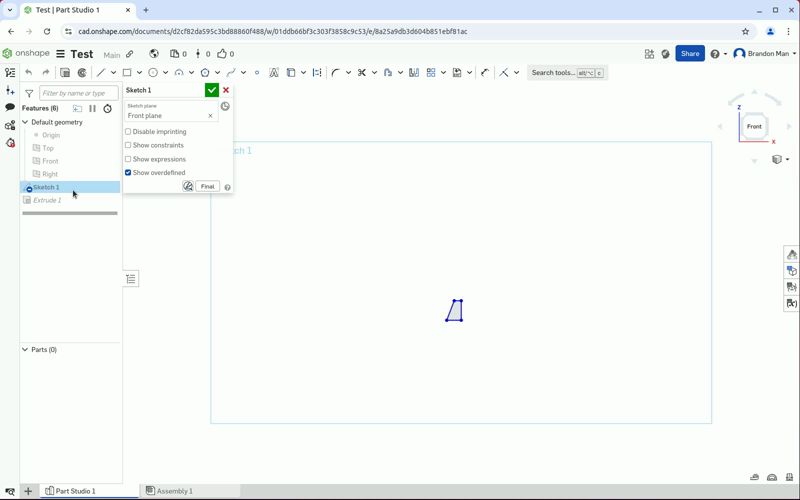
mouse_move(229, 92)
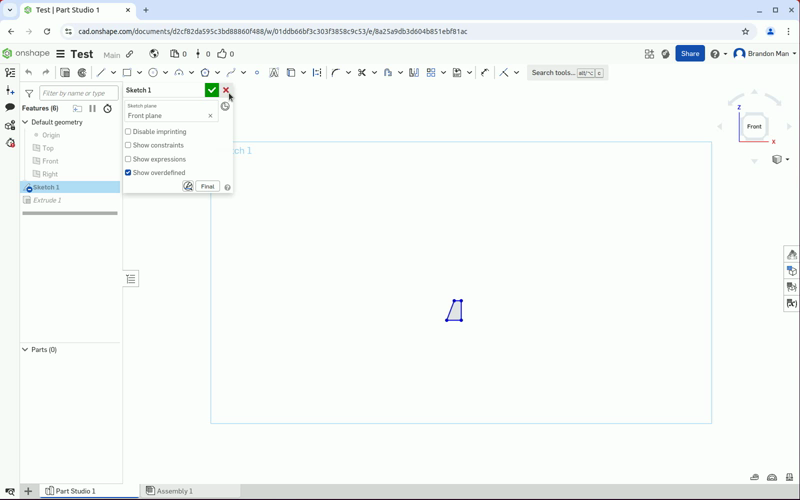
click(229, 92)
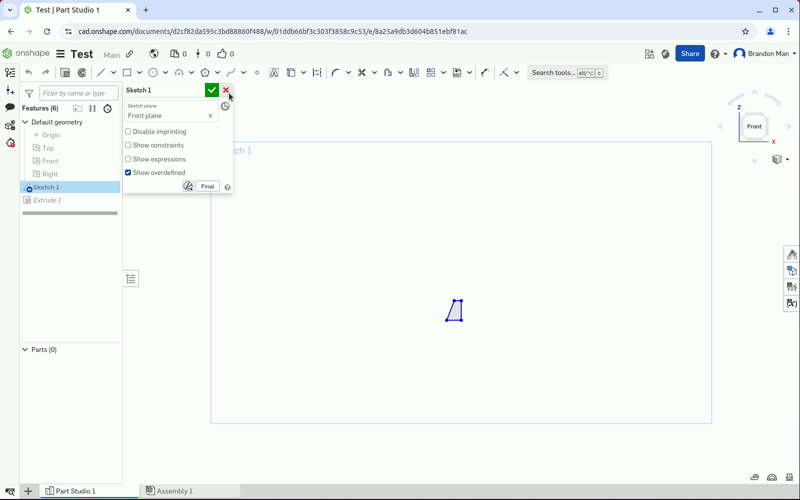
key(shift+s)
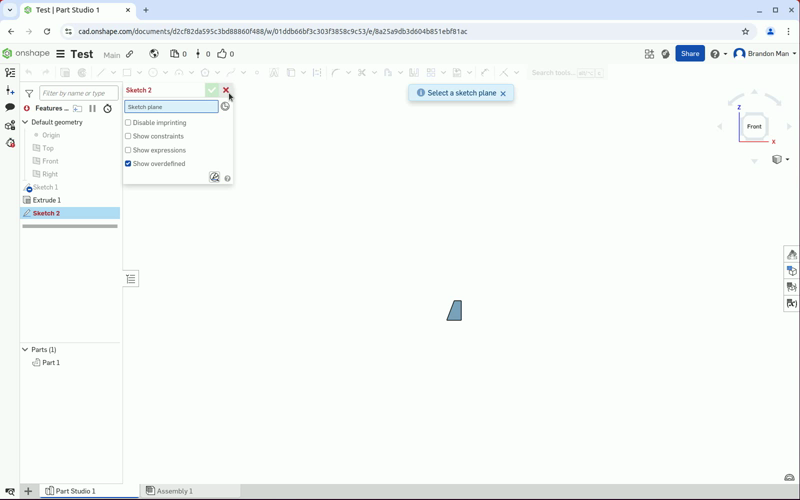
mouse_move(73, 163)
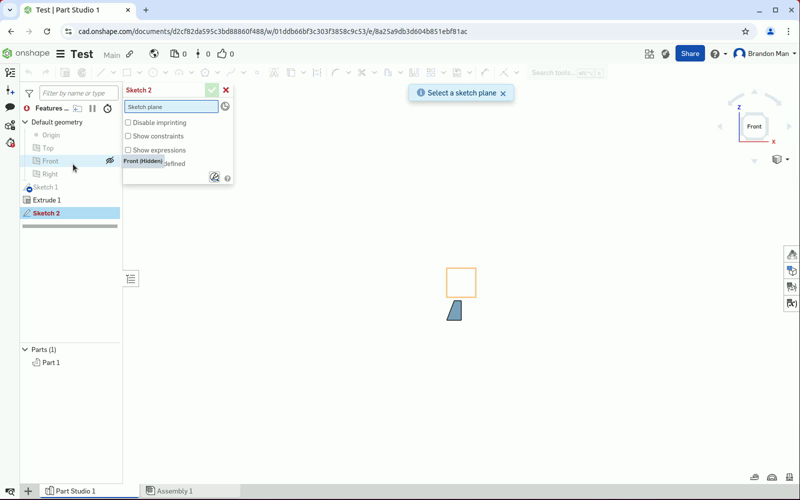
click(73, 163)
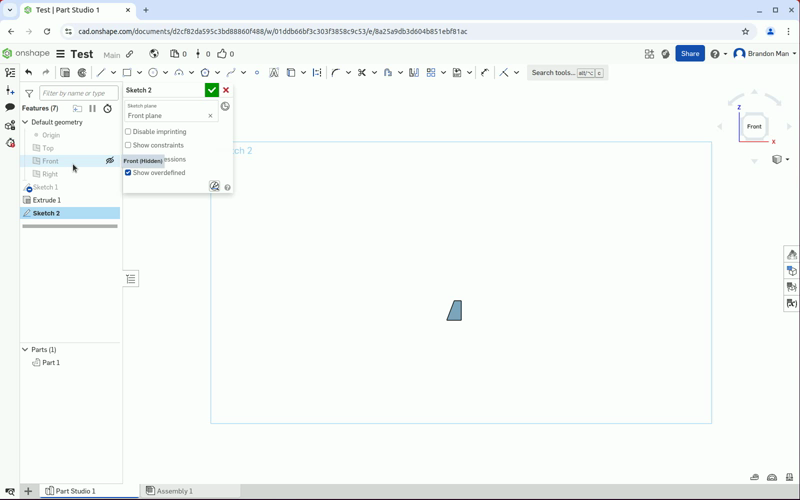
mouse_move(73, 352)
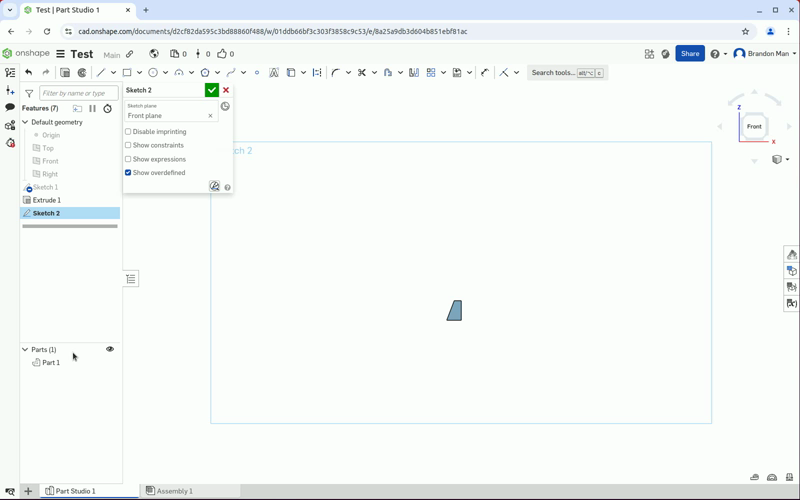
key(y)
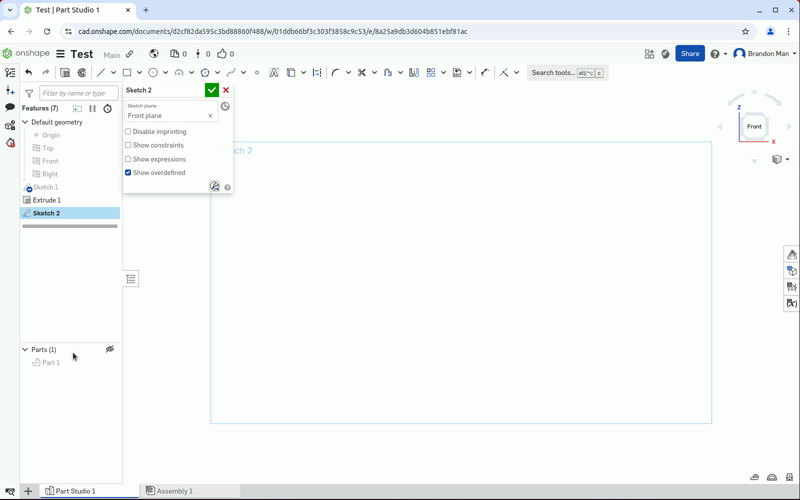
key(l)
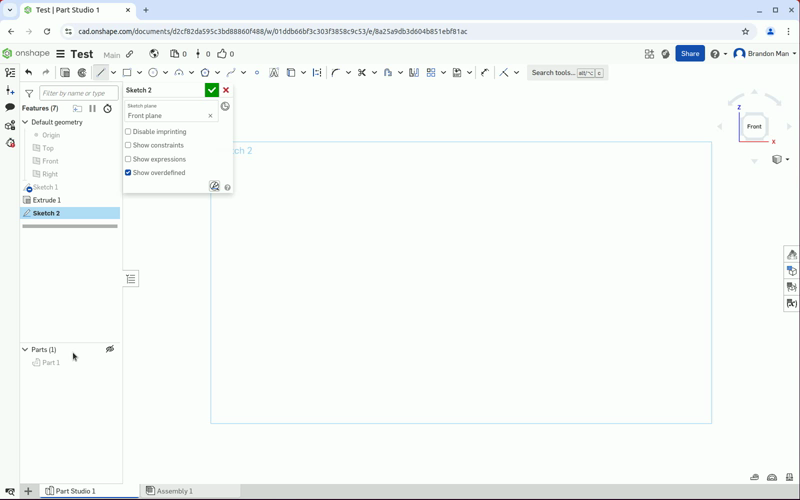
key_down(shift)
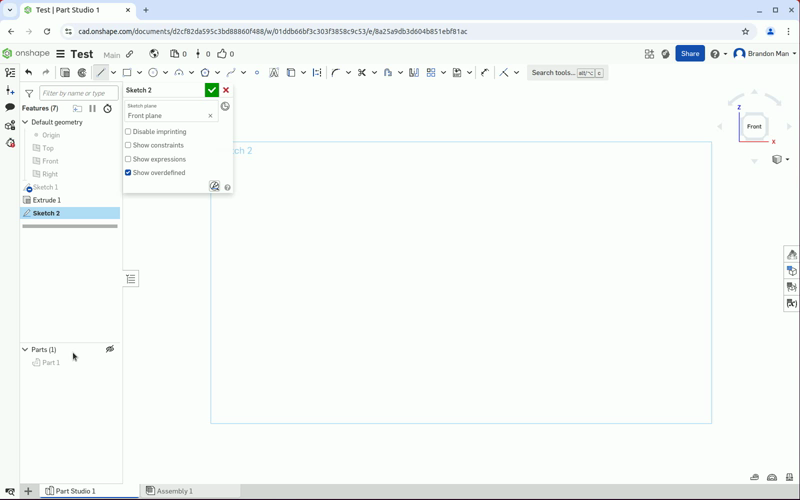
mouse_move(460, 320)
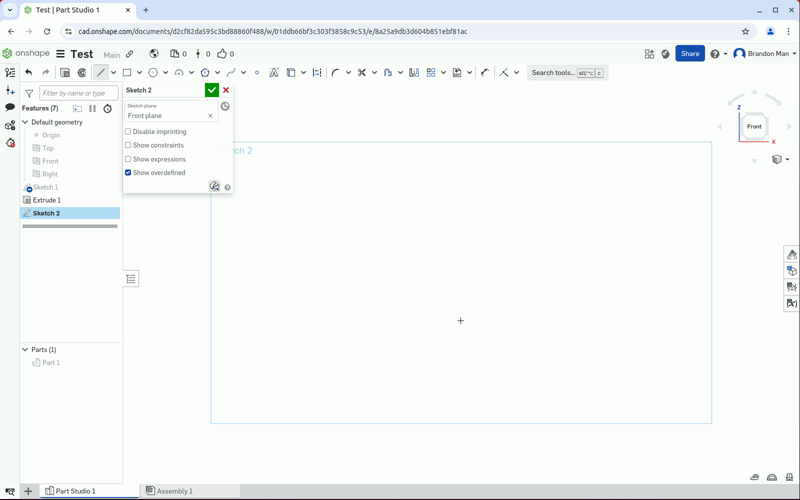
click(460, 320)
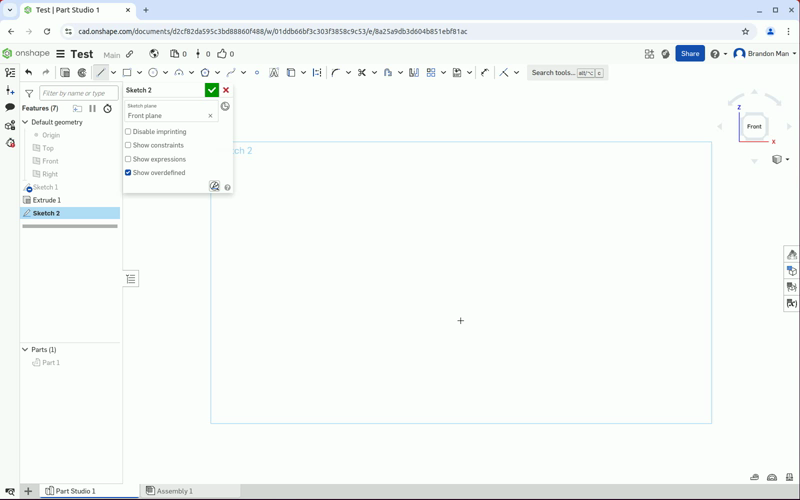
key_up(shift)
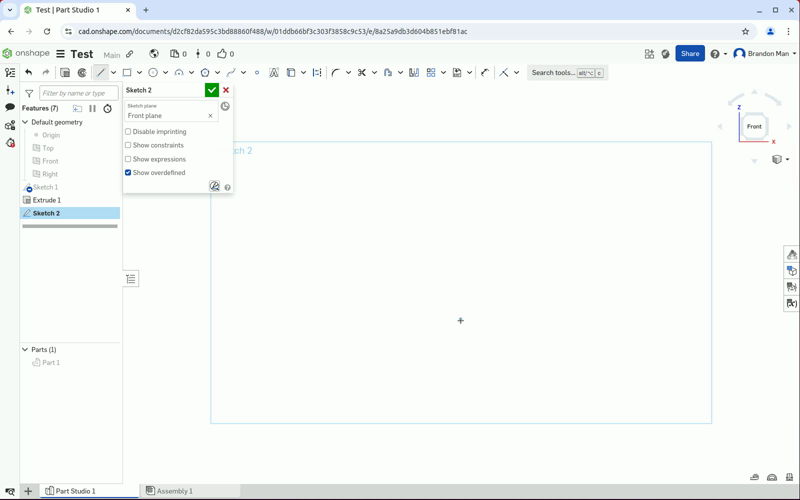
key_down(shift)
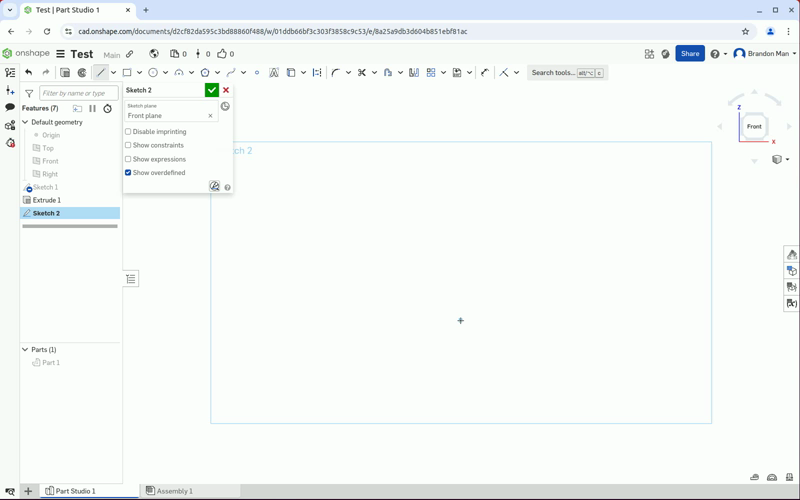
mouse_move(490, 320)
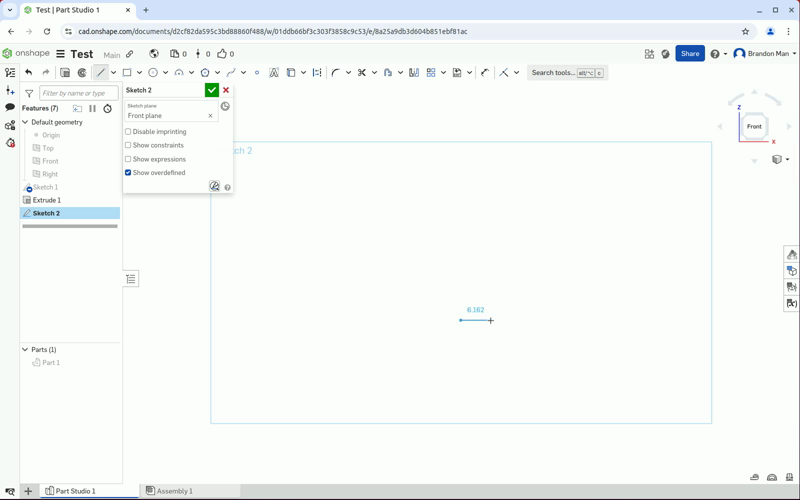
mouse_move(475, 320)
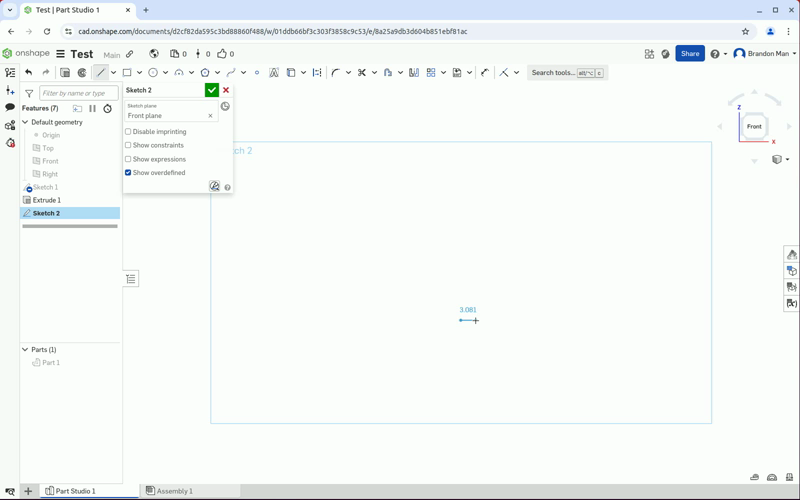
click(475, 320)
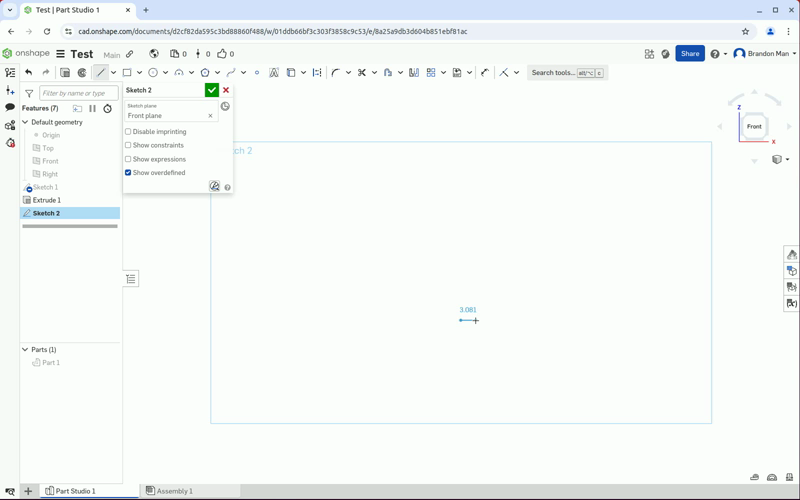
key_up(shift)
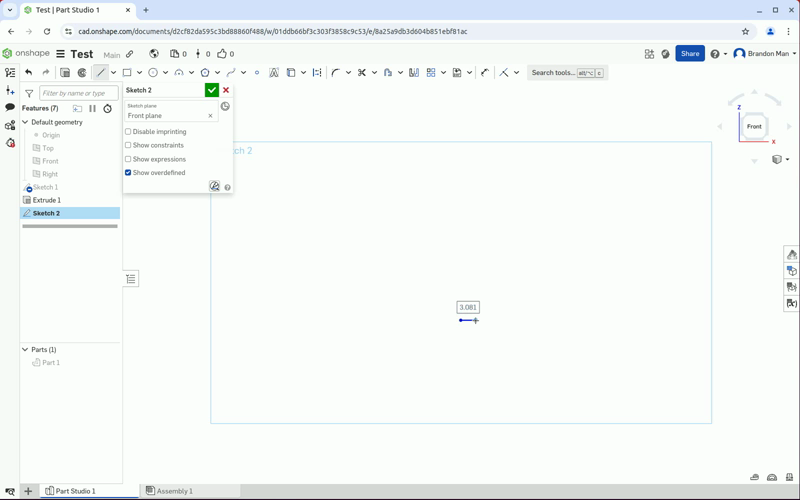
key_down(shift)
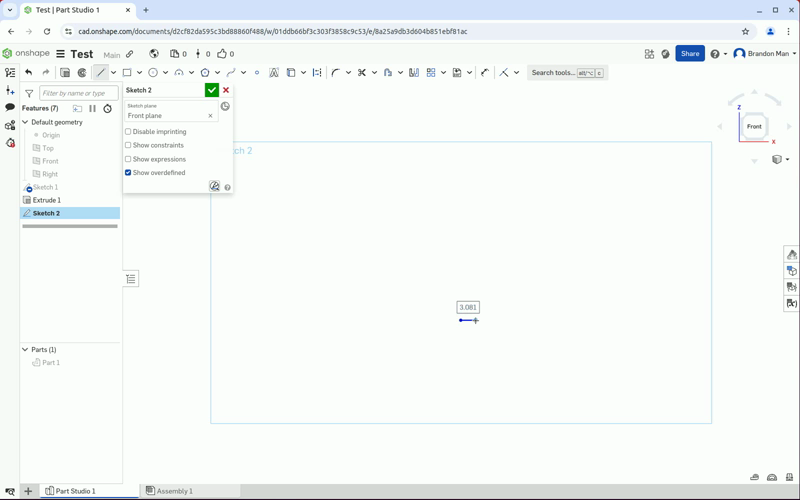
mouse_move(505, 320)
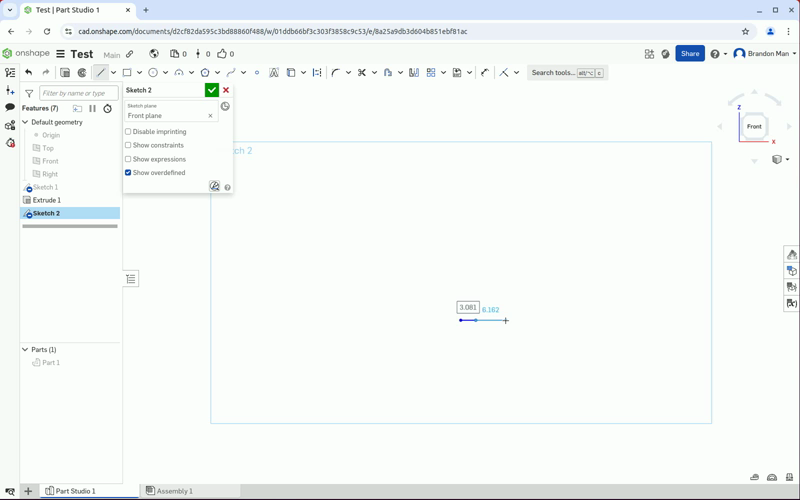
mouse_move(467, 300)
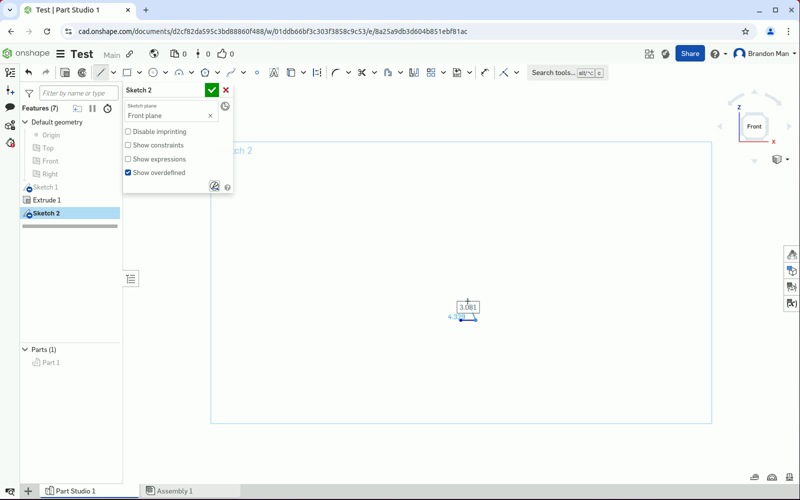
click(467, 300)
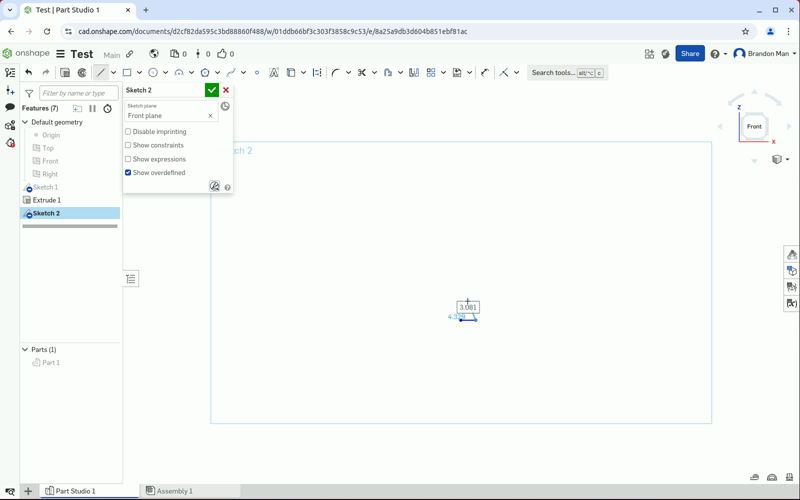
key_up(shift)
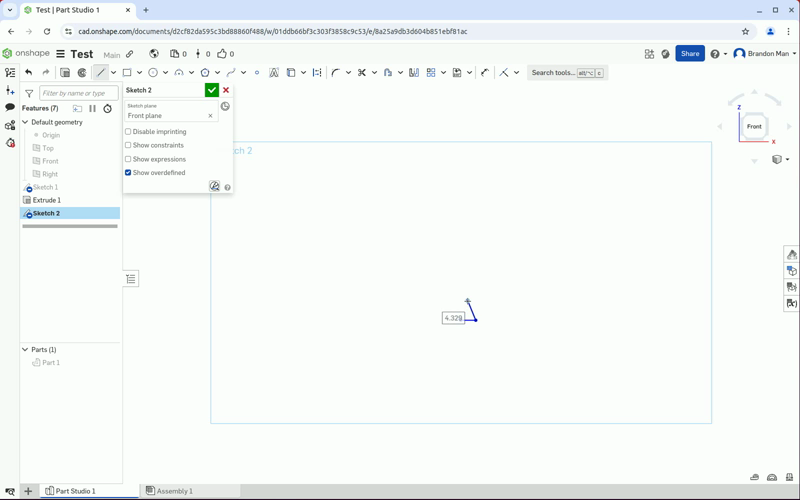
key_down(shift)
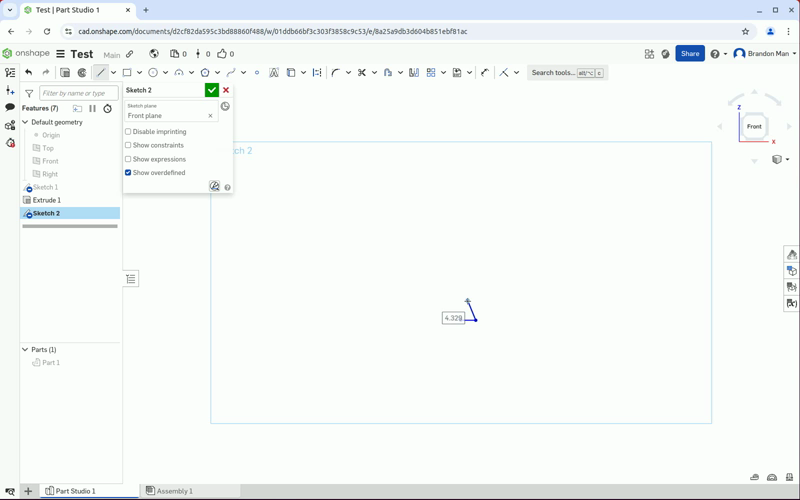
mouse_move(498, 300)
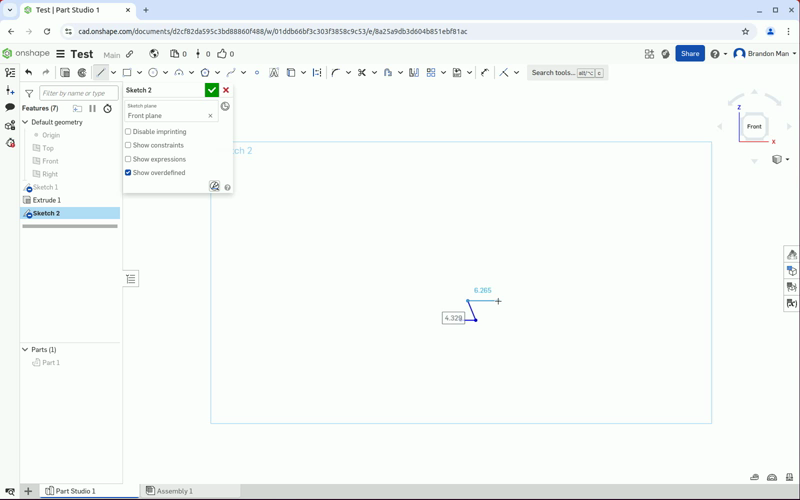
mouse_move(460, 300)
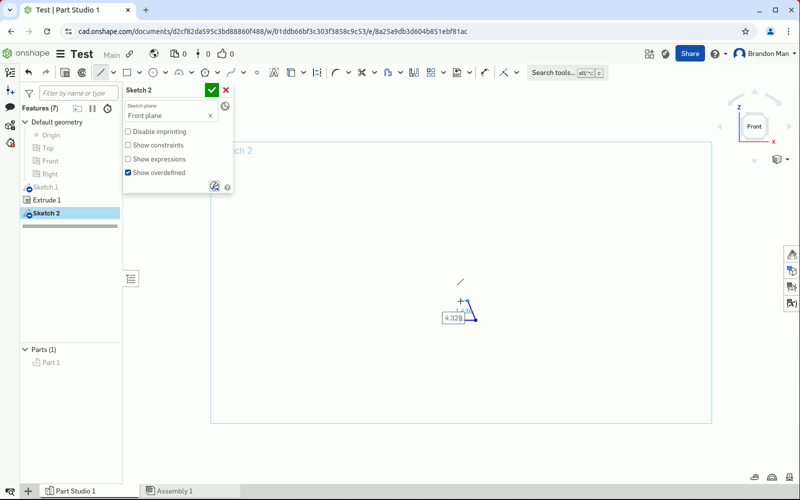
scroll(6)
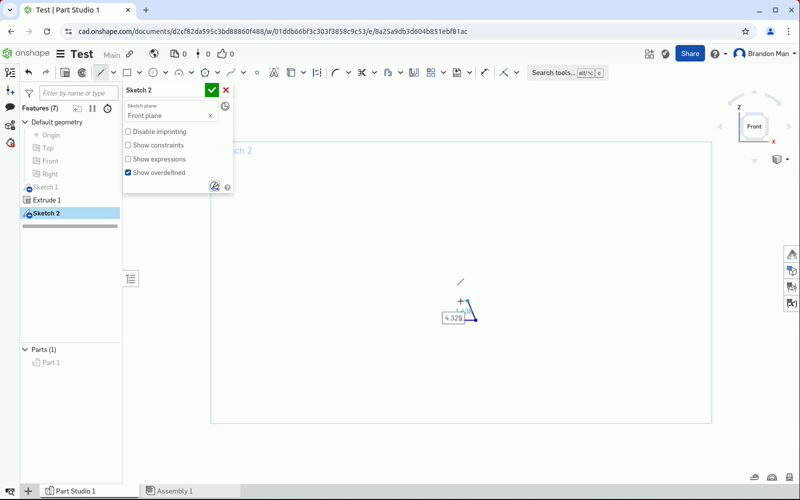
scroll(6)
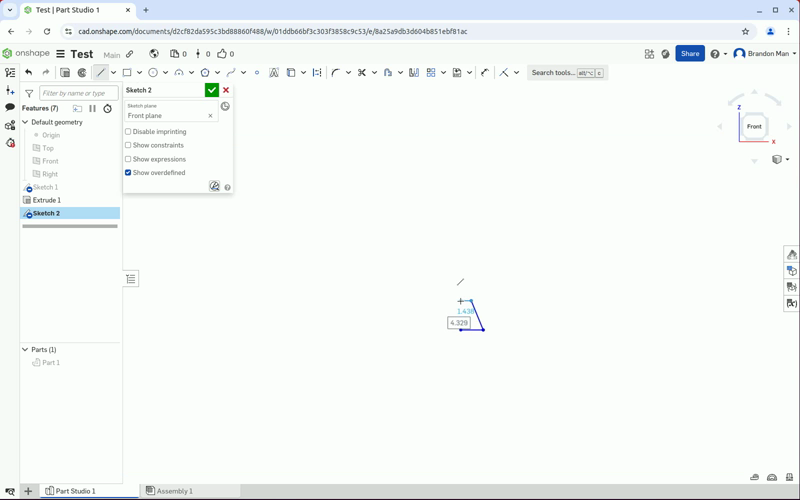
scroll(6)
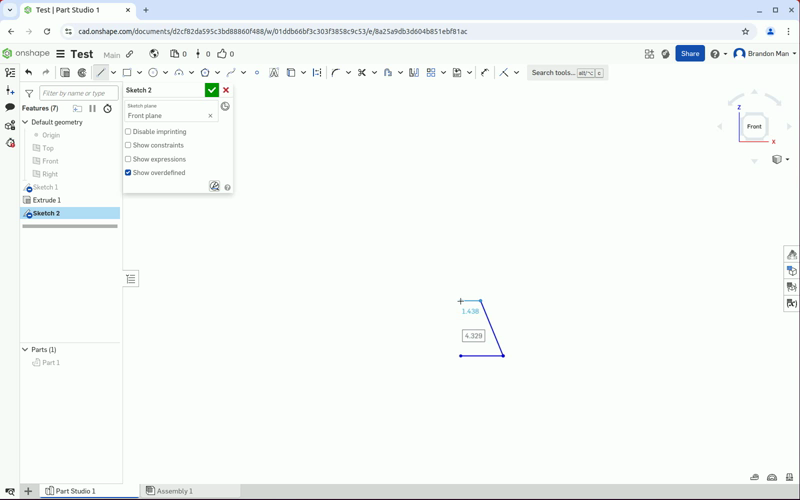
scroll(6)
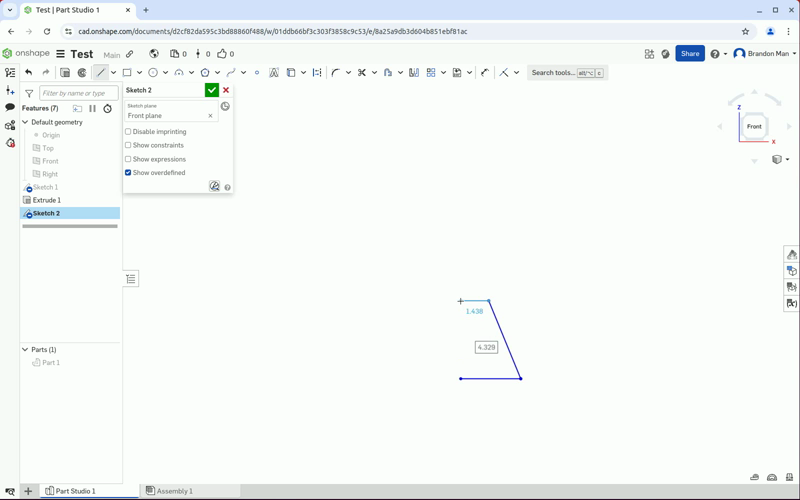
scroll(6)
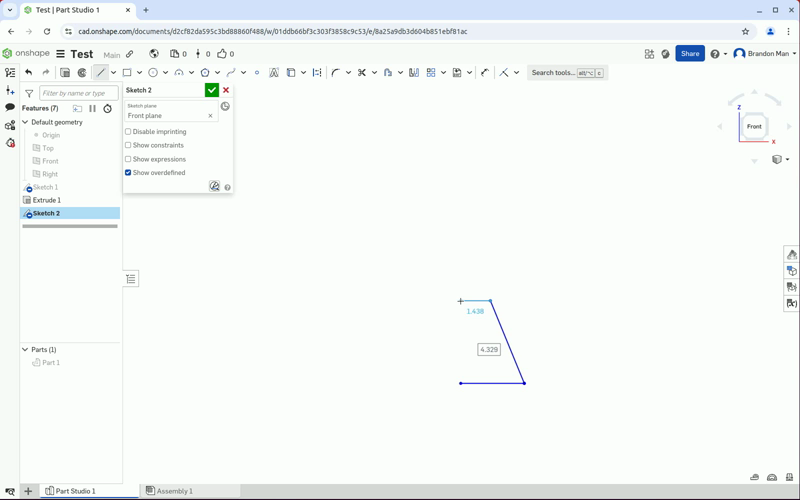
scroll(6)
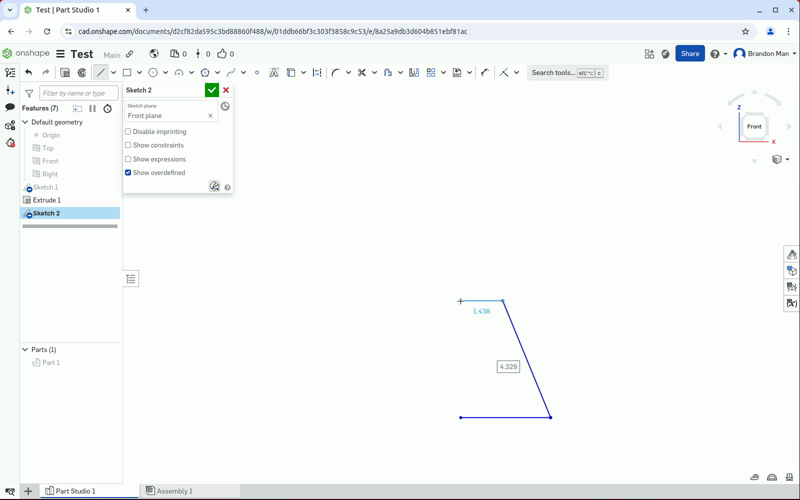
scroll(6)
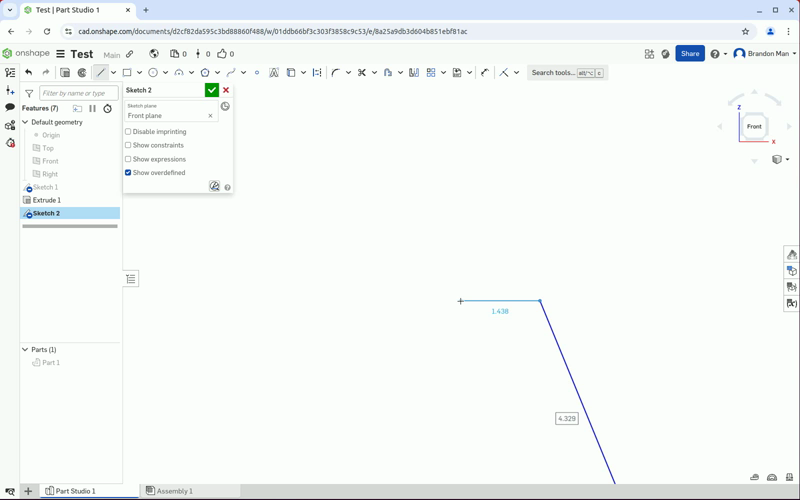
click(460, 300)
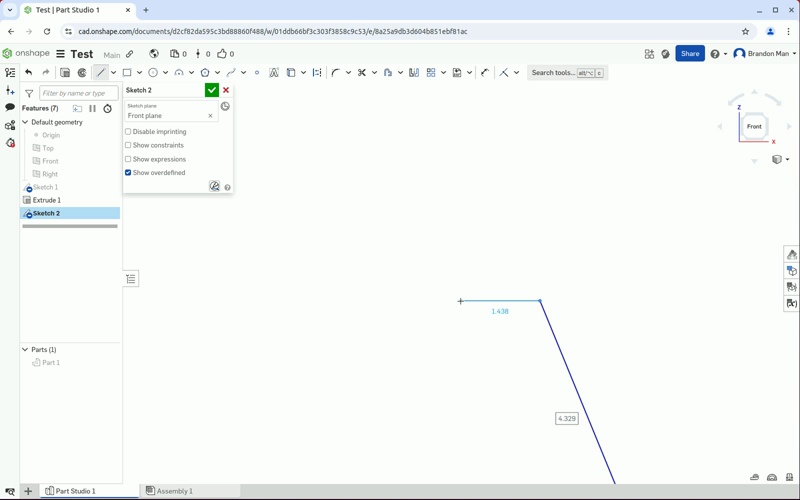
scroll(-6)
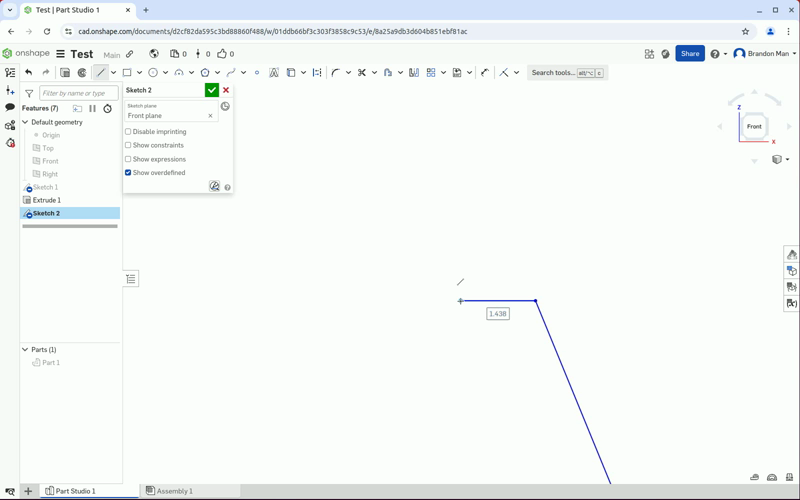
scroll(-6)
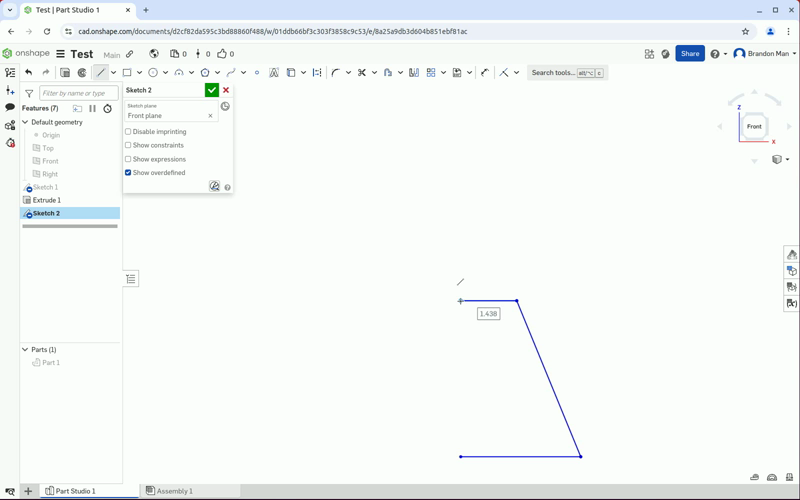
scroll(-6)
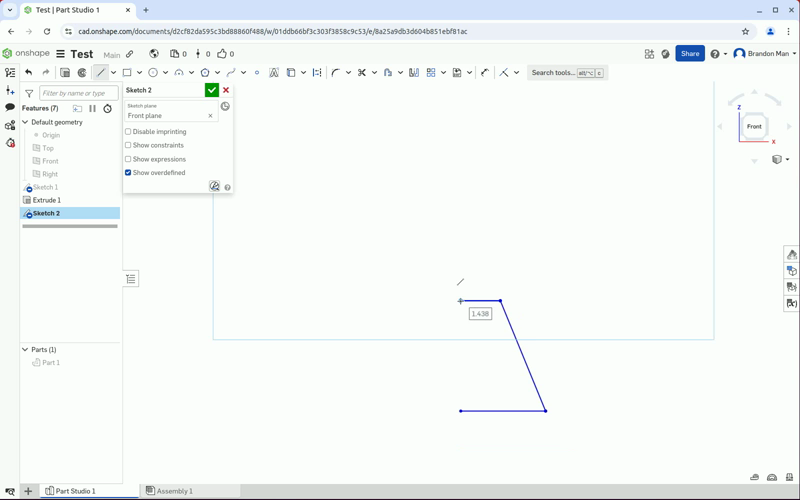
scroll(-6)
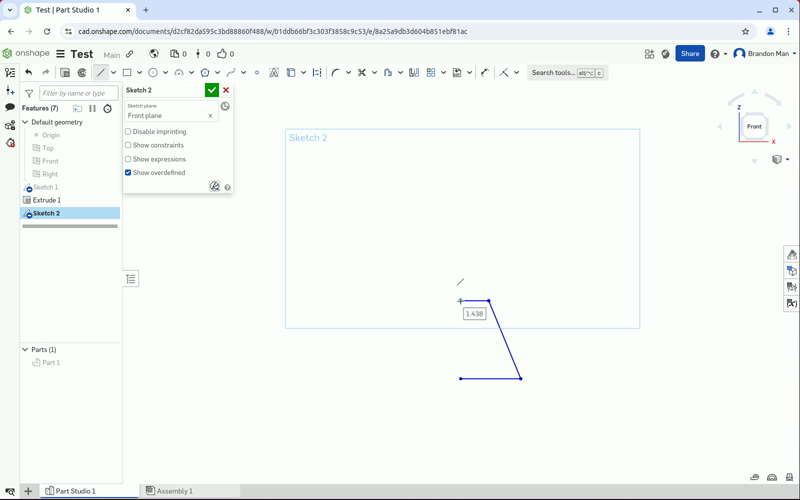
scroll(-6)
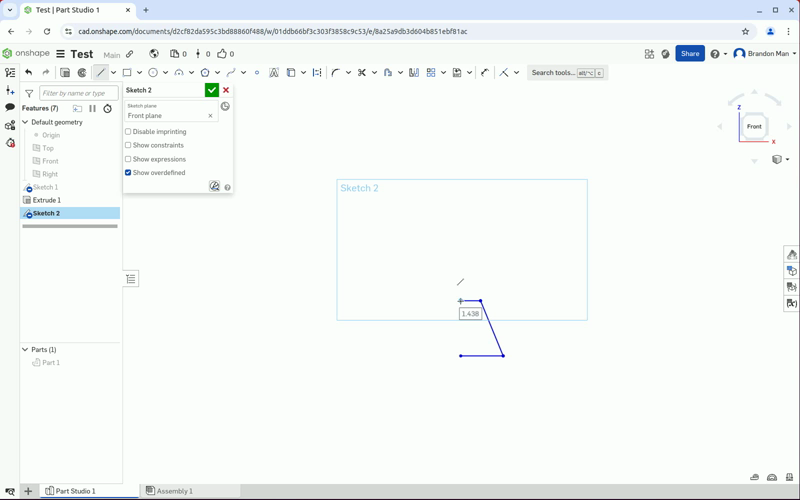
scroll(-6)
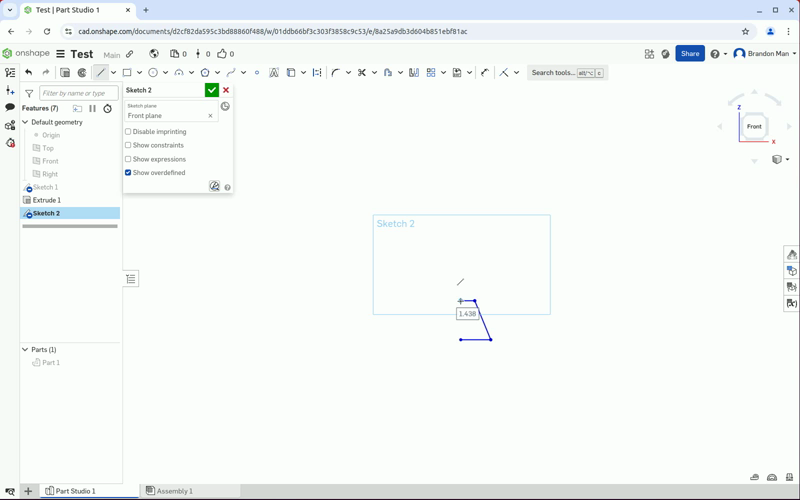
scroll(-6)
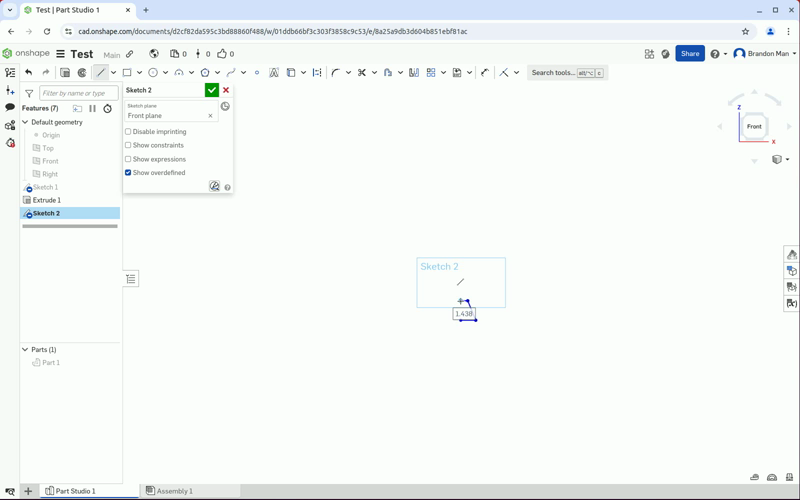
key_up(shift)
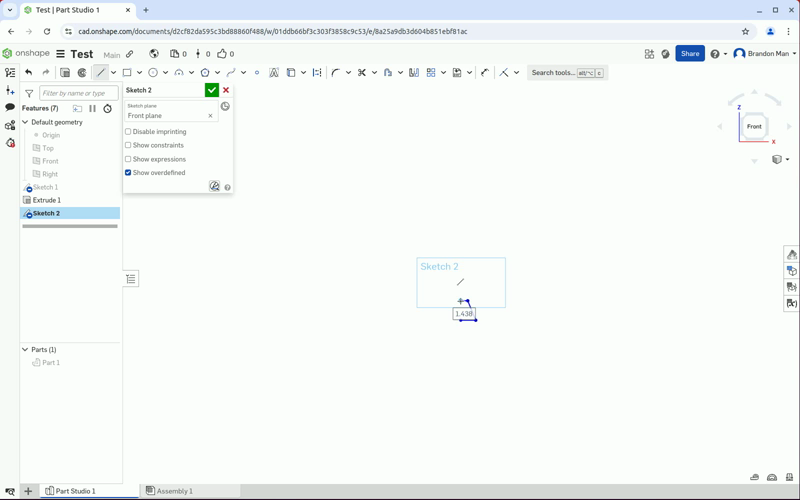
mouse_move(490, 300)
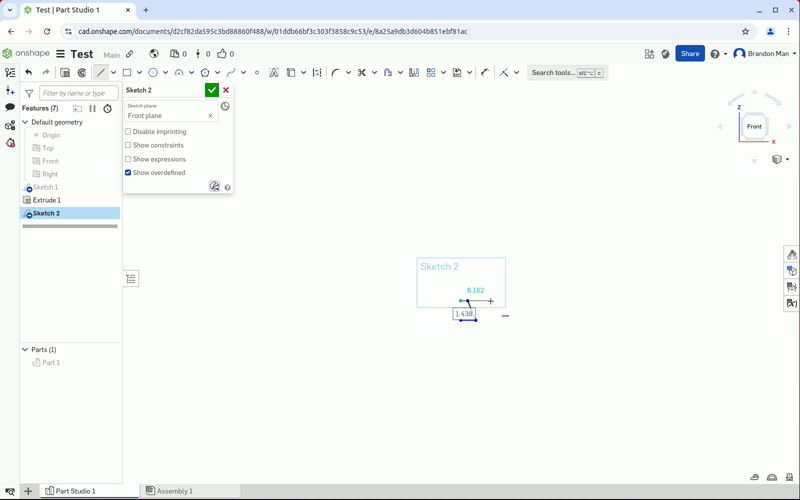
key_down(shift)
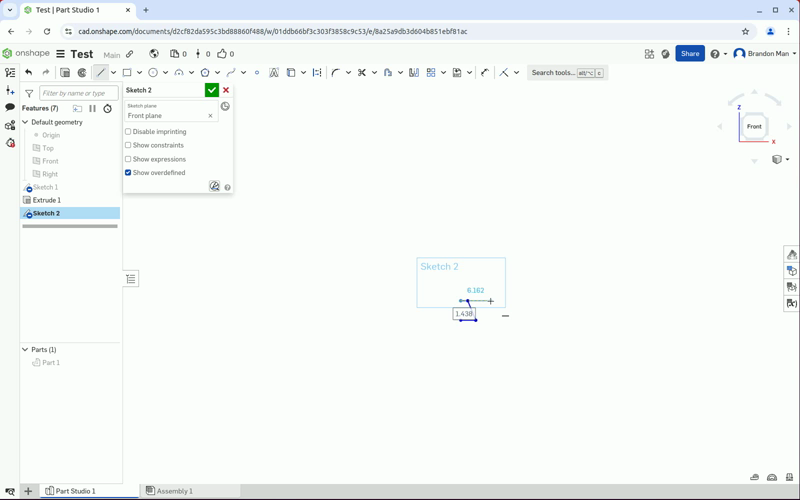
mouse_move(460, 320)
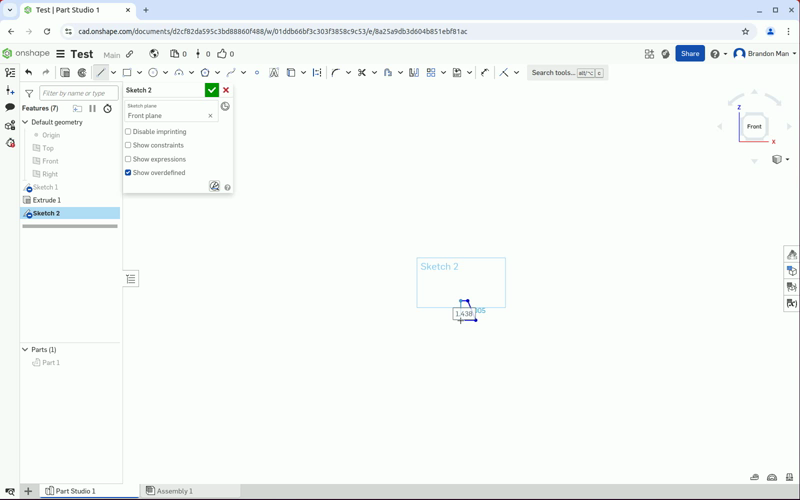
key_up(shift)
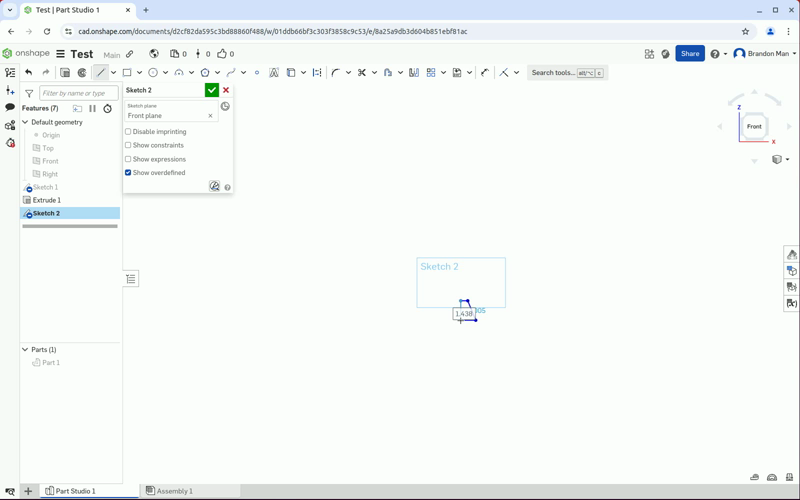
click(460, 320)
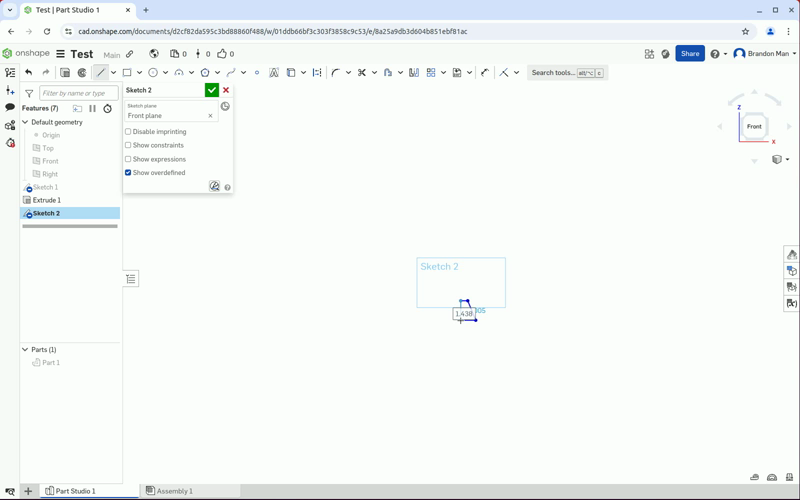
key(esc)
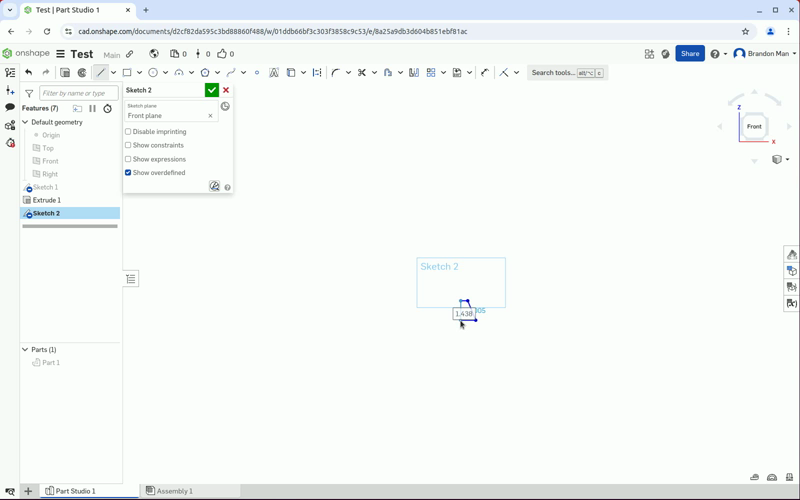
mouse_move(471, 320)
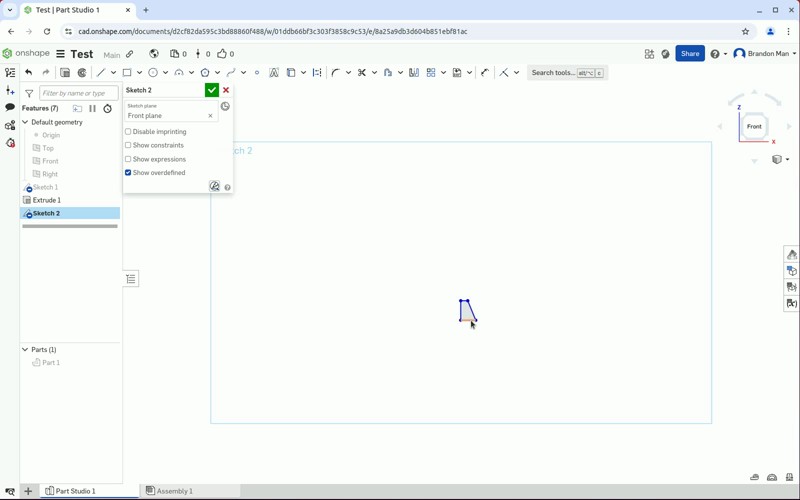
scroll(6)
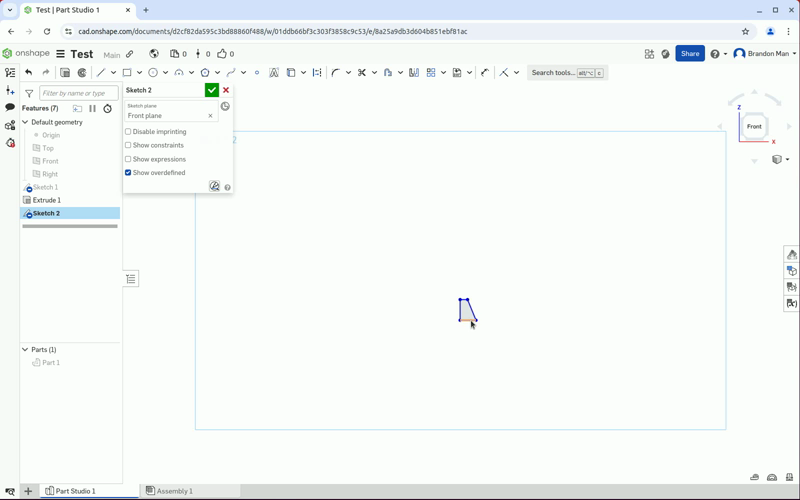
scroll(6)
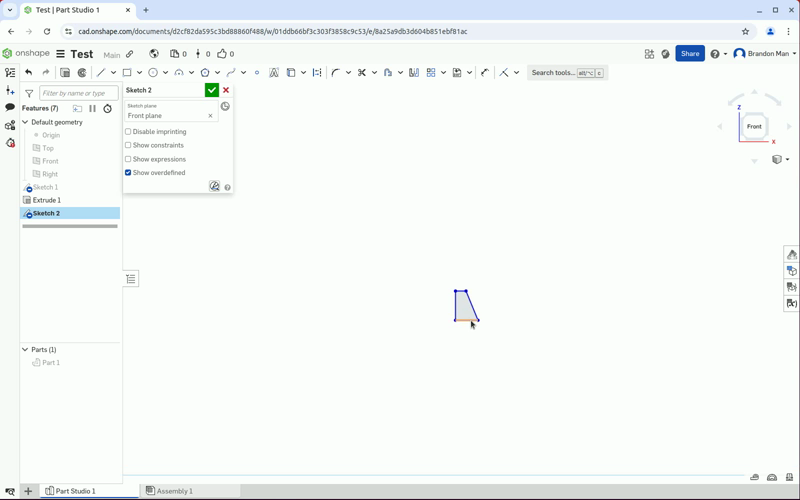
scroll(6)
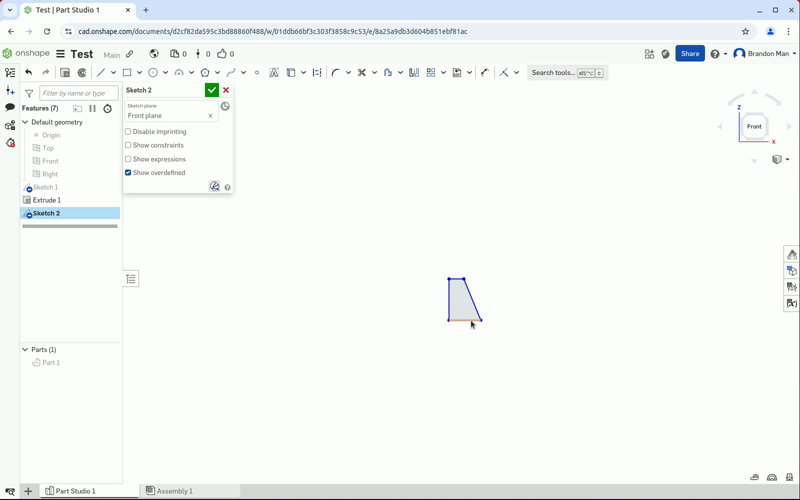
scroll(6)
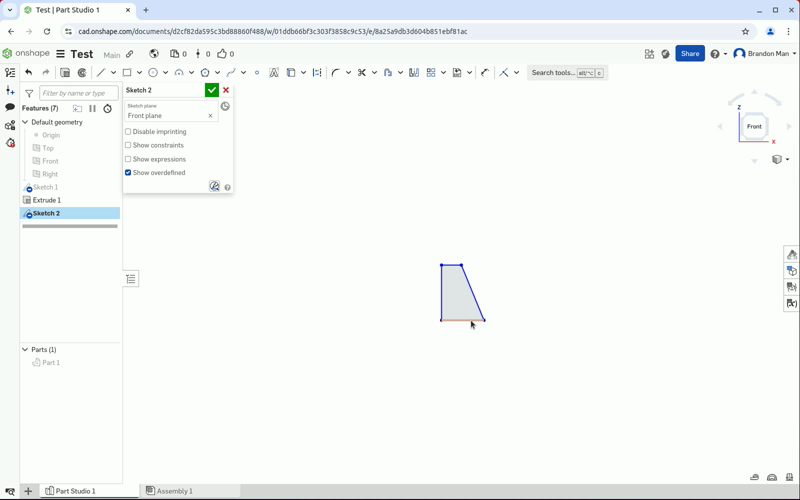
scroll(6)
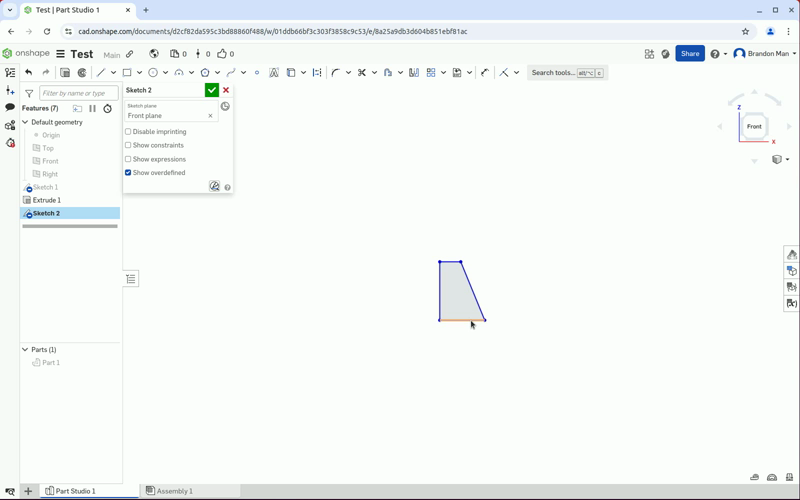
scroll(6)
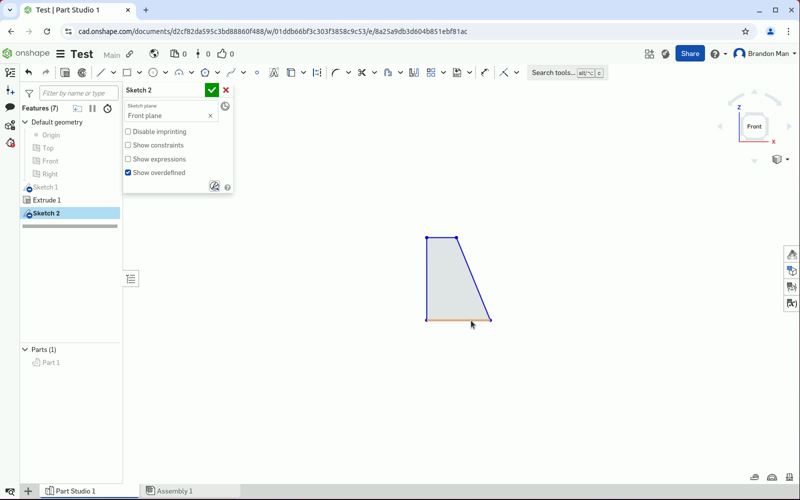
scroll(6)
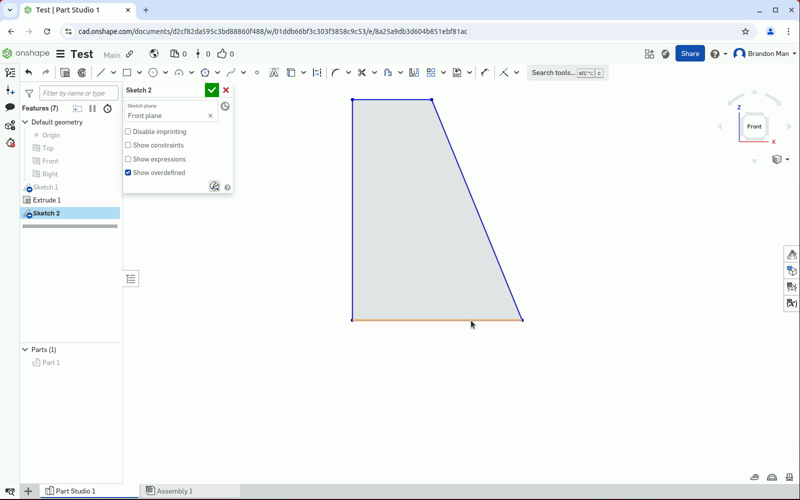
click(471, 320)
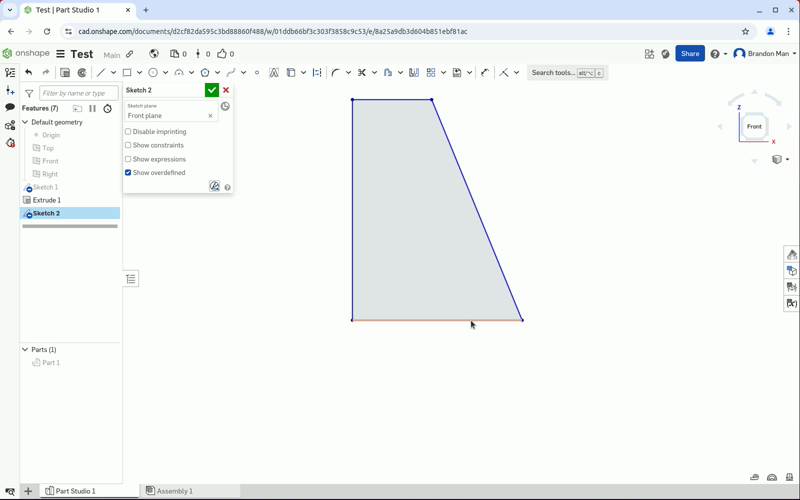
scroll(-6)
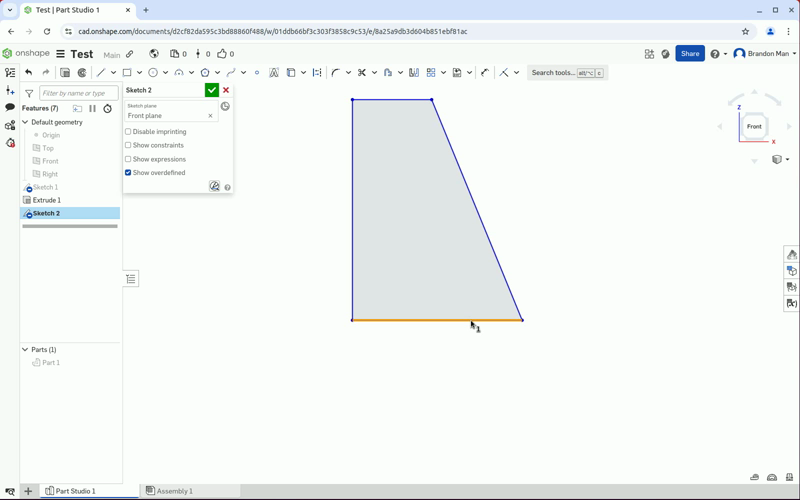
scroll(-6)
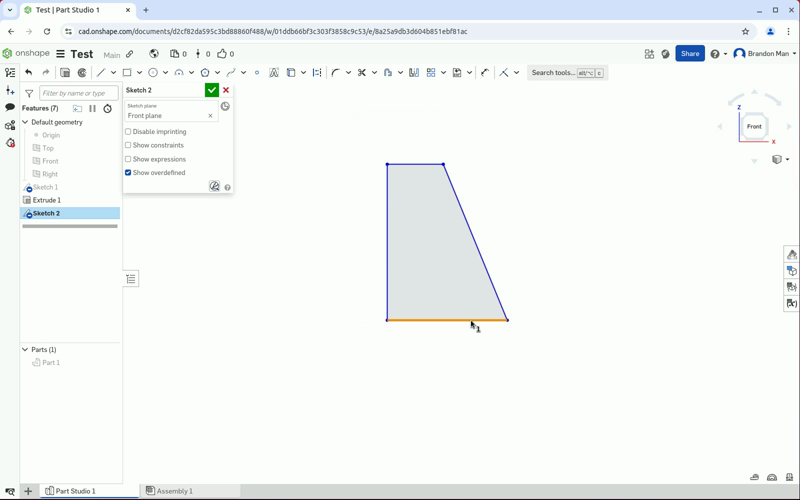
scroll(-6)
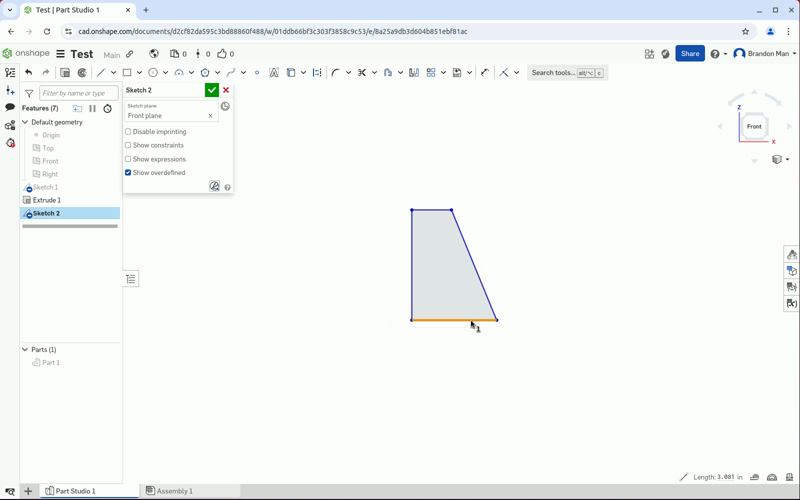
scroll(-6)
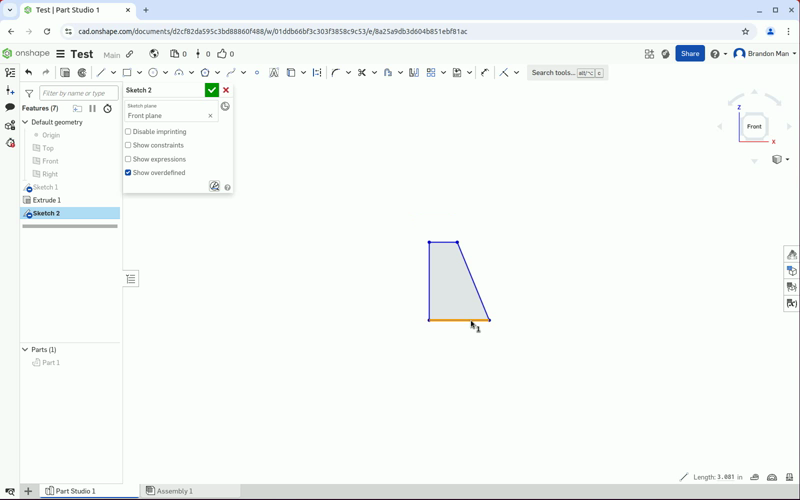
scroll(-6)
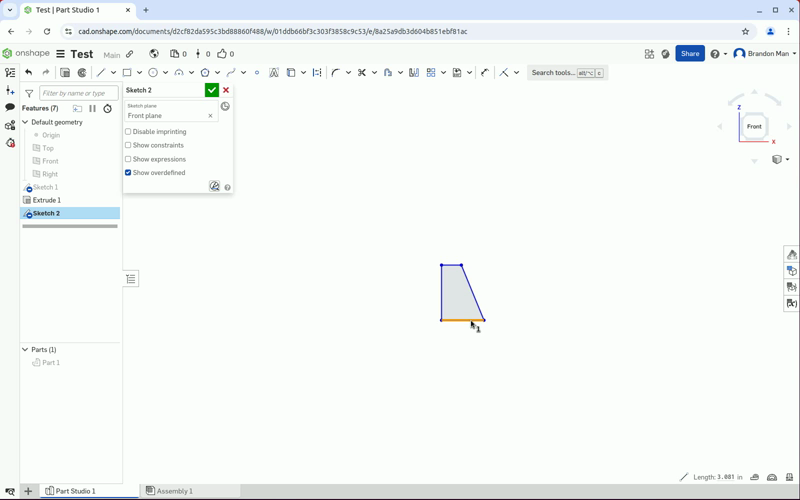
scroll(-6)
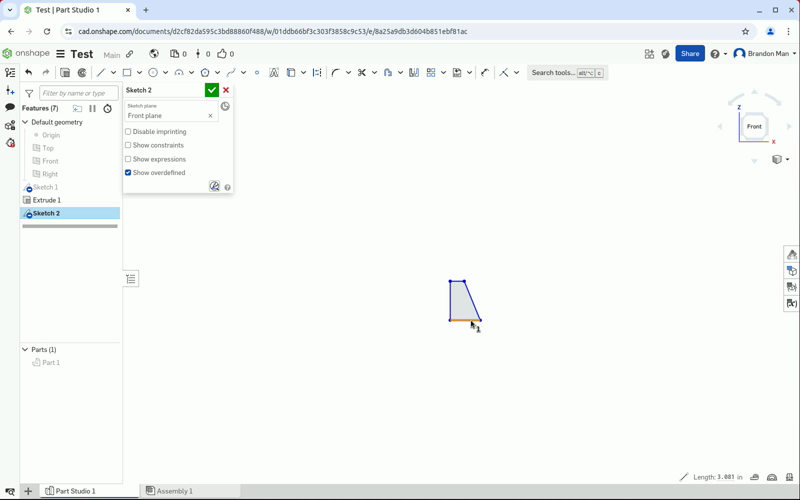
scroll(-6)
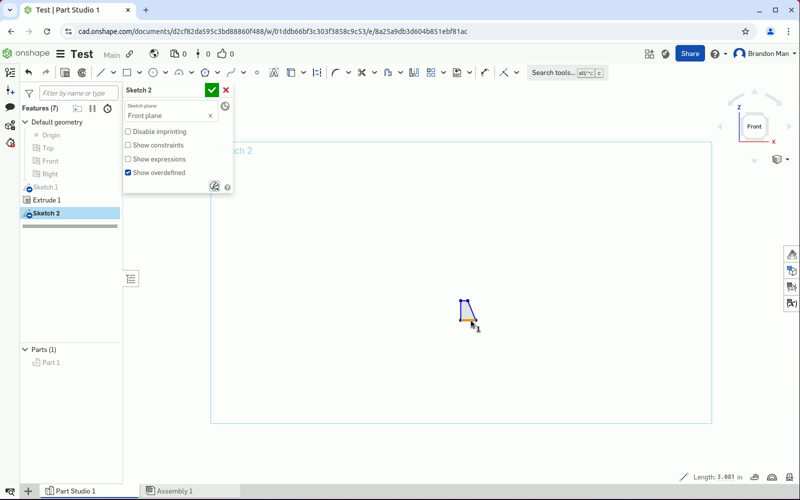
mouse_move(73, 352)
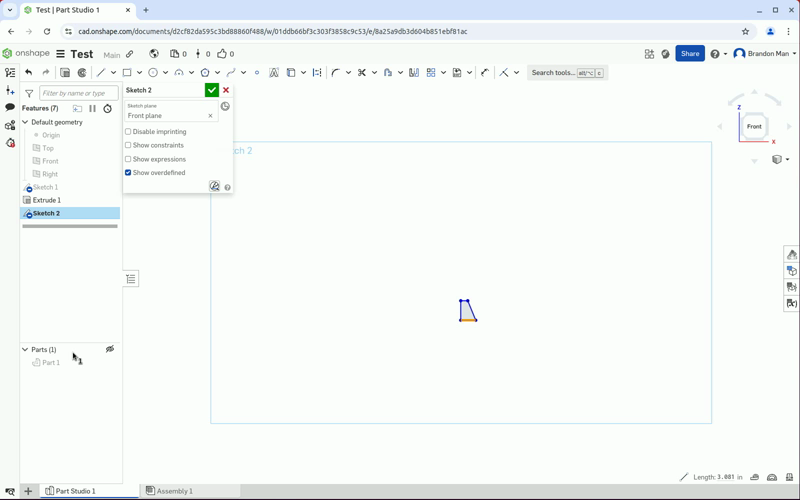
key(shift+y)
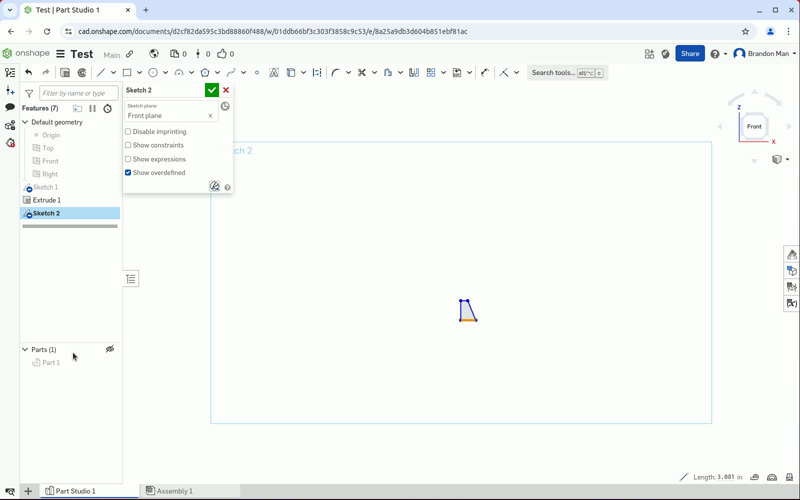
key(shift+e)
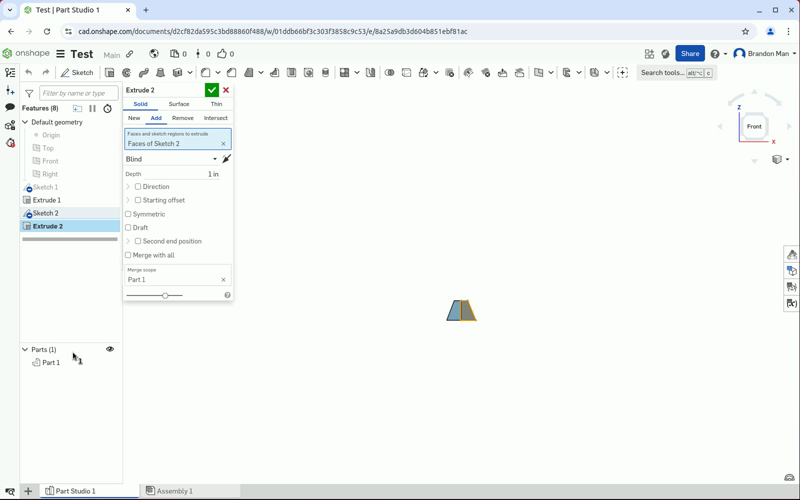
mouse_move(143, 106)
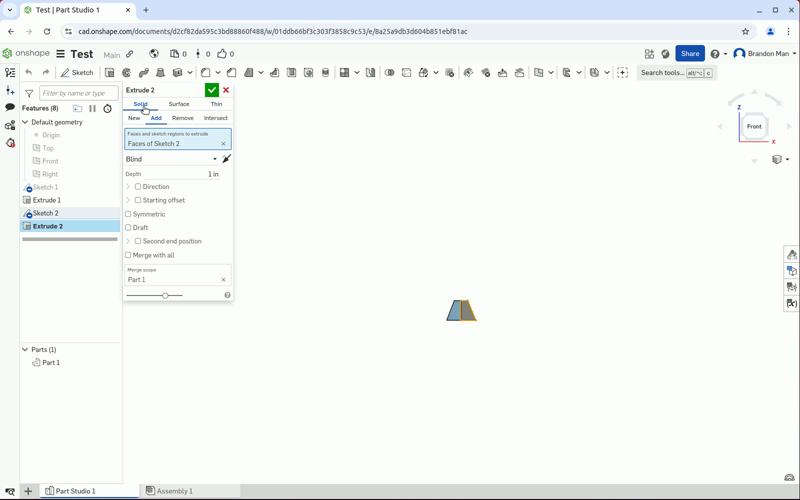
click(143, 106)
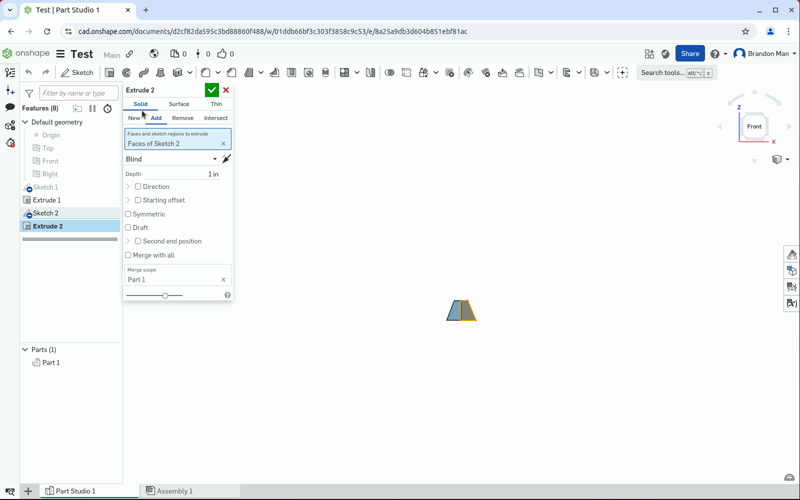
mouse_move(137, 120)
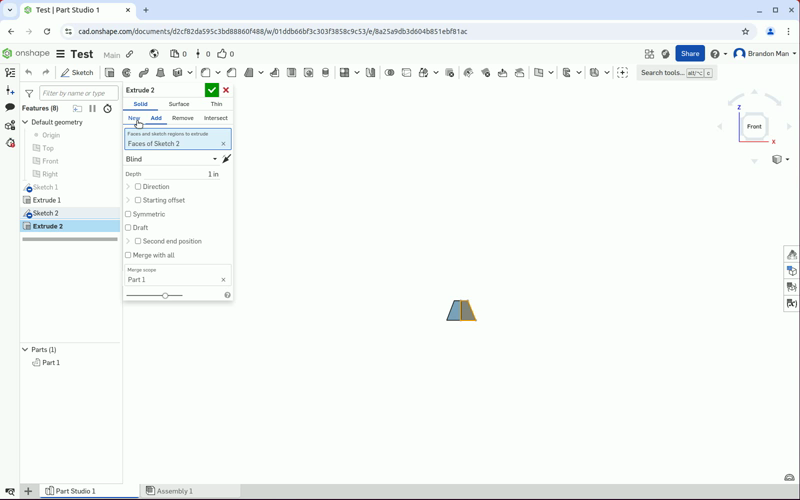
click(137, 120)
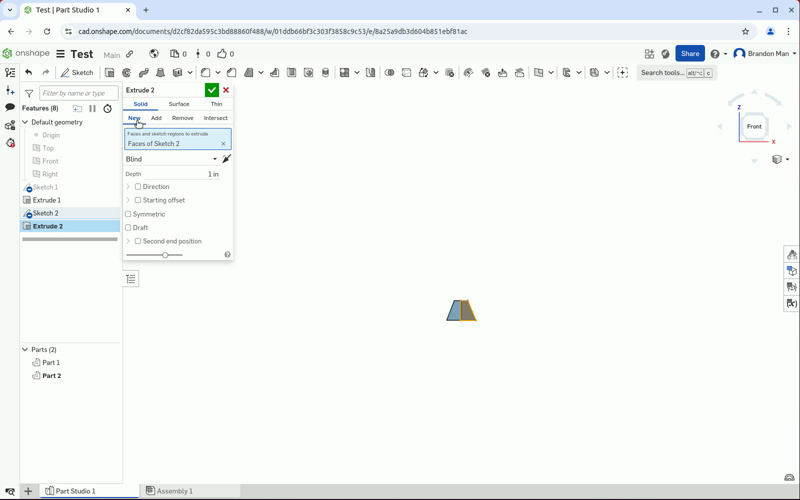
key(tab, 4)
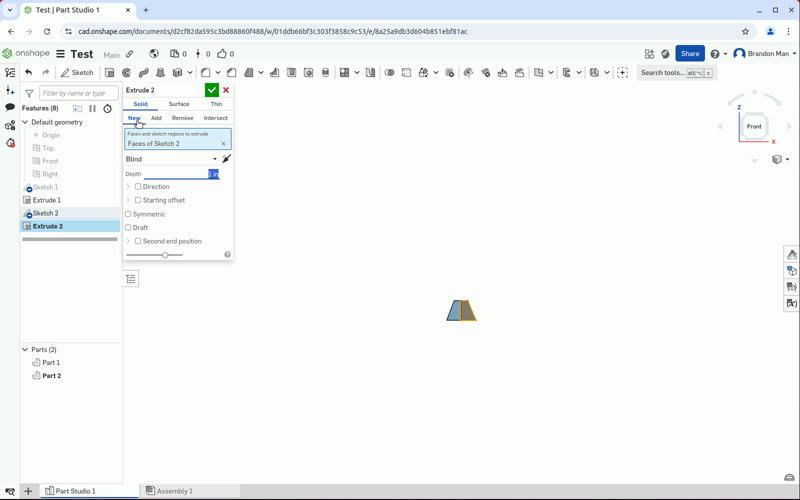
text(23.108)
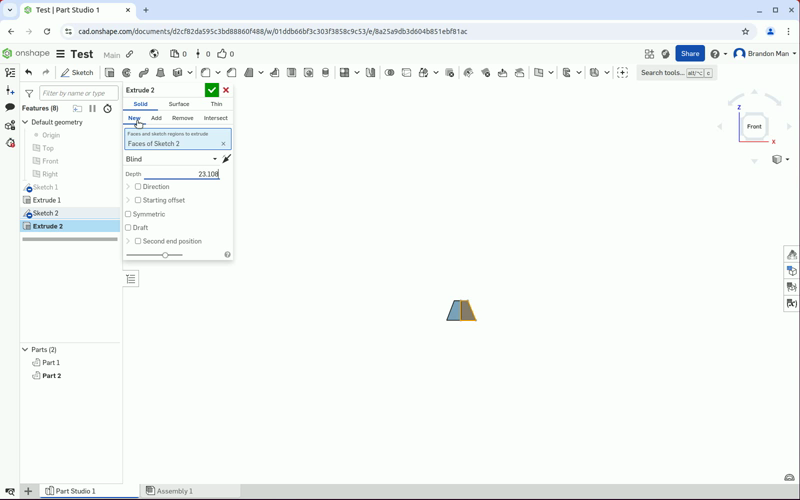
key(enter)
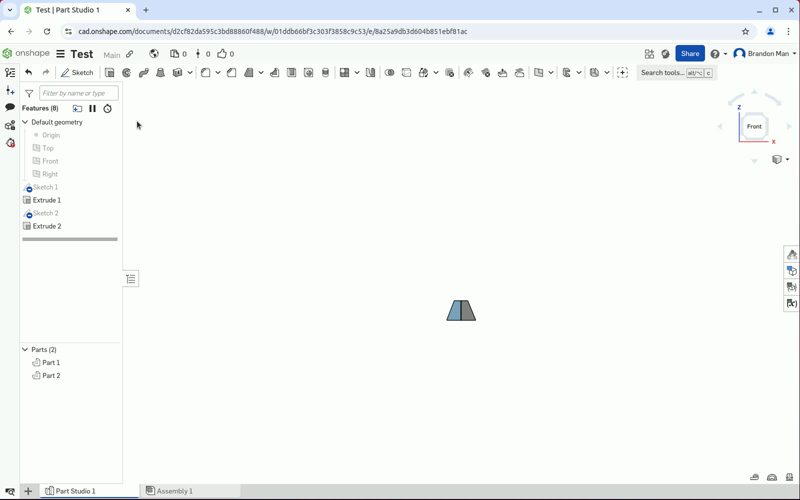
key(shift+h)
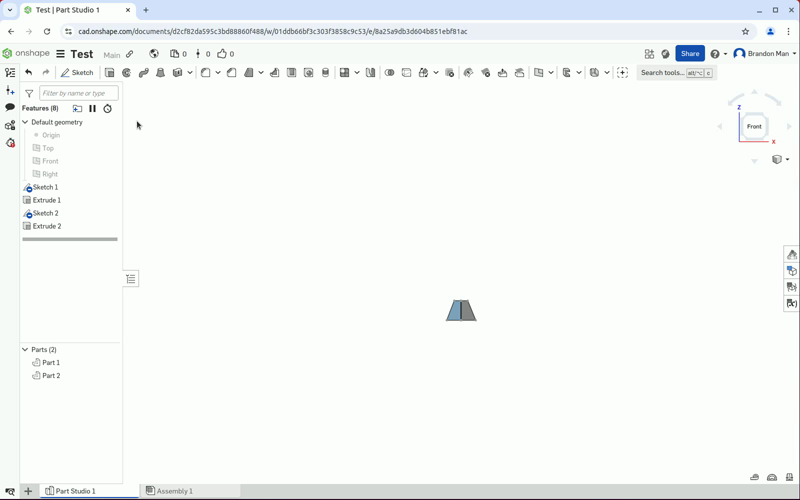
key(shift+h)
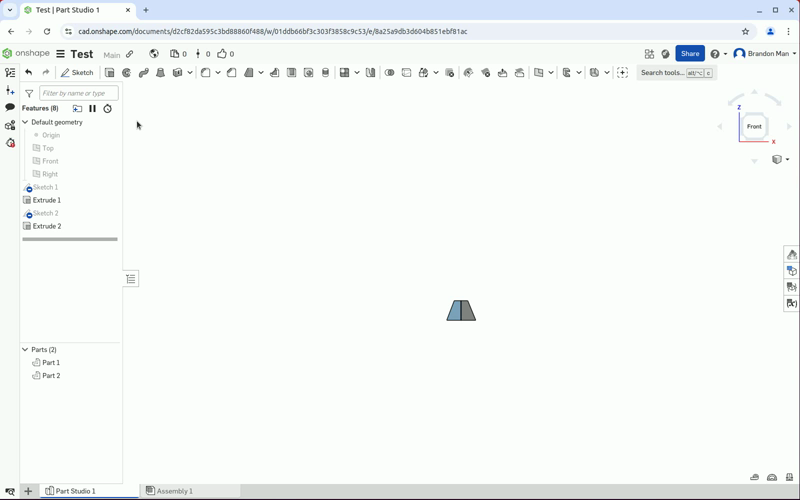
mouse_move(73, 189)
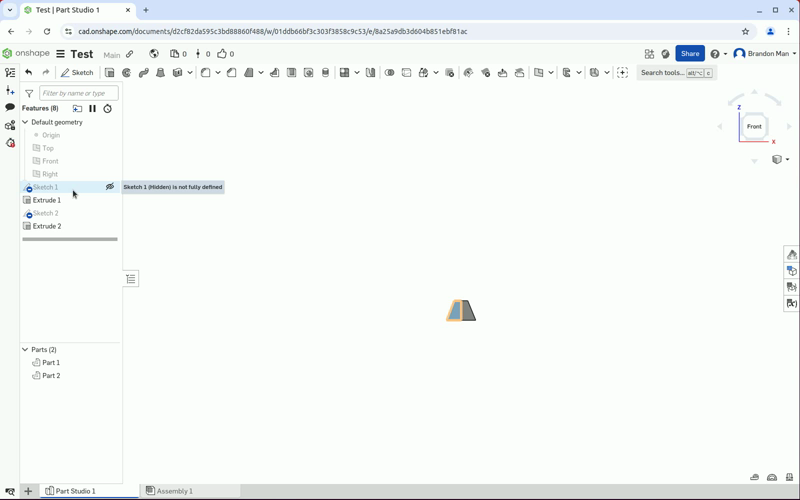
click(73, 189)
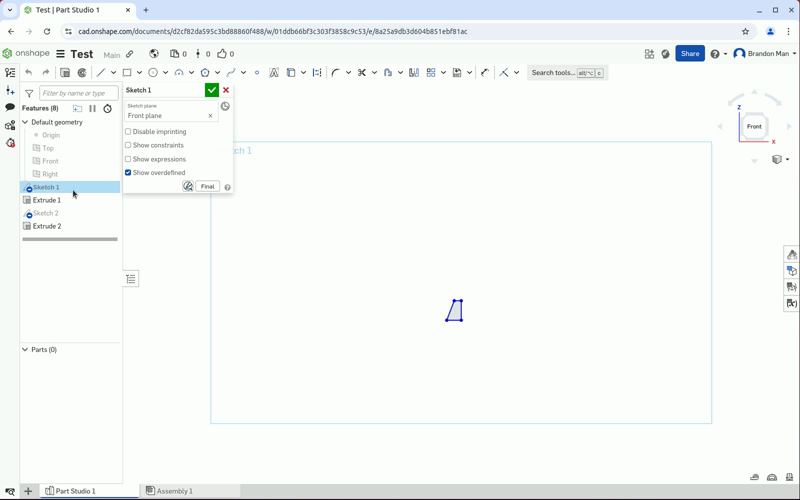
mouse_move(229, 92)
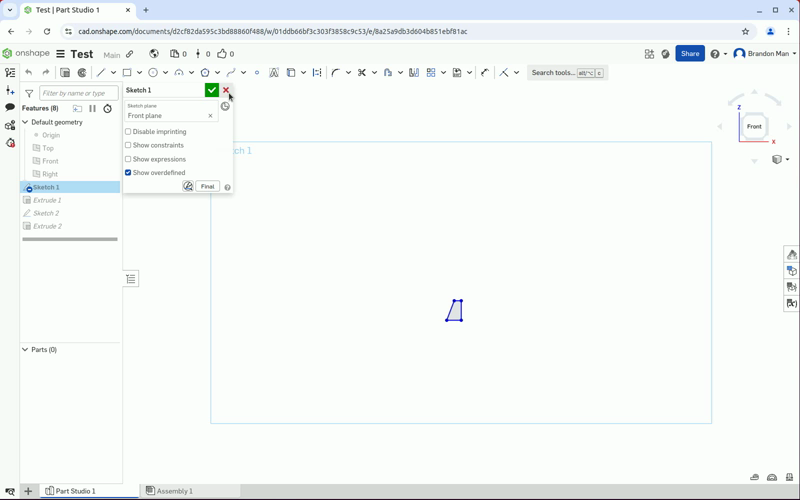
click(229, 92)
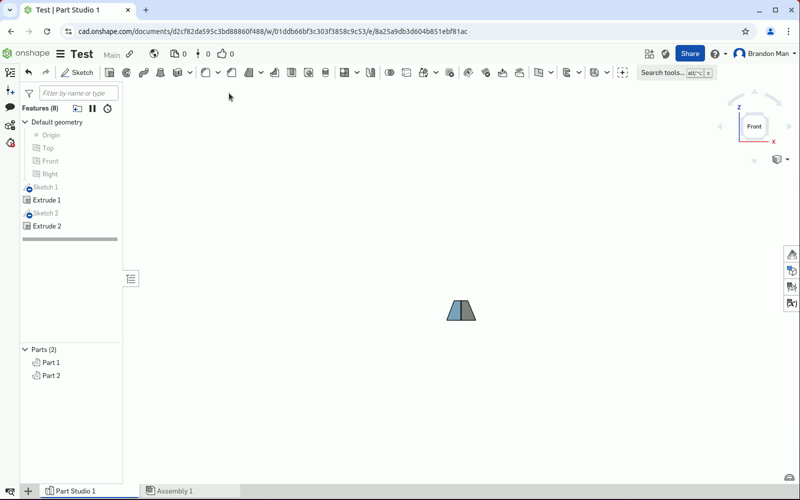
mouse_move(73, 352)
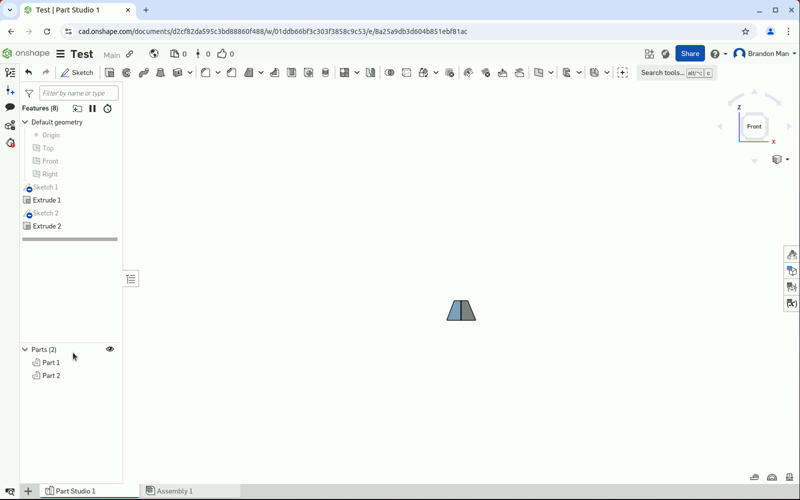
key(y)
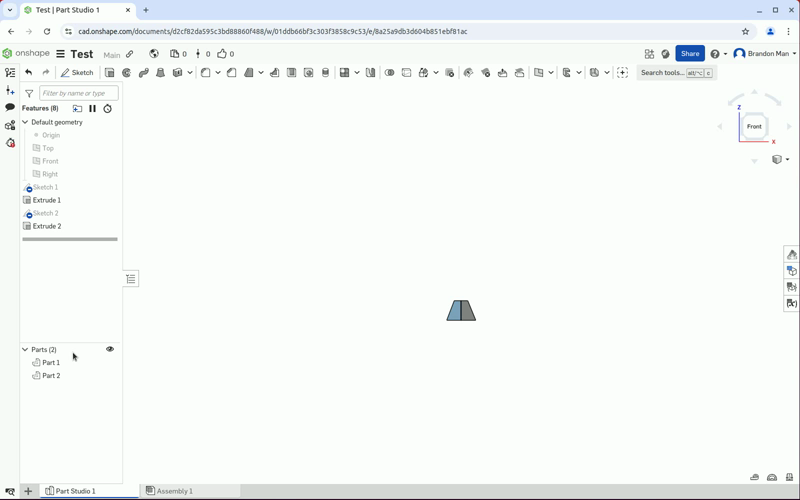
key(shift+p)
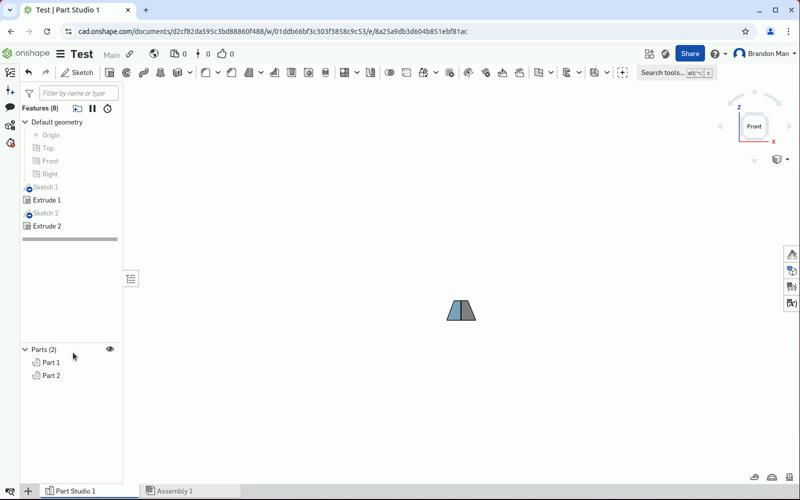
key(space)
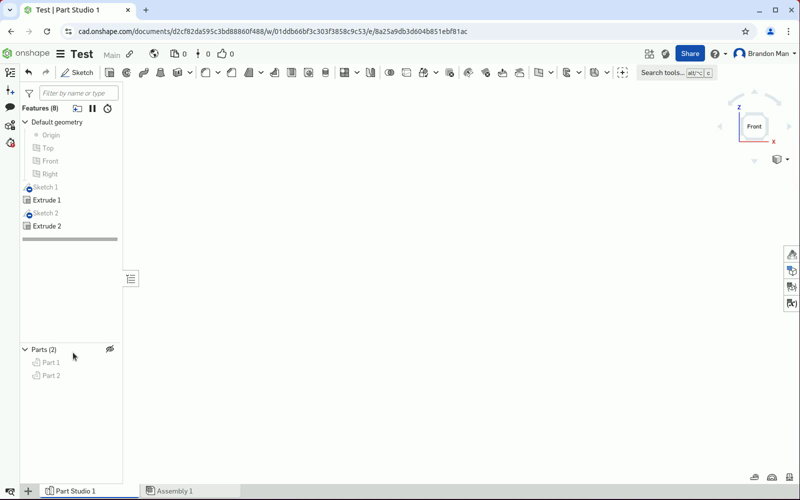
key_down(shift)
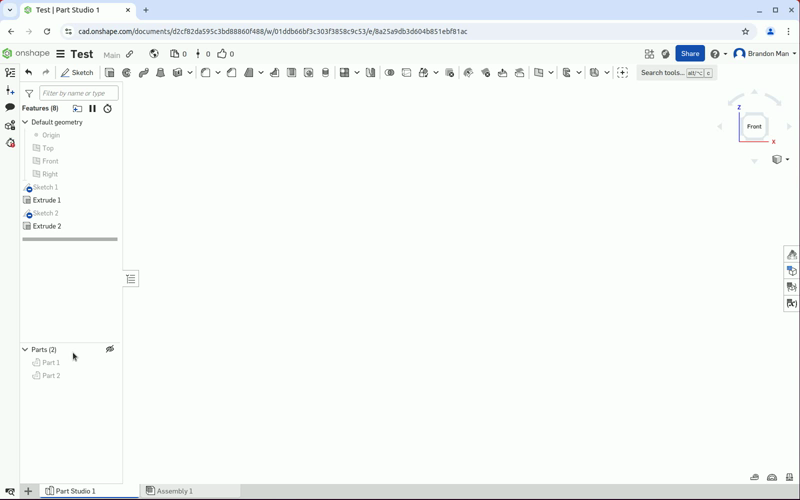
key(down)
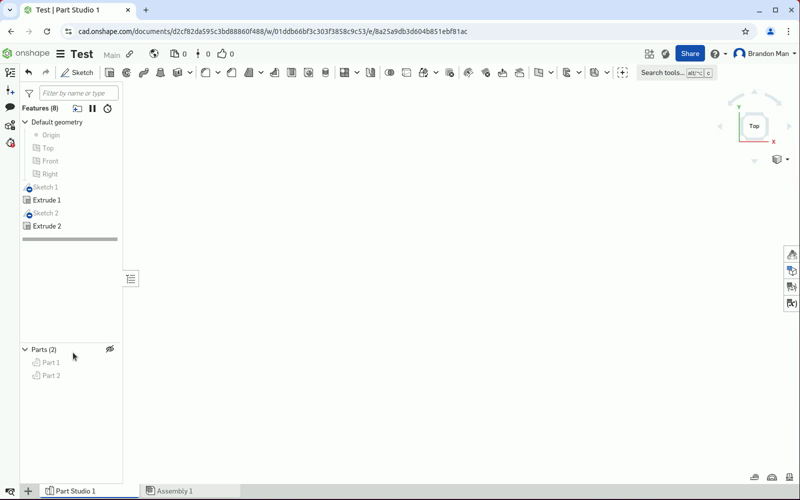
key_up(shift)
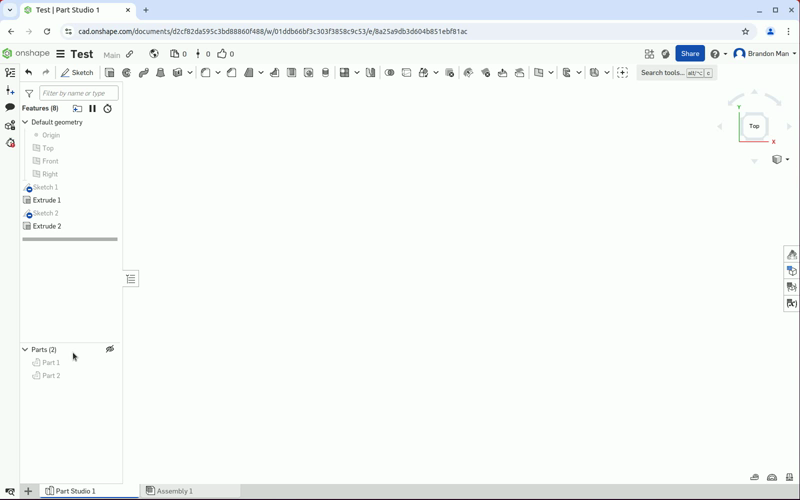
mouse_move(73, 352)
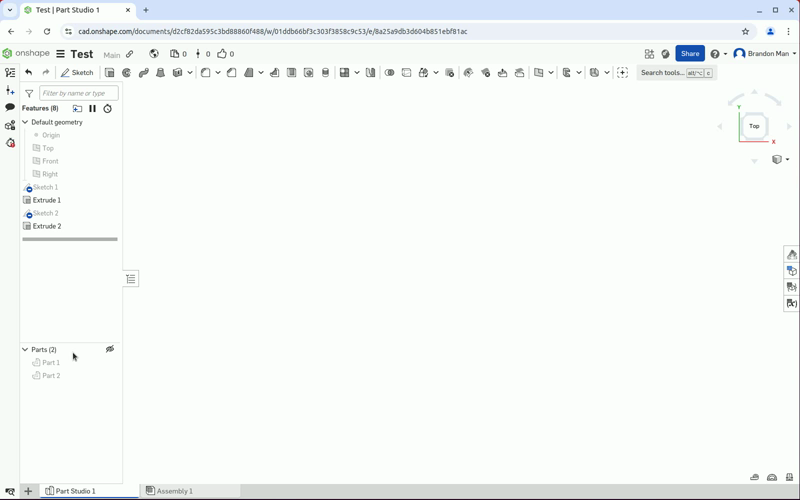
key(shift+y)
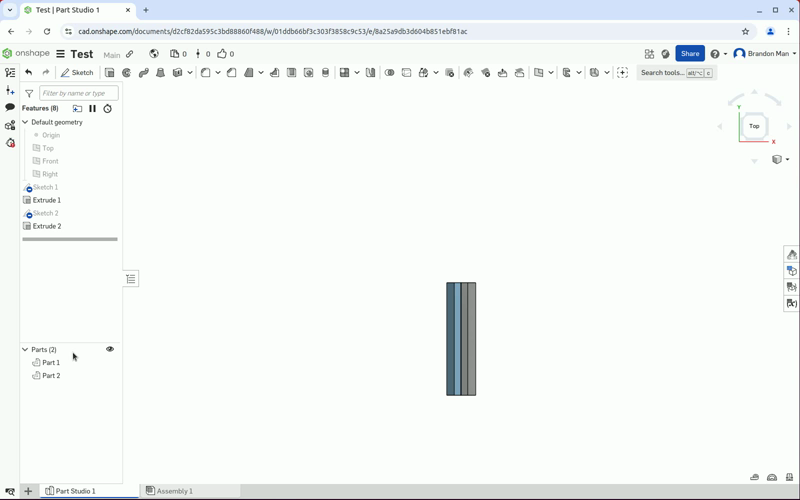
mouse_move(541, 75)
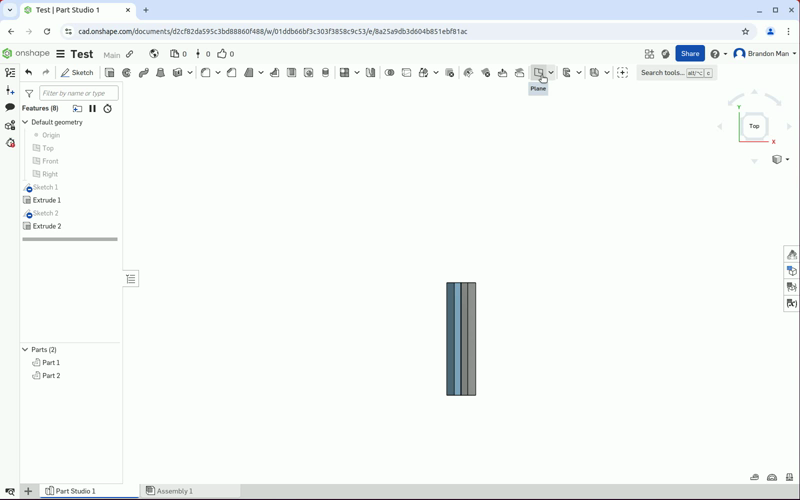
click(541, 75)
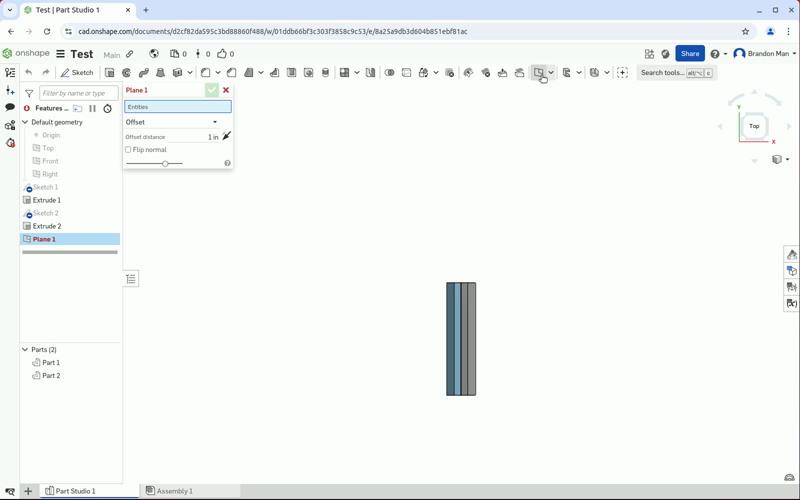
mouse_move(73, 150)
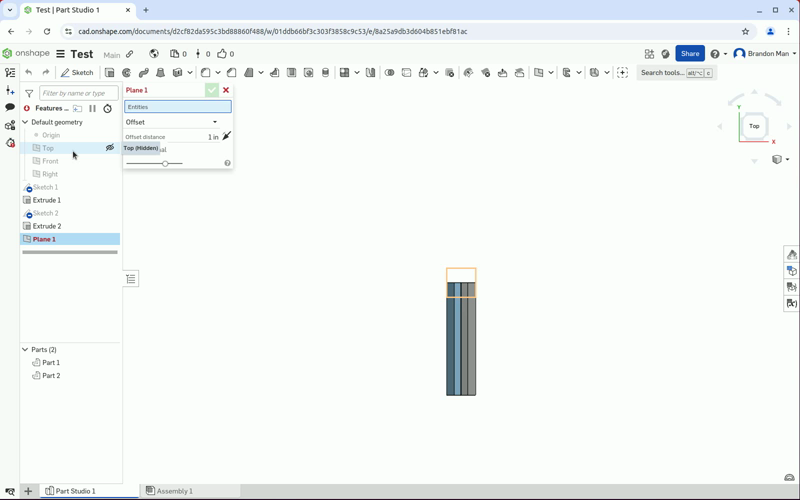
click(73, 150)
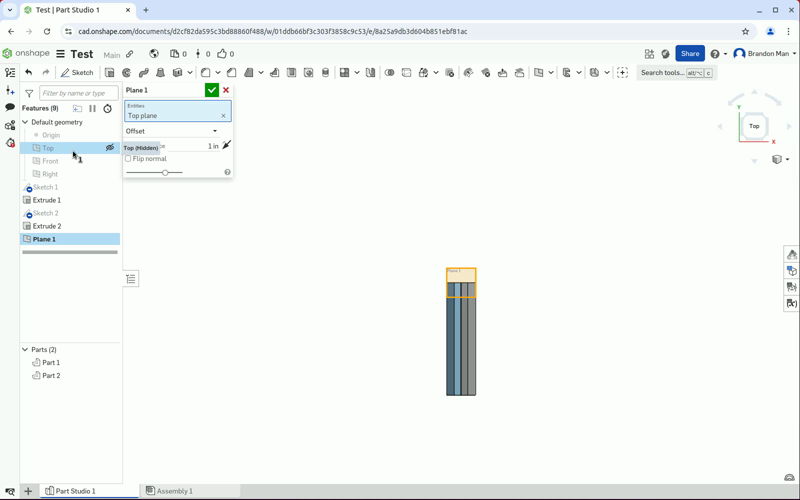
key(tab, 2)
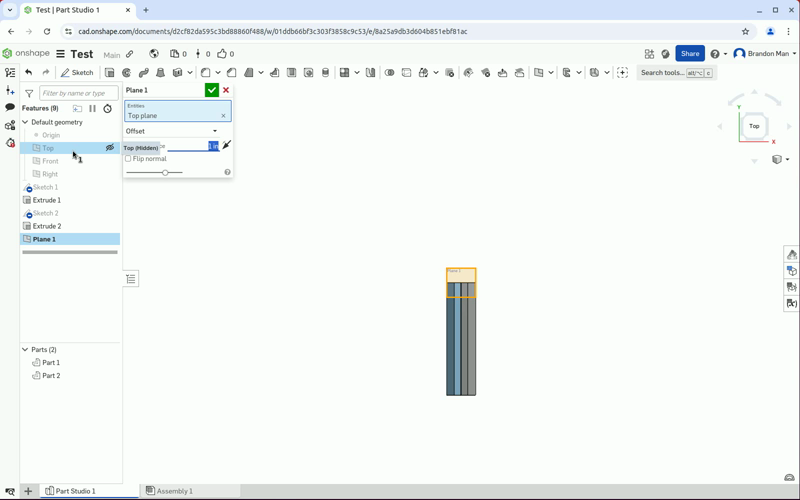
text(3.851)
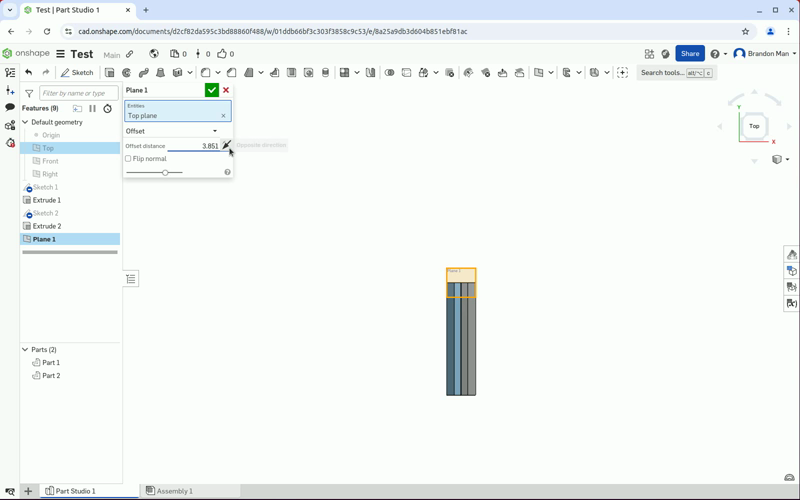
mouse_move(229, 147)
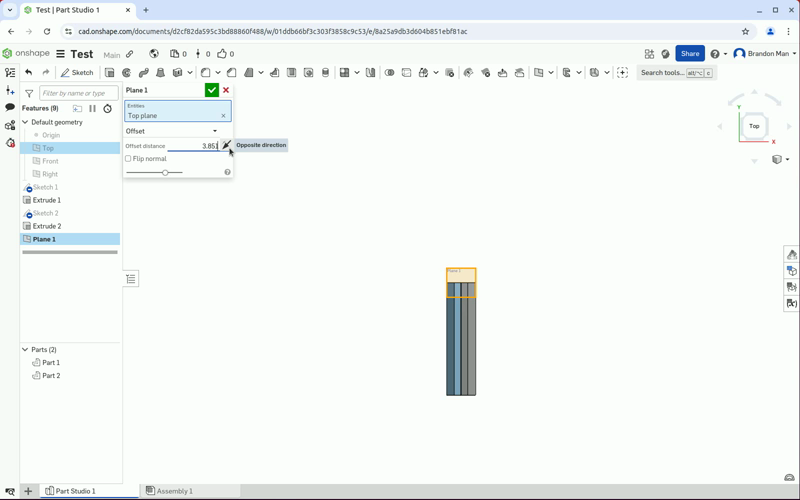
click(229, 147)
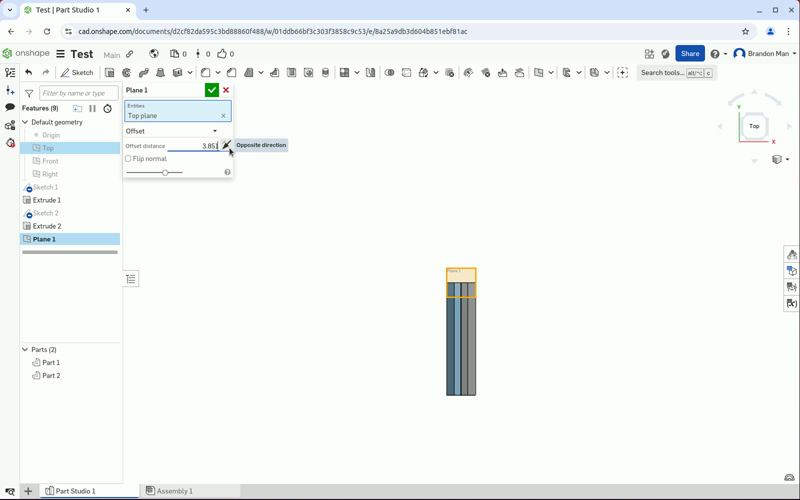
key(enter, 2)
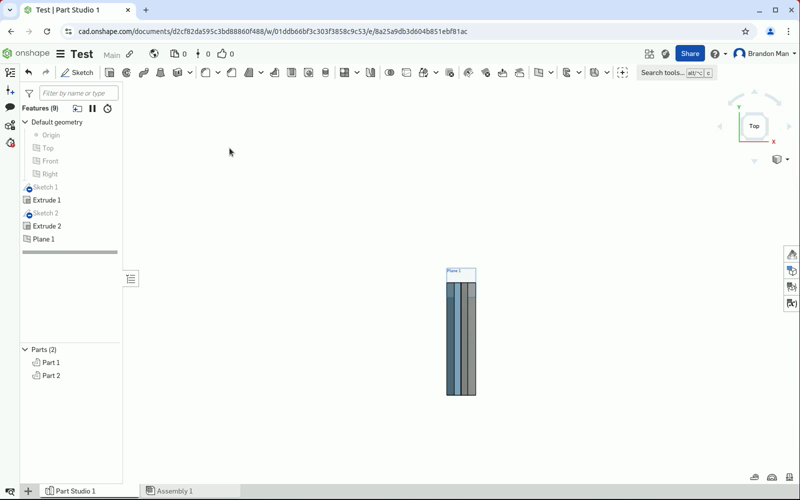
key(shift+s)
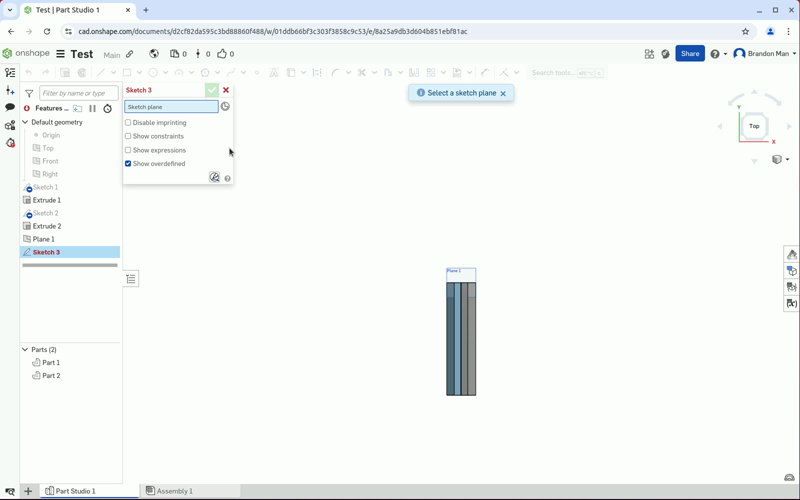
mouse_move(73, 241)
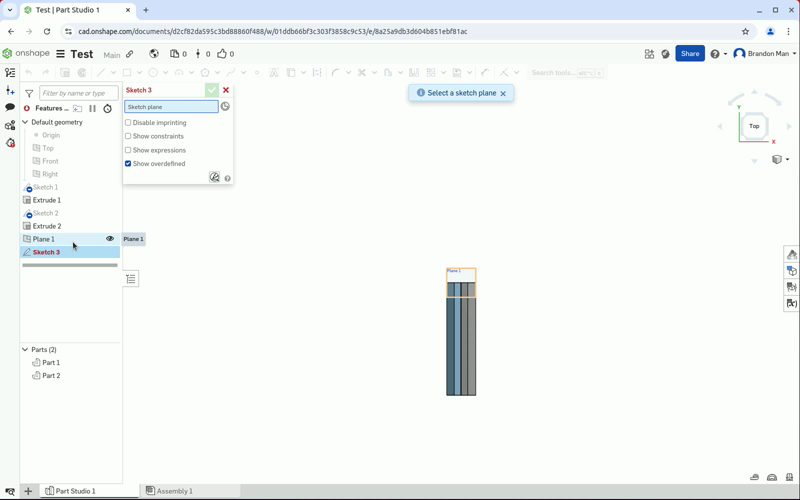
click(73, 241)
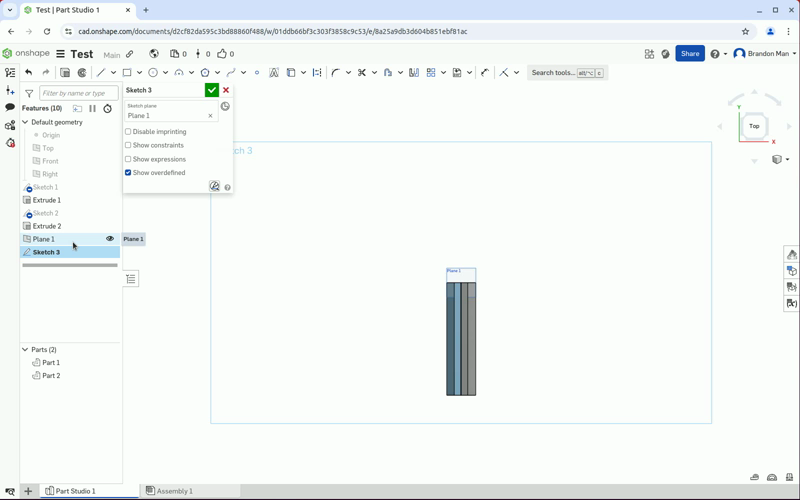
mouse_move(73, 352)
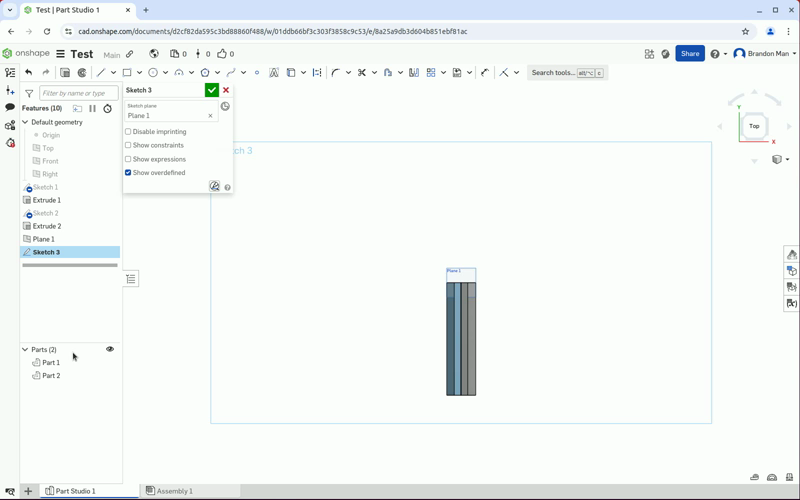
key(y)
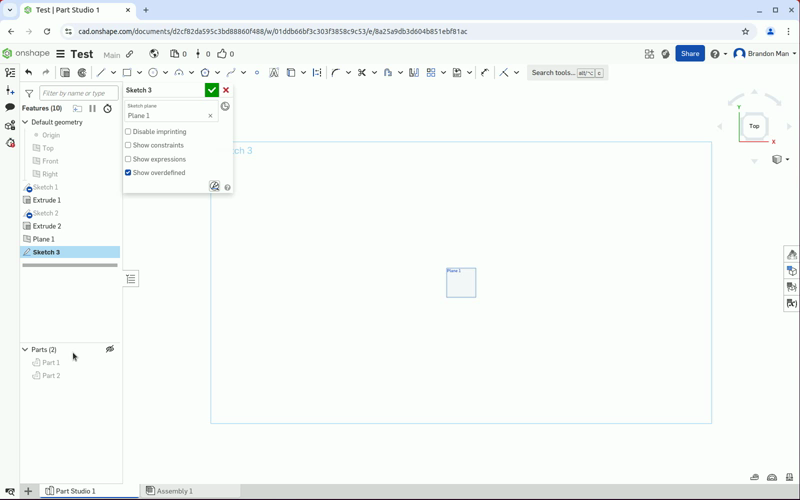
key(l)
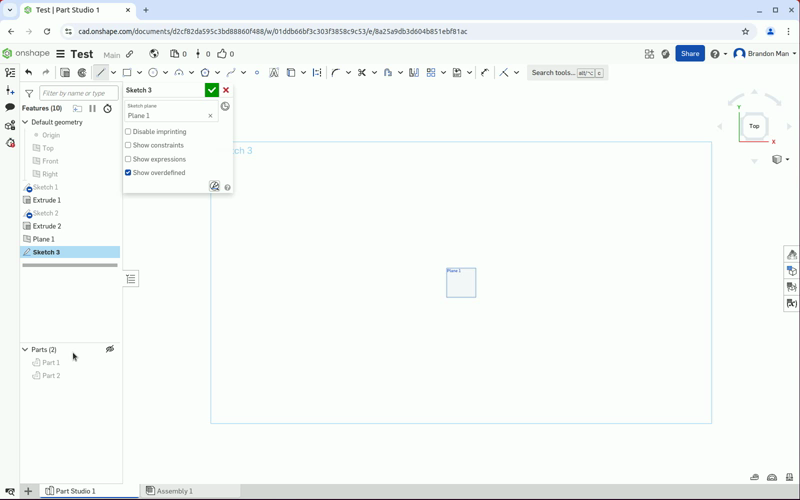
key_down(shift)
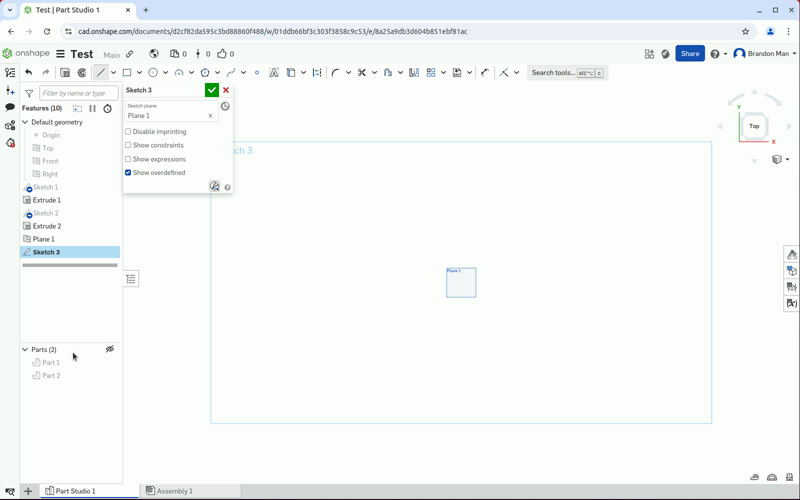
mouse_move(453, 395)
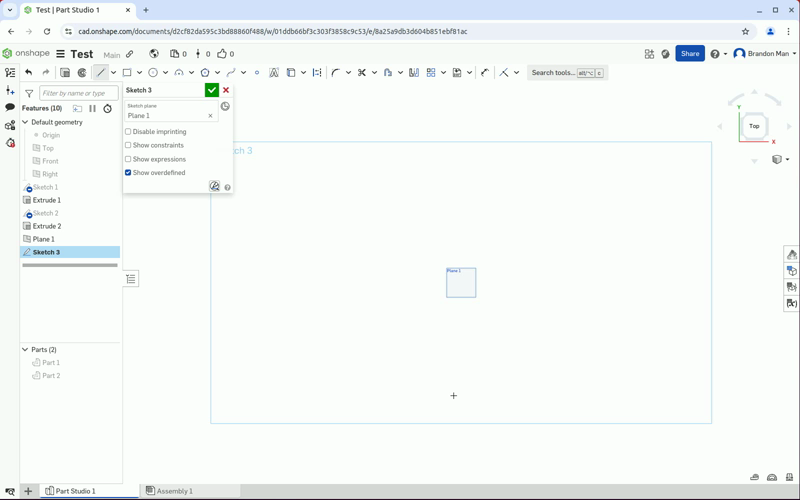
click(453, 395)
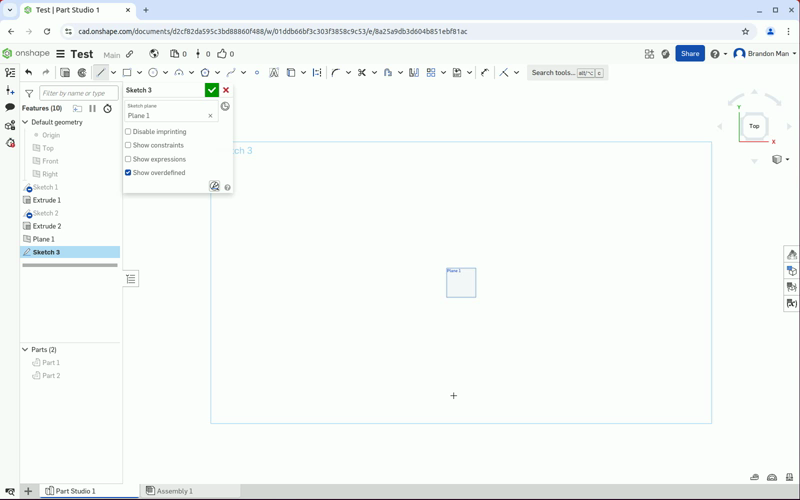
key_up(shift)
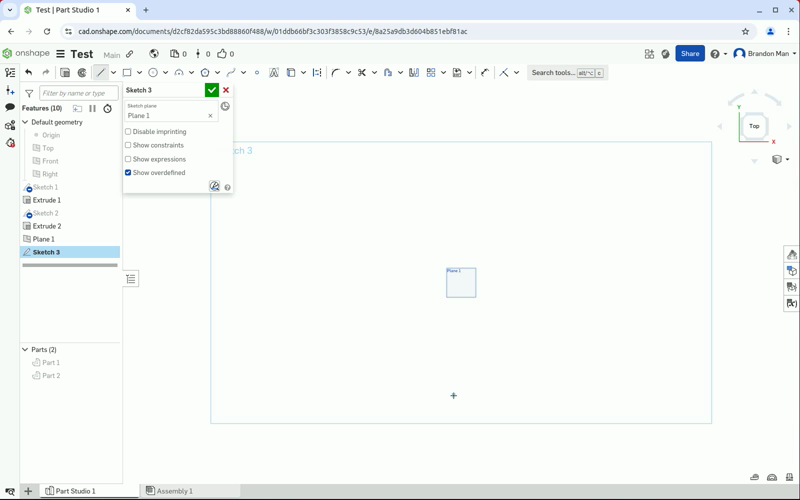
key_down(shift)
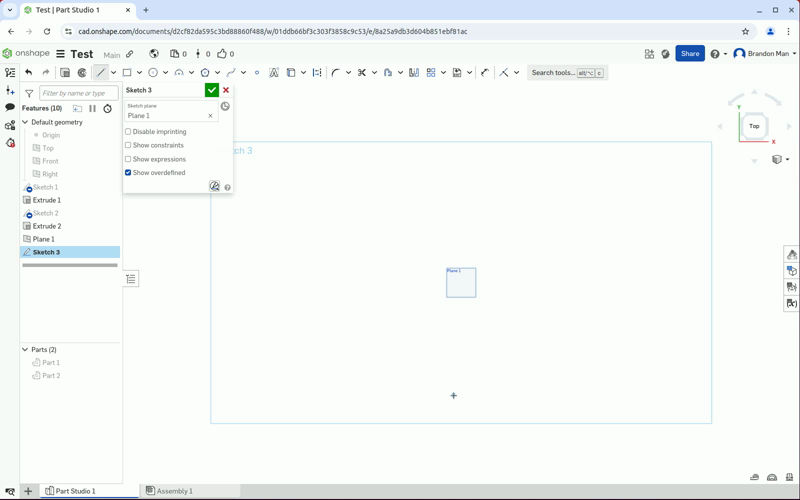
mouse_move(483, 395)
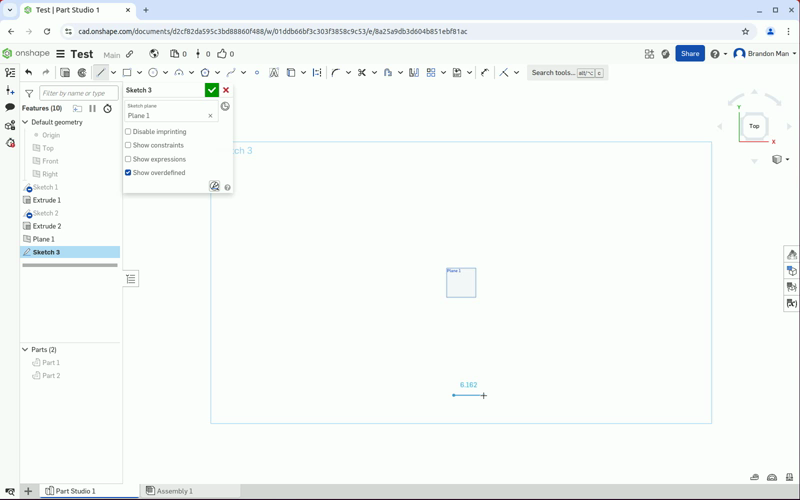
mouse_move(457, 395)
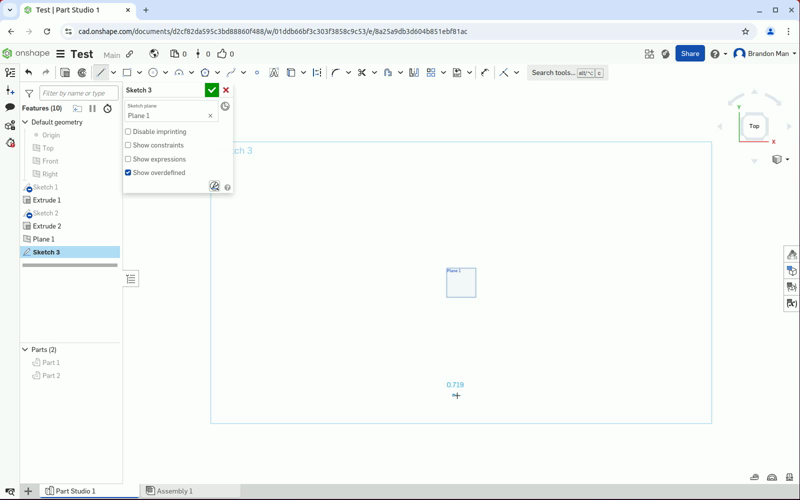
scroll(6)
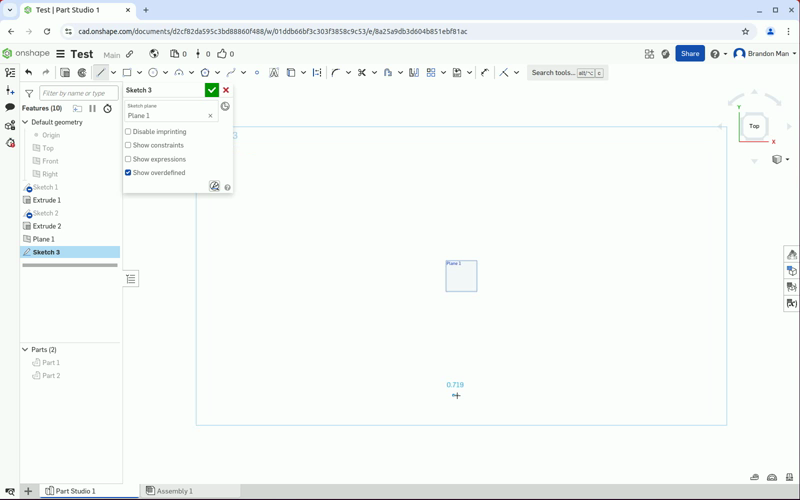
scroll(6)
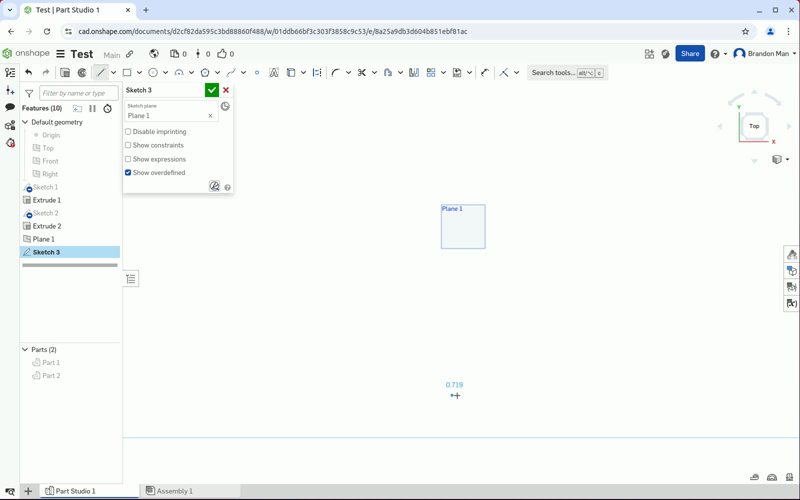
scroll(6)
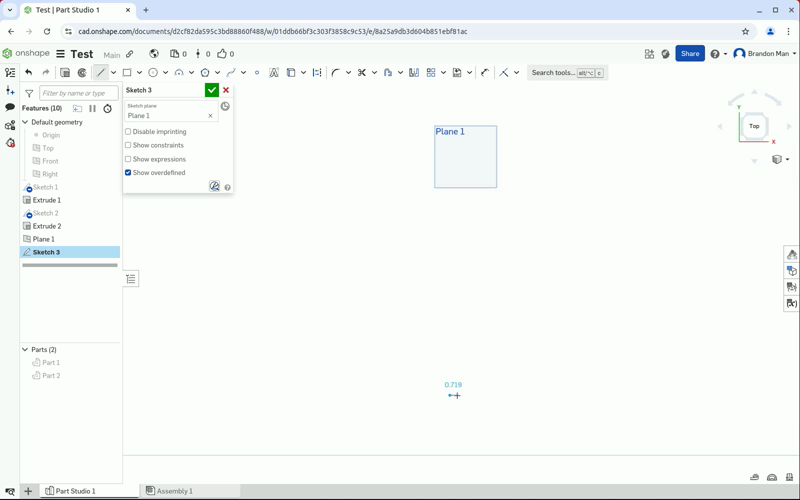
scroll(6)
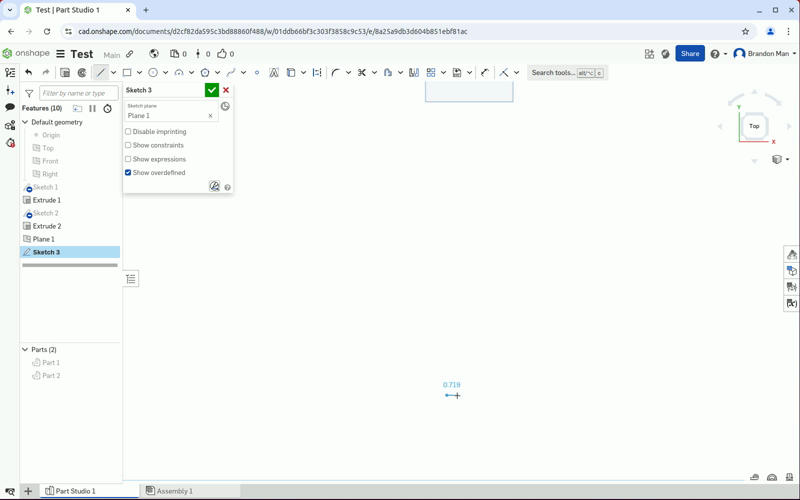
scroll(6)
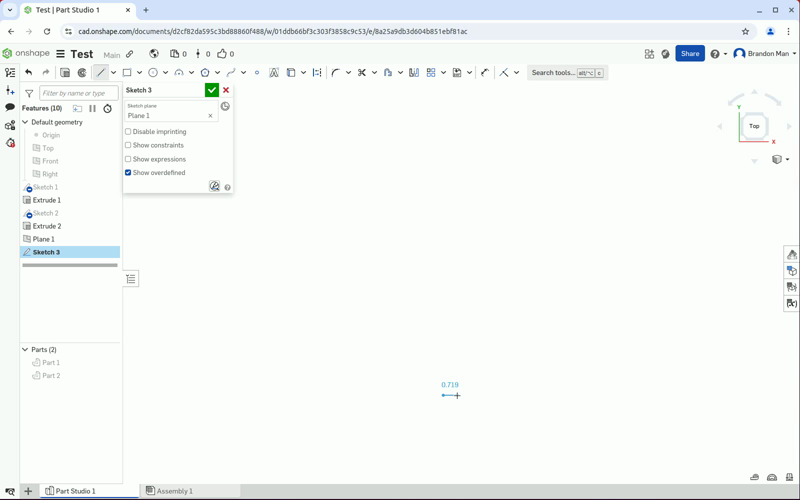
scroll(6)
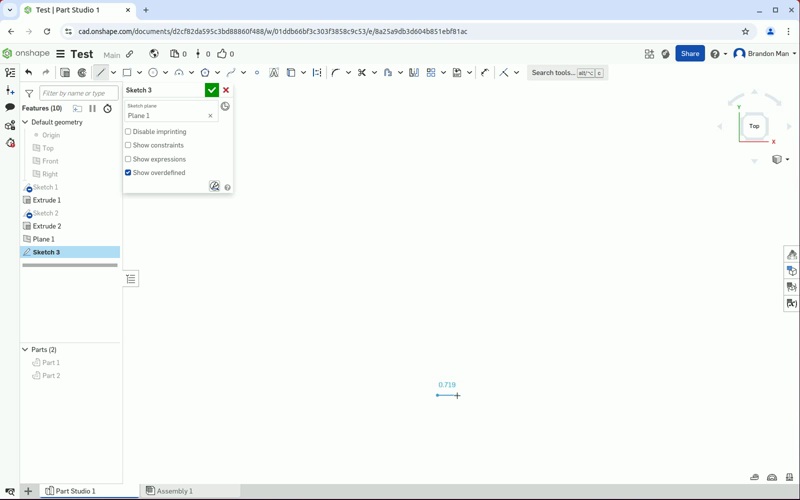
scroll(6)
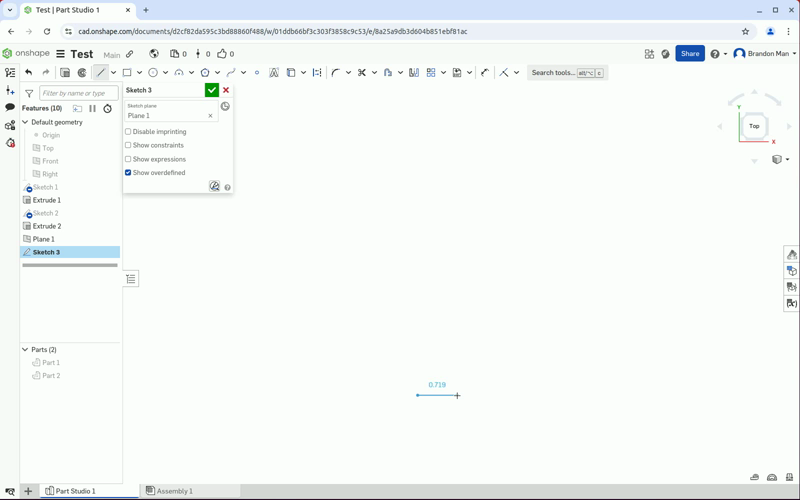
click(457, 395)
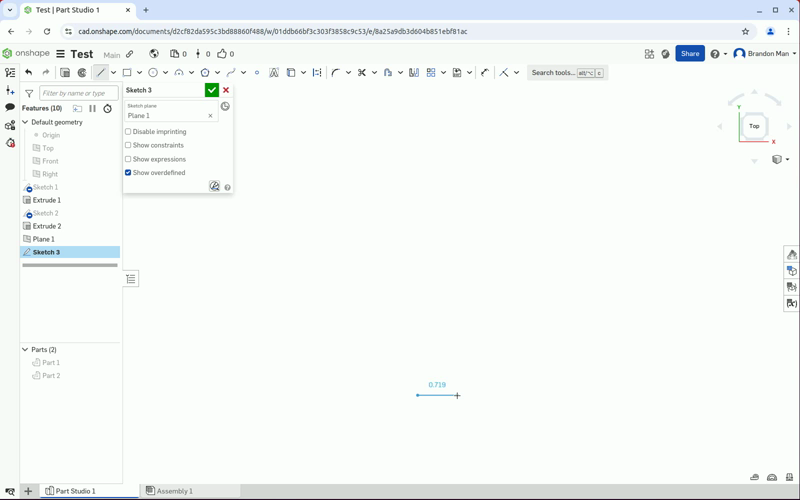
scroll(-6)
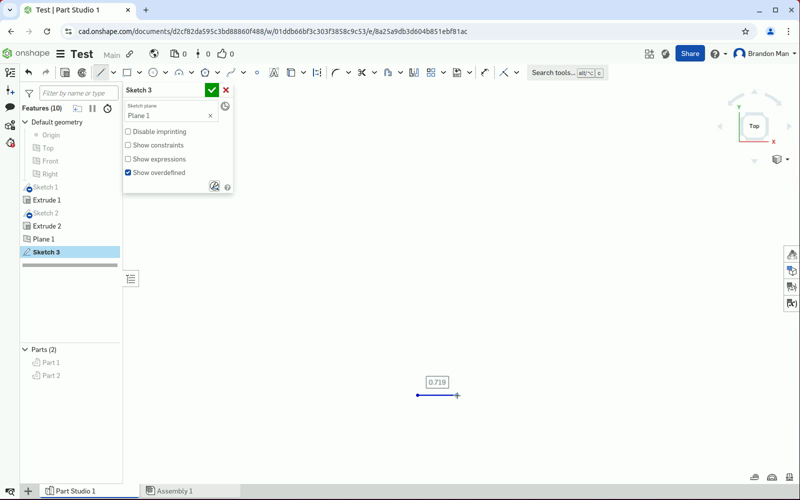
scroll(-6)
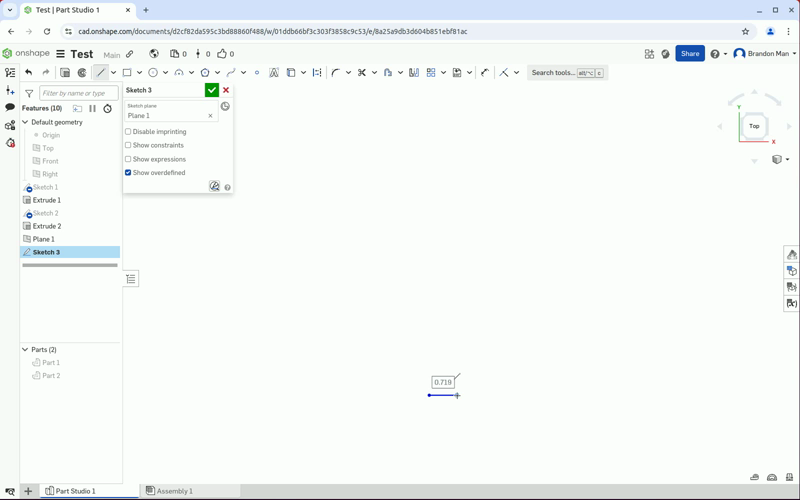
scroll(-6)
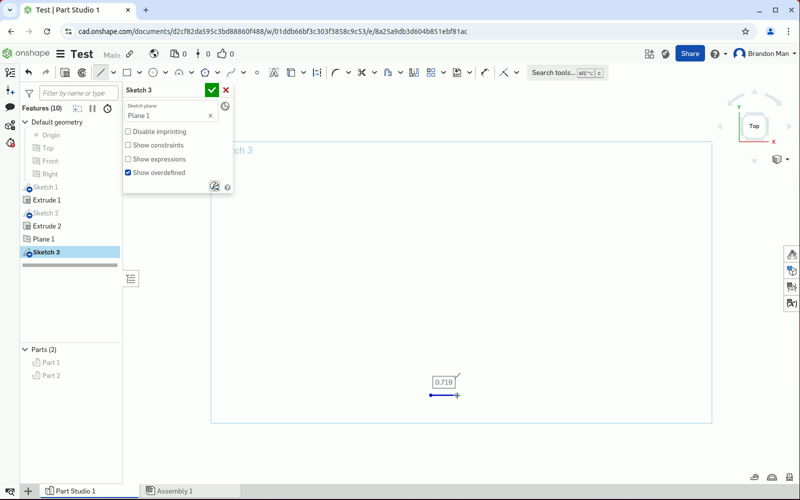
scroll(-6)
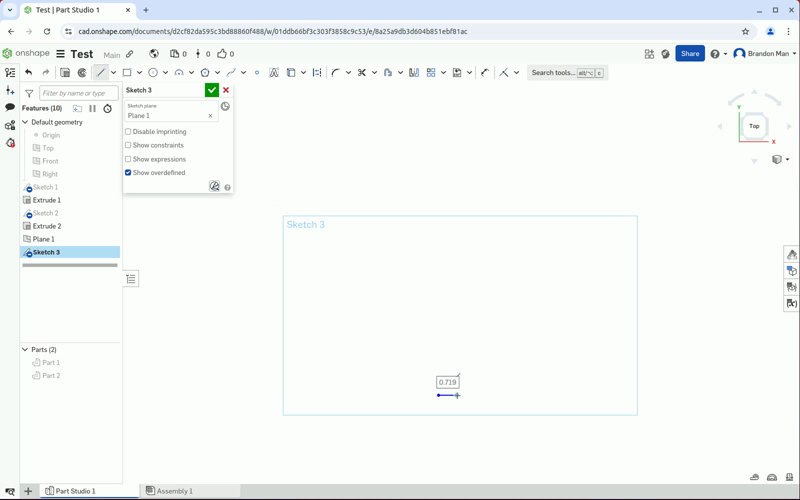
scroll(-6)
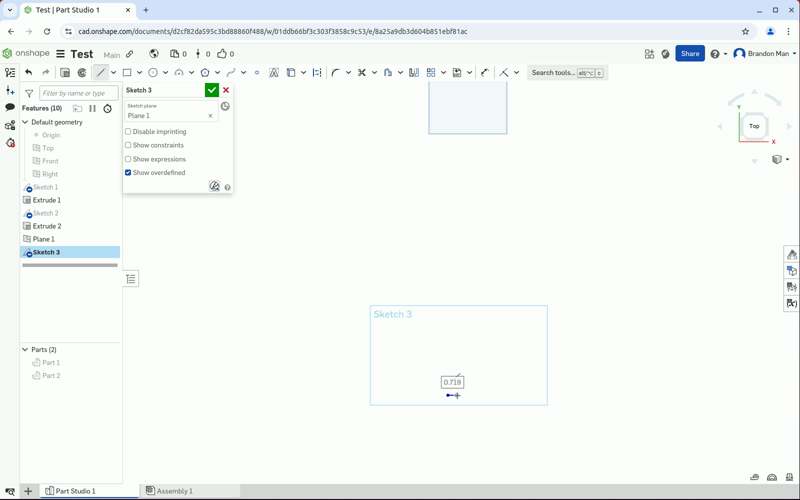
scroll(-6)
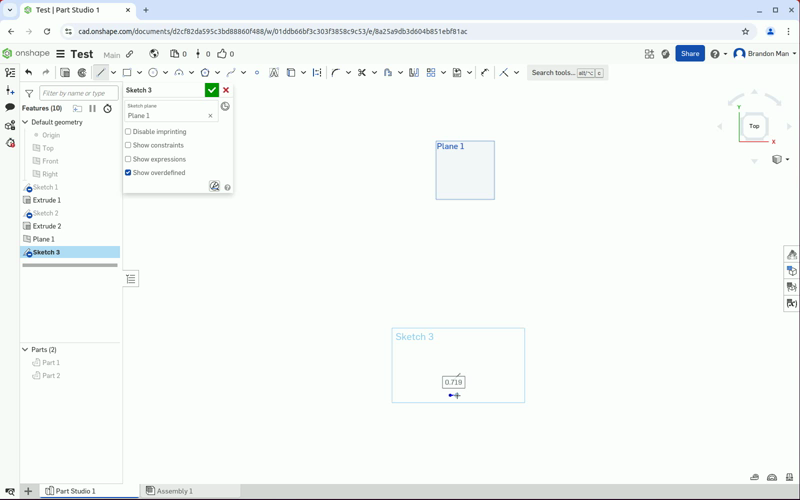
scroll(-6)
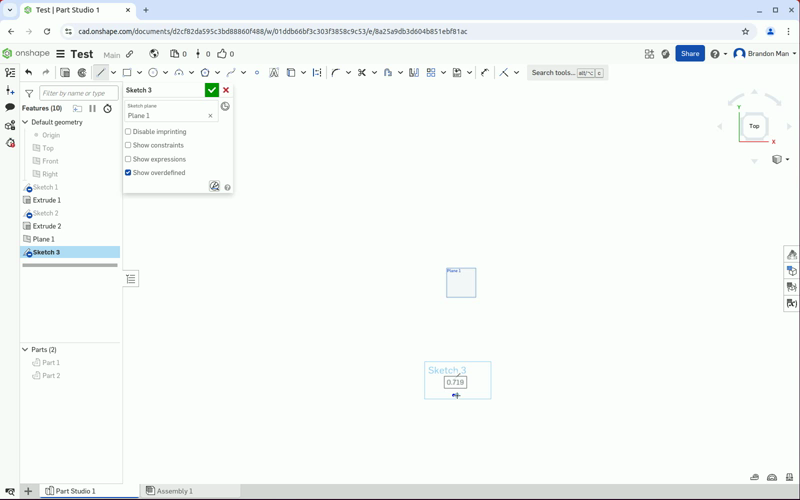
key_up(shift)
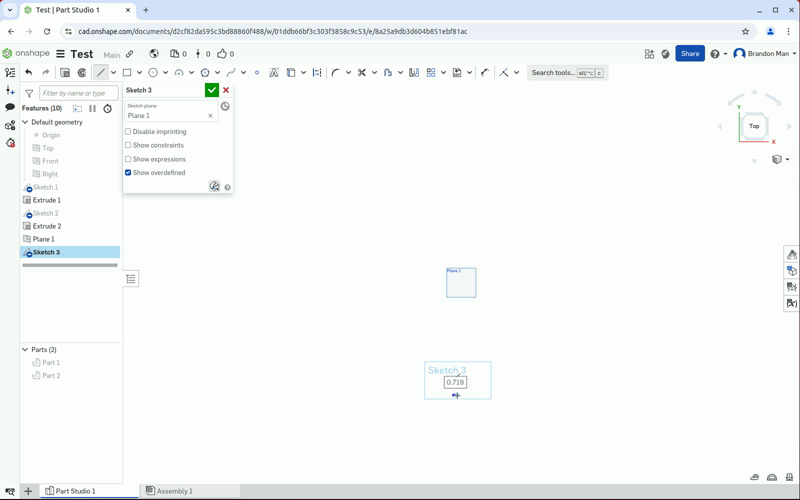
key_down(shift)
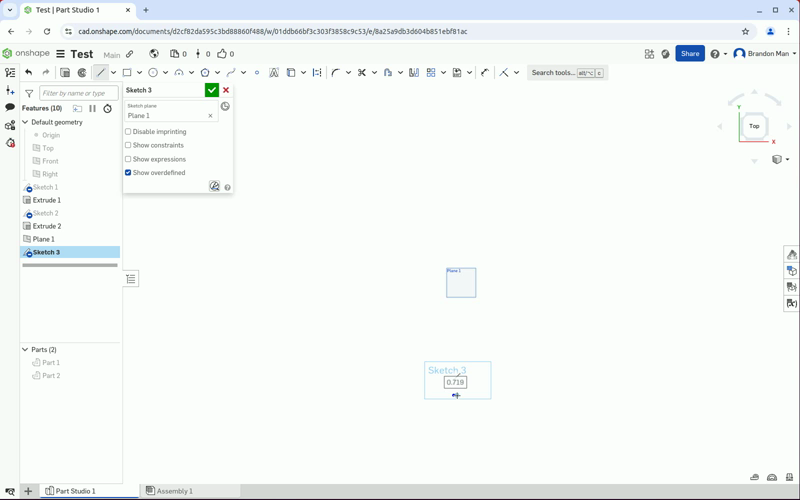
mouse_move(457, 282)
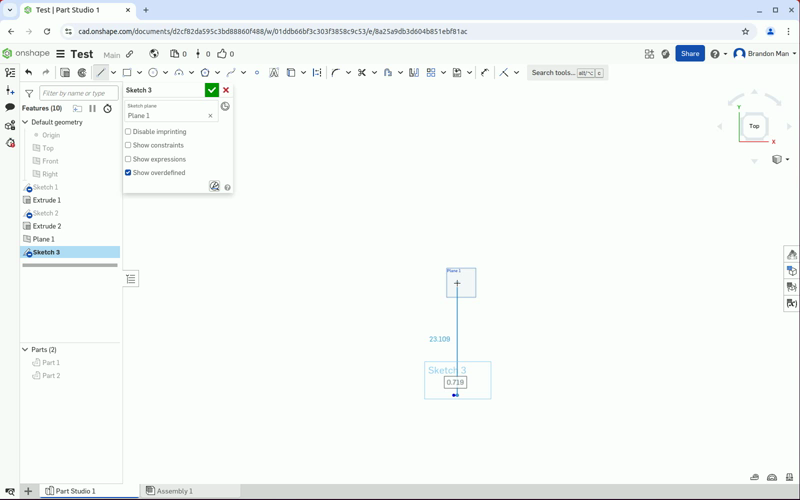
click(457, 282)
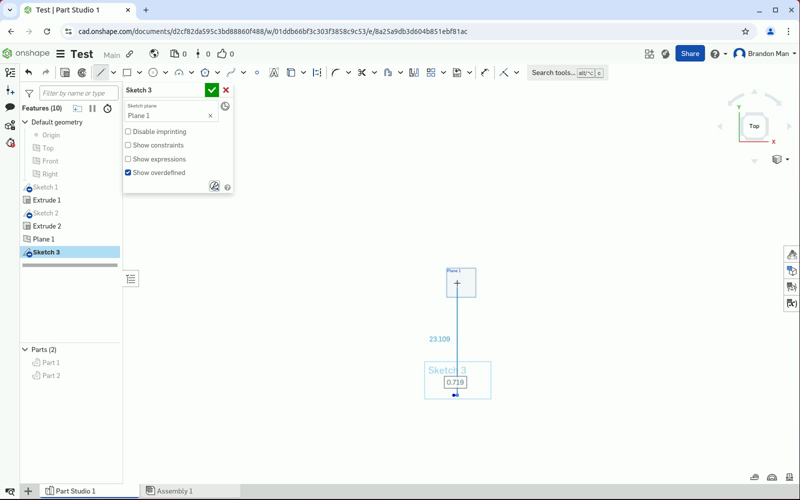
key_up(shift)
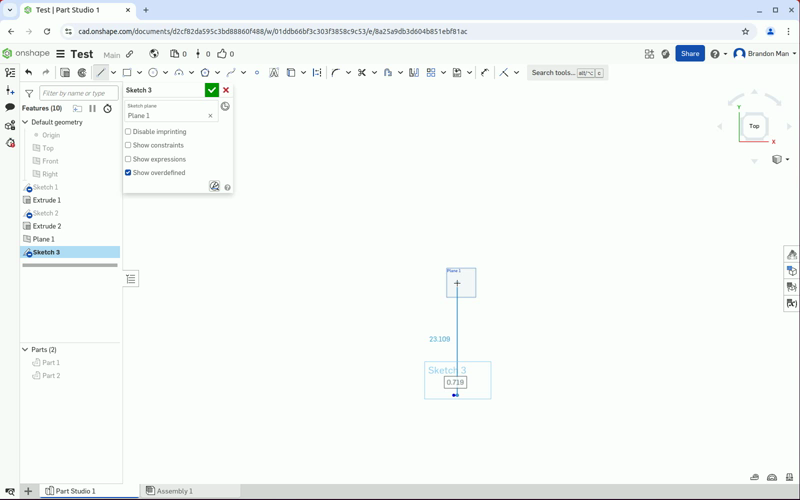
key_down(shift)
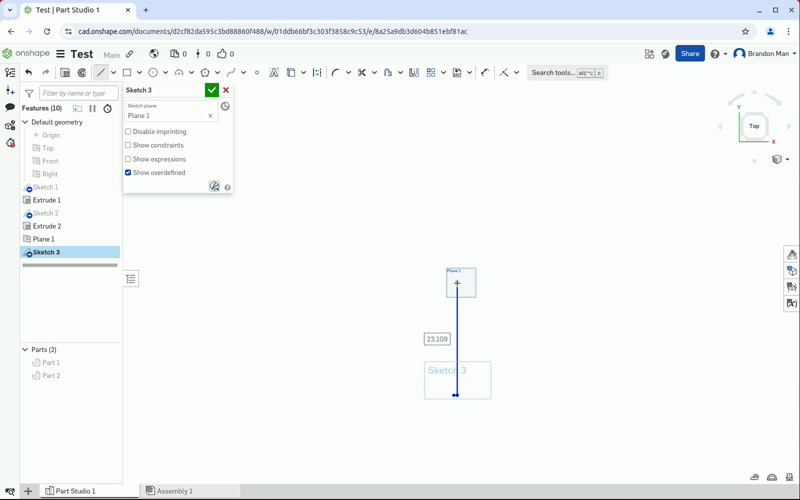
mouse_move(487, 282)
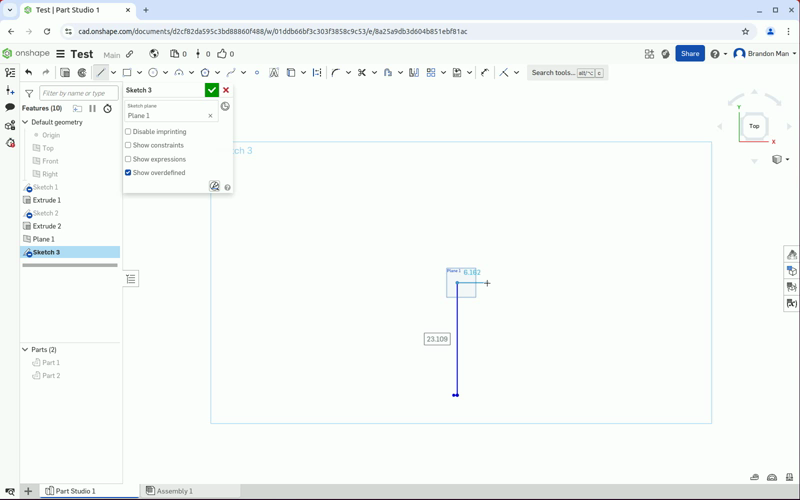
mouse_move(453, 282)
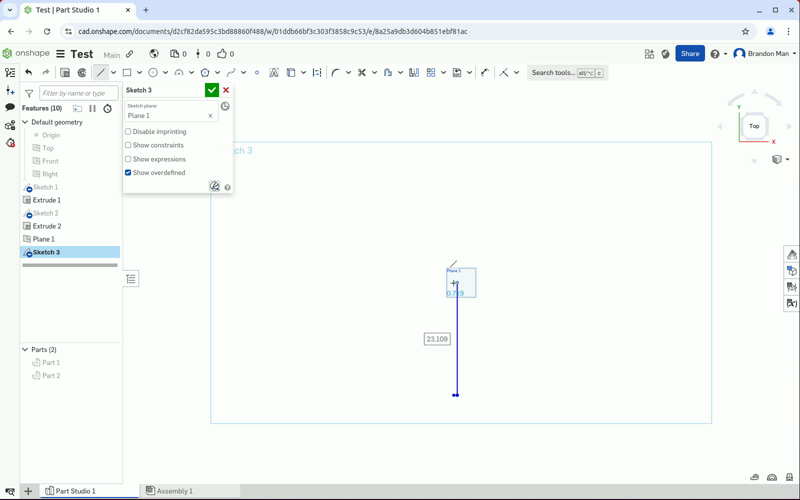
scroll(6)
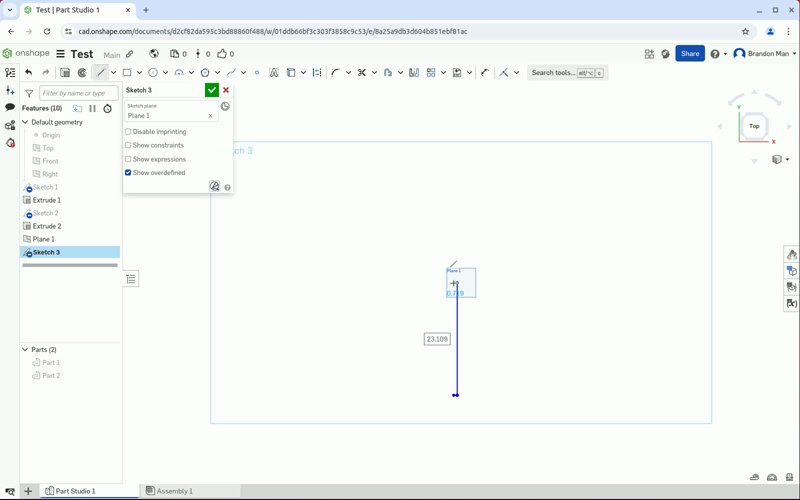
scroll(6)
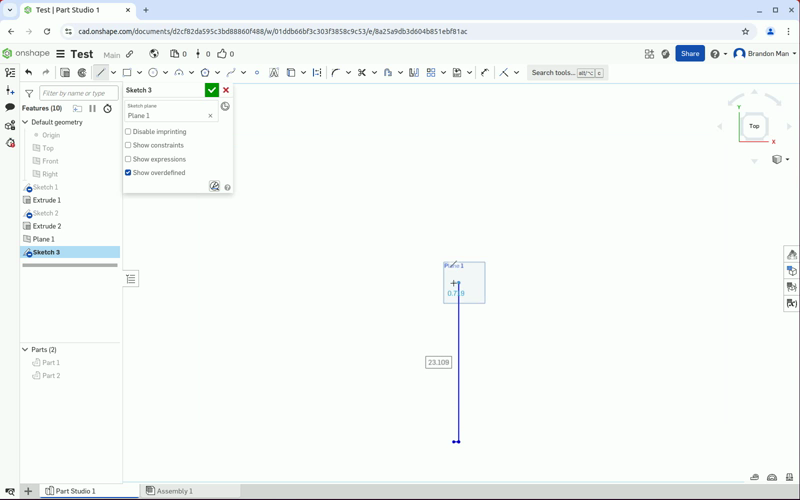
scroll(6)
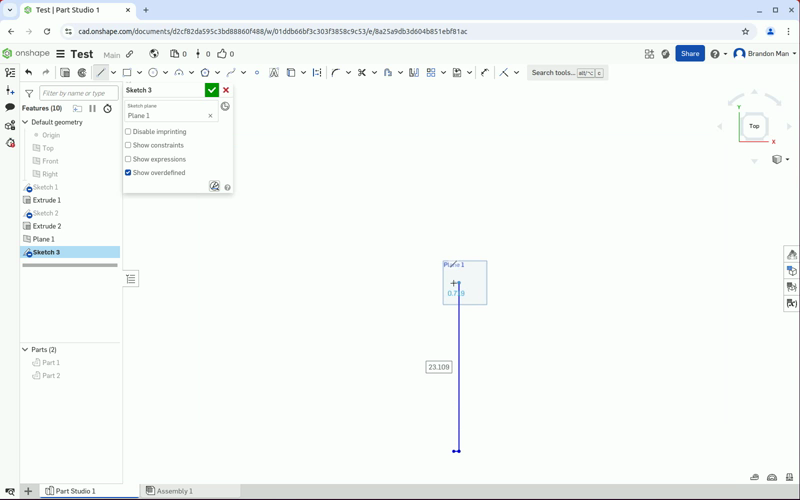
scroll(6)
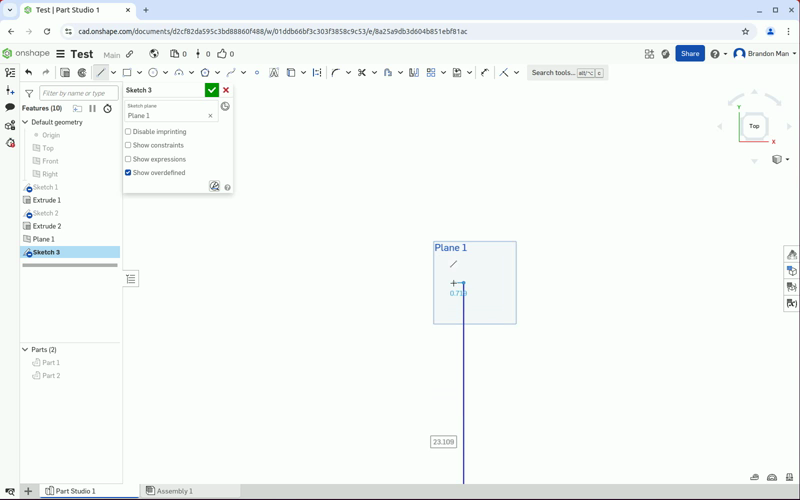
scroll(6)
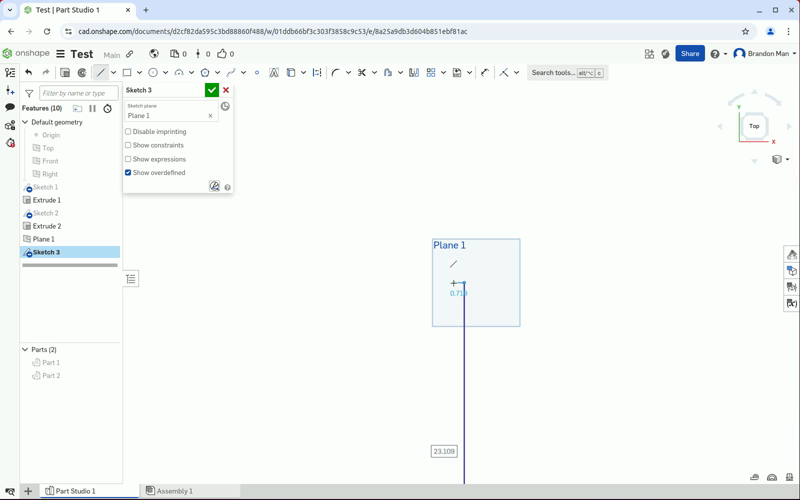
scroll(6)
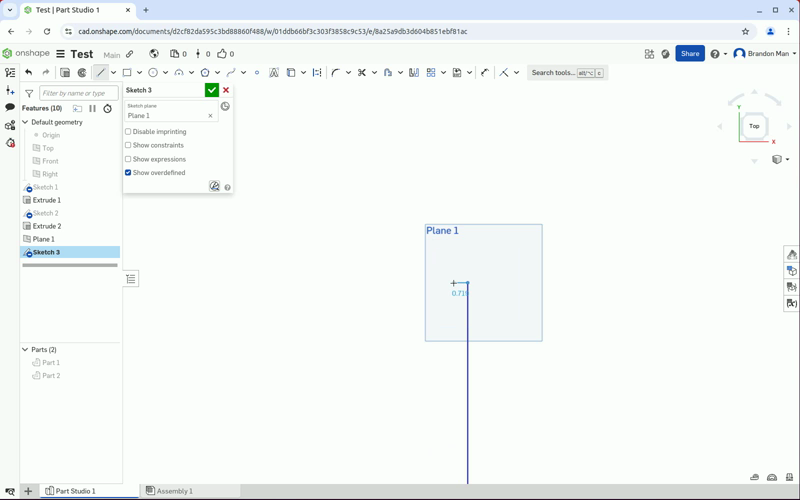
scroll(6)
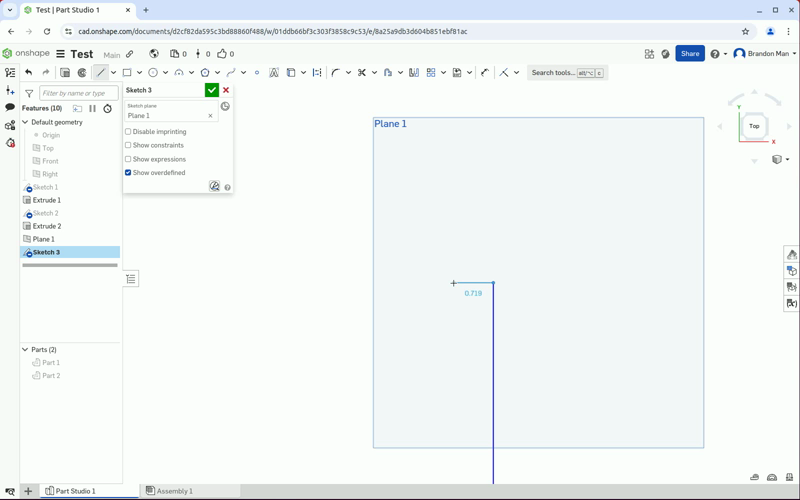
click(453, 282)
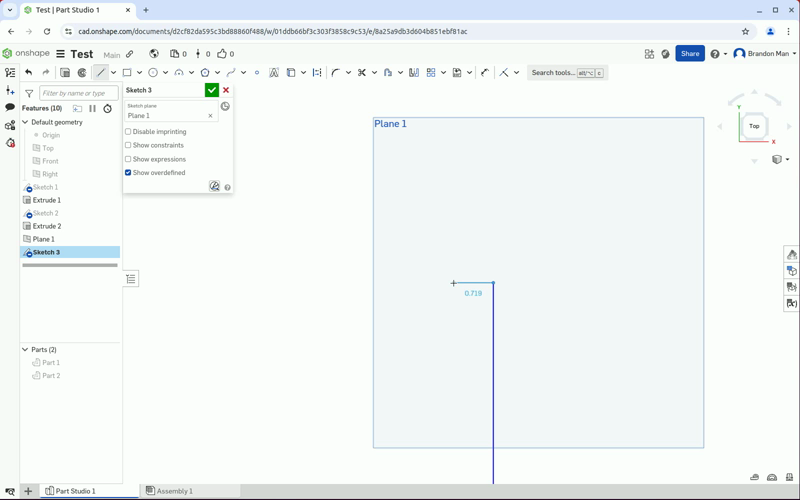
scroll(-6)
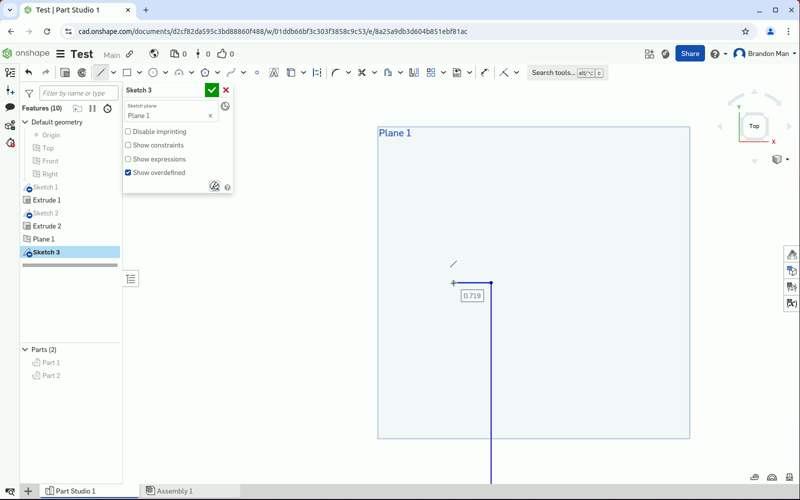
scroll(-6)
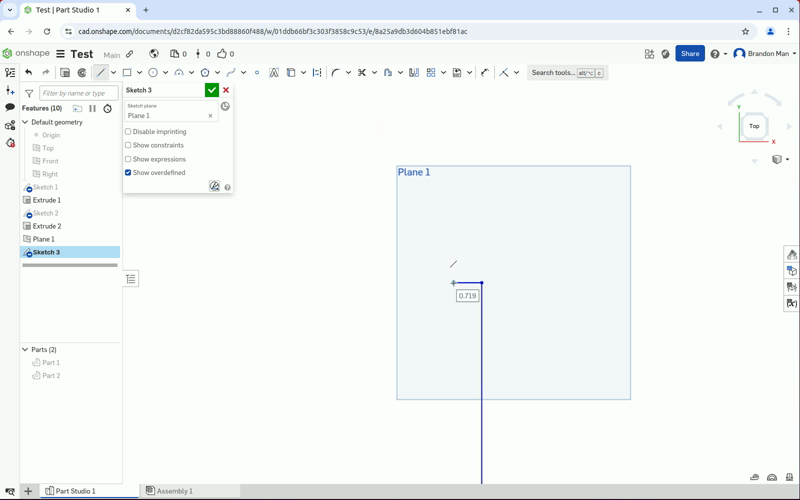
scroll(-6)
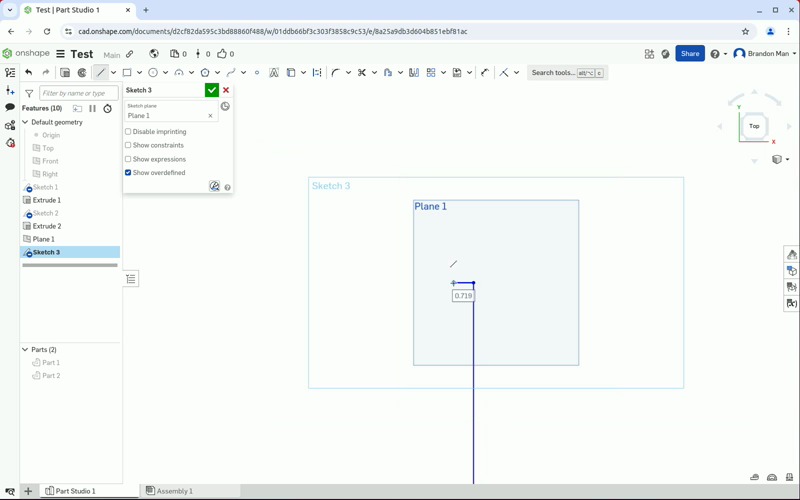
scroll(-6)
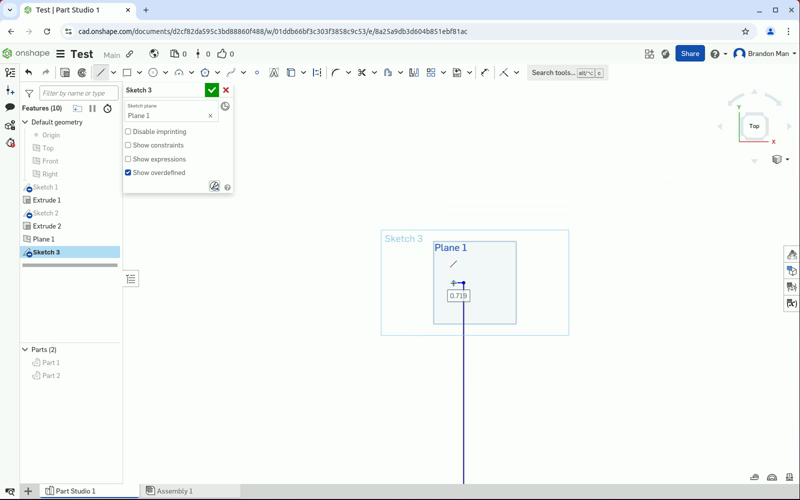
scroll(-6)
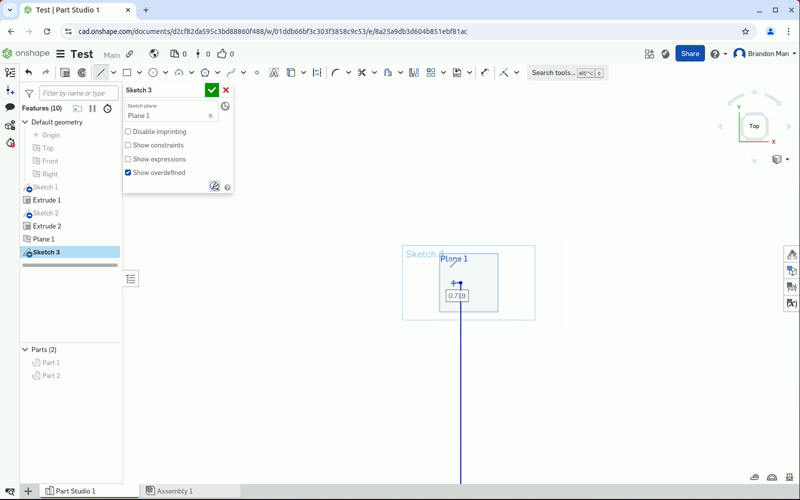
scroll(-6)
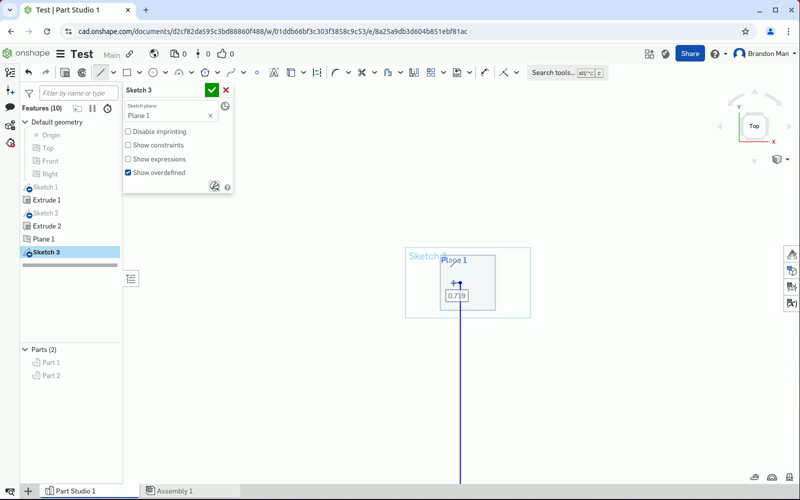
scroll(-6)
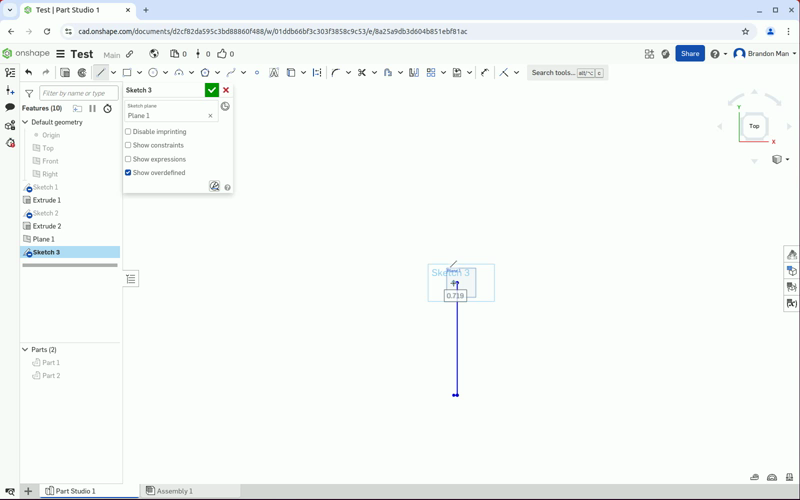
key_up(shift)
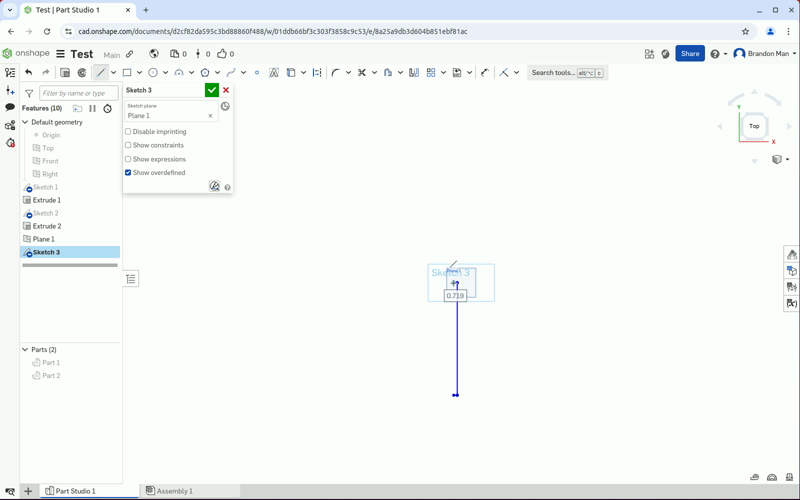
key_down(shift)
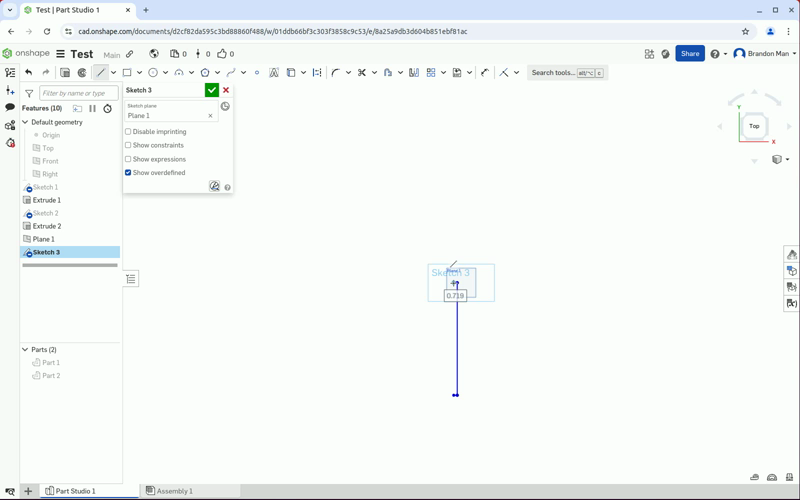
mouse_move(453, 395)
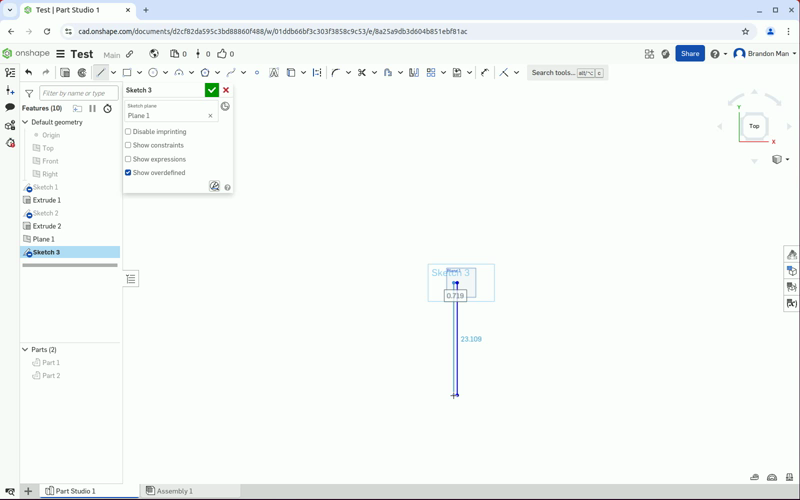
scroll(6)
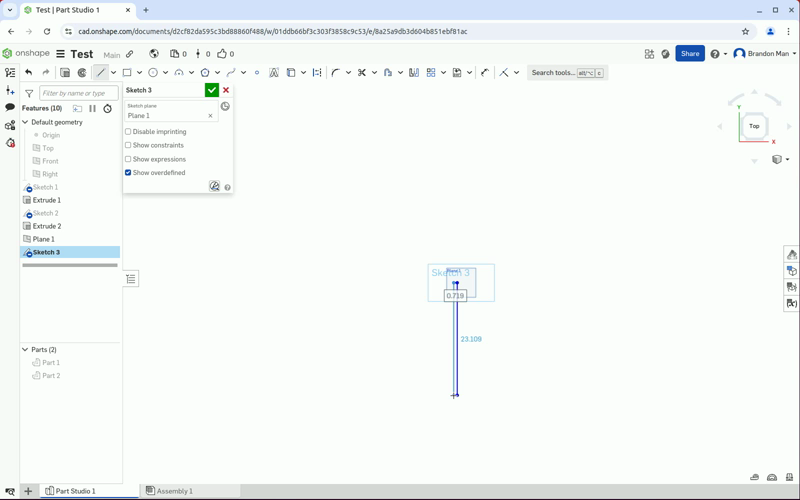
scroll(6)
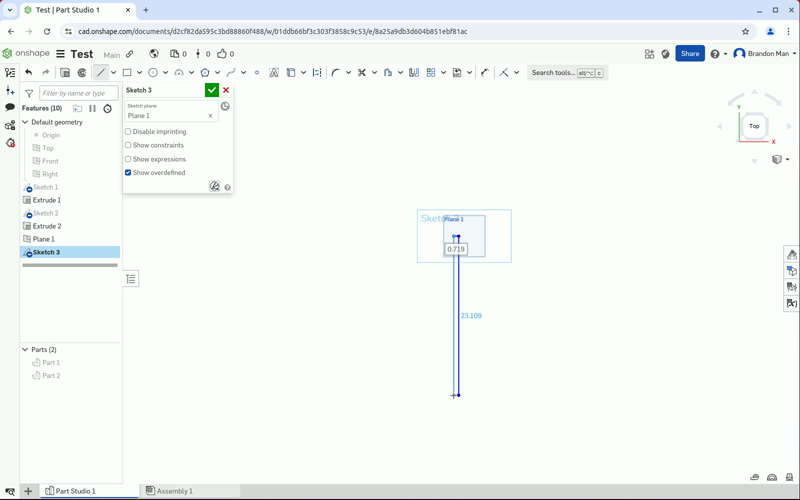
scroll(6)
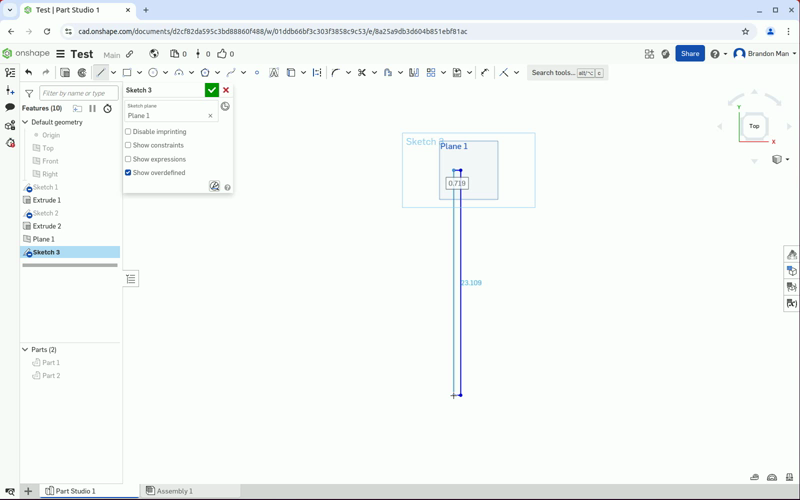
scroll(6)
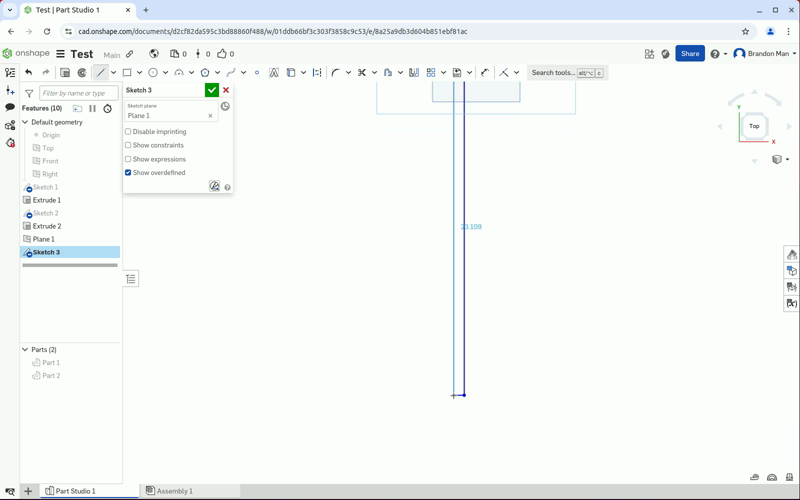
scroll(6)
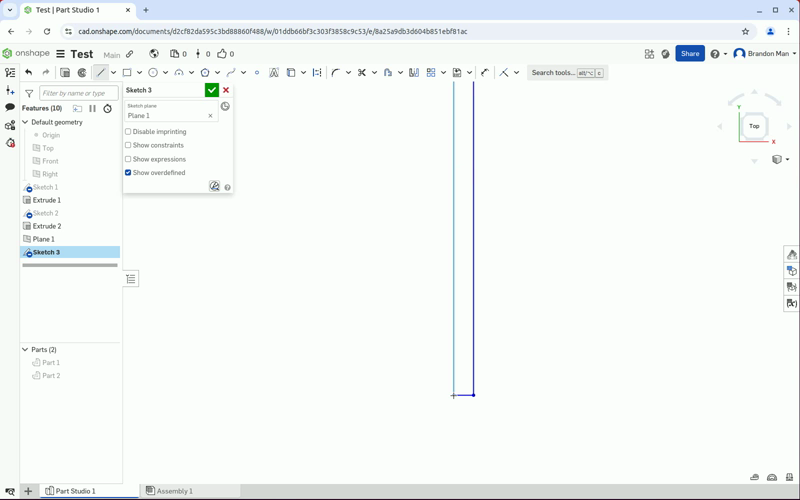
scroll(6)
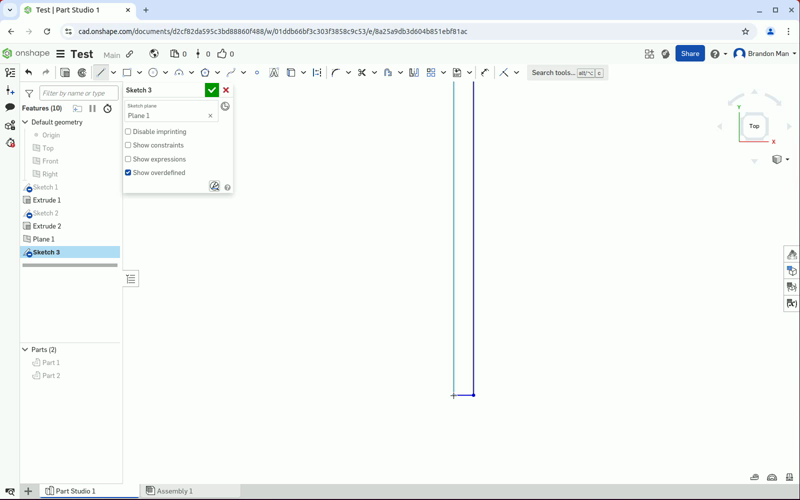
scroll(6)
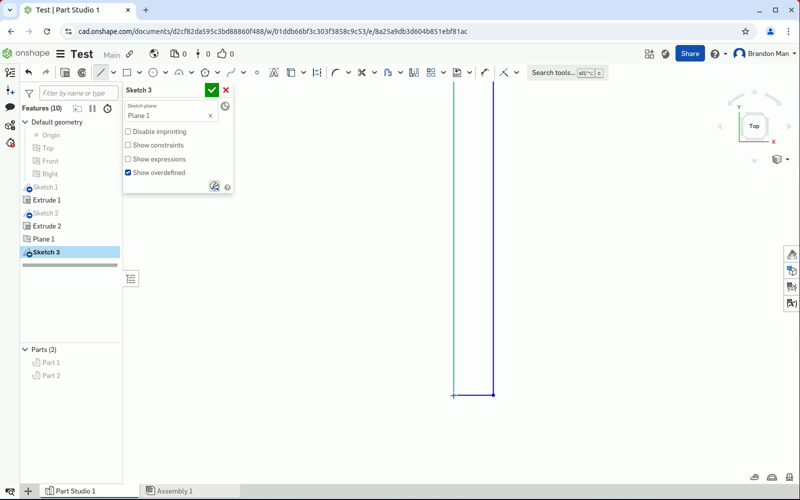
key_up(shift)
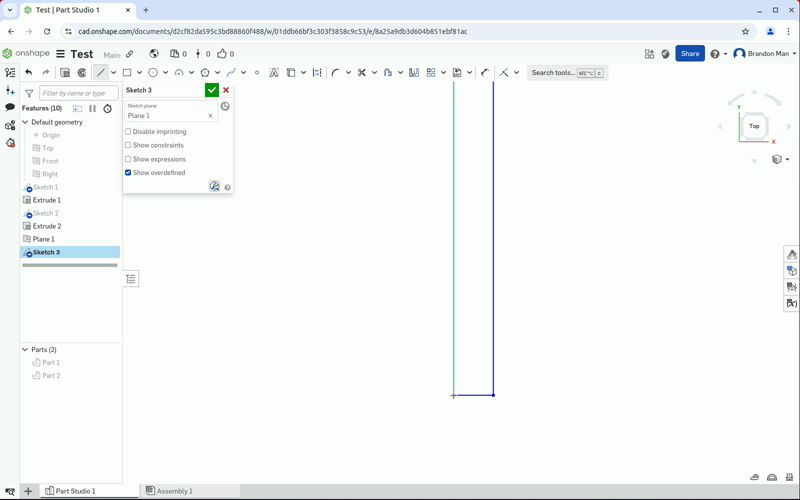
click(453, 395)
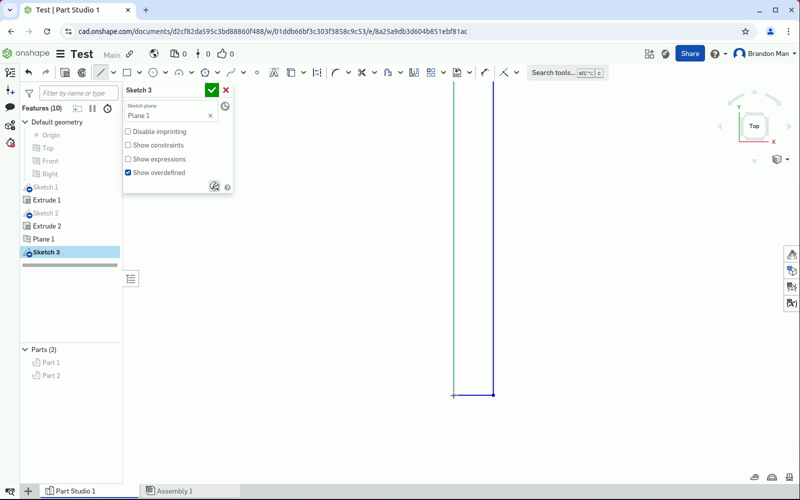
scroll(-6)
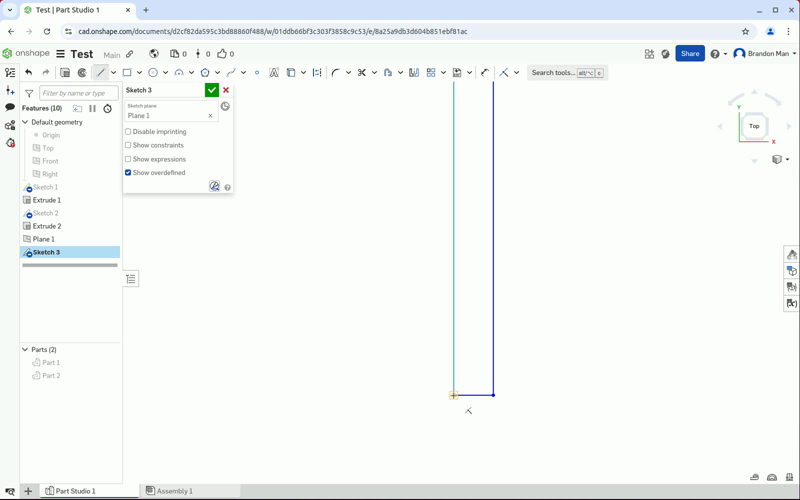
scroll(-6)
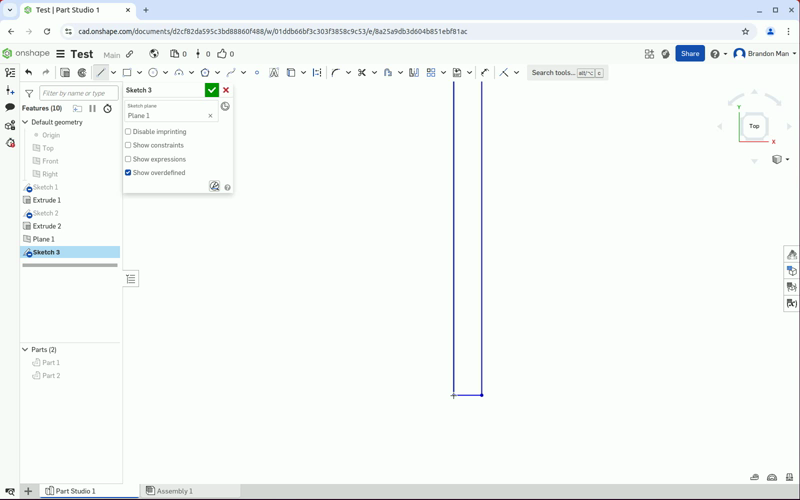
scroll(-6)
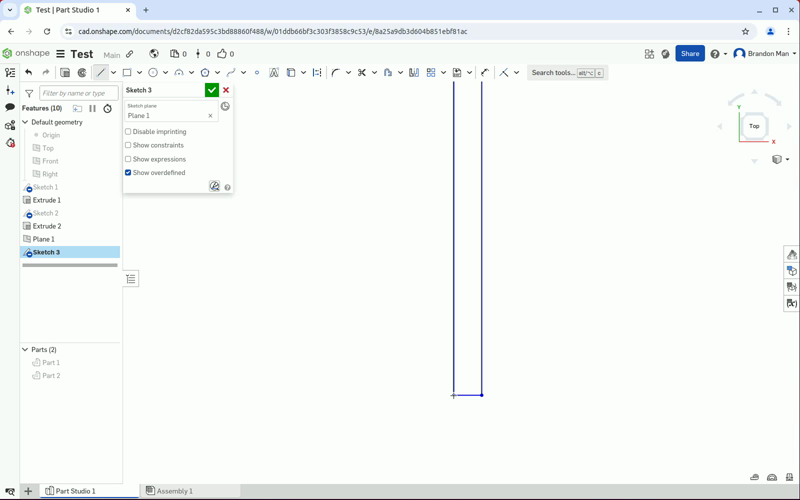
scroll(-6)
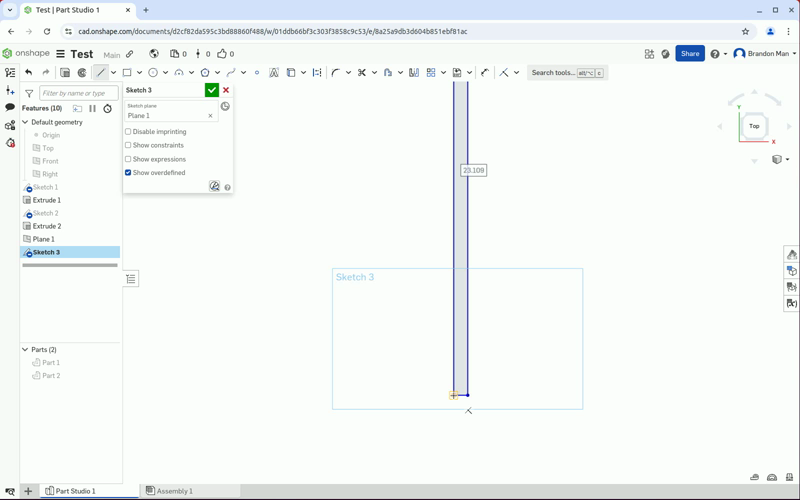
scroll(-6)
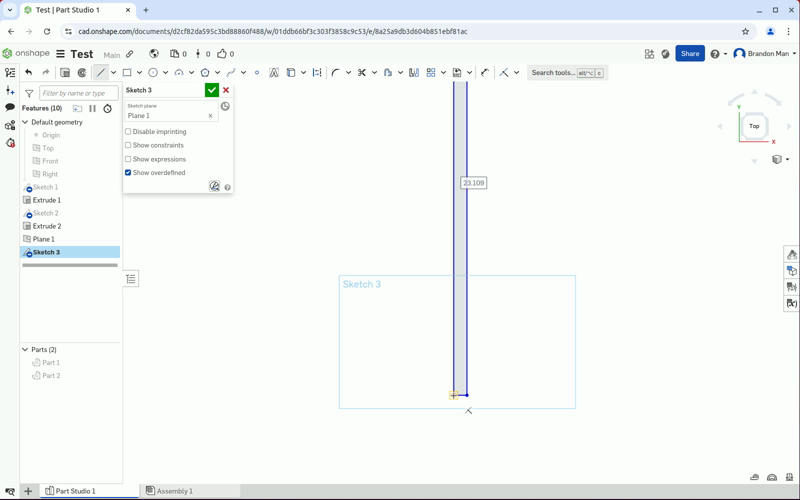
scroll(-6)
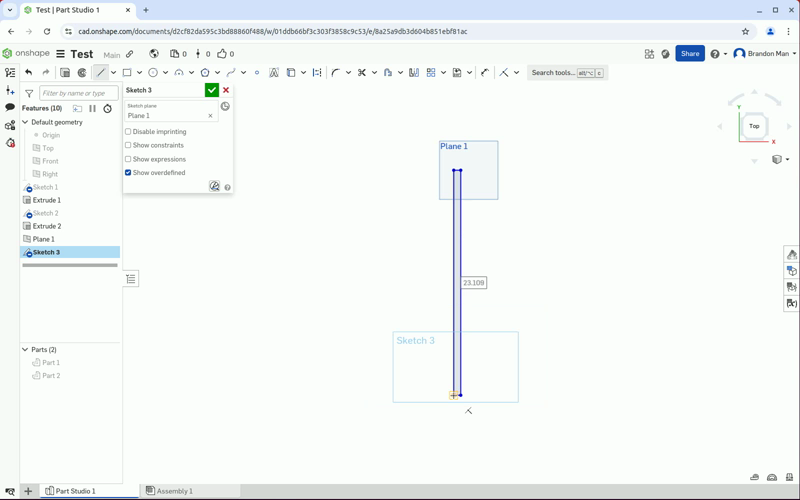
scroll(-6)
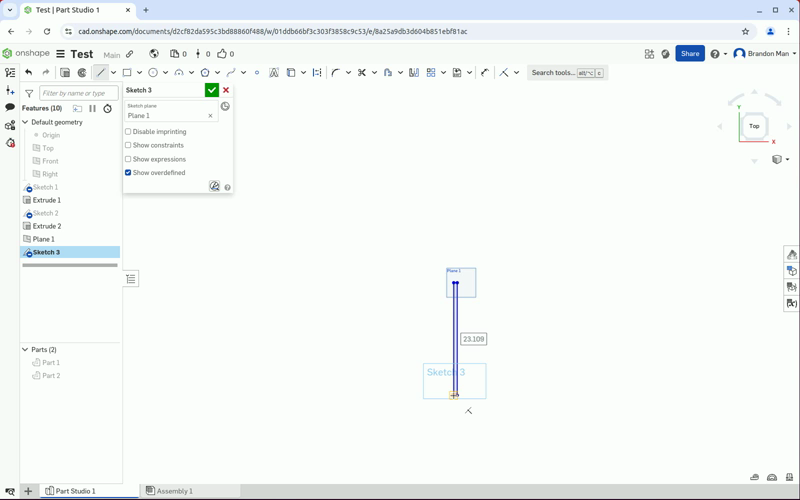
key(esc)
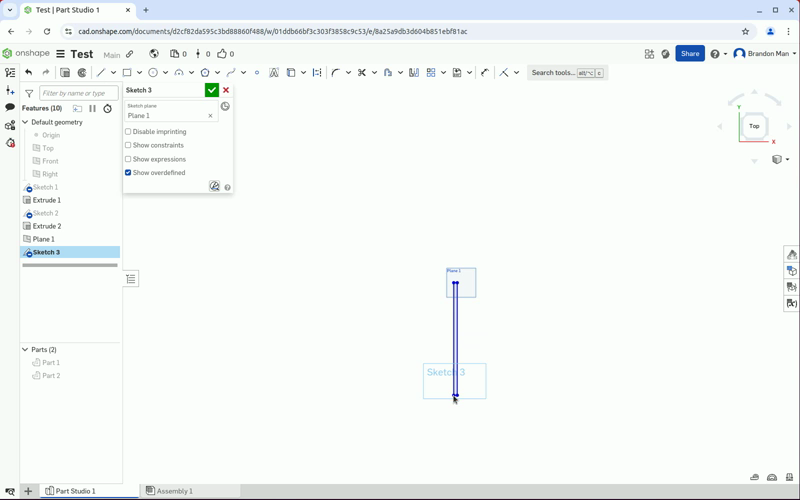
mouse_move(455, 352)
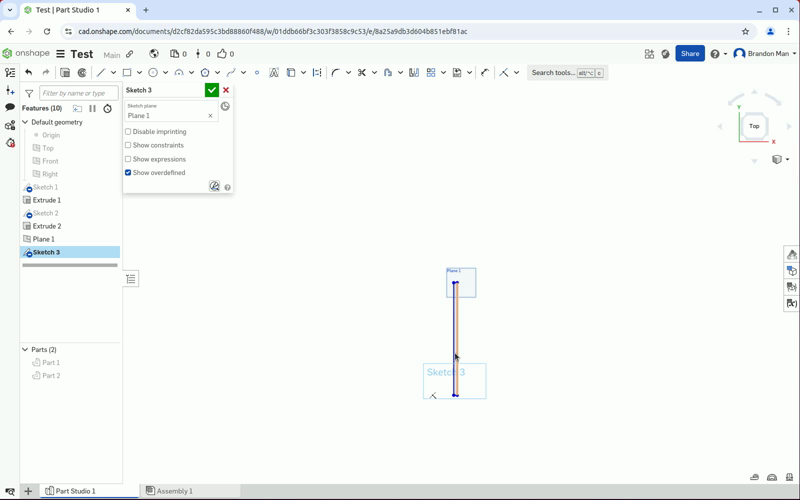
scroll(6)
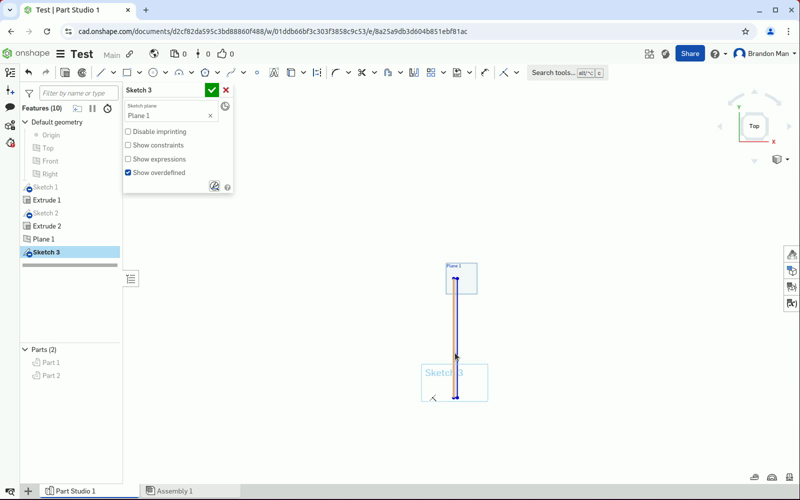
scroll(6)
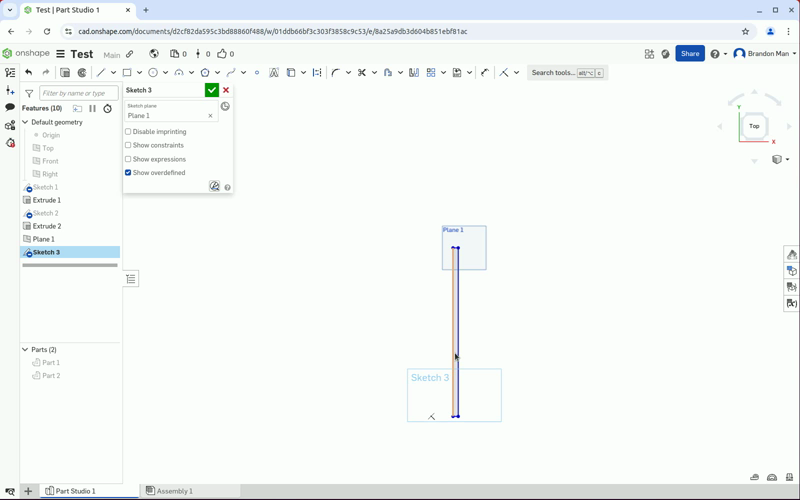
scroll(6)
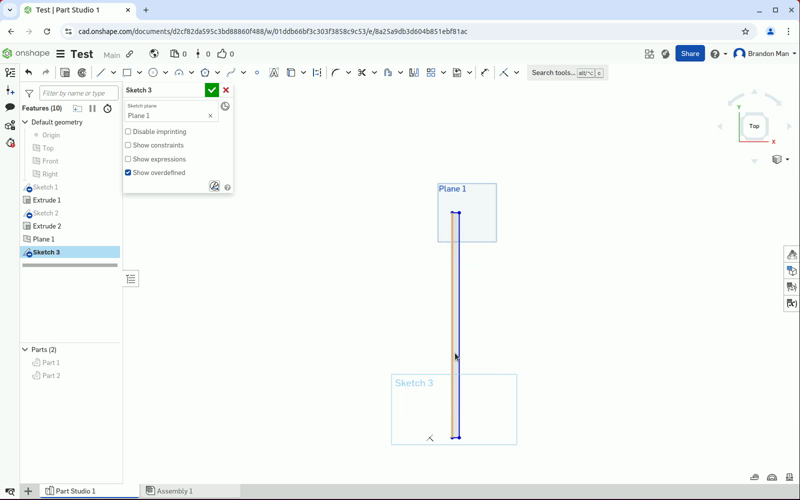
scroll(6)
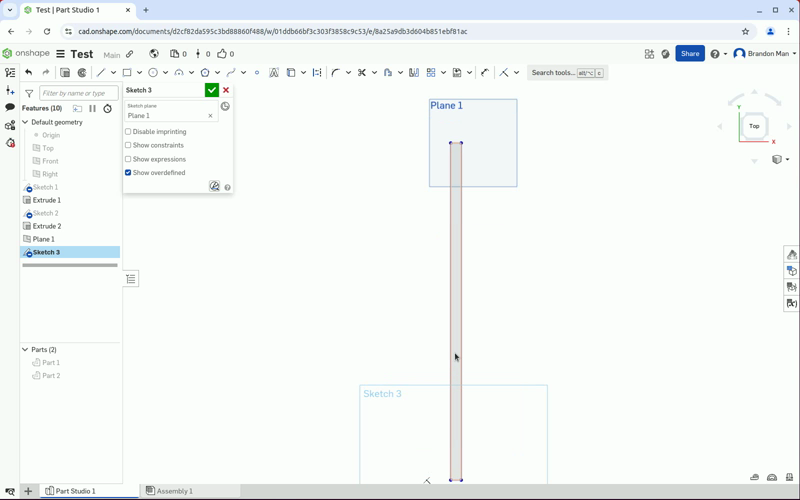
scroll(6)
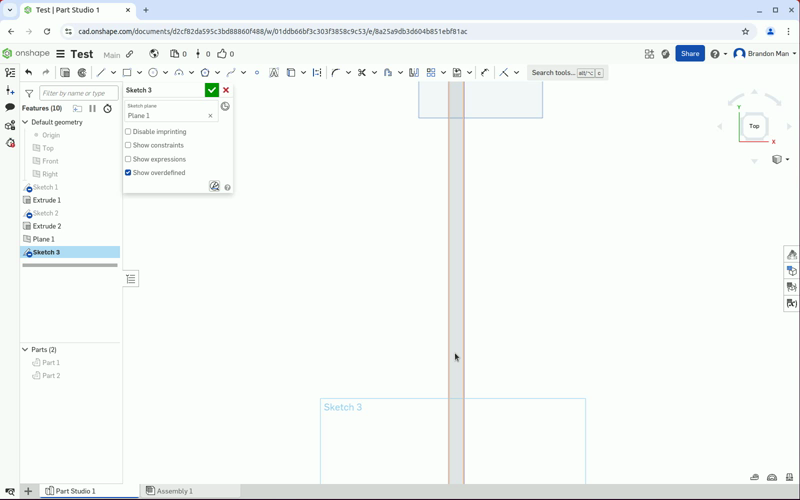
scroll(6)
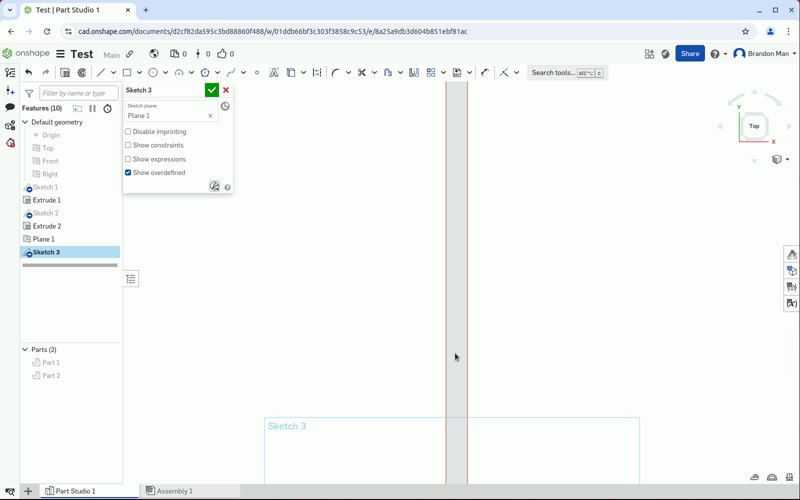
scroll(6)
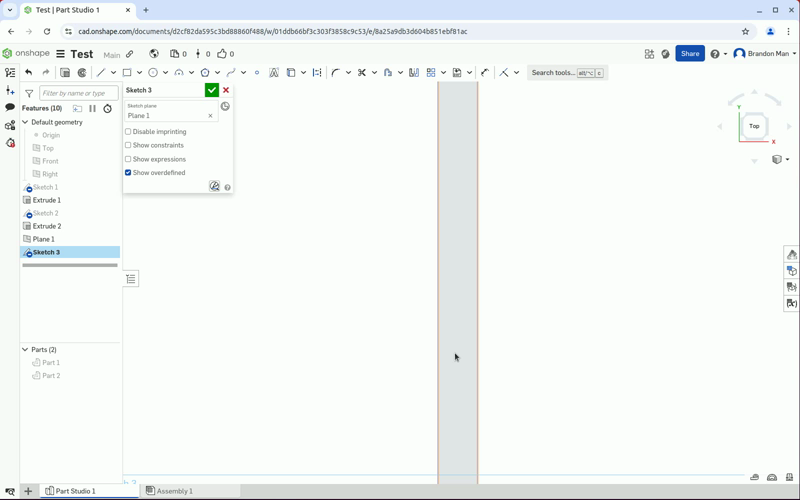
click(455, 352)
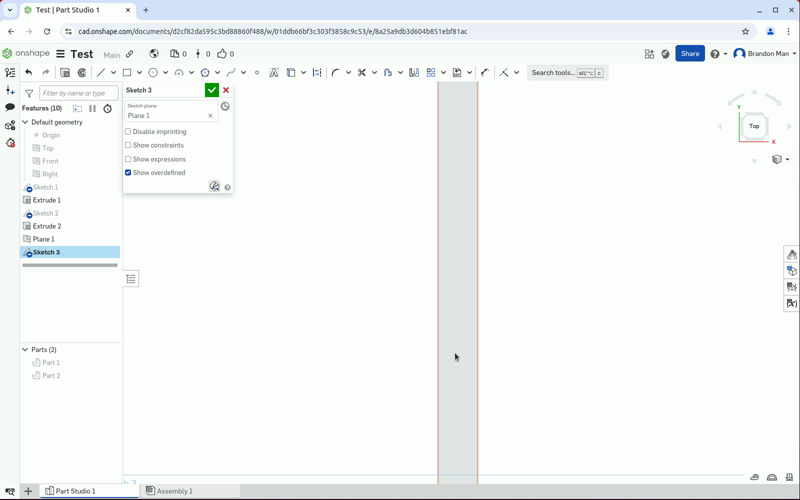
scroll(-6)
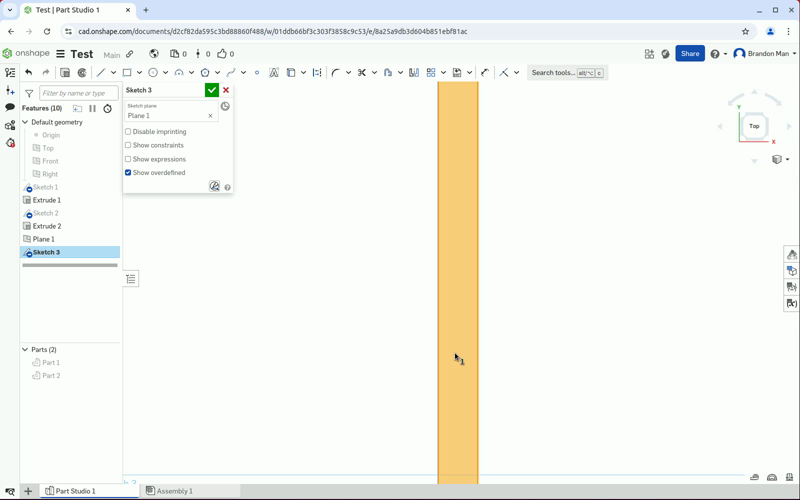
scroll(-6)
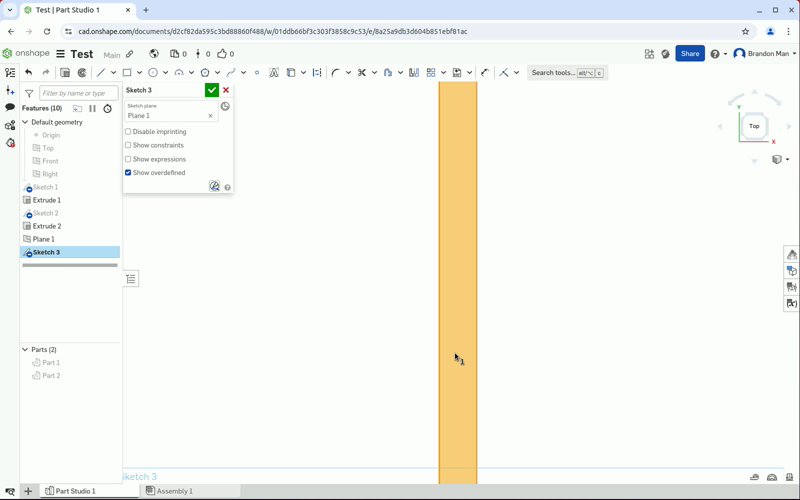
scroll(-6)
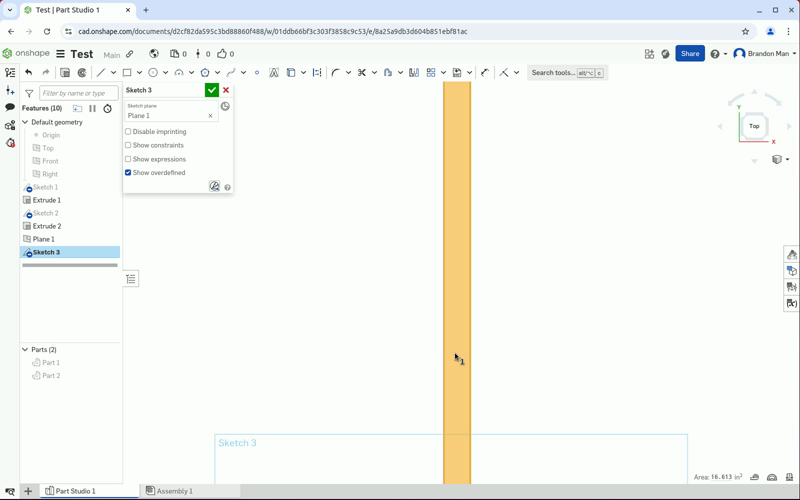
scroll(-6)
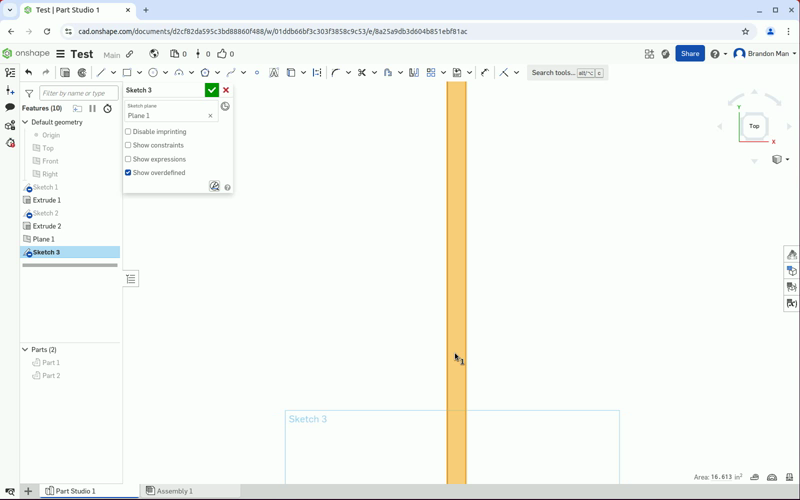
scroll(-6)
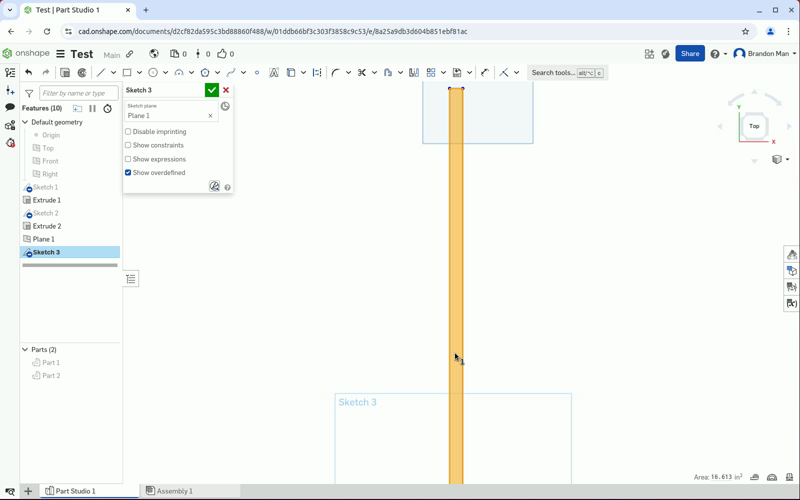
scroll(-6)
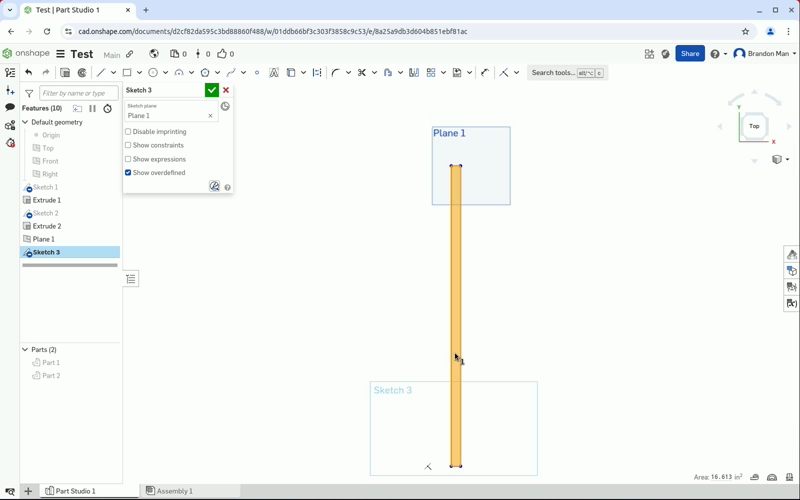
scroll(-6)
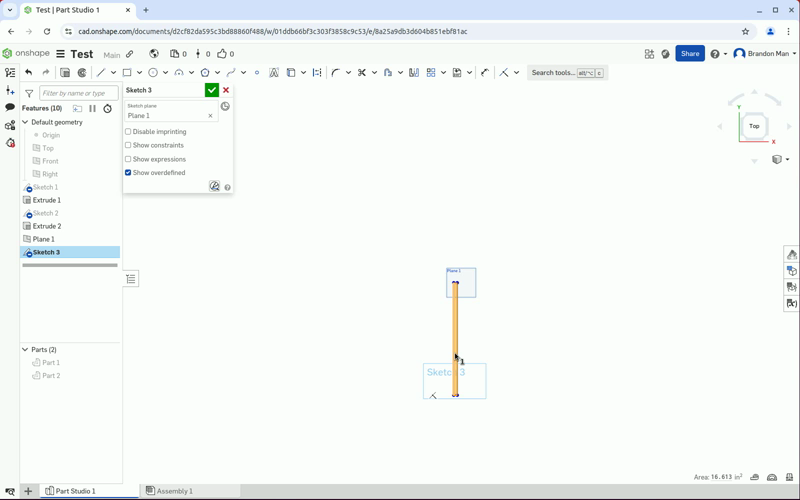
mouse_move(73, 352)
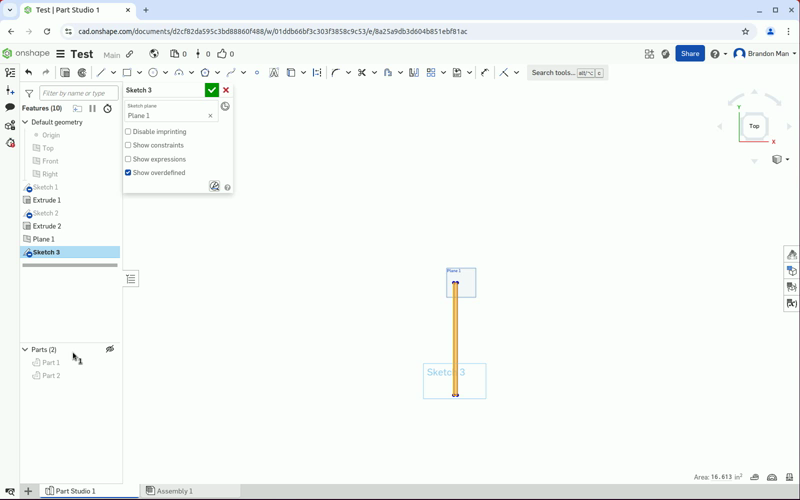
key(shift+y)
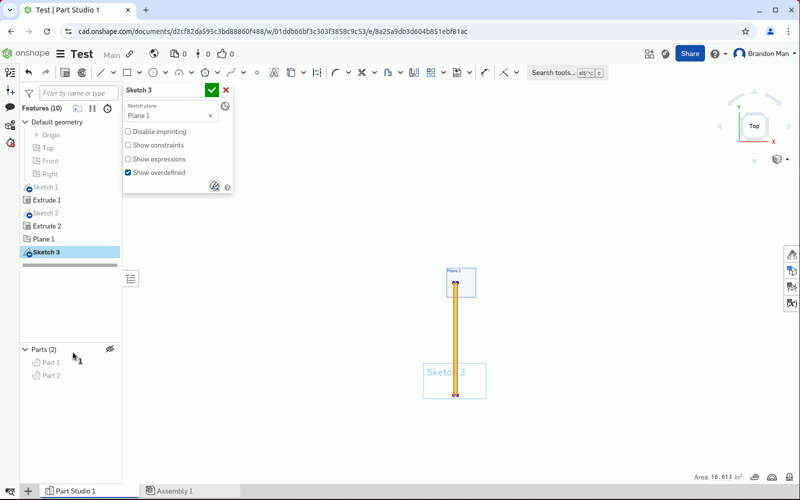
key(shift+e)
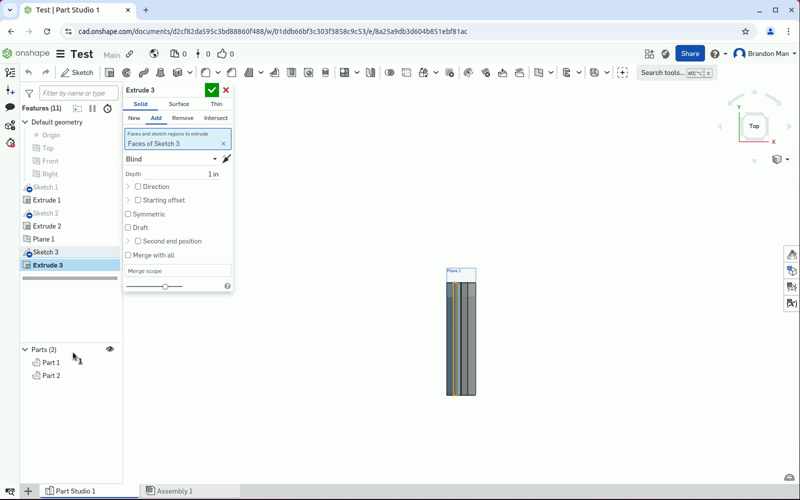
mouse_move(143, 106)
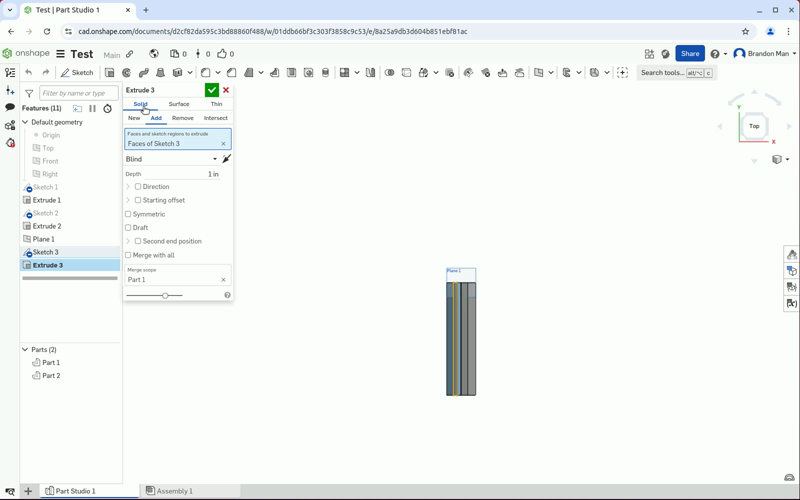
click(143, 106)
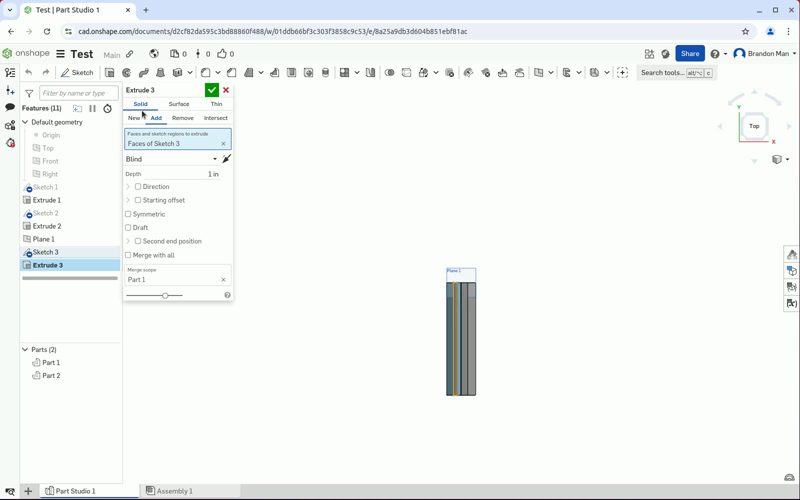
mouse_move(137, 120)
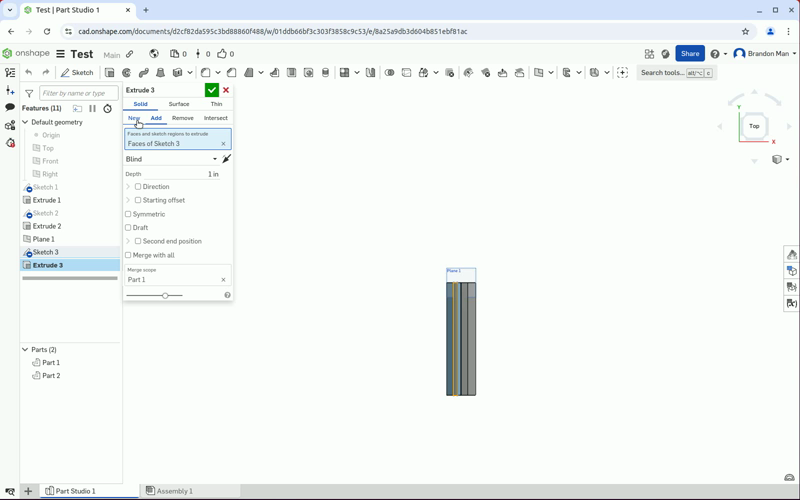
click(137, 120)
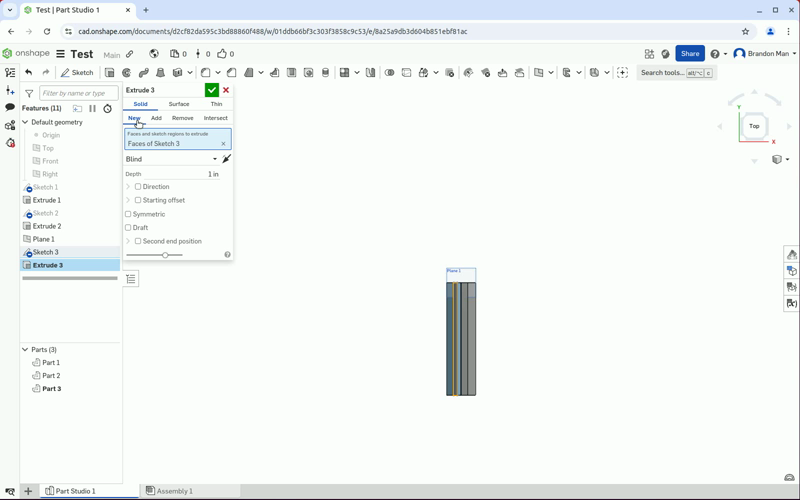
key(tab, 4)
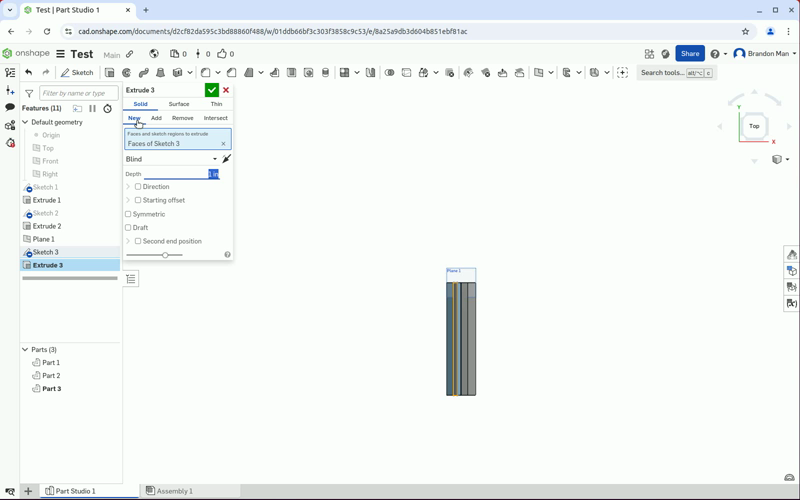
text(2.889)
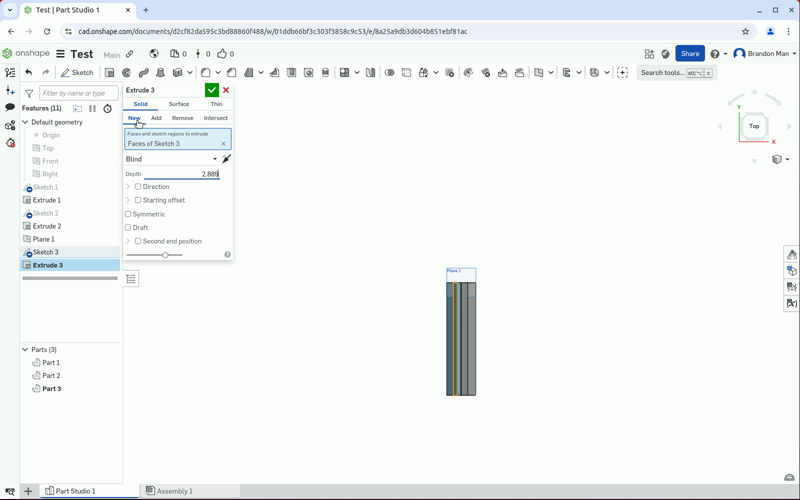
key(enter)
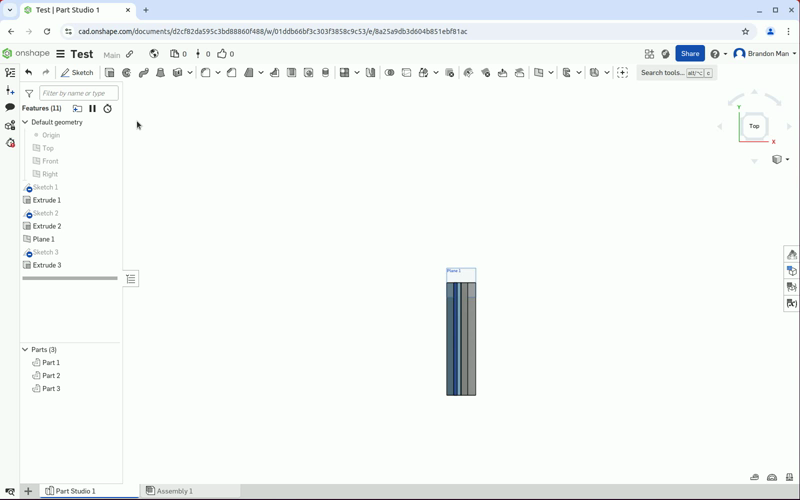
key(shift+h)
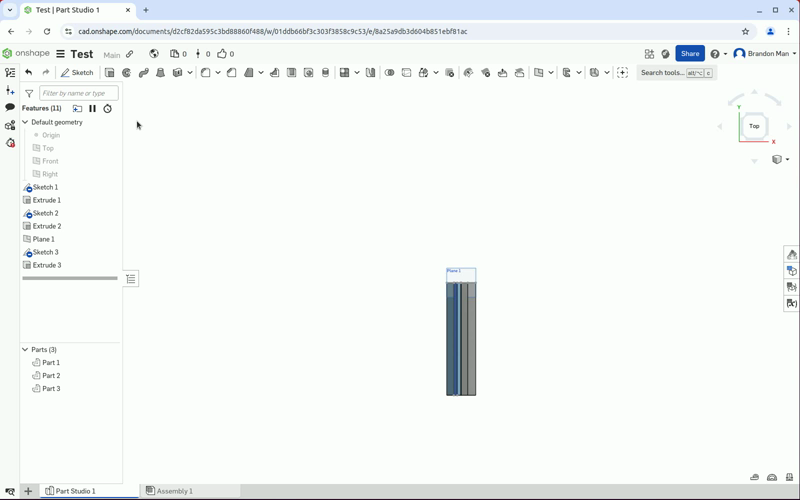
key(shift+h)
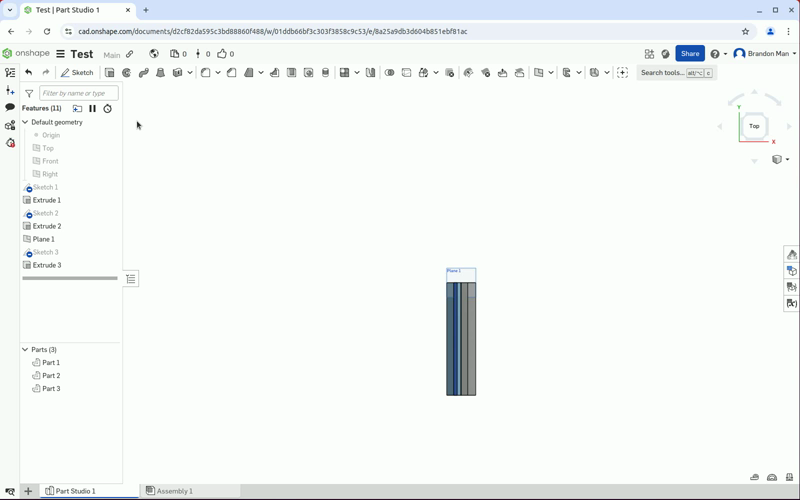
mouse_move(73, 189)
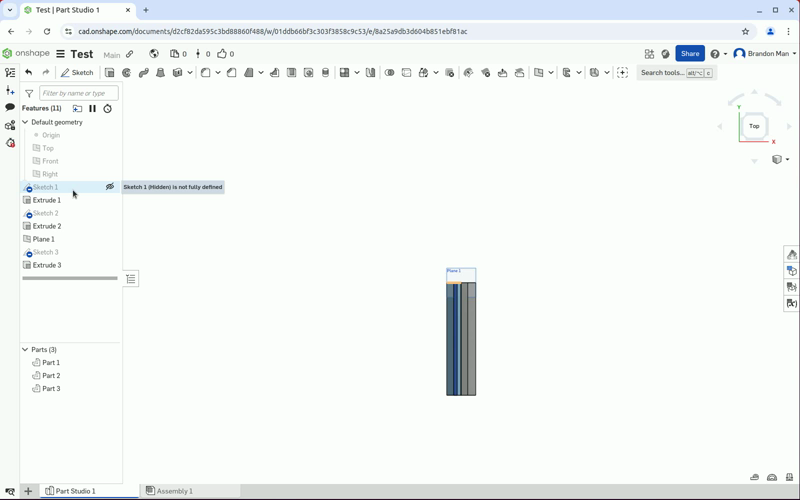
click(73, 189)
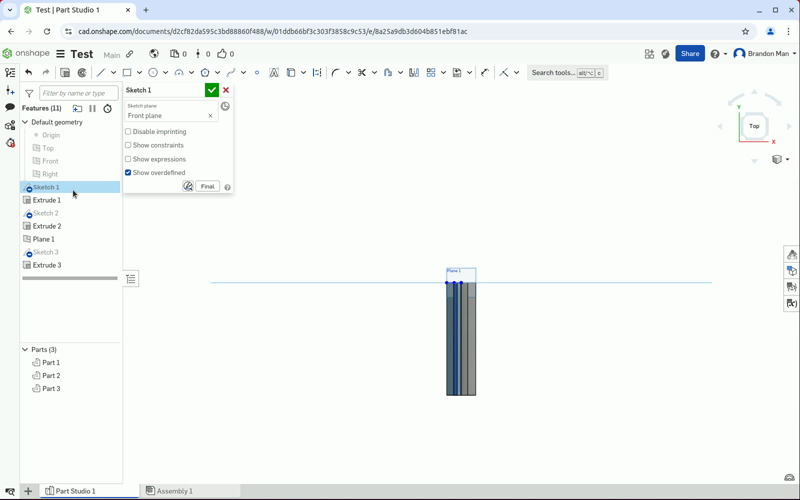
mouse_move(229, 92)
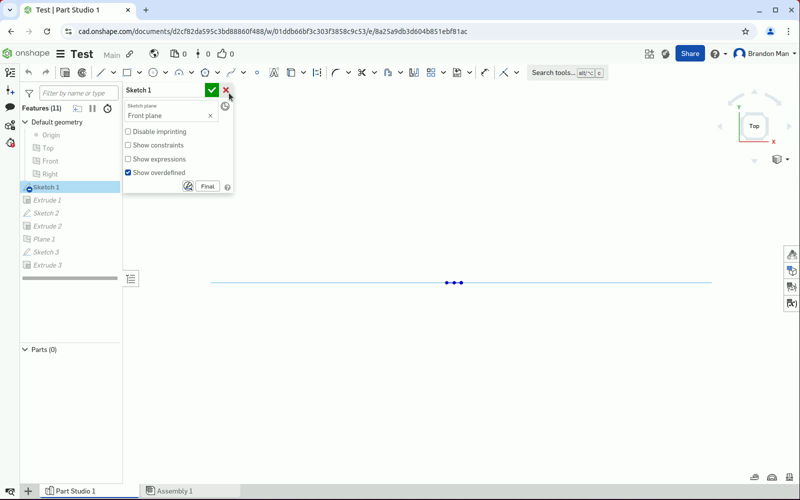
click(229, 92)
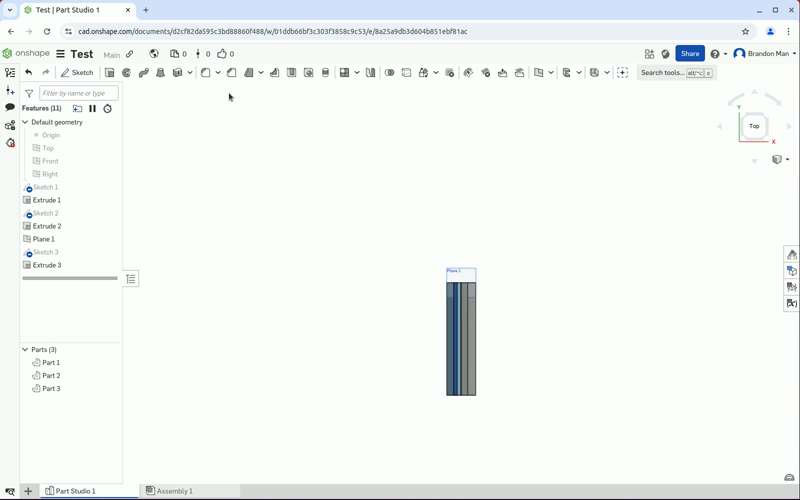
mouse_move(73, 352)
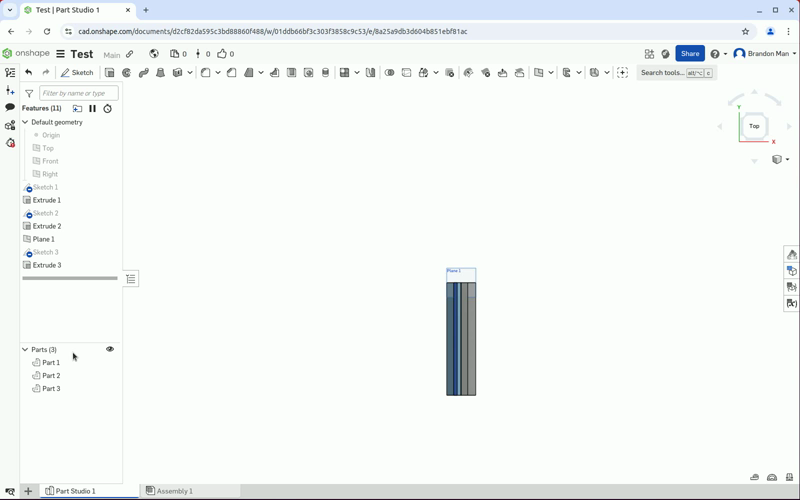
key(y)
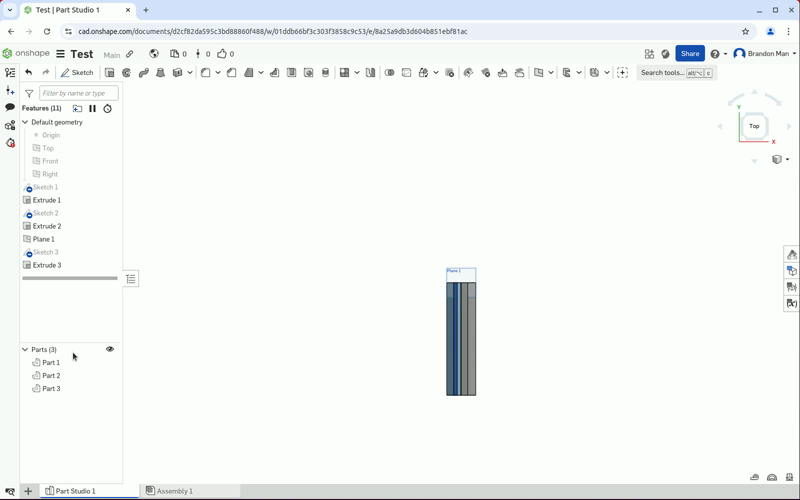
key(shift+p)
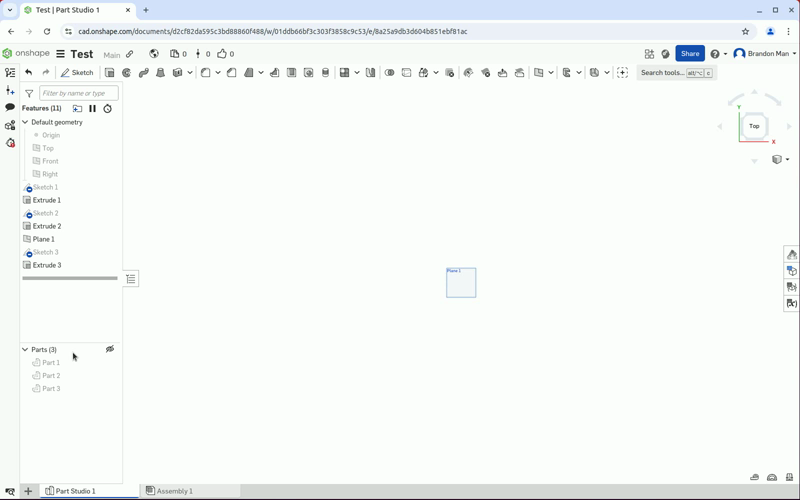
key(space)
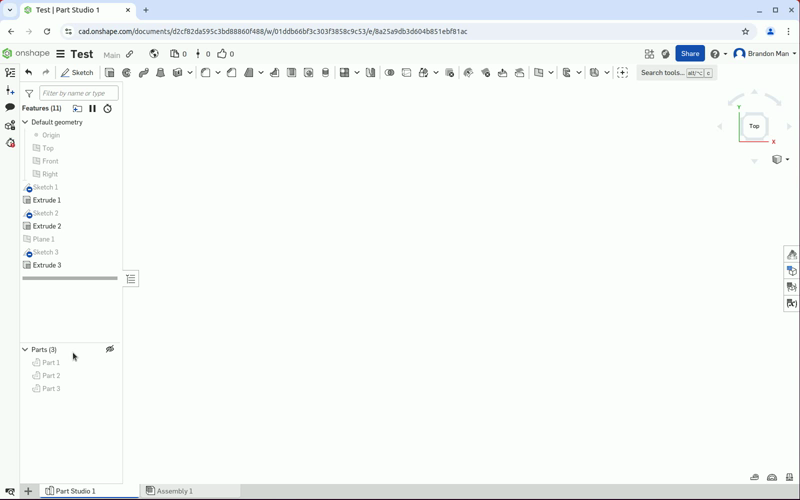
key_down(shift)
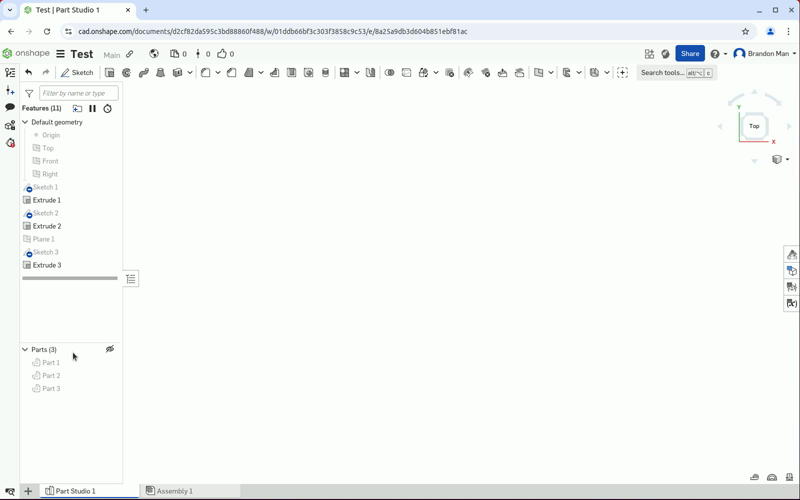
key(up)
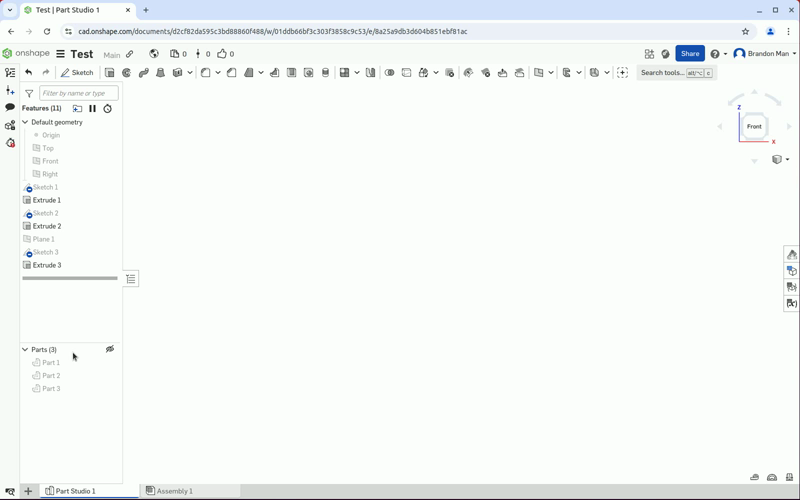
key_up(shift)
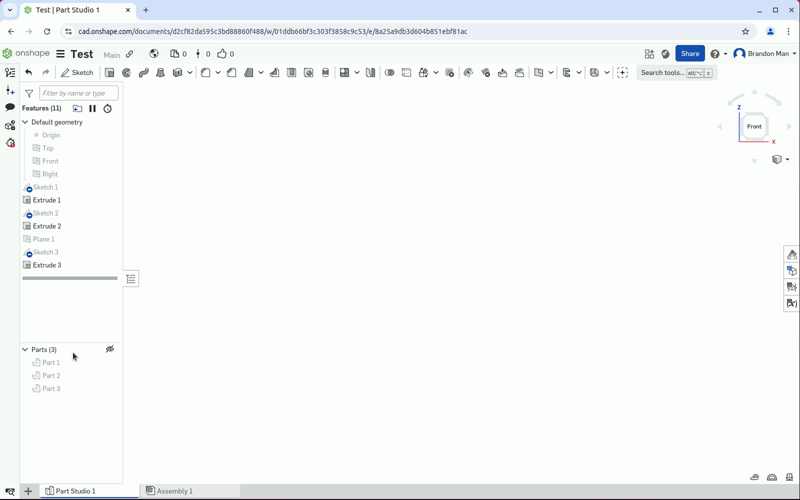
mouse_move(73, 352)
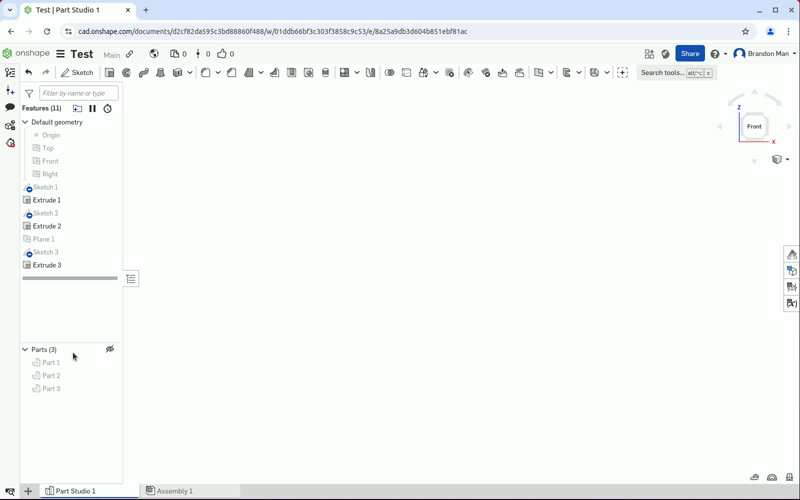
key(shift+y)
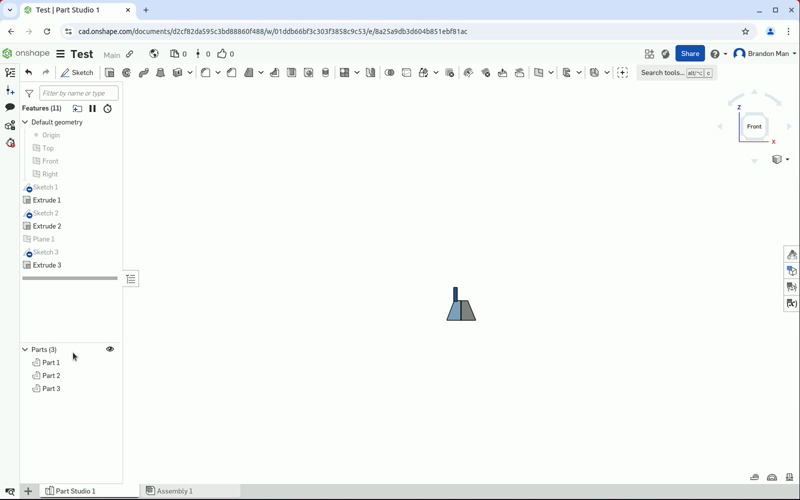
mouse_move(541, 75)
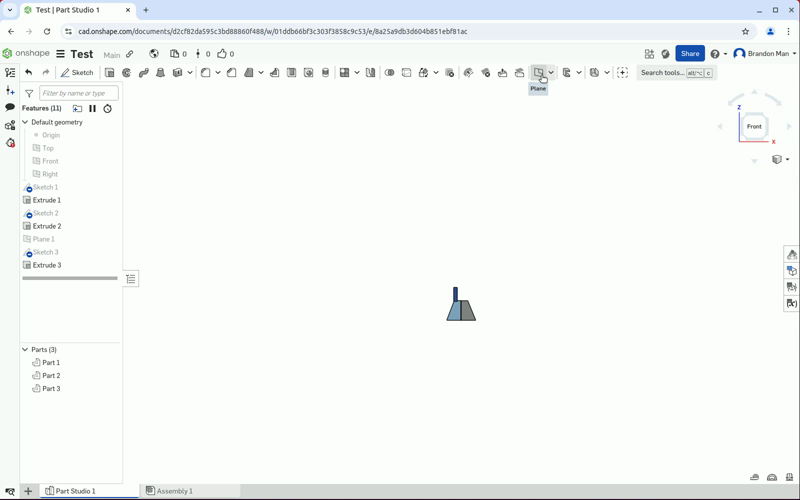
click(541, 75)
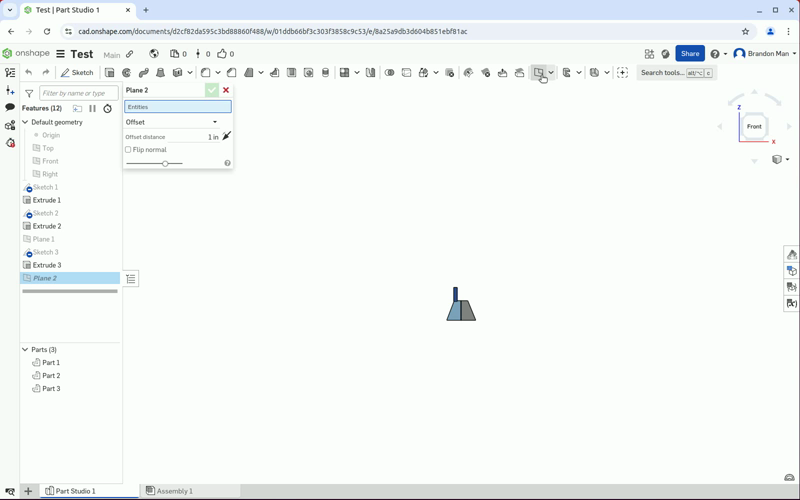
mouse_move(73, 163)
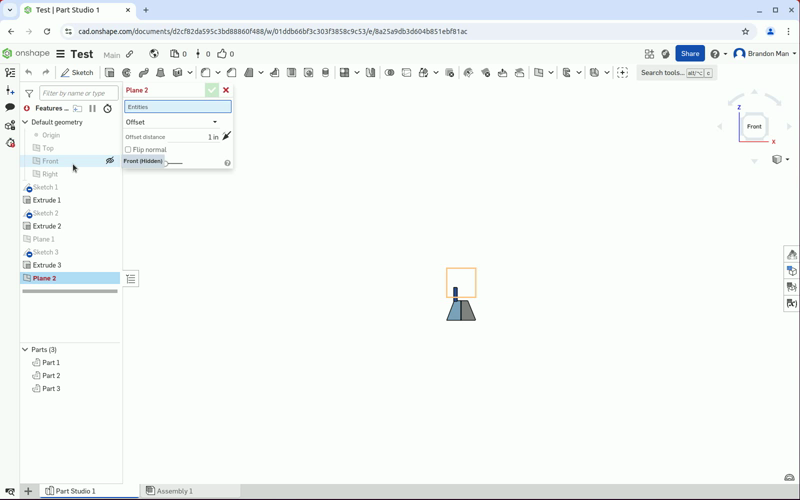
click(73, 163)
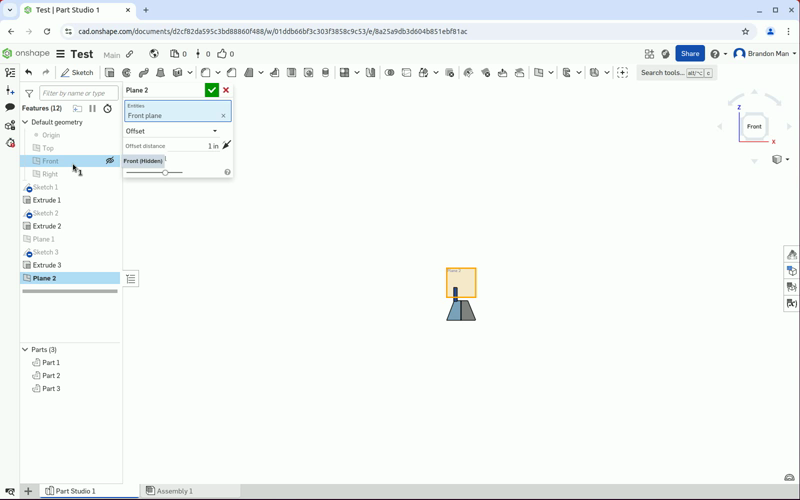
key(tab, 2)
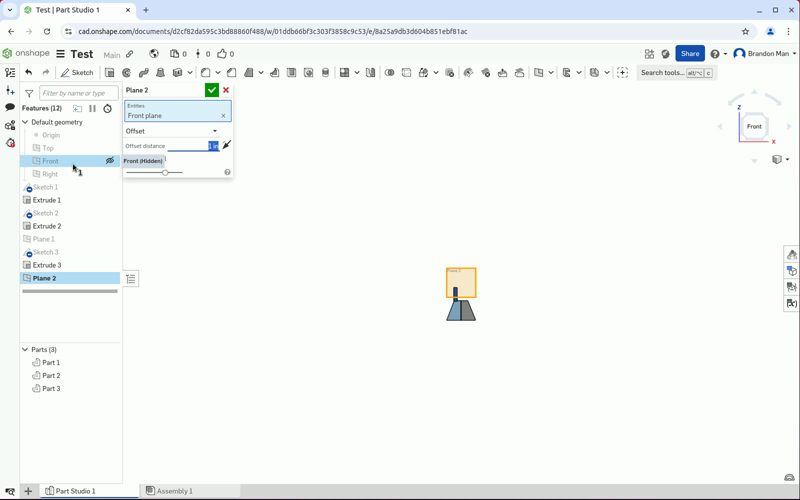
text(23.108)
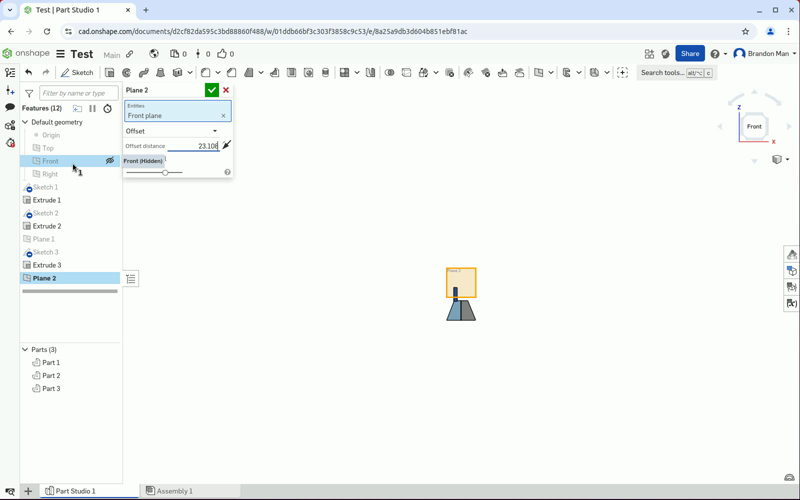
key(enter, 2)
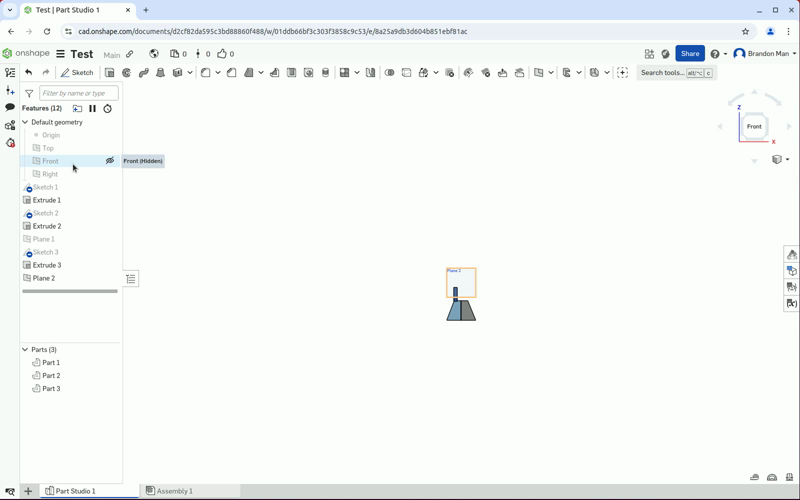
key(shift+s)
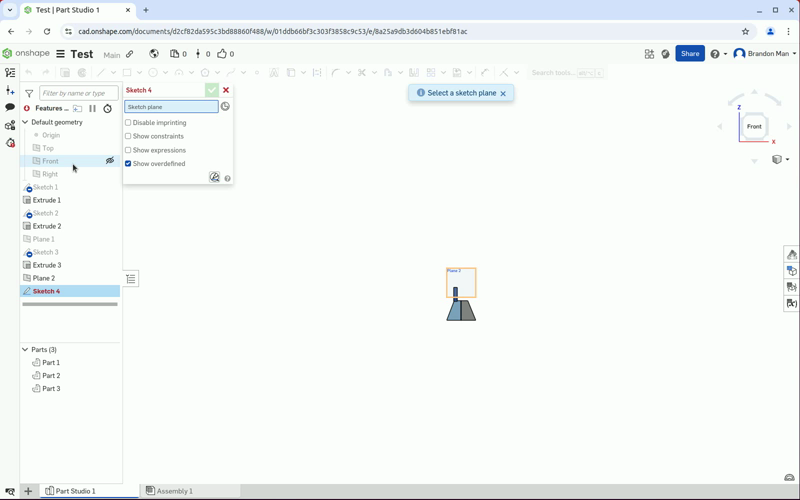
mouse_move(73, 280)
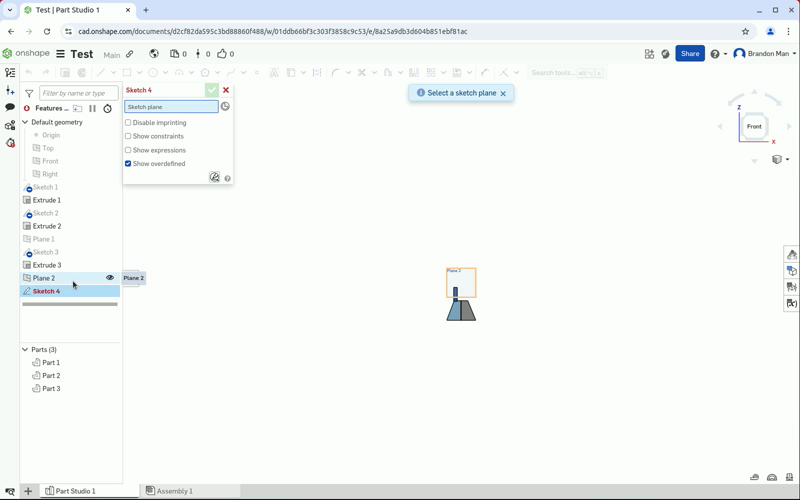
click(73, 280)
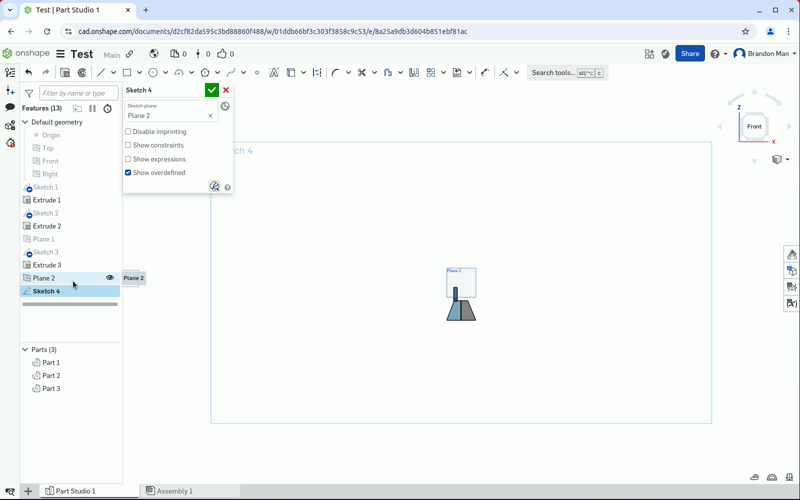
mouse_move(73, 352)
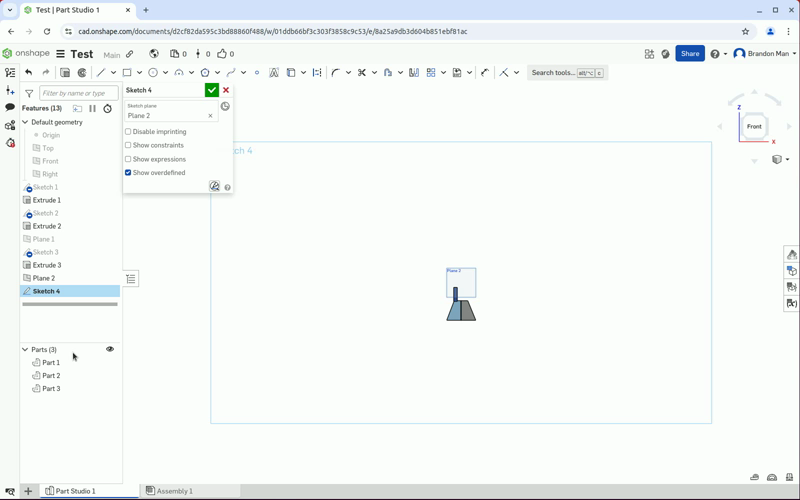
key(y)
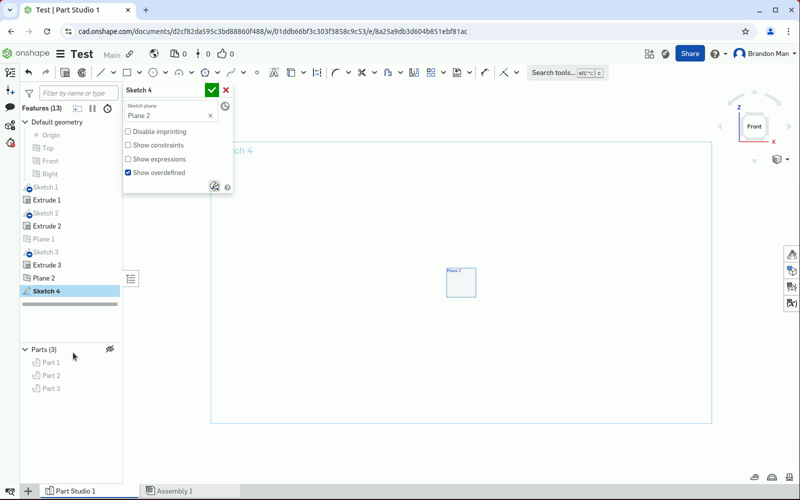
key(l)
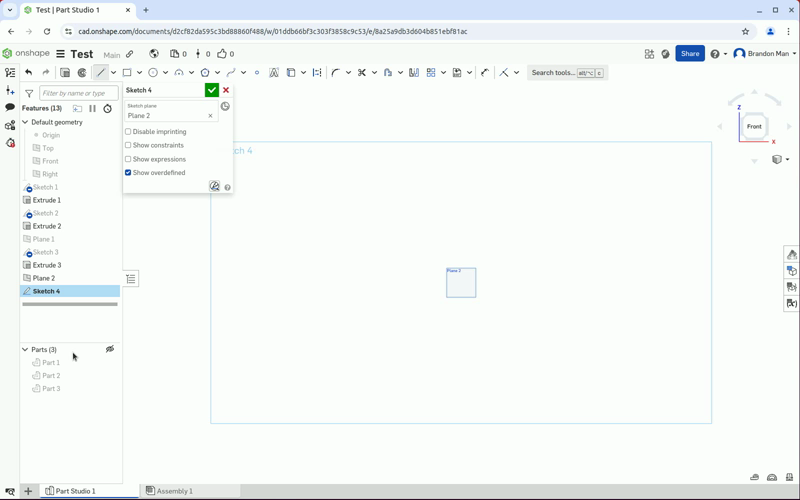
key_down(shift)
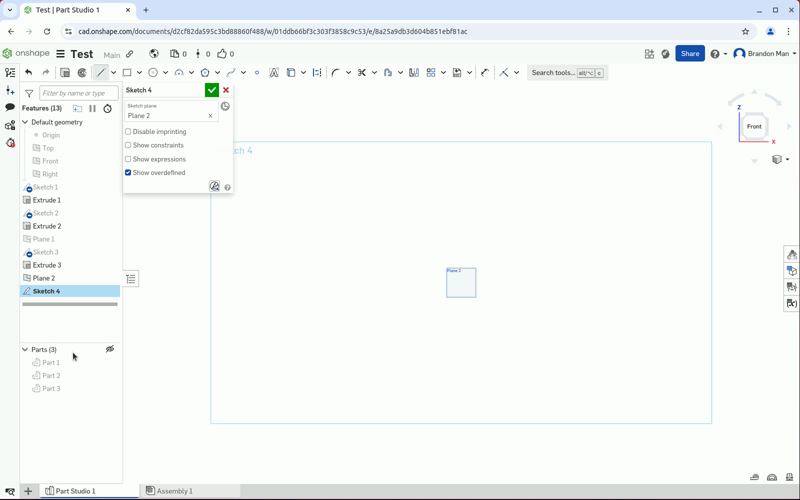
mouse_move(446, 320)
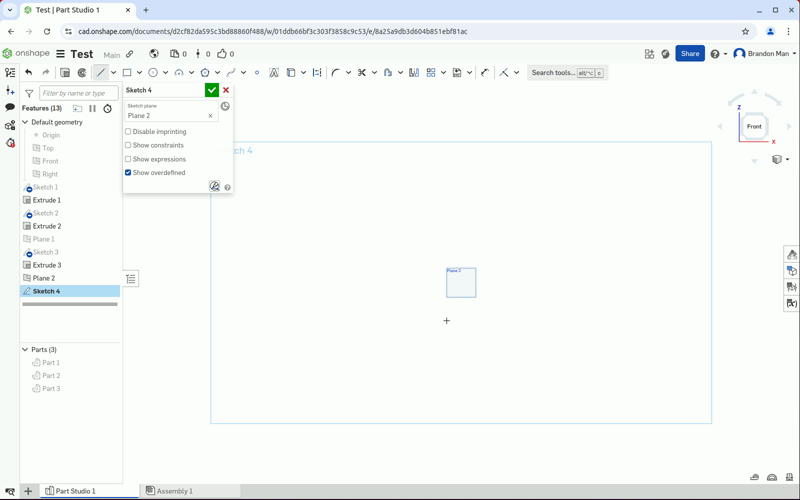
click(446, 320)
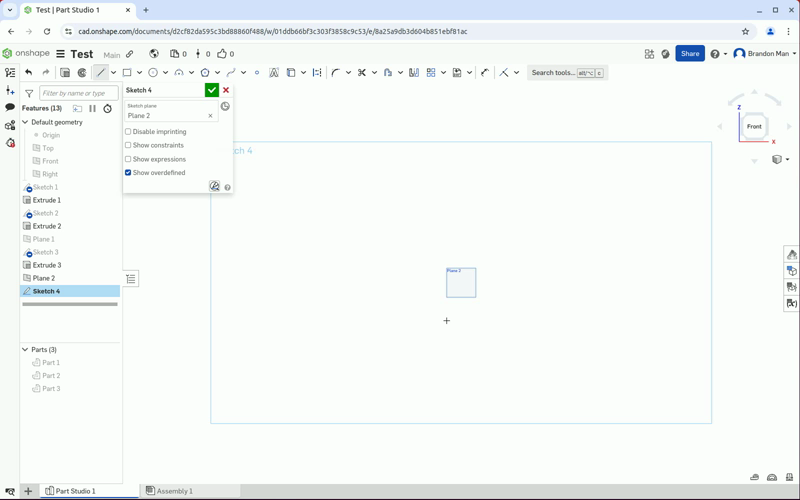
key_up(shift)
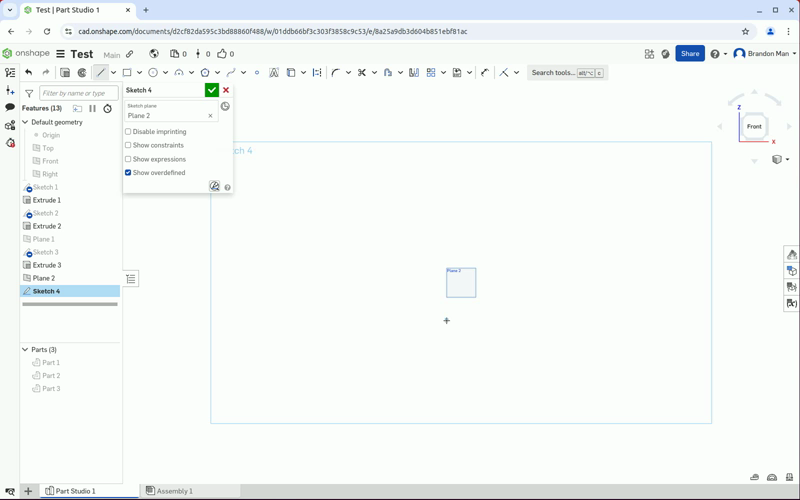
key_down(shift)
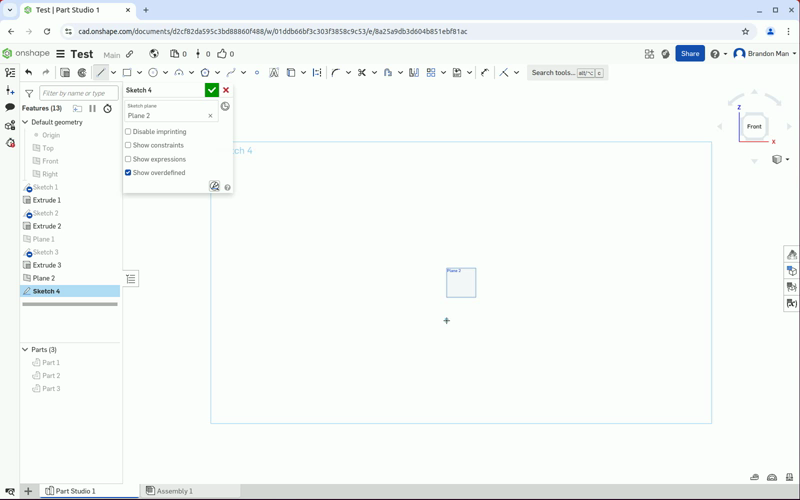
mouse_move(476, 320)
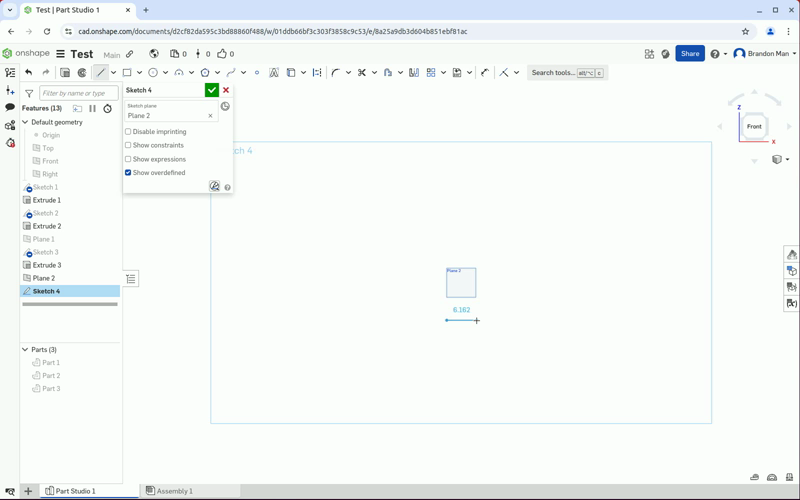
mouse_move(454, 320)
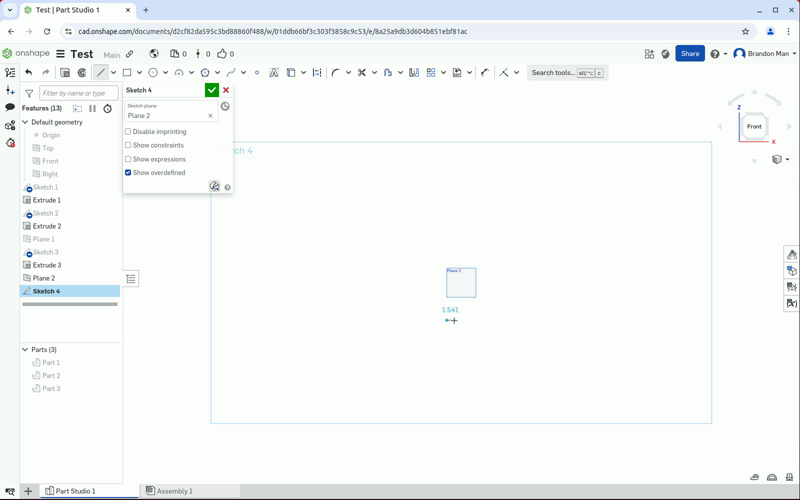
click(454, 320)
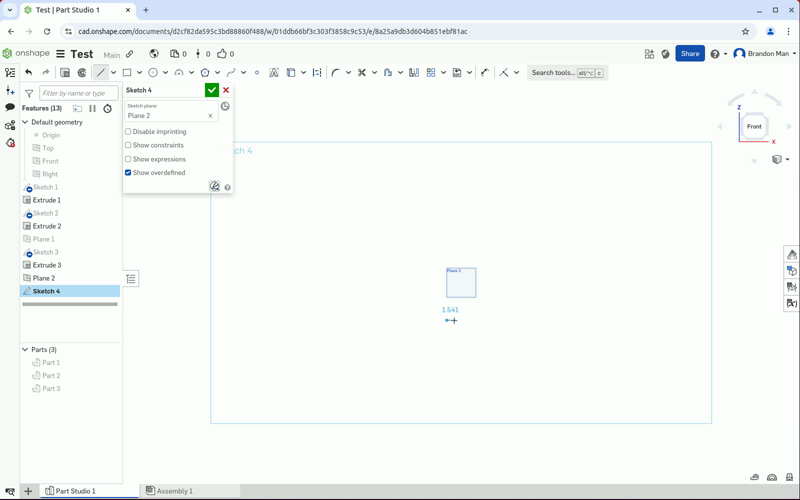
key_up(shift)
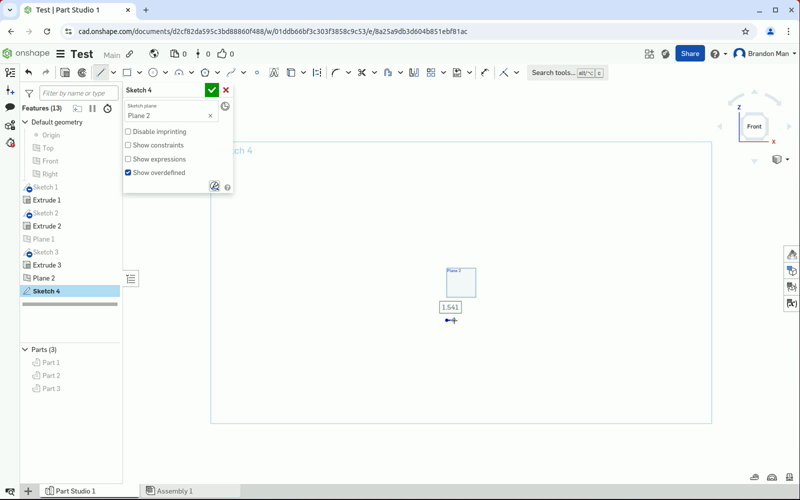
key_down(shift)
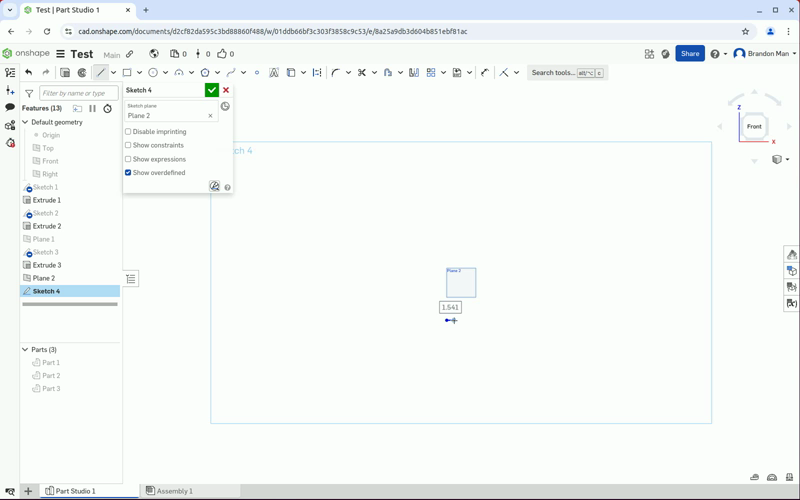
mouse_move(484, 320)
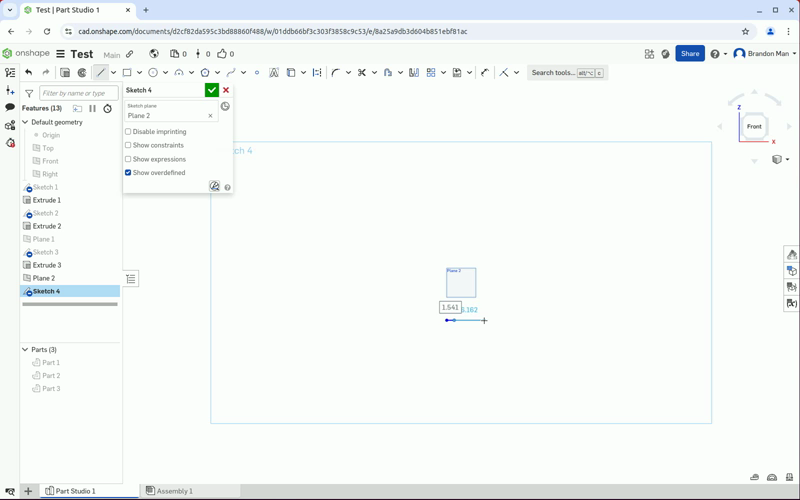
mouse_move(454, 300)
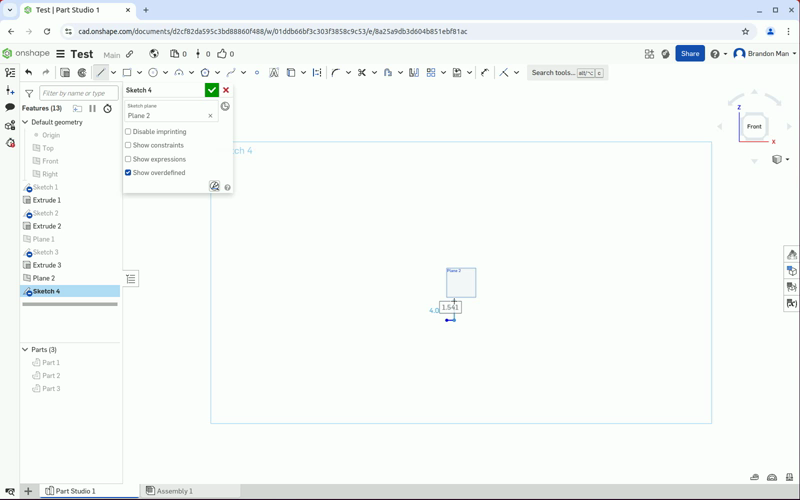
click(454, 300)
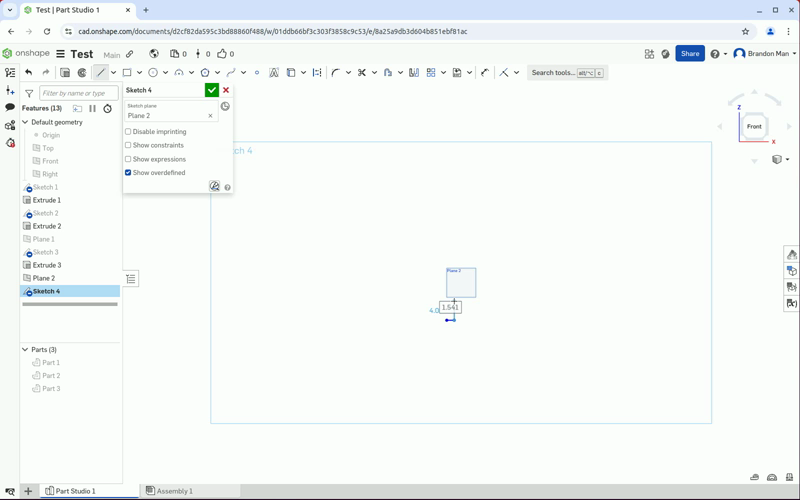
key_up(shift)
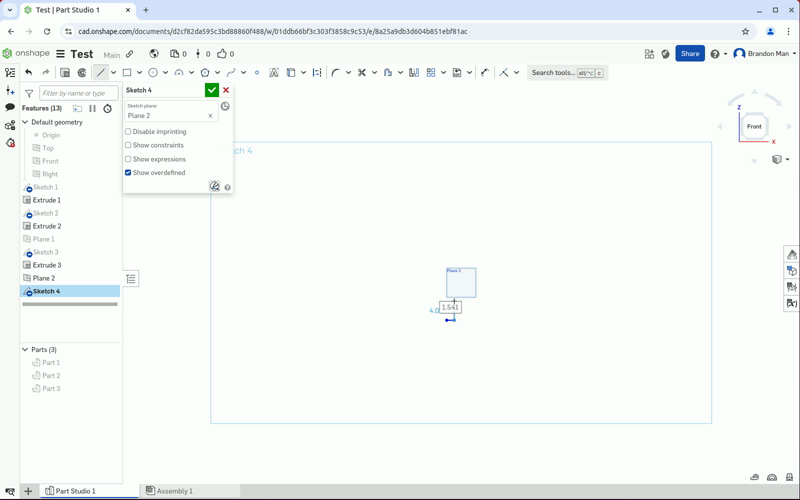
mouse_move(484, 300)
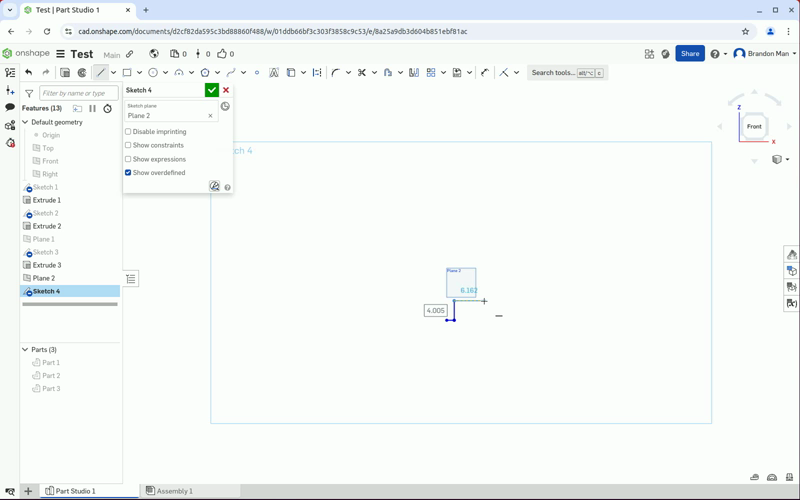
key_down(shift)
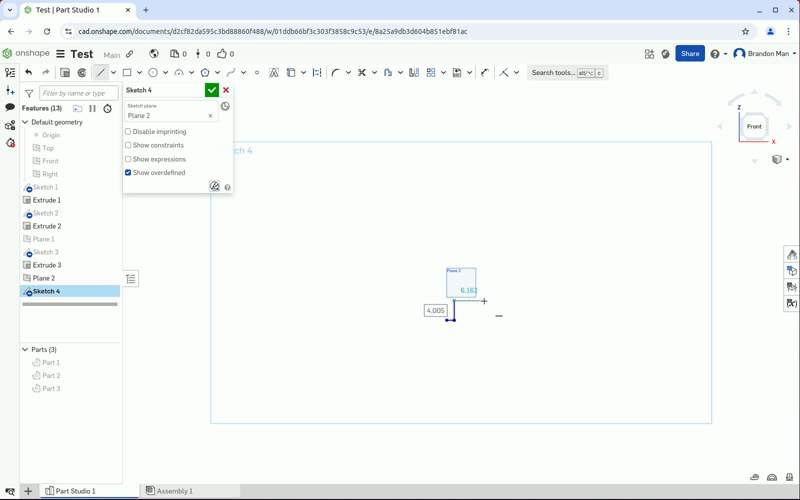
mouse_move(446, 320)
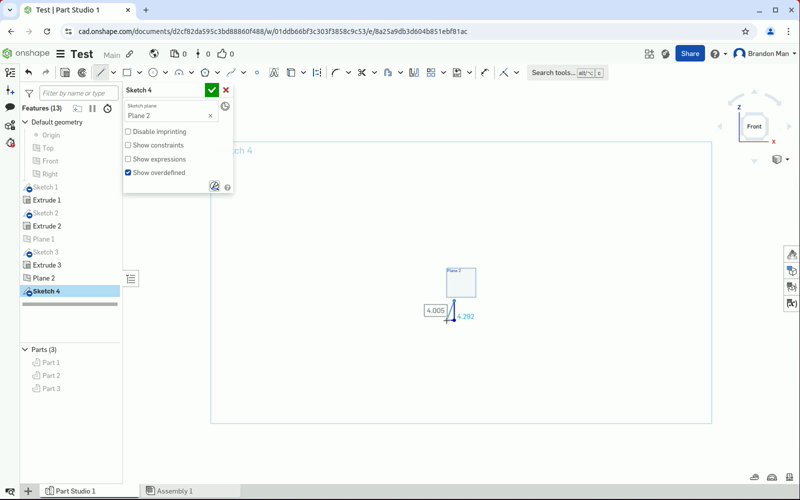
key_up(shift)
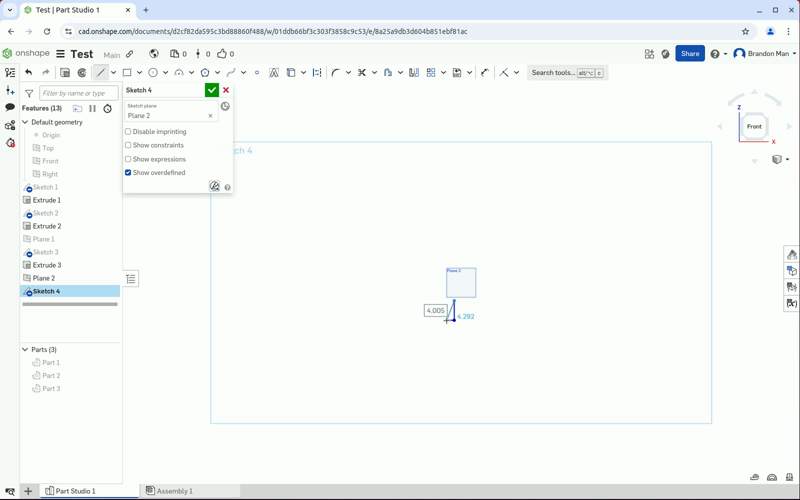
click(446, 320)
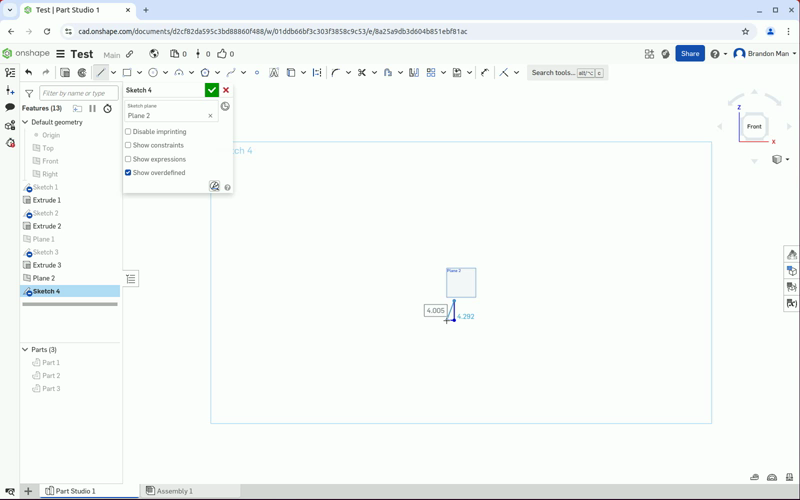
key(esc)
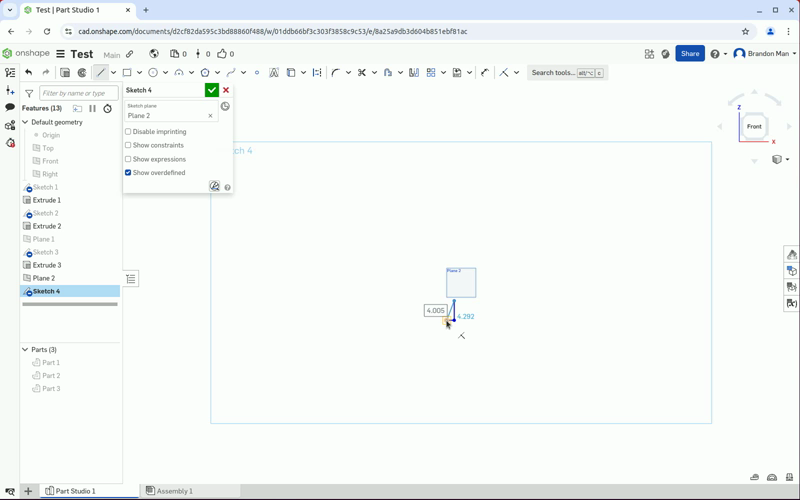
mouse_move(453, 308)
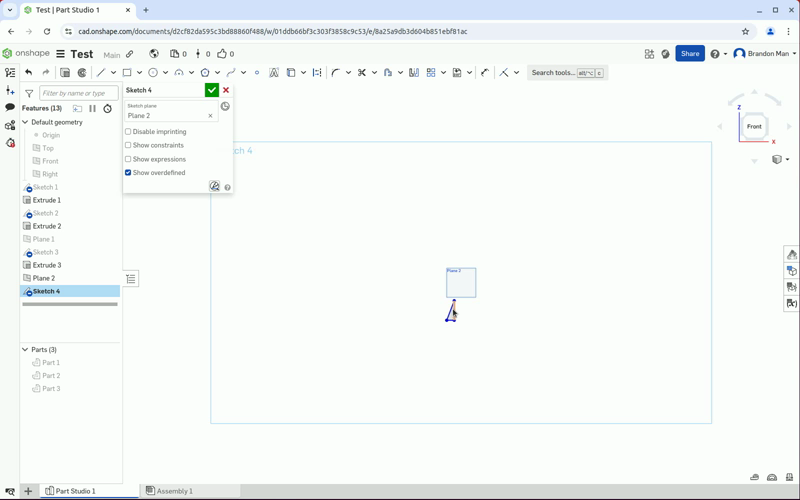
scroll(6)
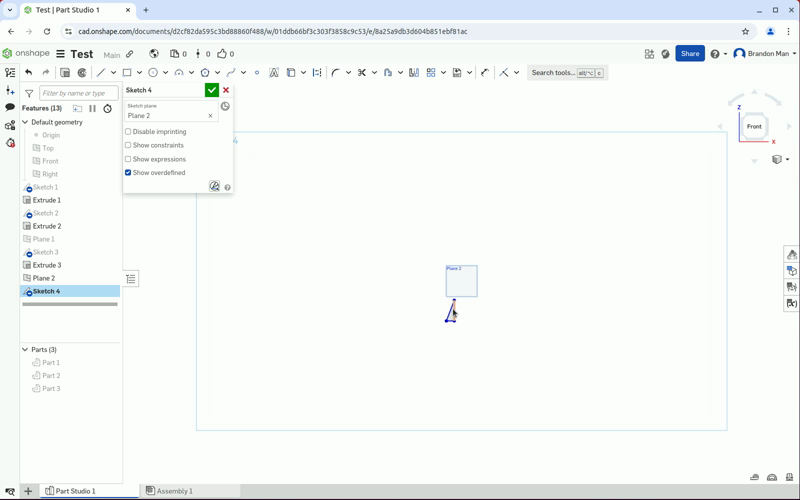
scroll(6)
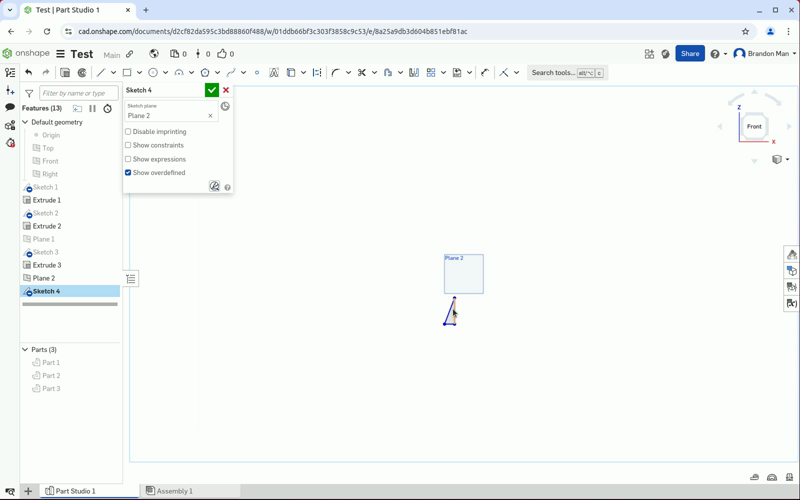
scroll(6)
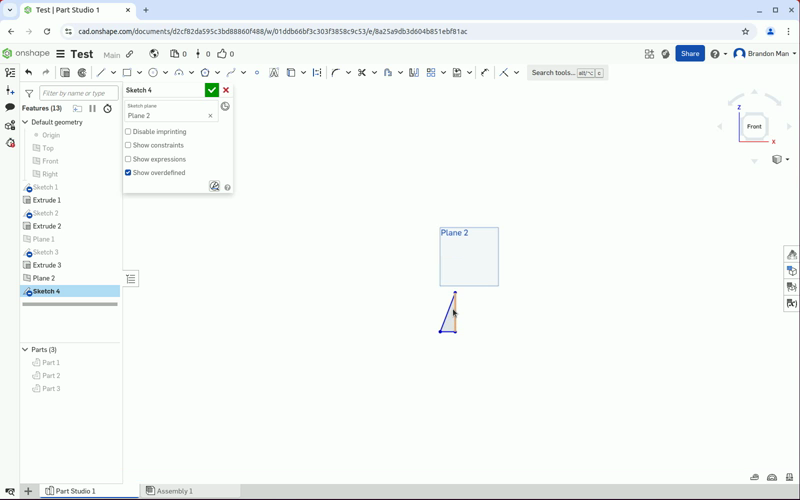
scroll(6)
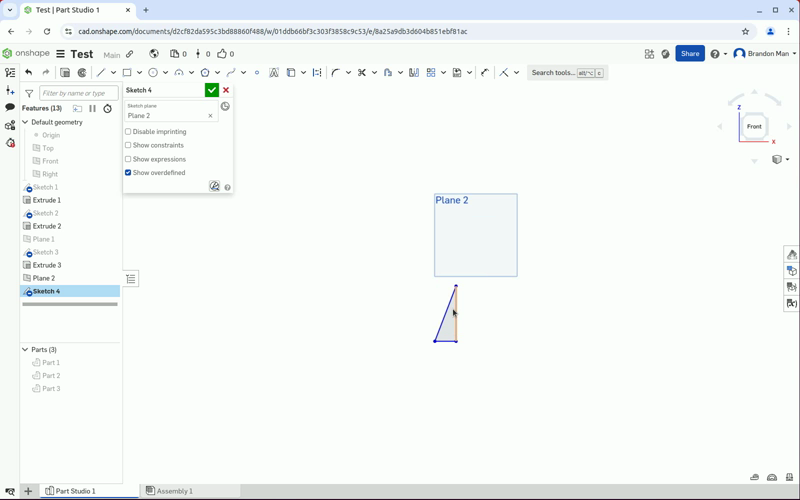
scroll(6)
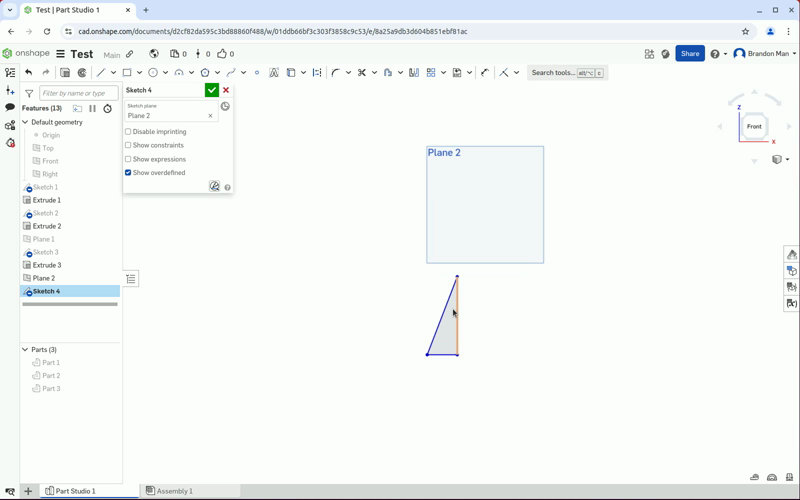
scroll(6)
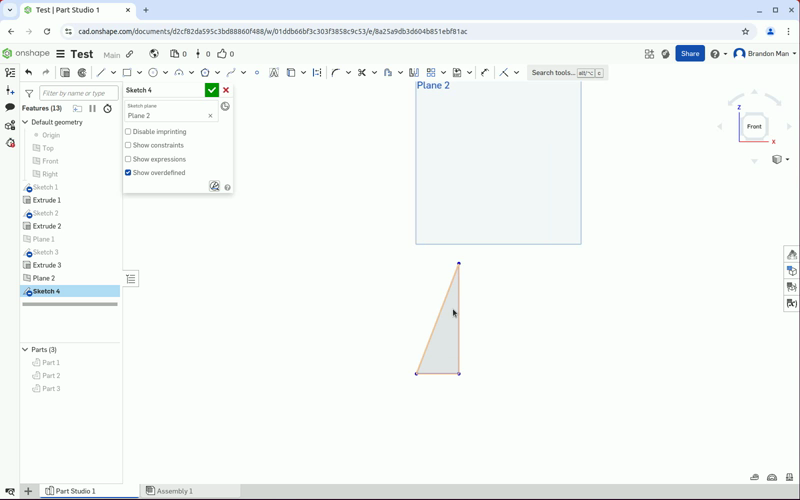
scroll(6)
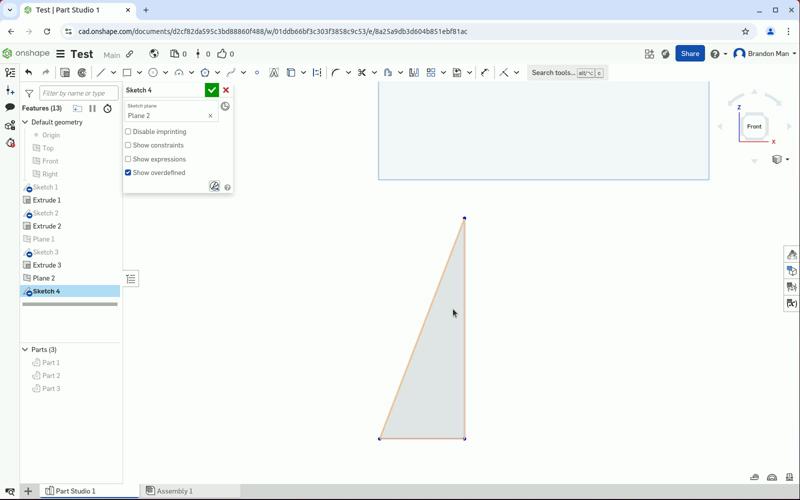
click(453, 308)
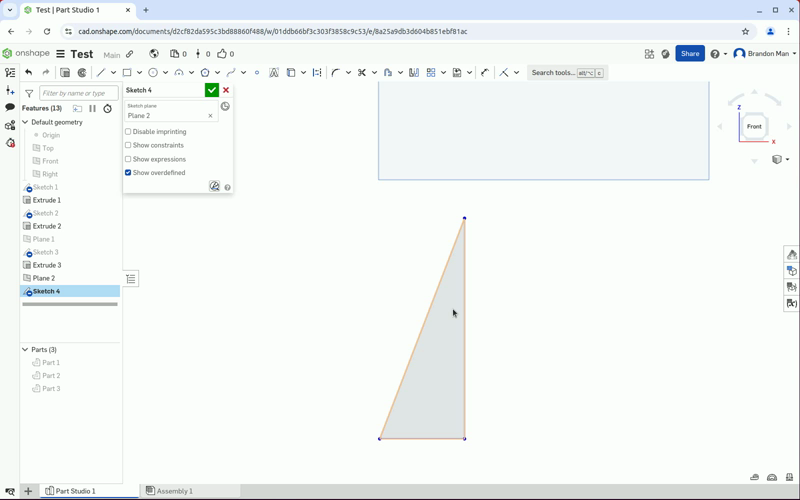
scroll(-6)
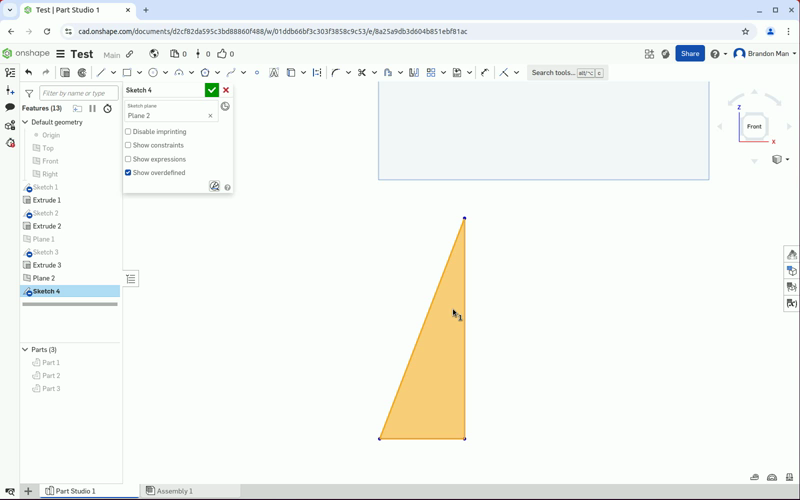
scroll(-6)
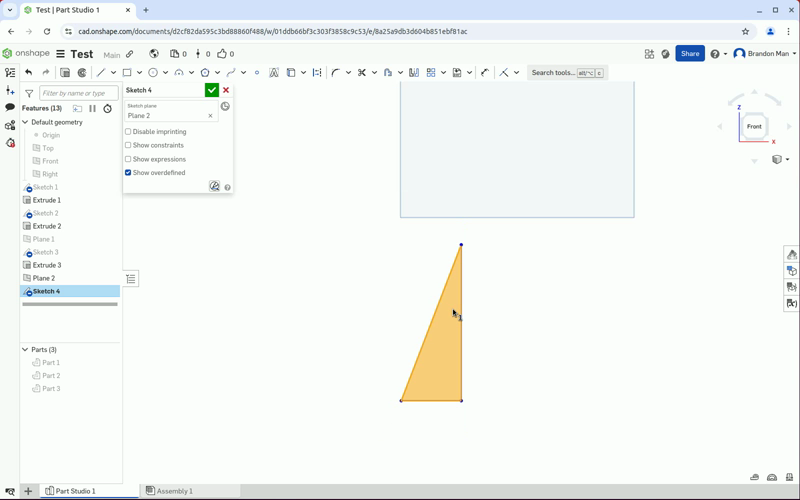
scroll(-6)
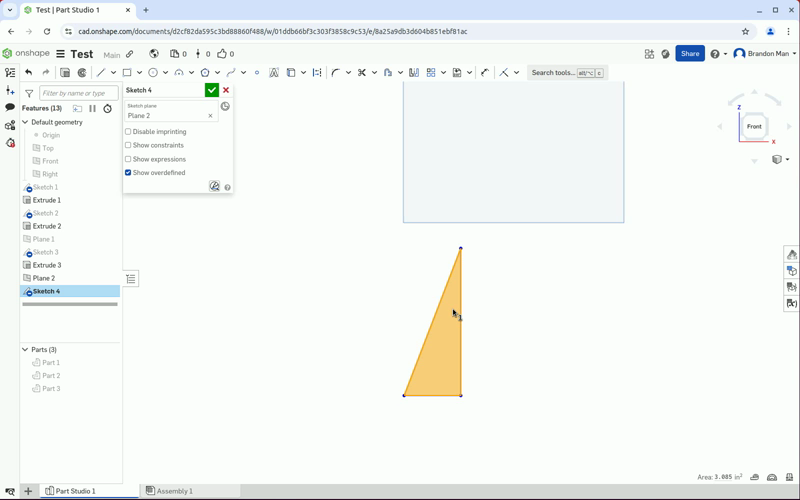
scroll(-6)
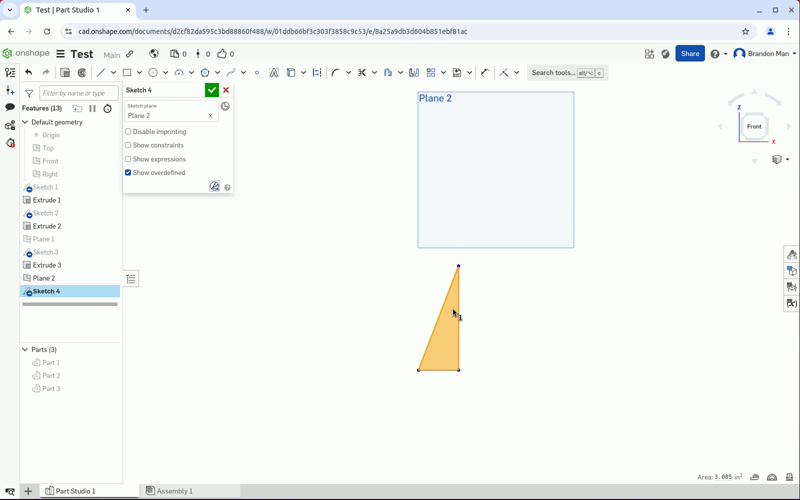
scroll(-6)
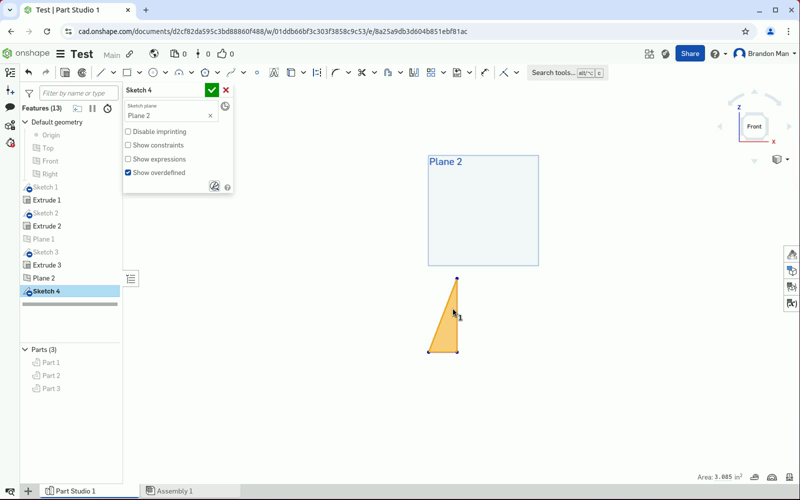
scroll(-6)
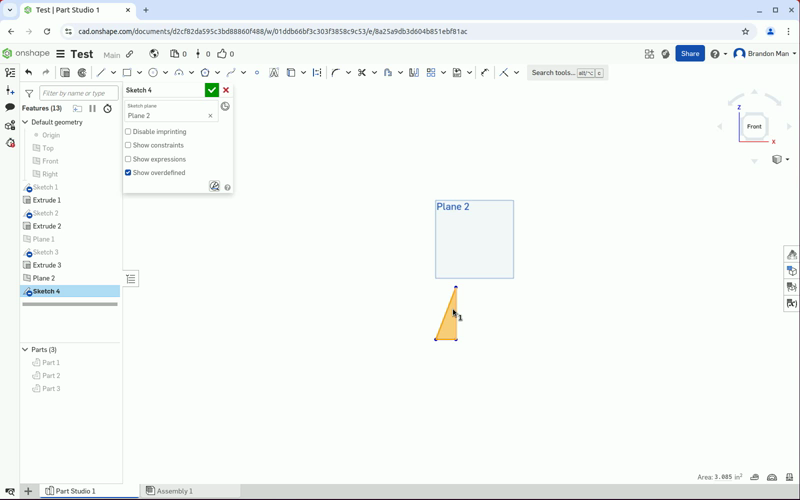
scroll(-6)
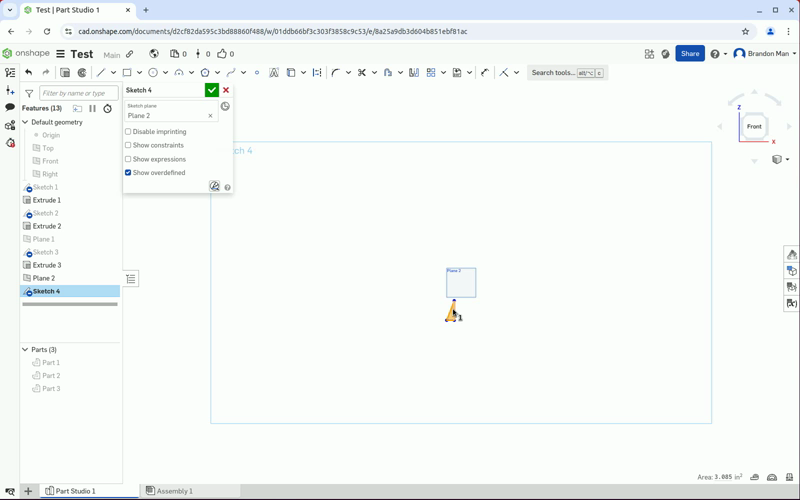
mouse_move(73, 352)
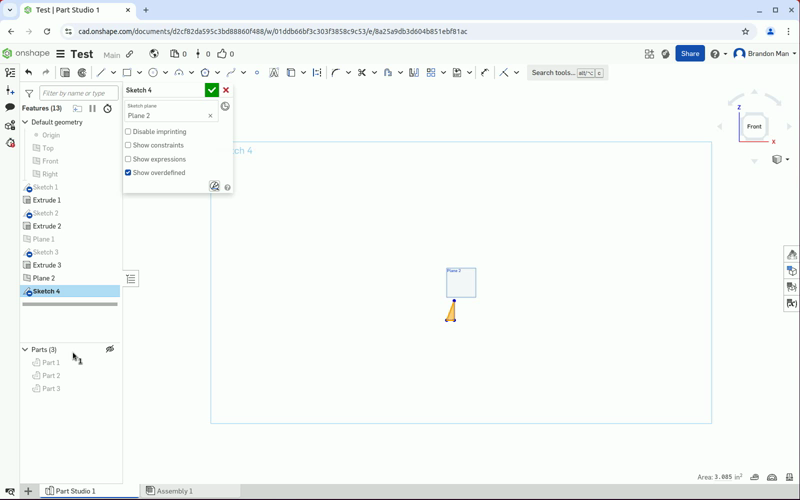
key(shift+y)
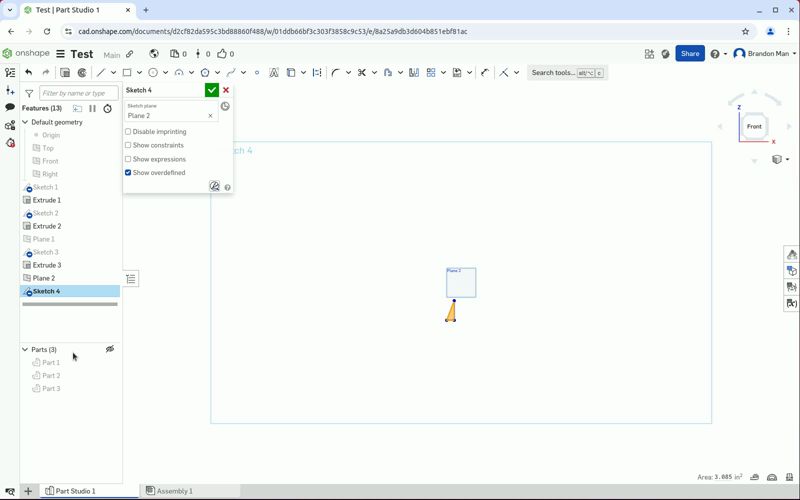
key(shift+e)
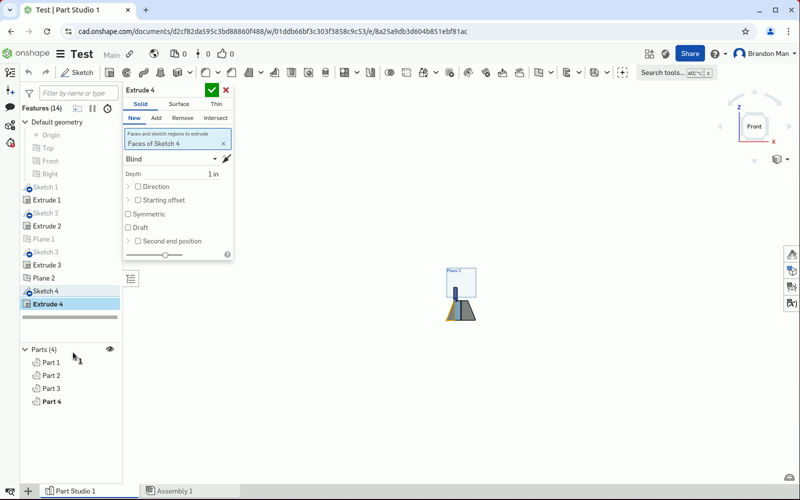
mouse_move(143, 106)
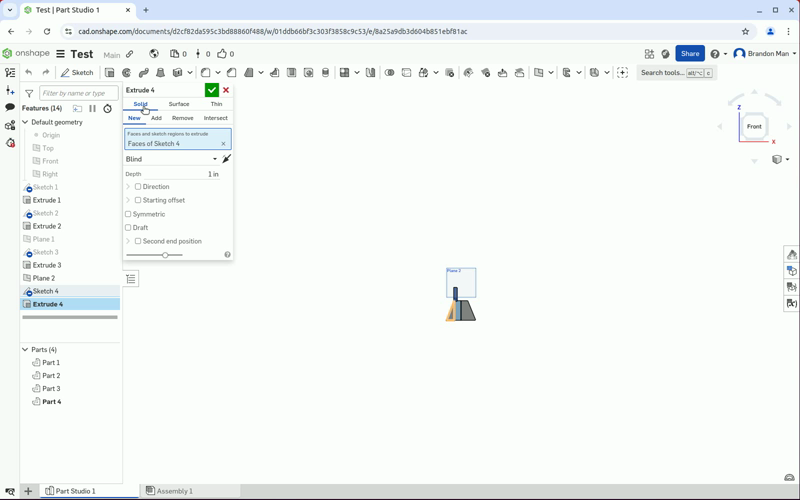
click(143, 106)
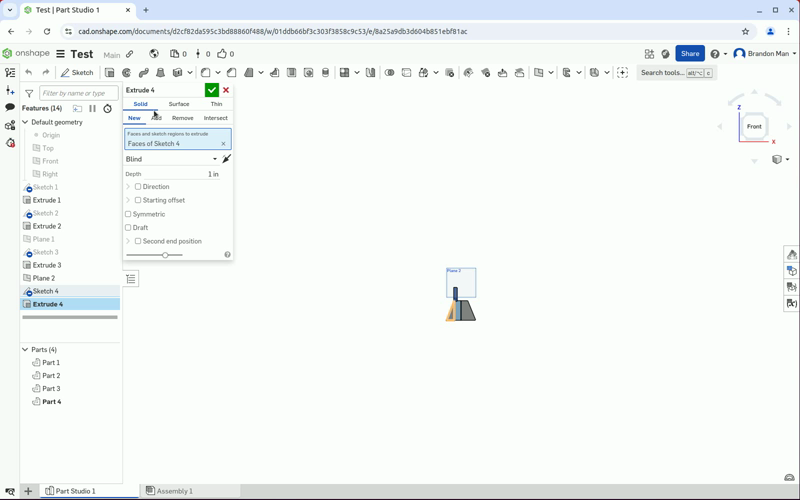
mouse_move(186, 120)
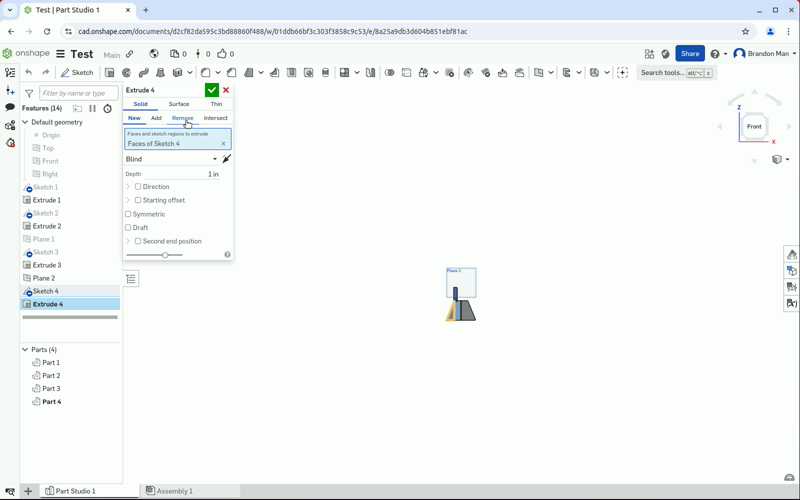
click(186, 120)
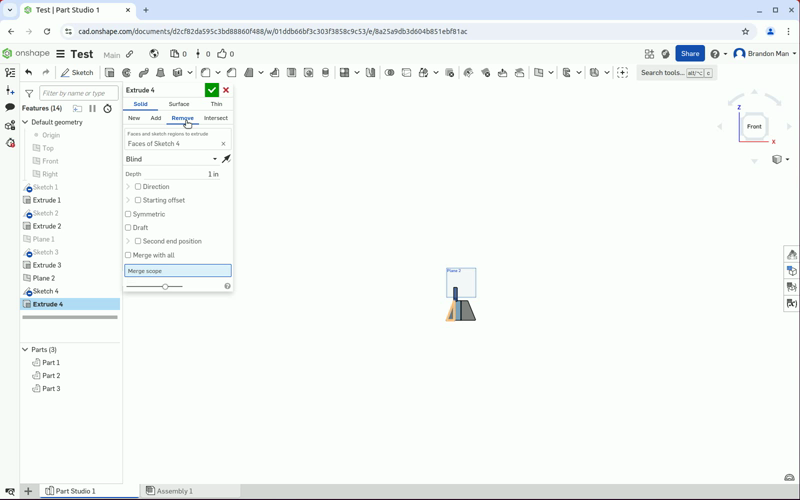
key(tab, 4)
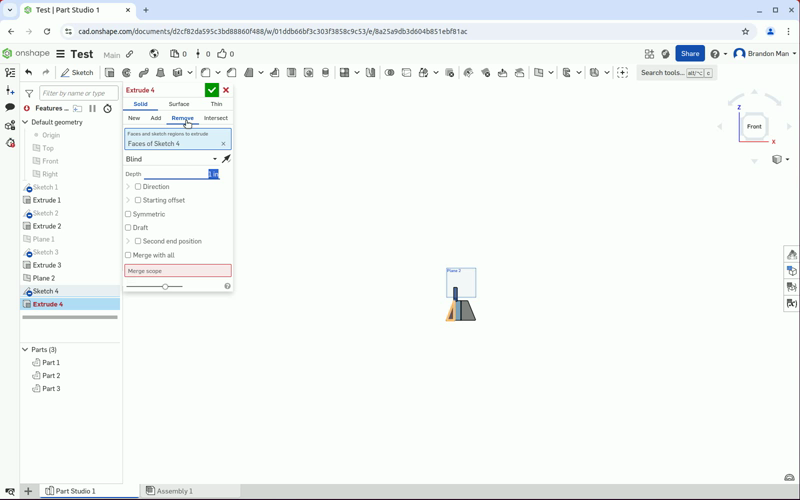
text(19.257)
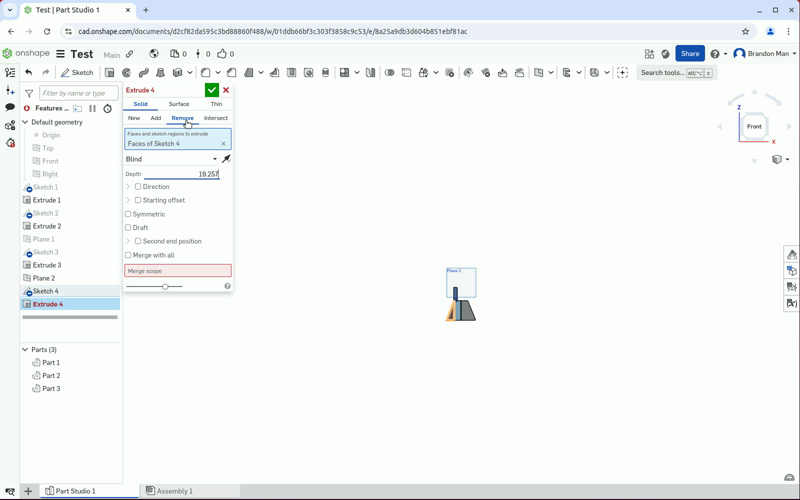
key(tab, 6)
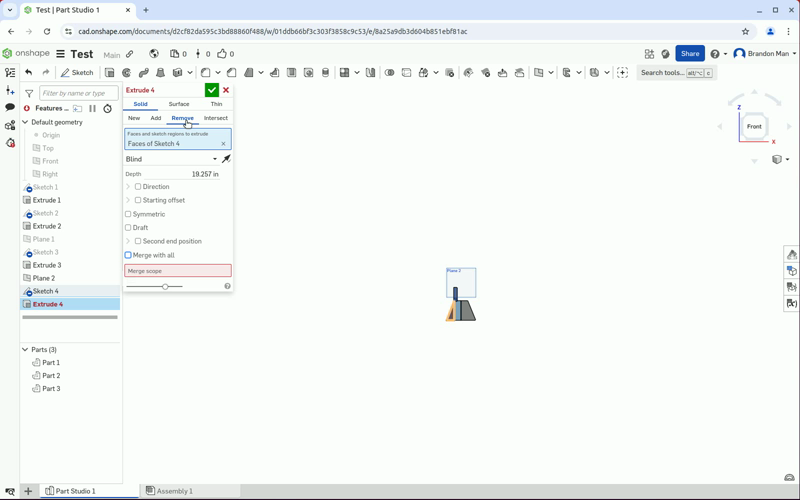
key(space)
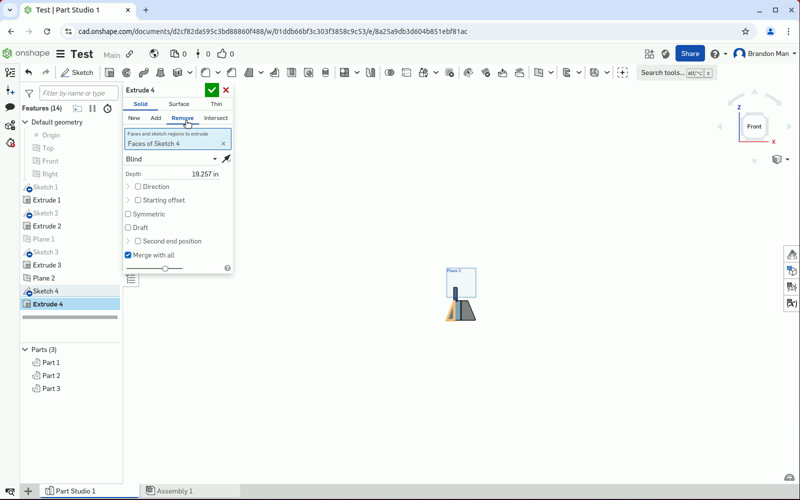
key(enter)
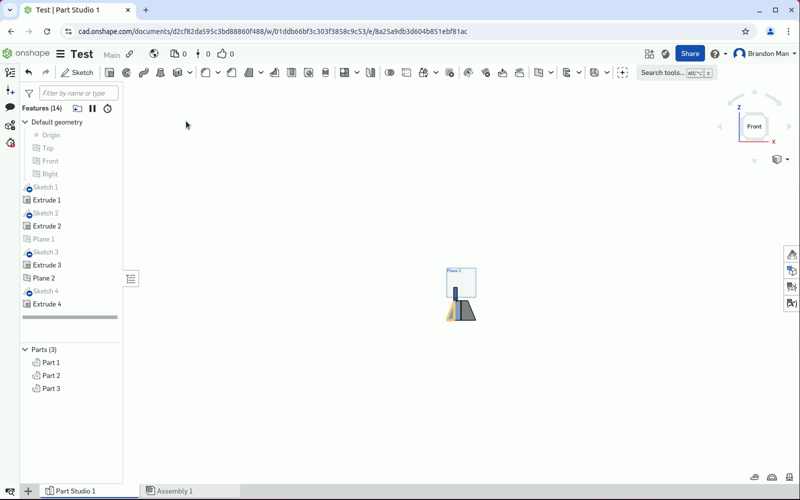
key(shift+h)
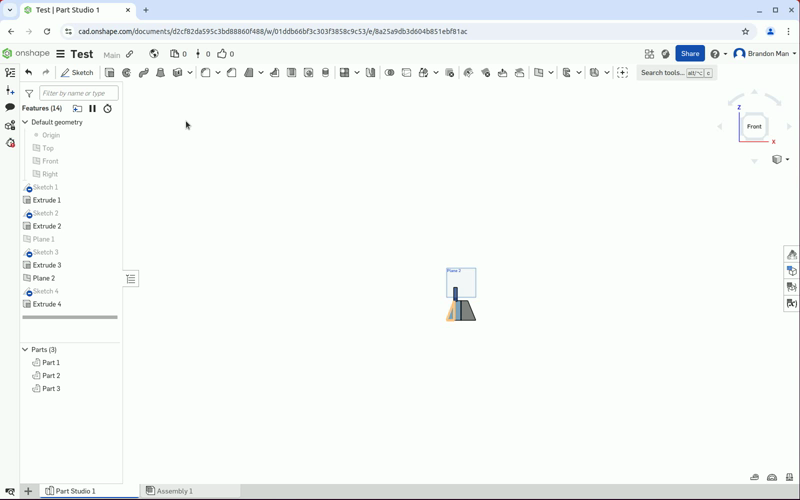
key(shift+h)
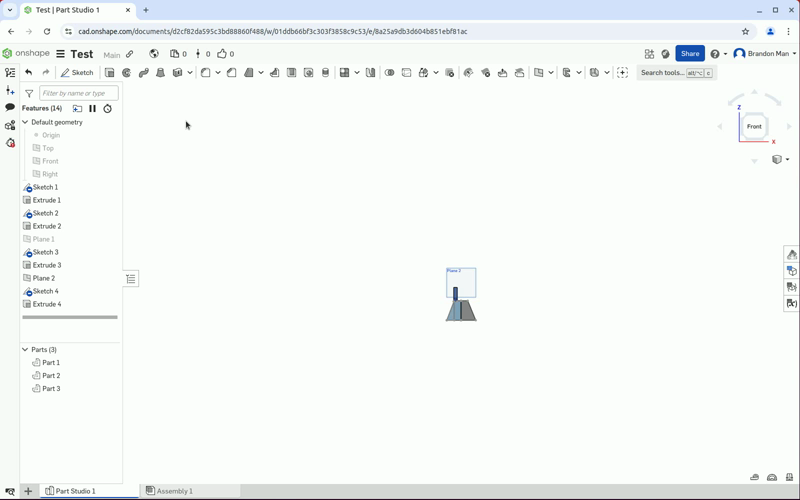
key(shift+7)
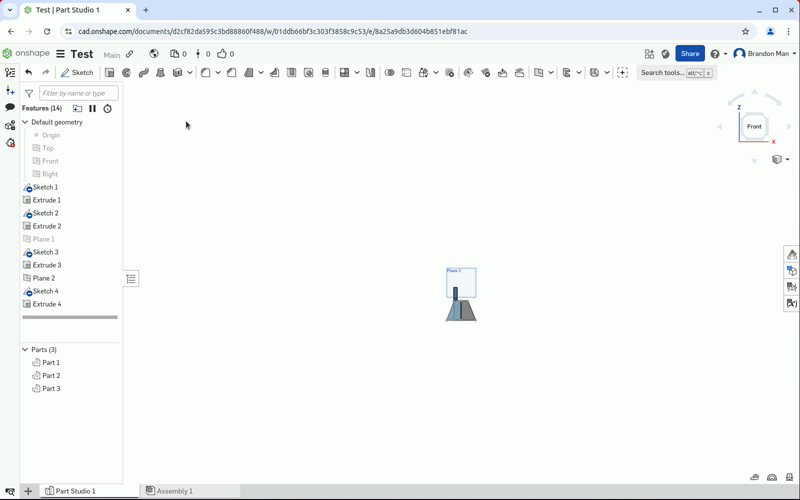
key(left, 2)
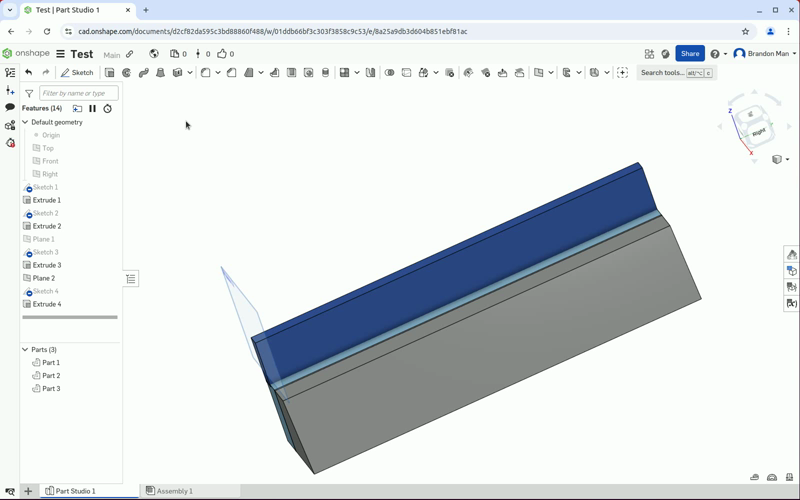
key(down, 2)
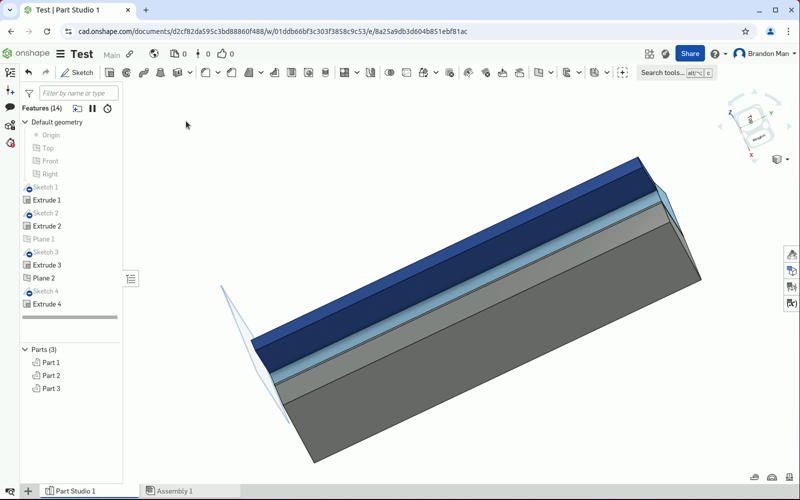
key(up, 2)
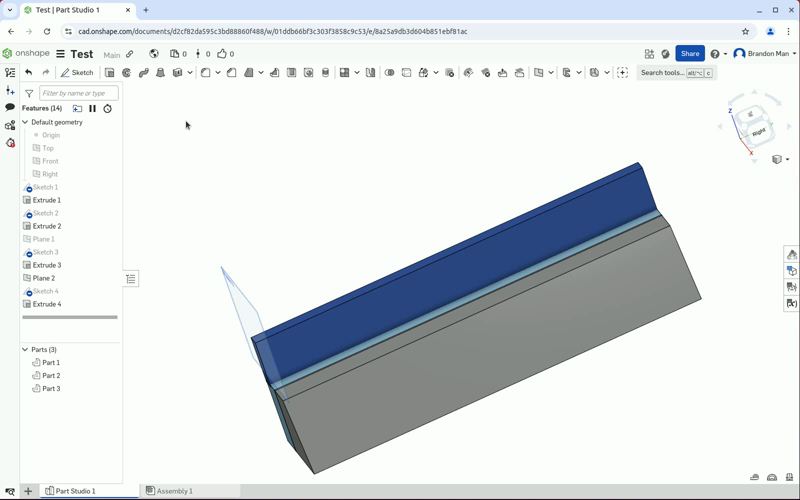
key(right, 2)
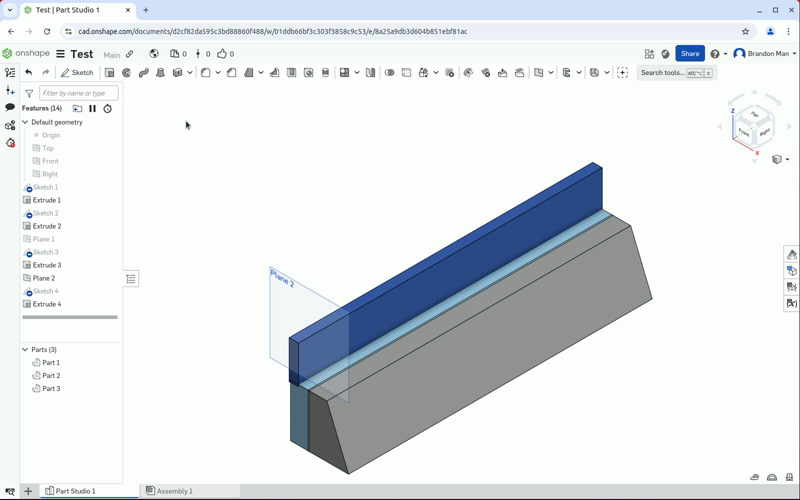
mouse_move(73, 189)
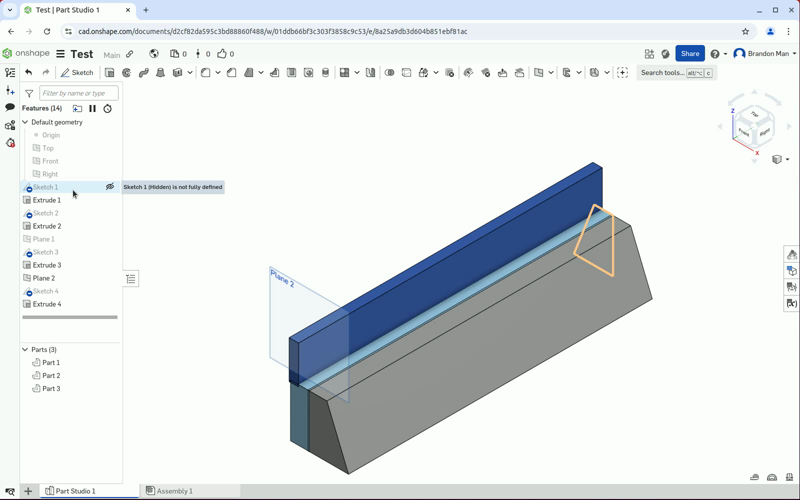
click(73, 189)